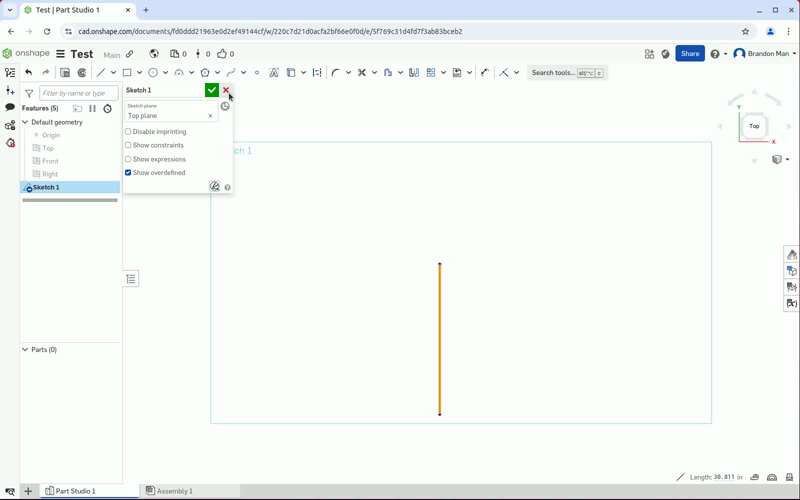
key(shift+h)
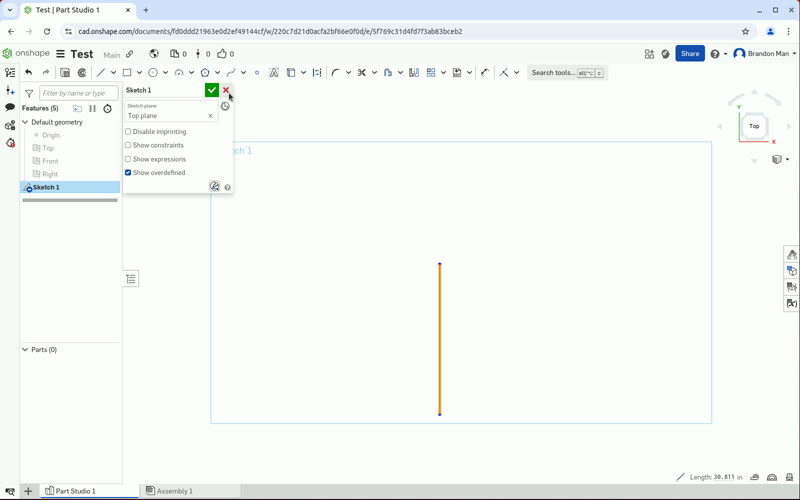
key(shift+s)
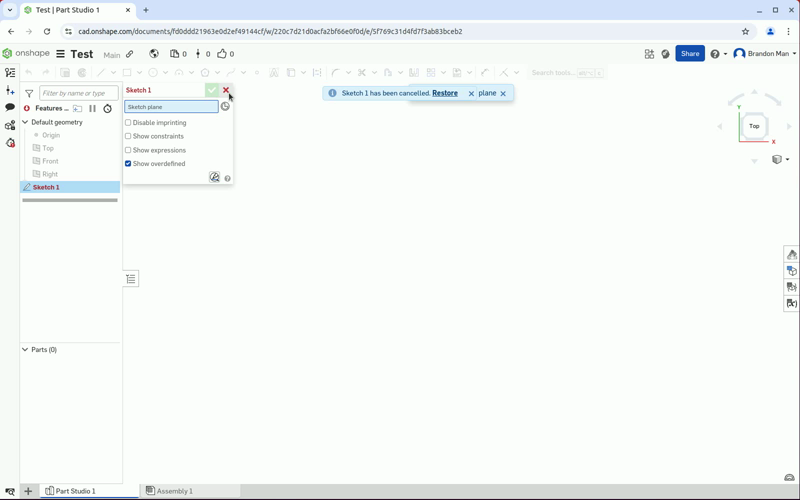
mouse_move(73, 150)
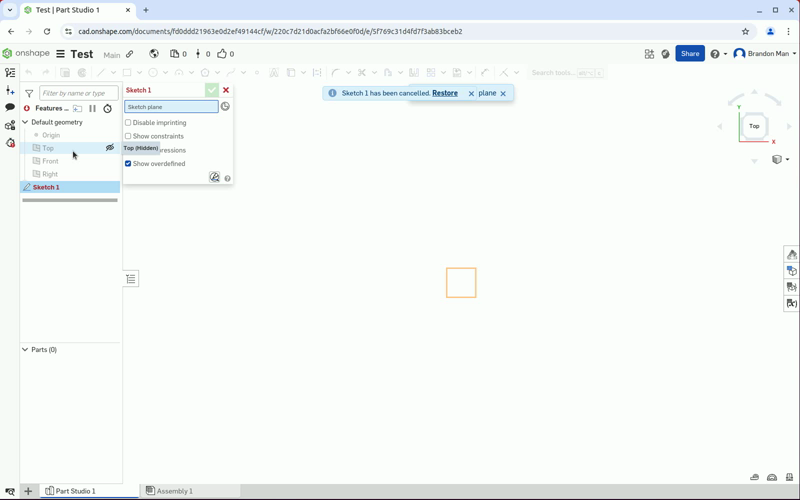
click(73, 150)
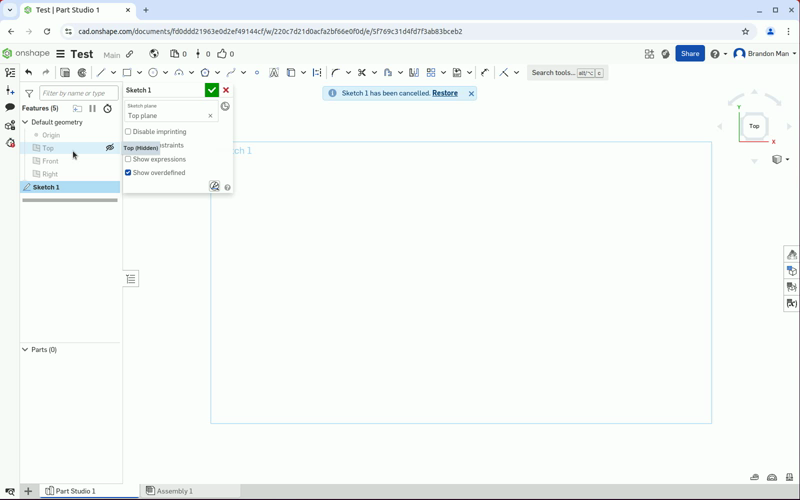
mouse_move(73, 352)
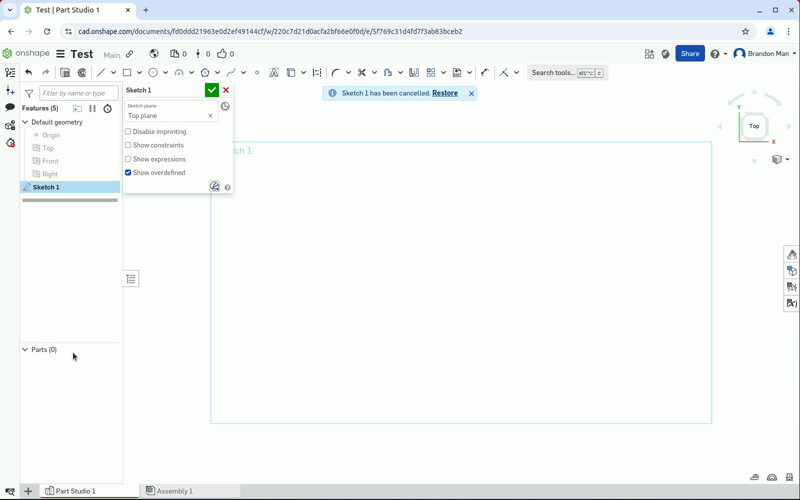
key(y)
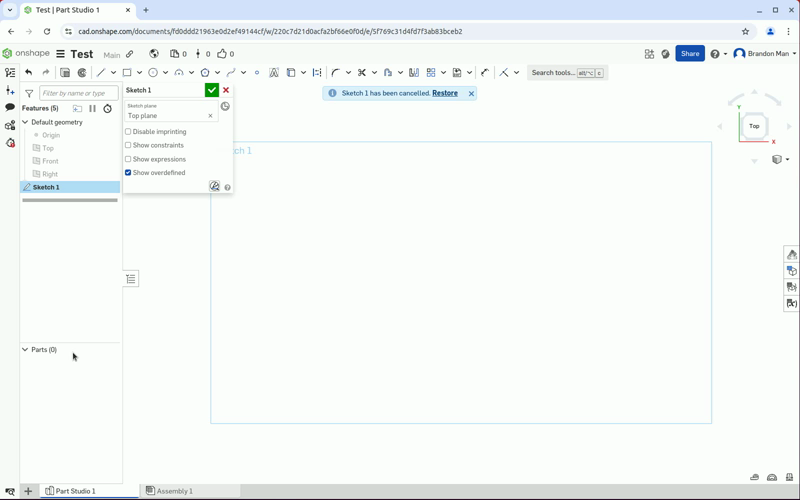
key(l)
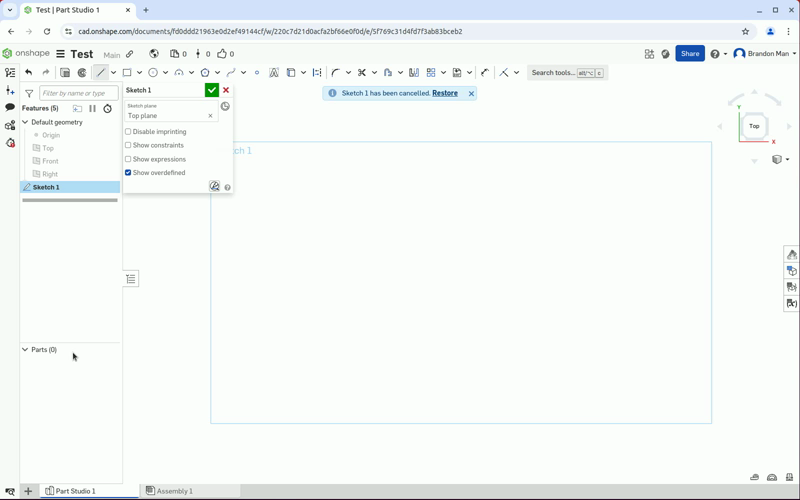
key_down(shift)
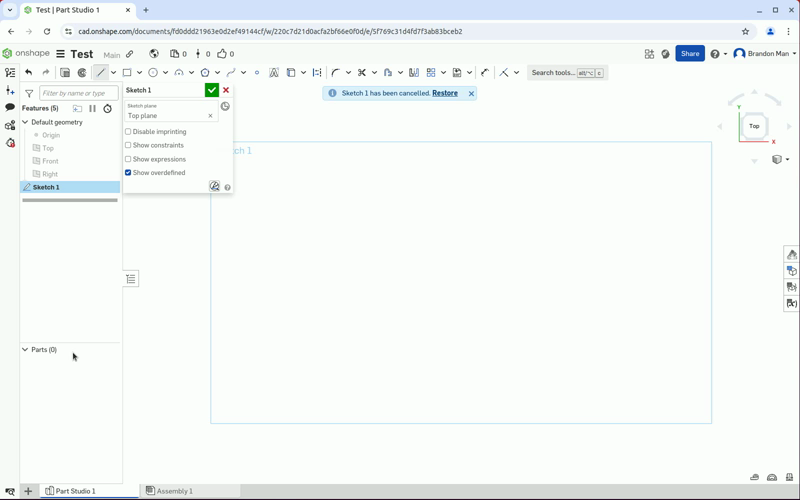
mouse_move(390, 395)
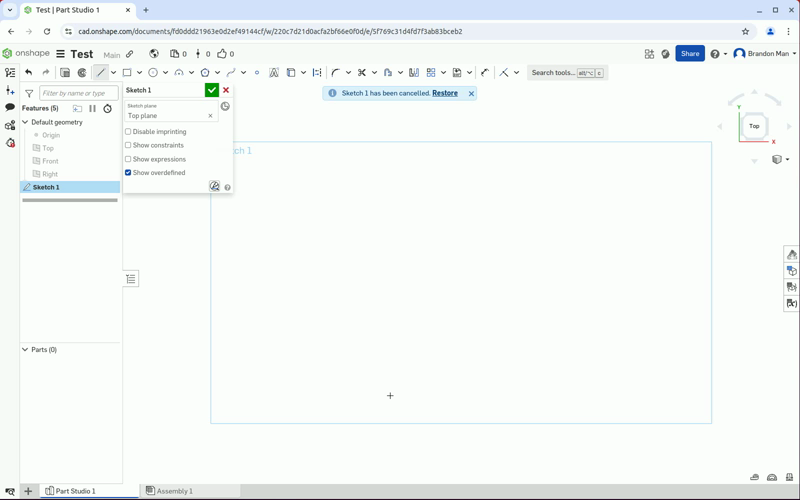
click(390, 395)
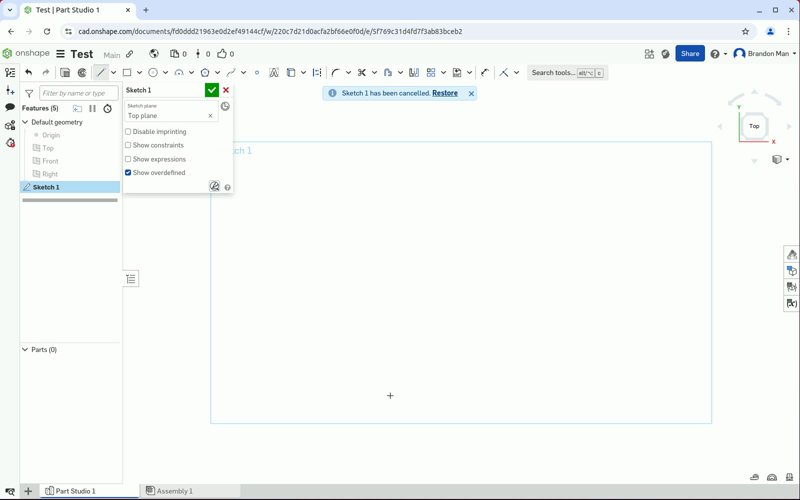
key_up(shift)
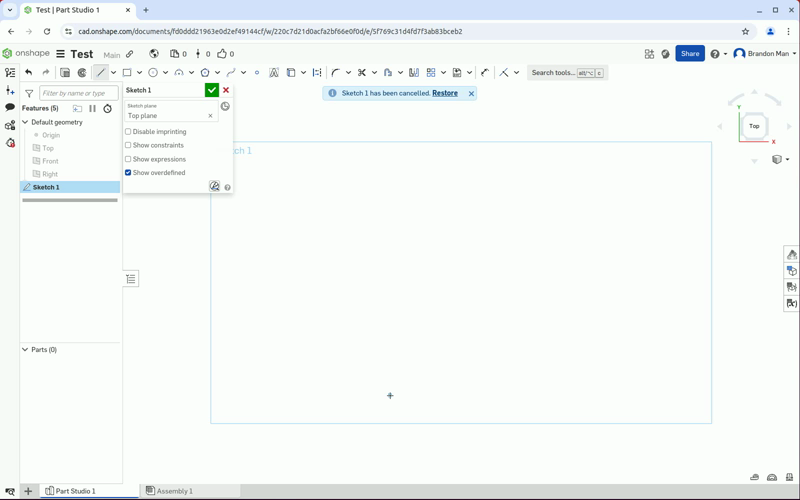
key_down(shift)
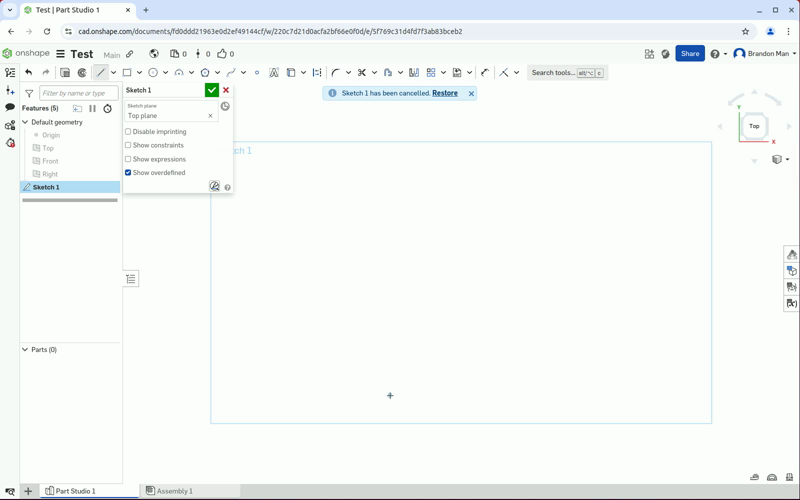
mouse_move(529, 395)
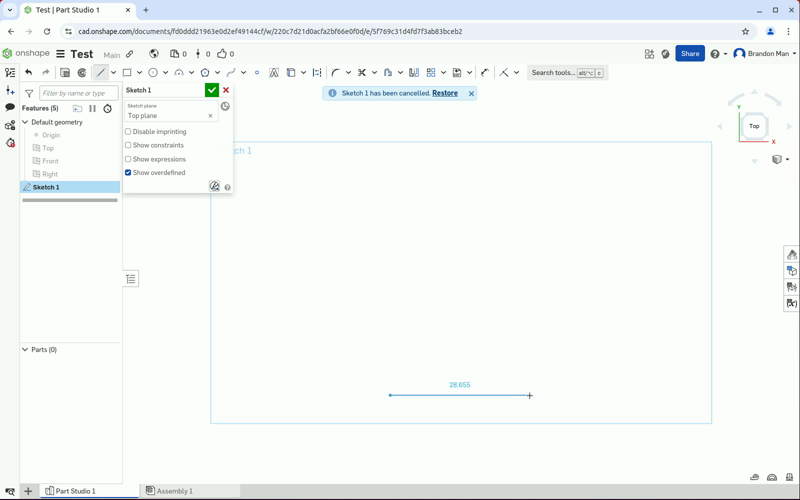
click(529, 395)
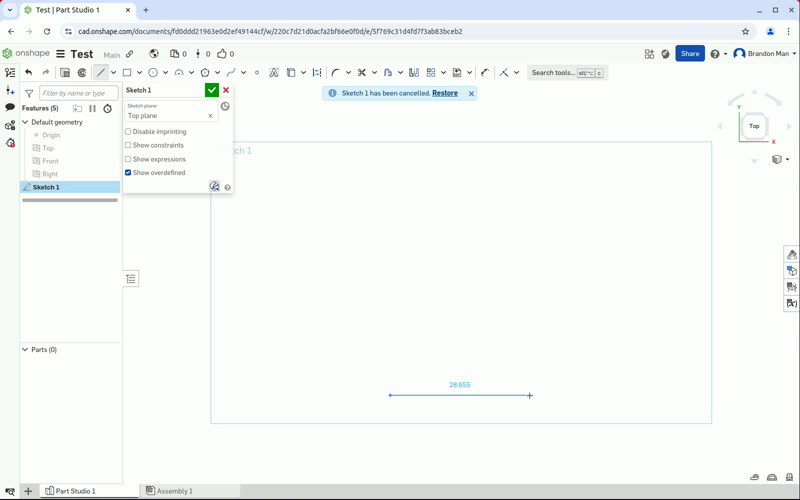
key_up(shift)
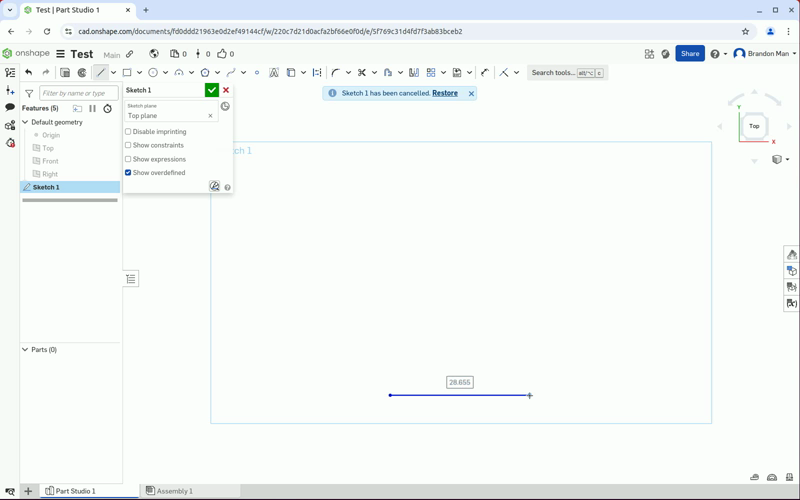
key_down(shift)
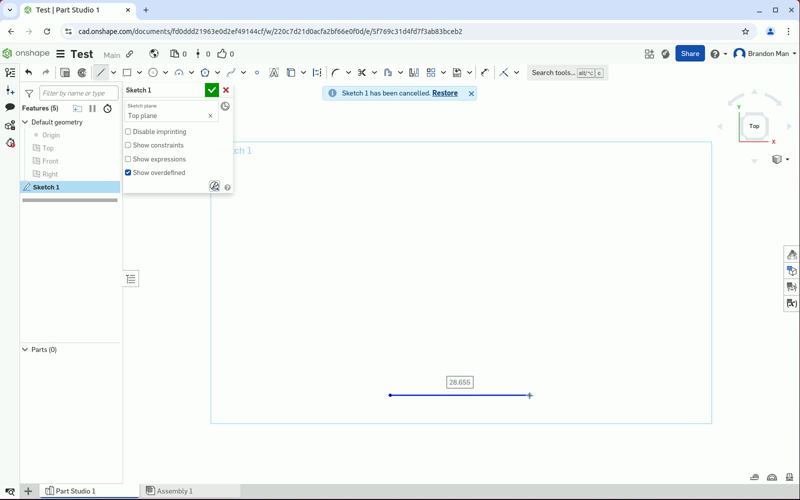
mouse_move(529, 171)
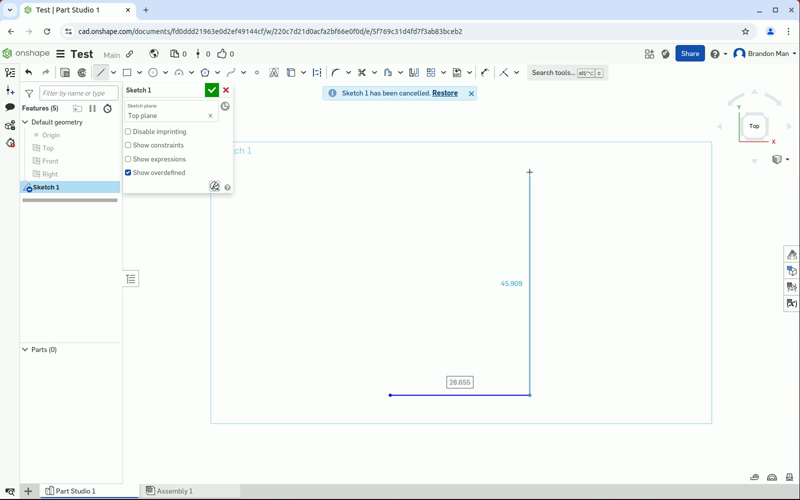
click(529, 171)
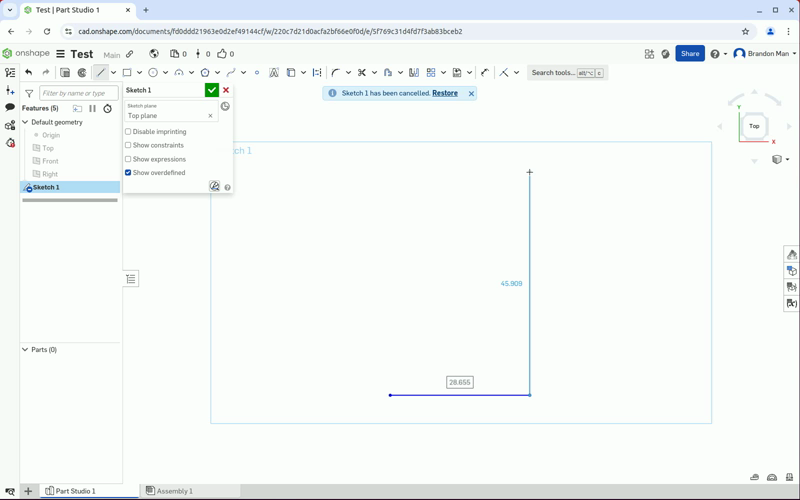
key_up(shift)
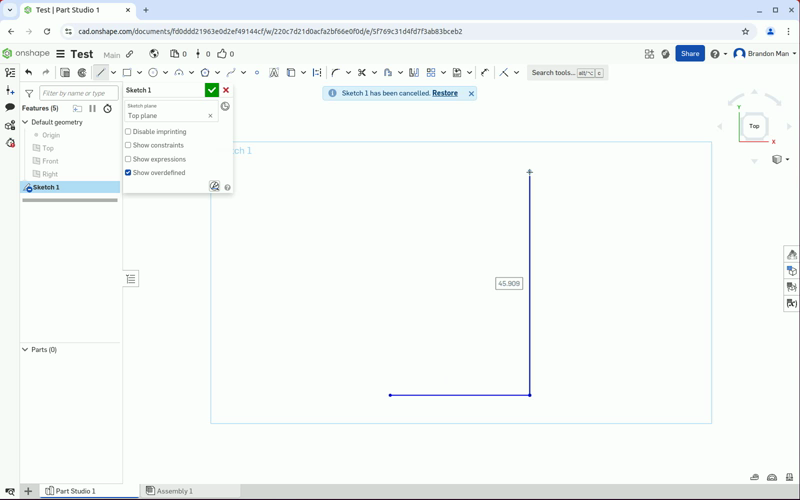
key_down(shift)
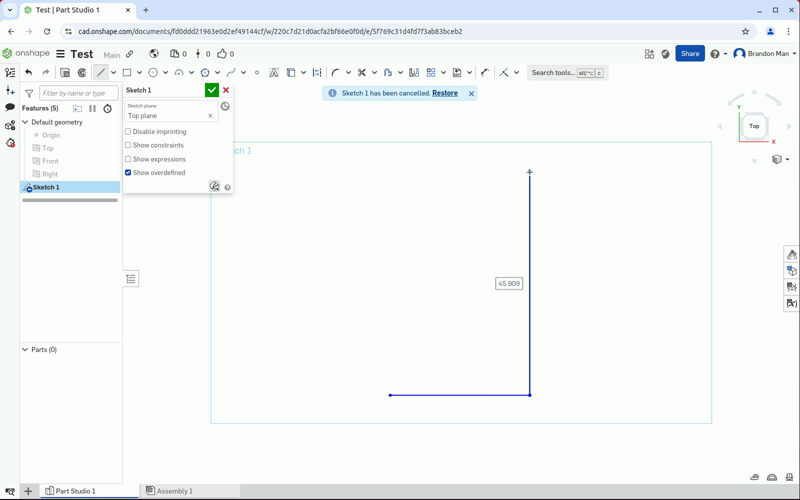
mouse_move(390, 171)
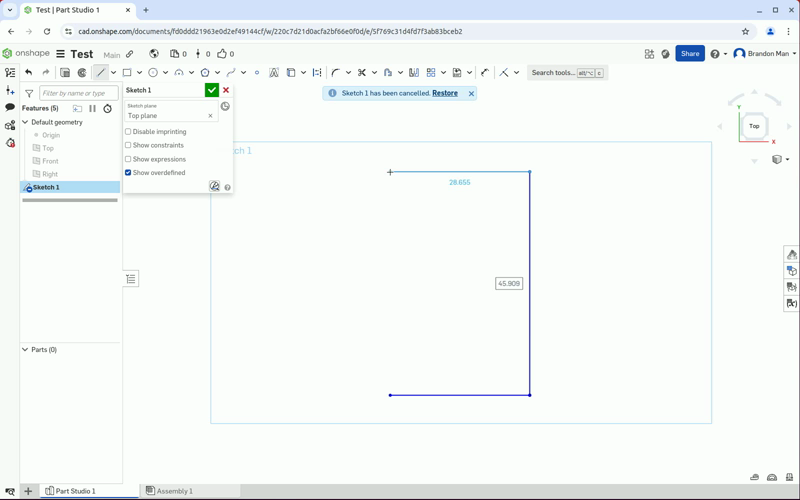
click(390, 171)
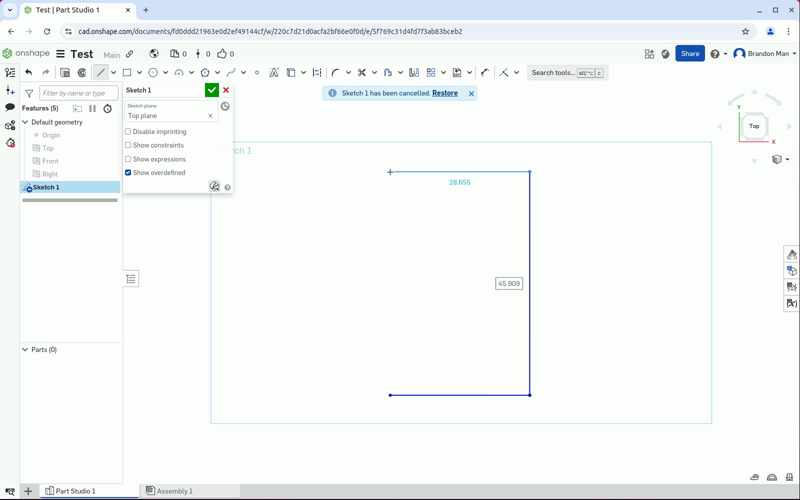
key_up(shift)
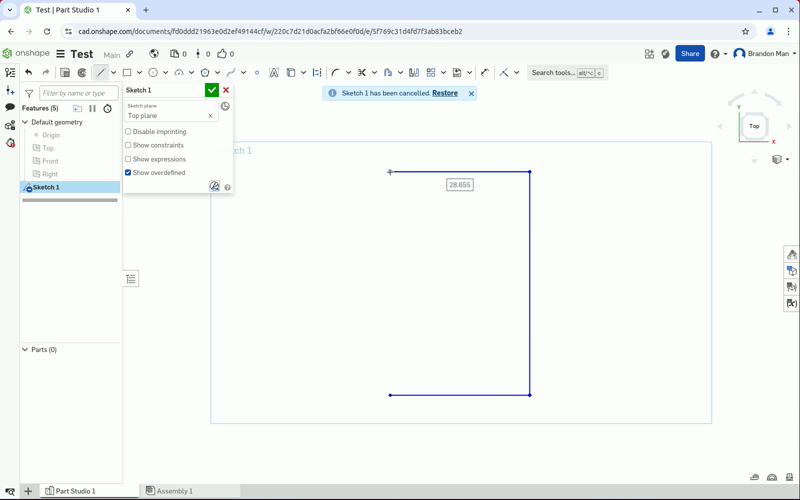
key_down(shift)
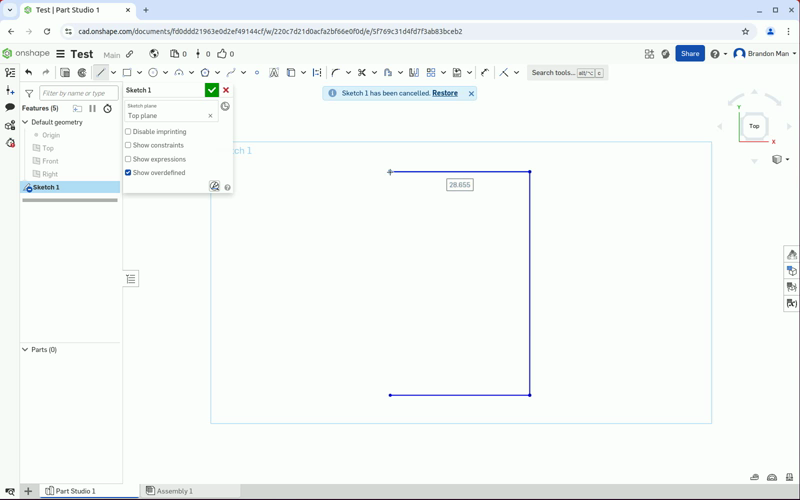
mouse_move(390, 395)
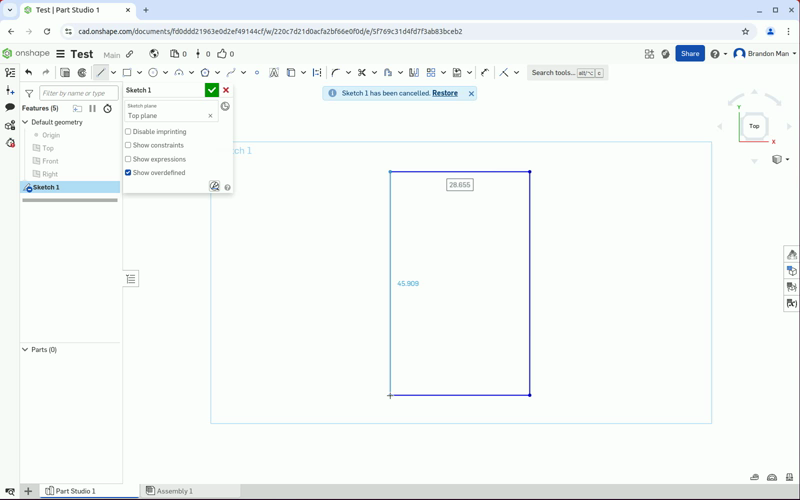
key_up(shift)
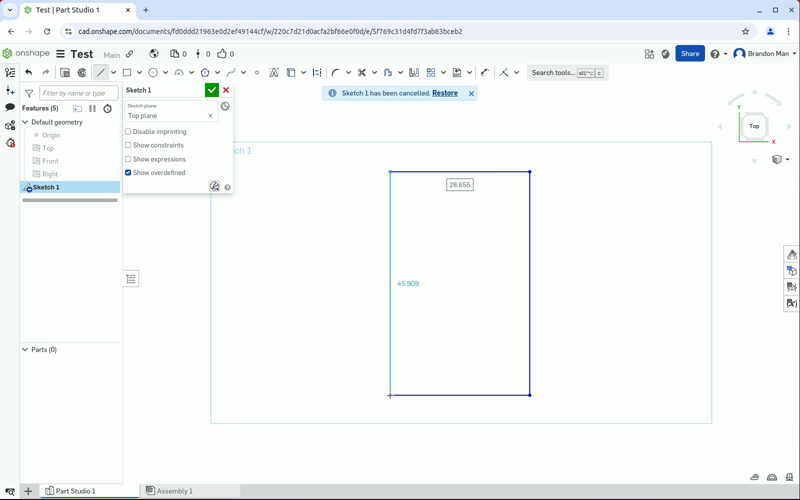
click(390, 395)
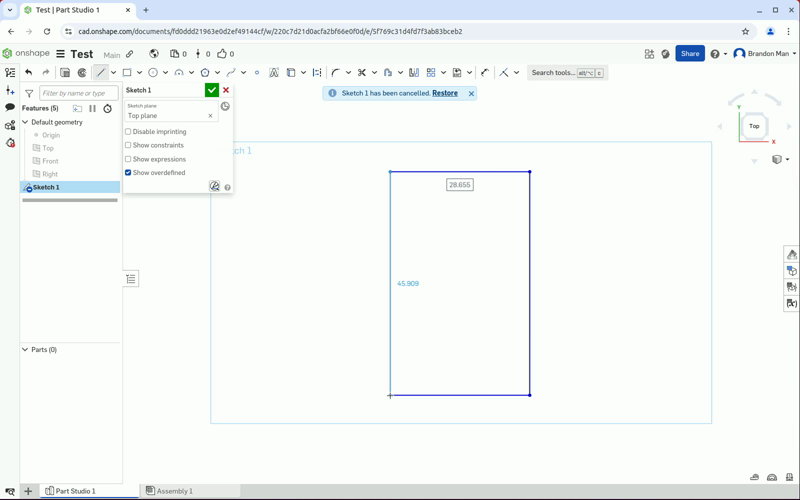
key(esc)
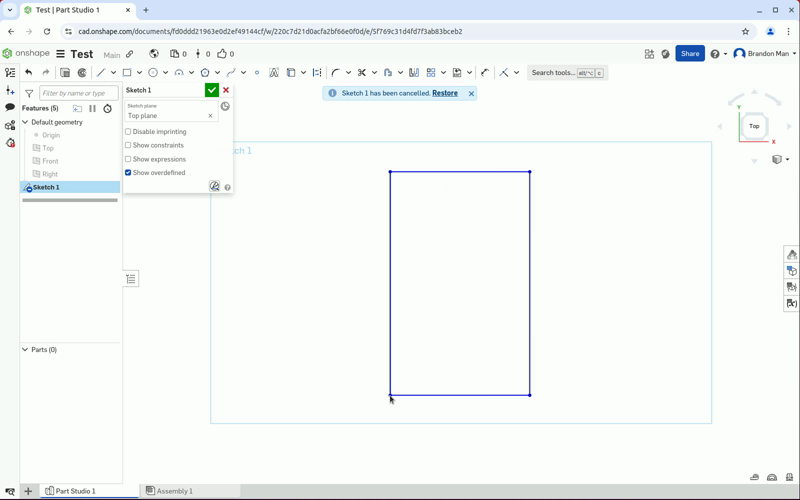
mouse_move(422, 249)
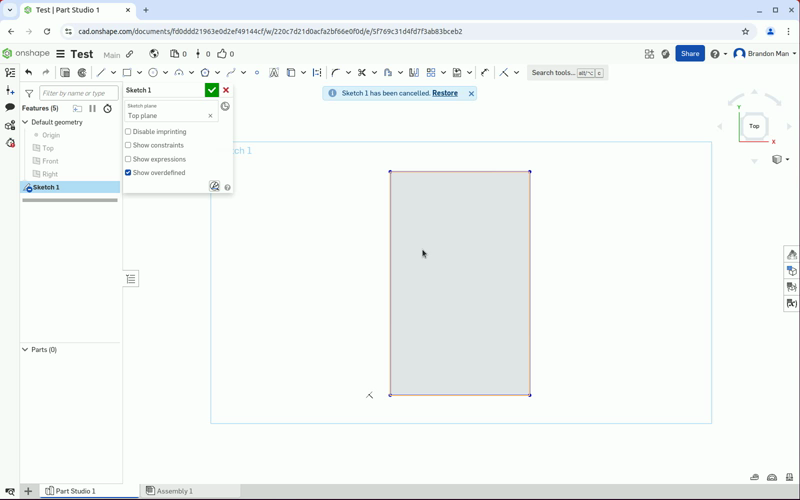
click(422, 249)
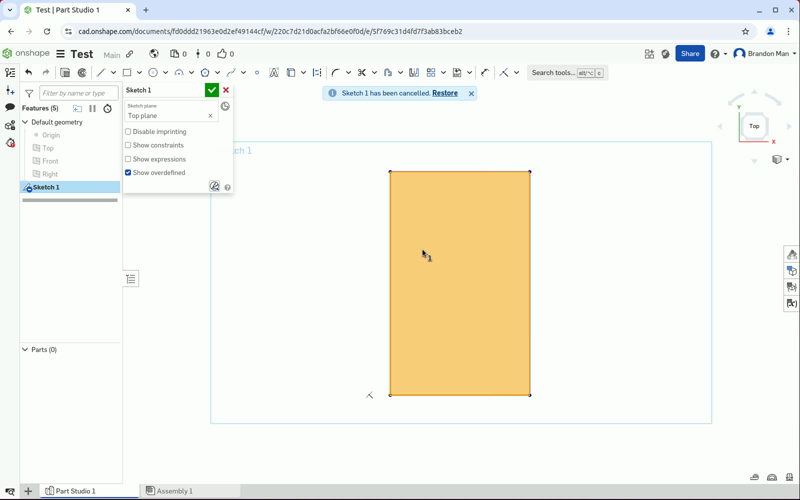
mouse_move(73, 352)
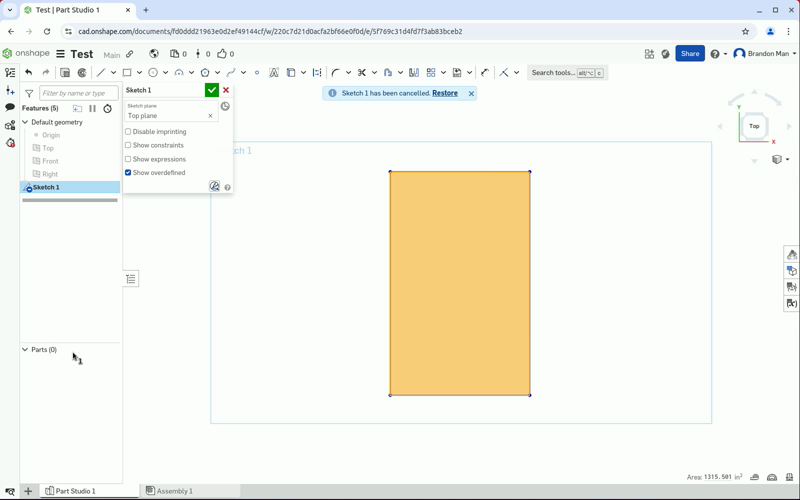
key(shift+y)
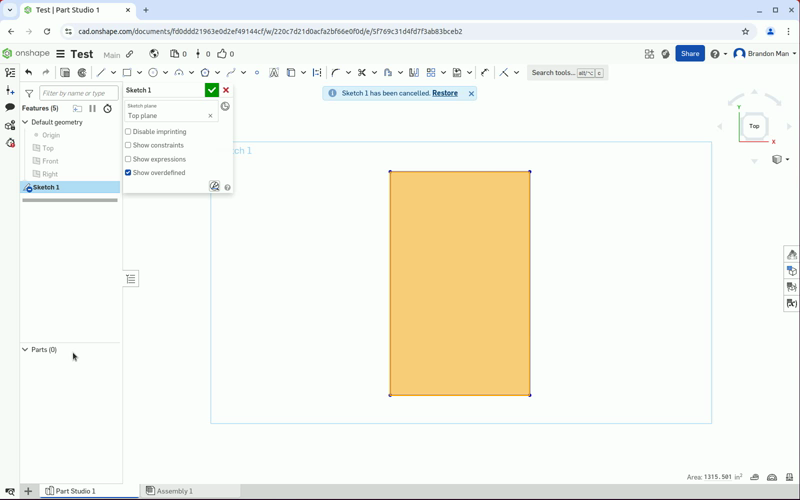
key(shift+e)
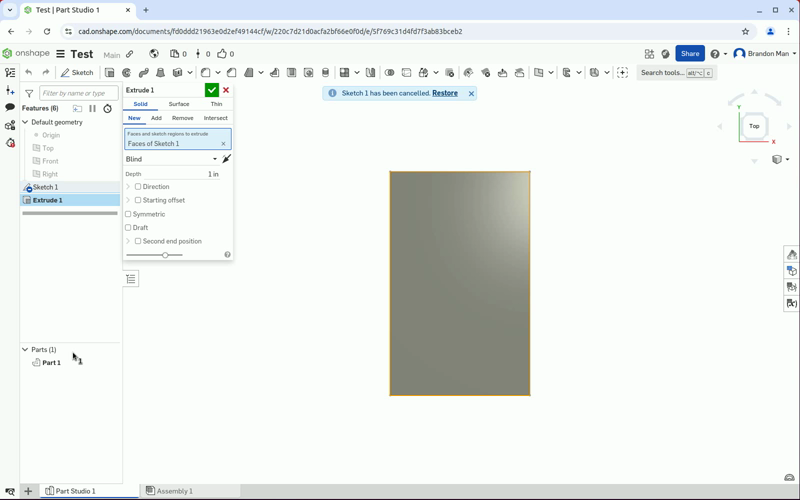
mouse_move(143, 106)
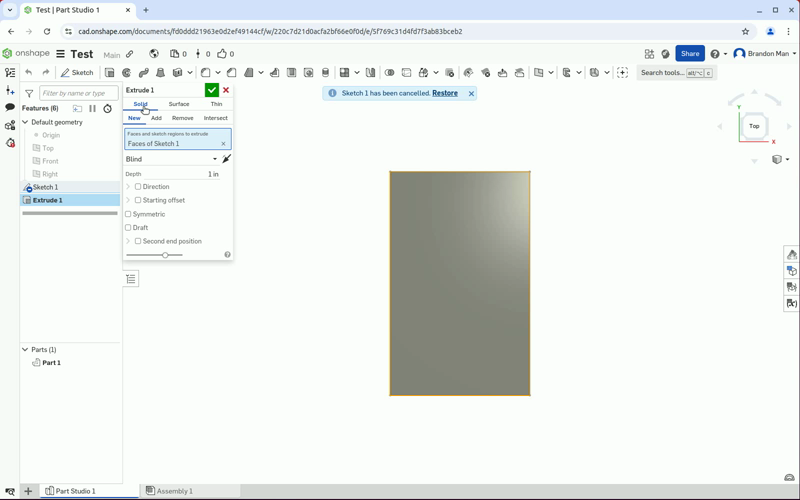
click(143, 106)
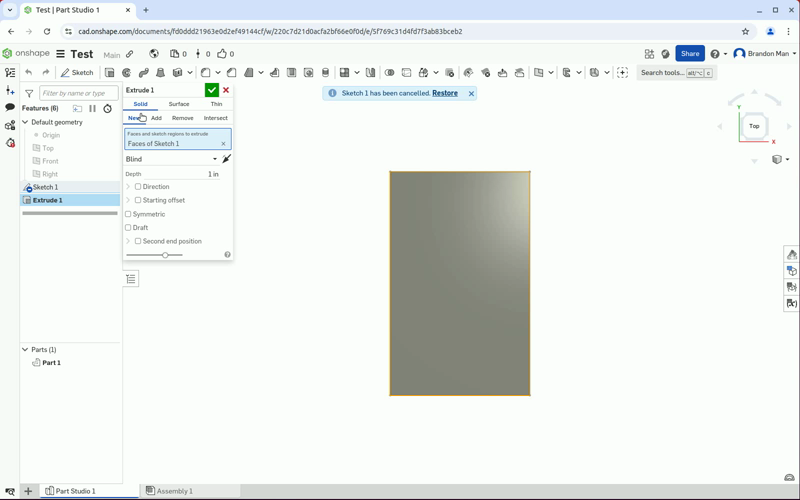
mouse_move(137, 120)
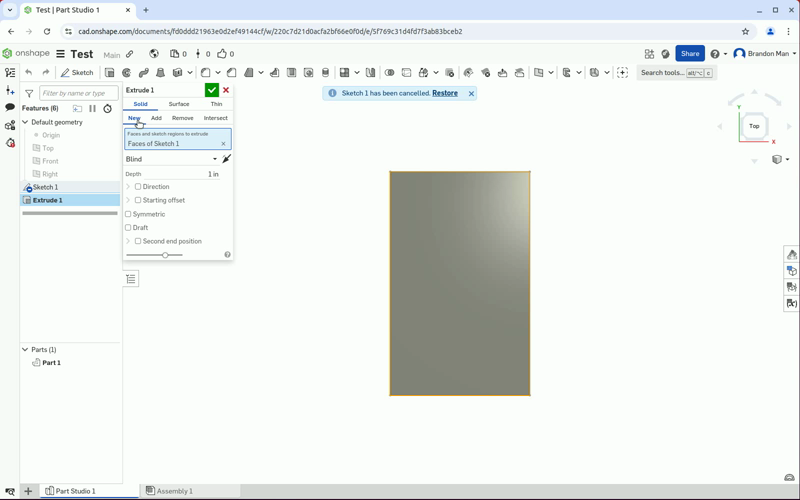
click(137, 120)
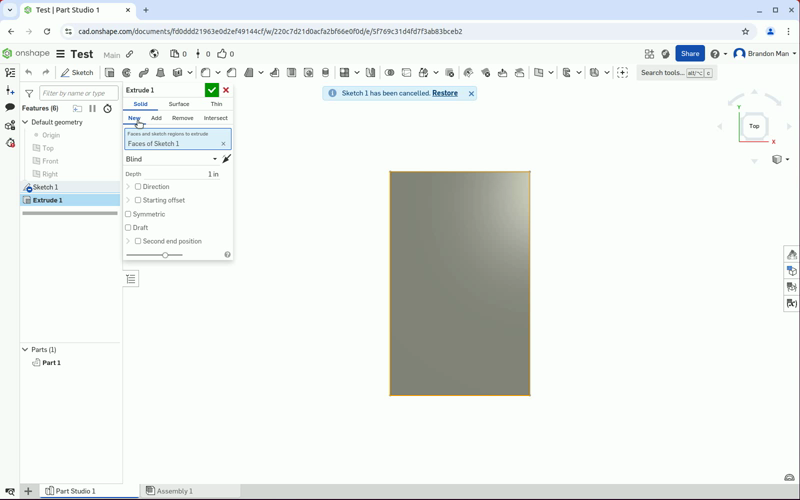
key(tab, 4)
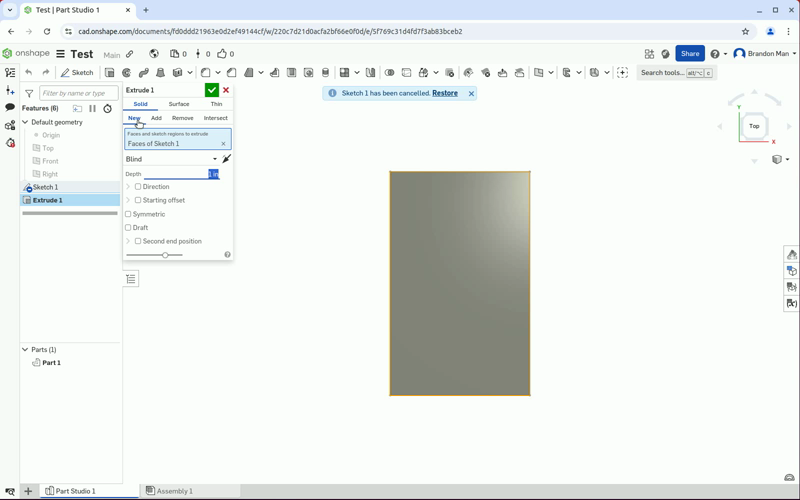
text(5.777)
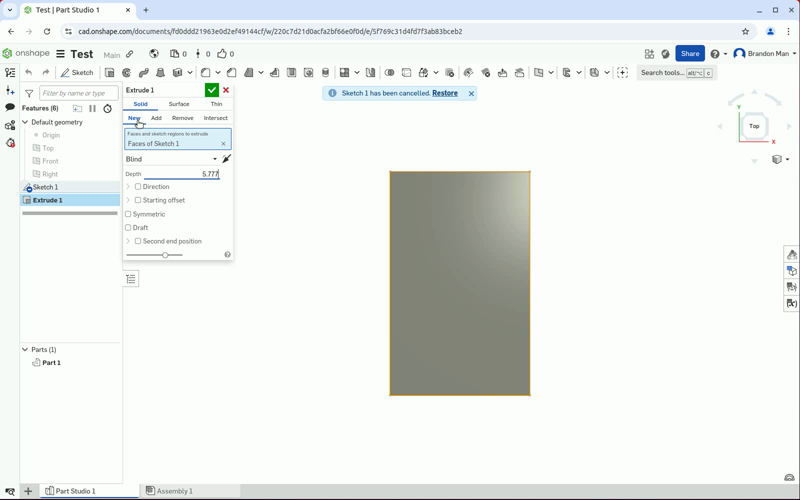
key(enter)
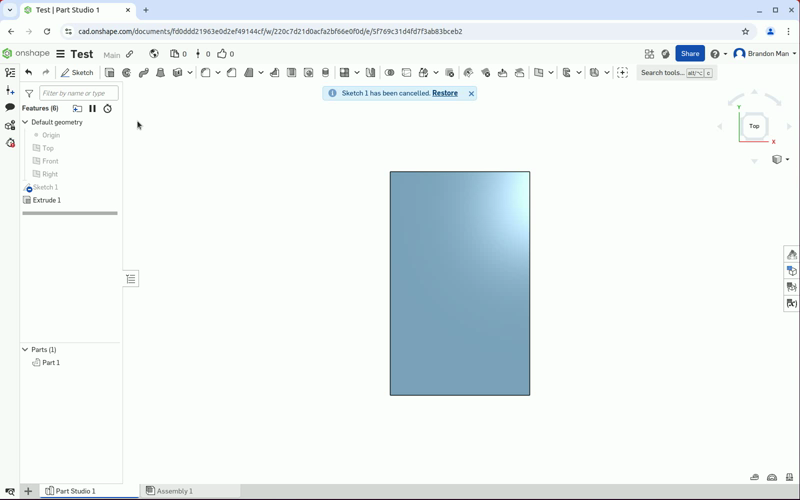
key(shift+h)
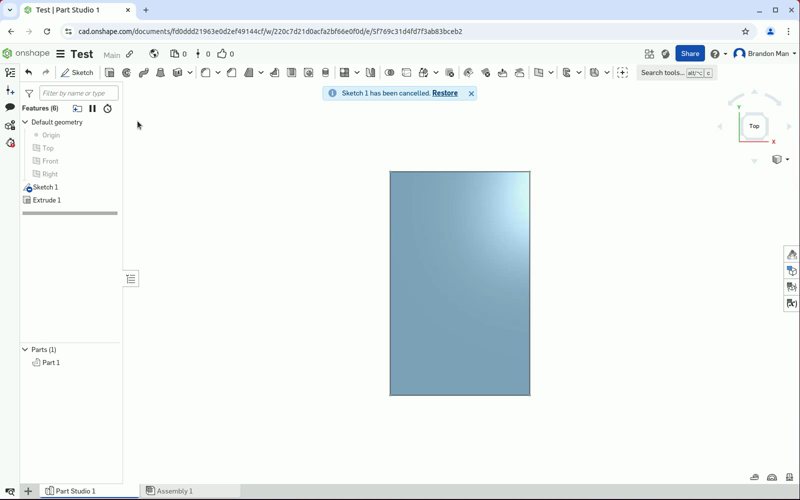
key(shift+h)
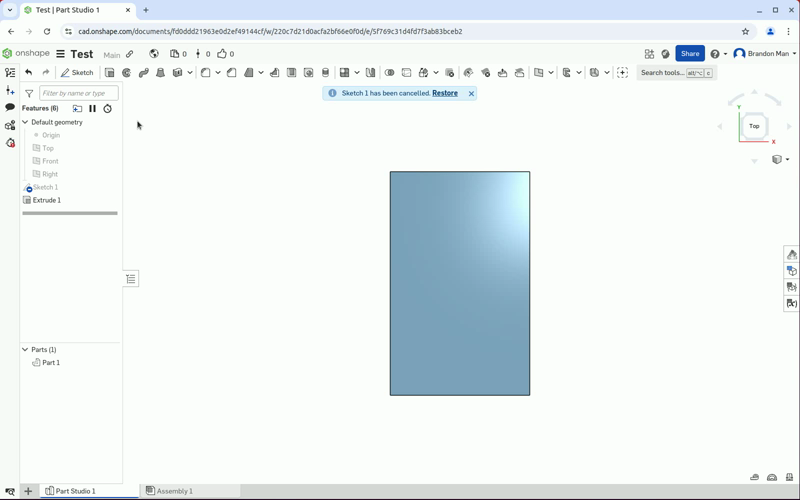
mouse_move(73, 189)
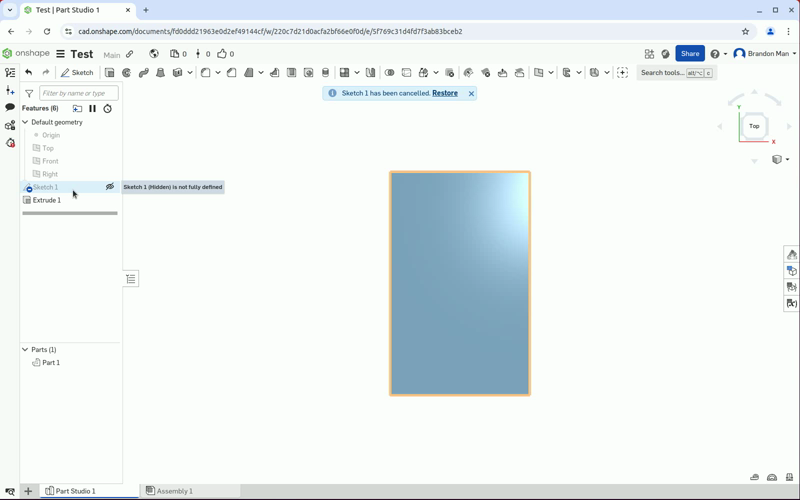
click(73, 189)
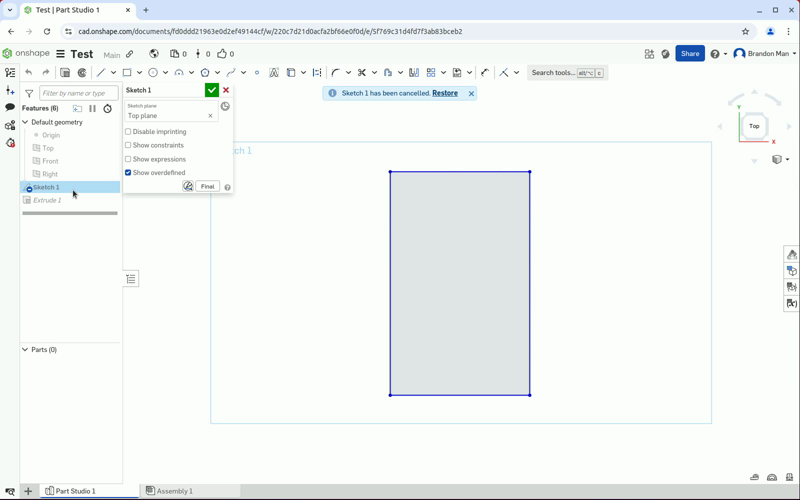
mouse_move(229, 92)
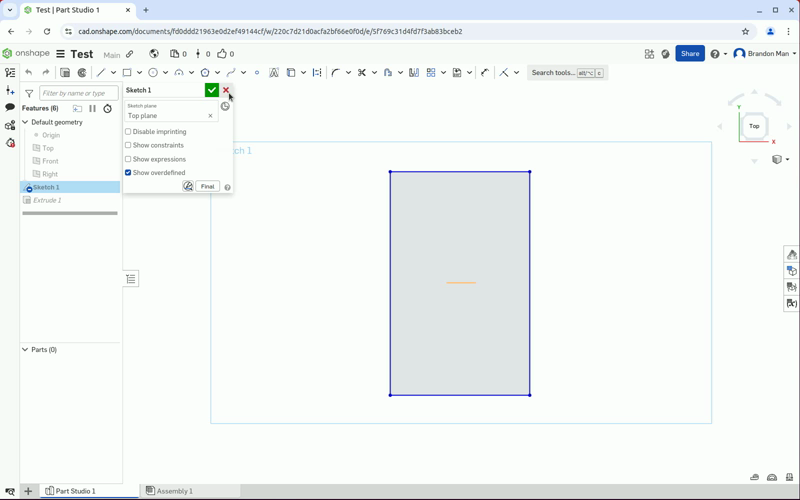
click(229, 92)
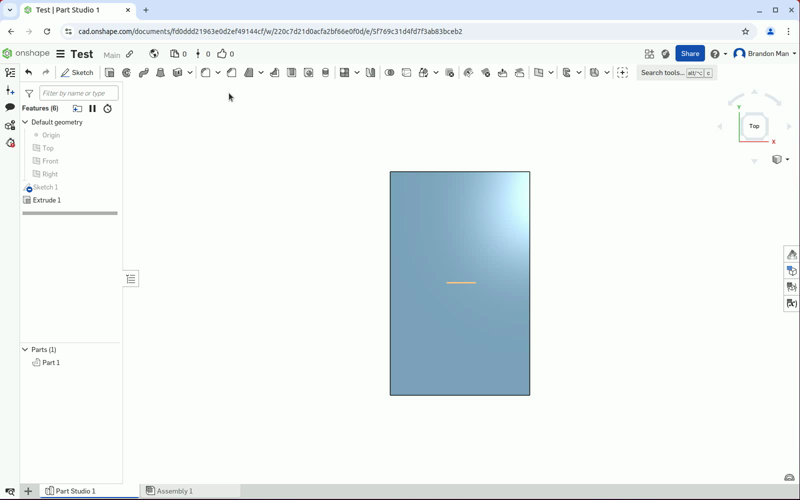
mouse_move(541, 75)
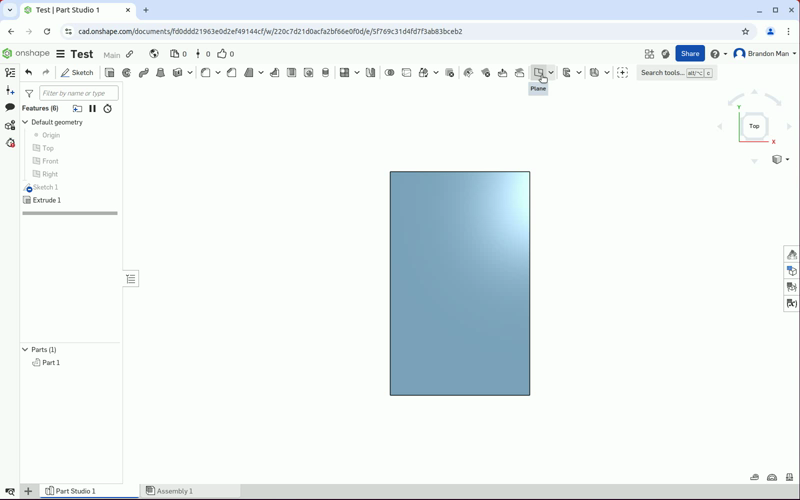
click(541, 75)
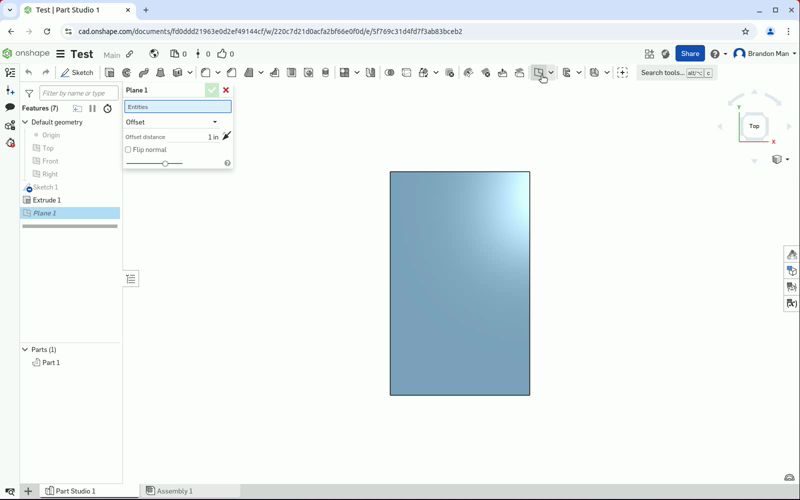
mouse_move(73, 150)
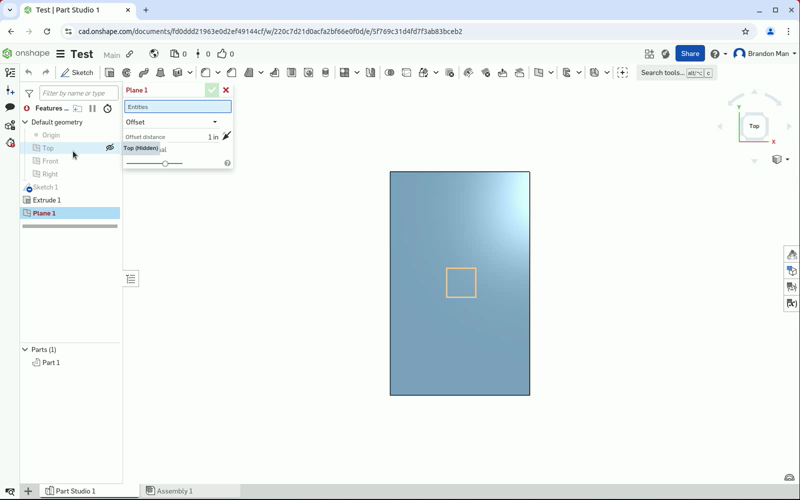
click(73, 150)
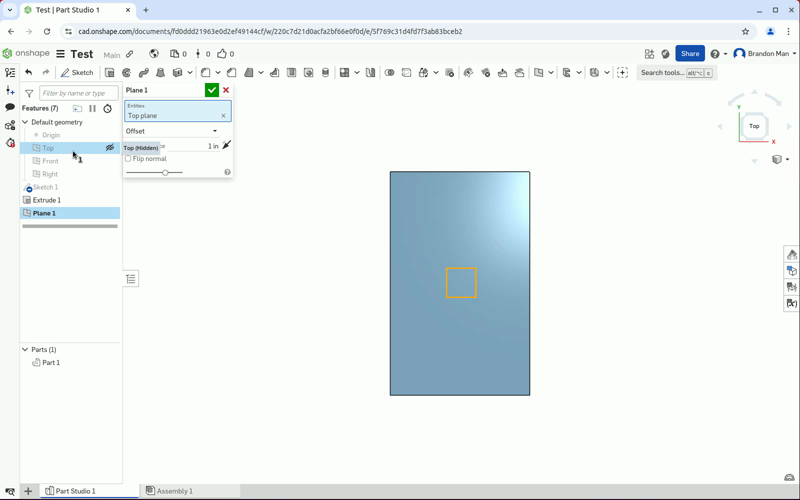
key(tab, 2)
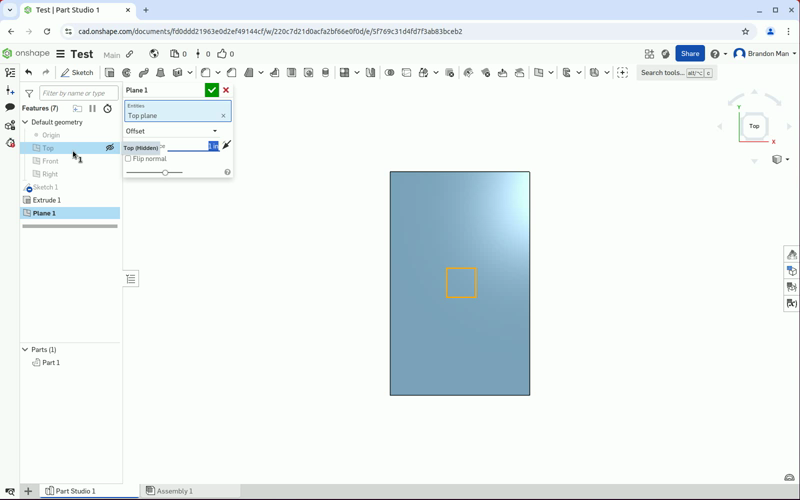
text(5.792)
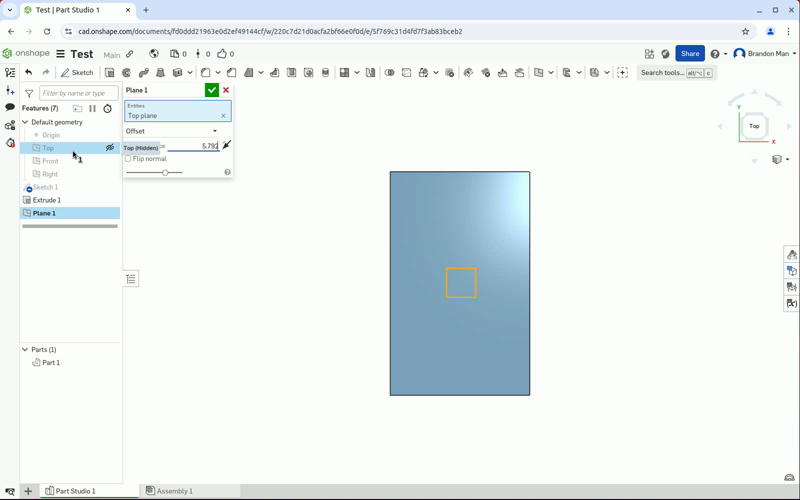
key(enter, 2)
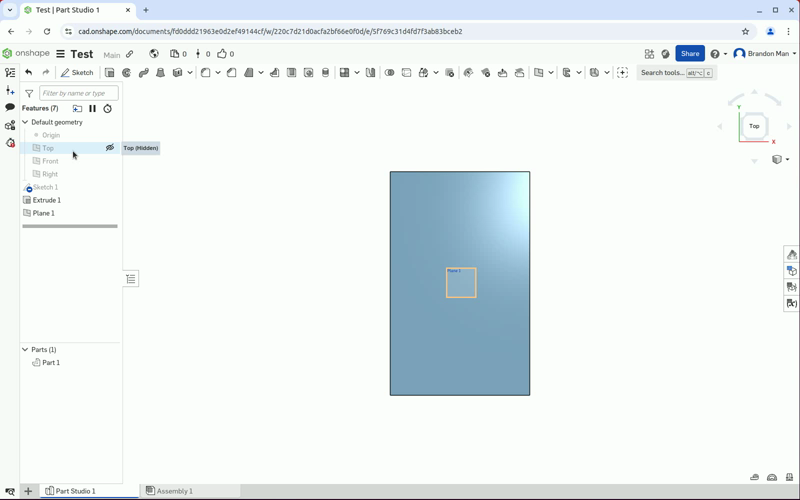
key(shift+s)
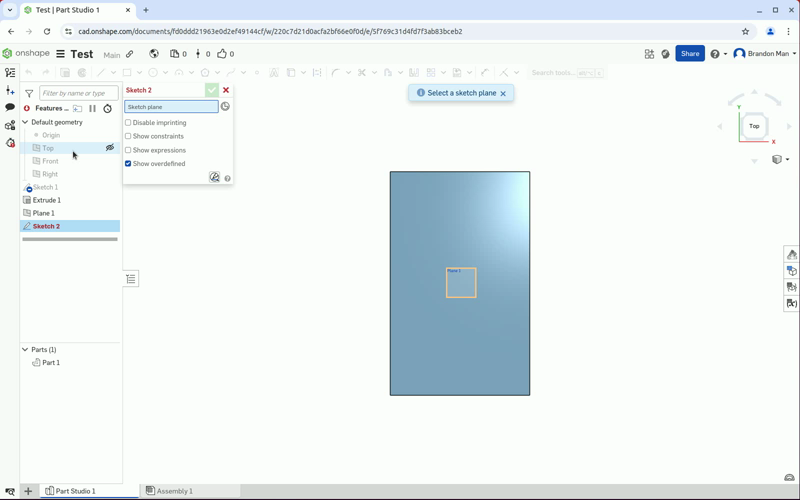
mouse_move(73, 215)
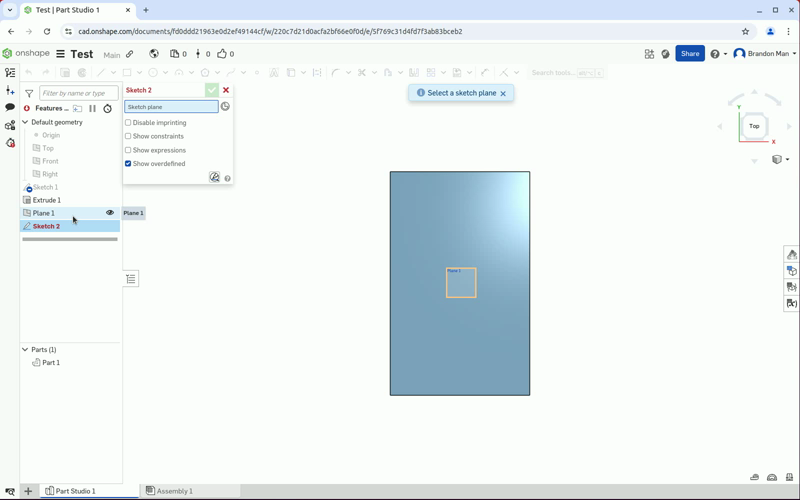
click(73, 215)
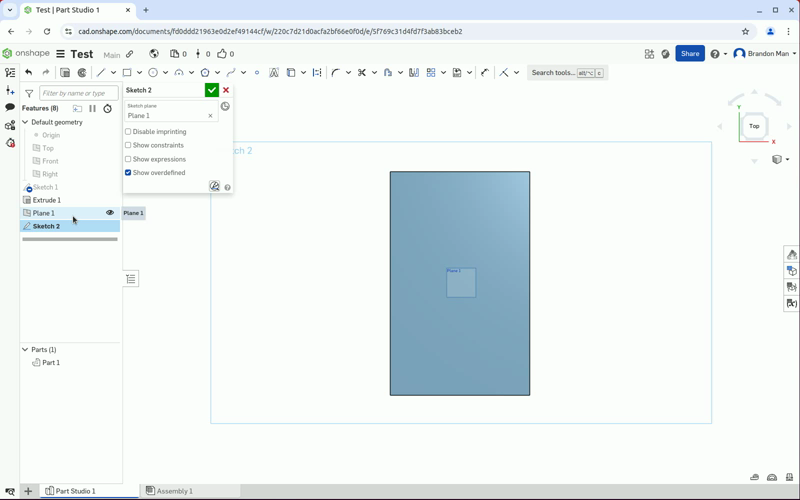
mouse_move(73, 352)
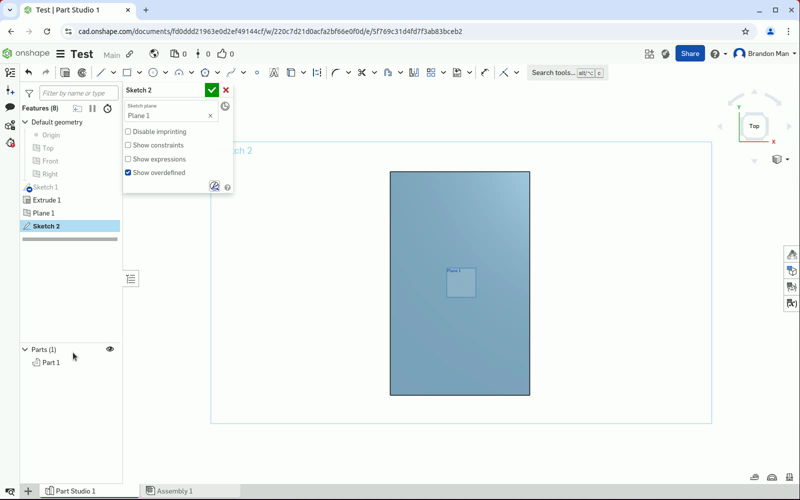
key(y)
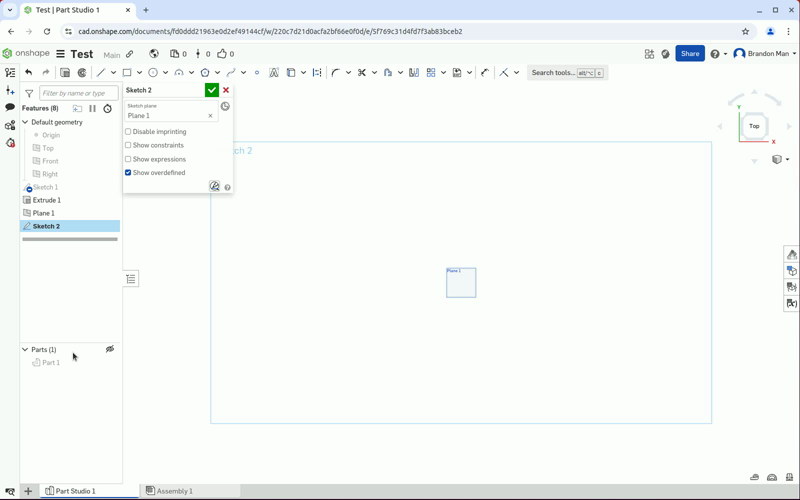
key(l)
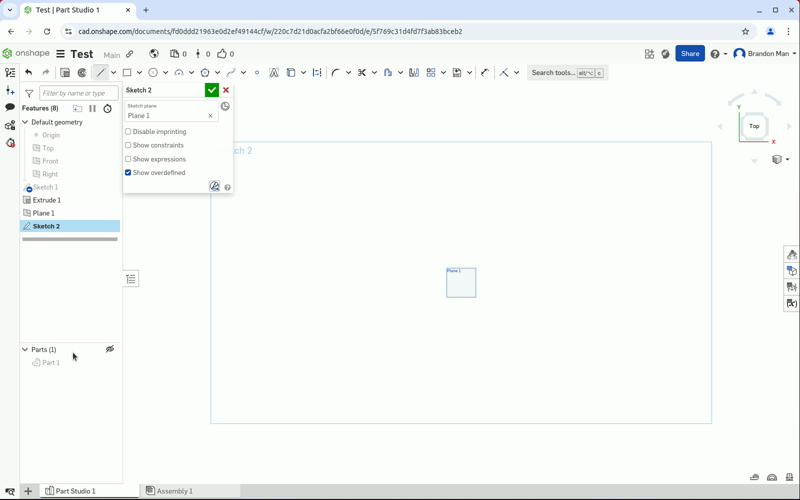
key_down(shift)
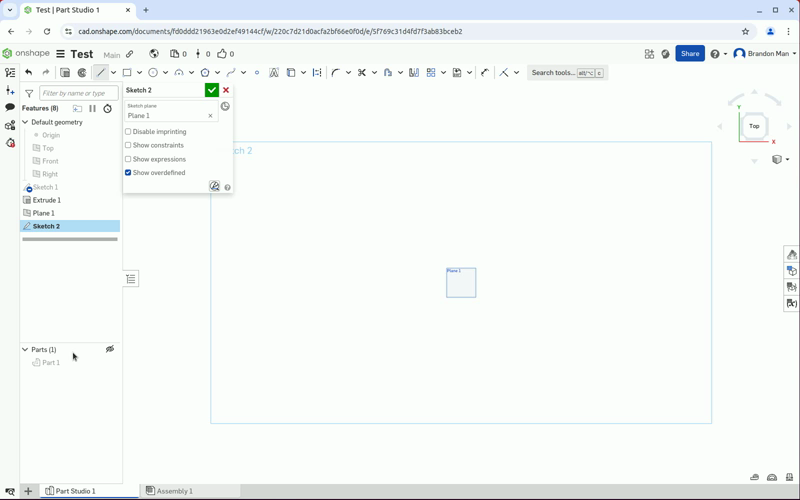
mouse_move(418, 198)
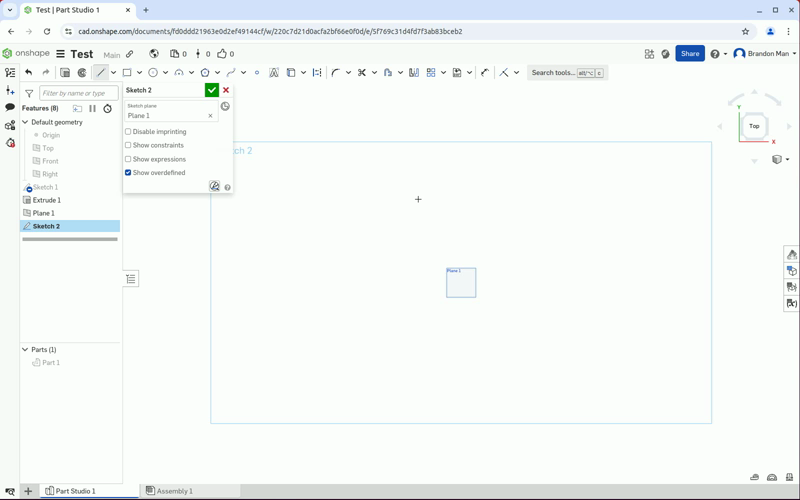
click(418, 198)
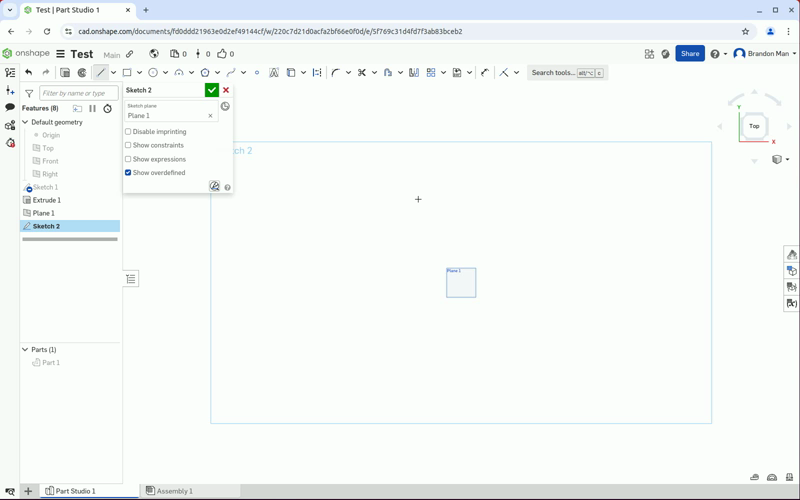
key_up(shift)
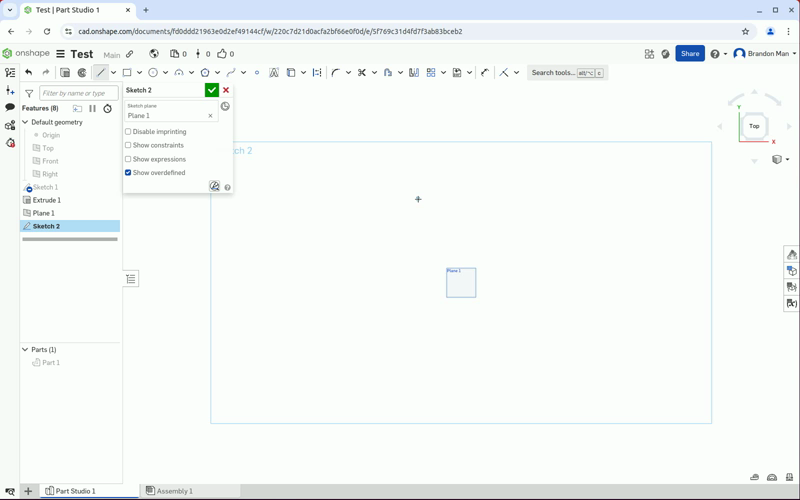
key_down(shift)
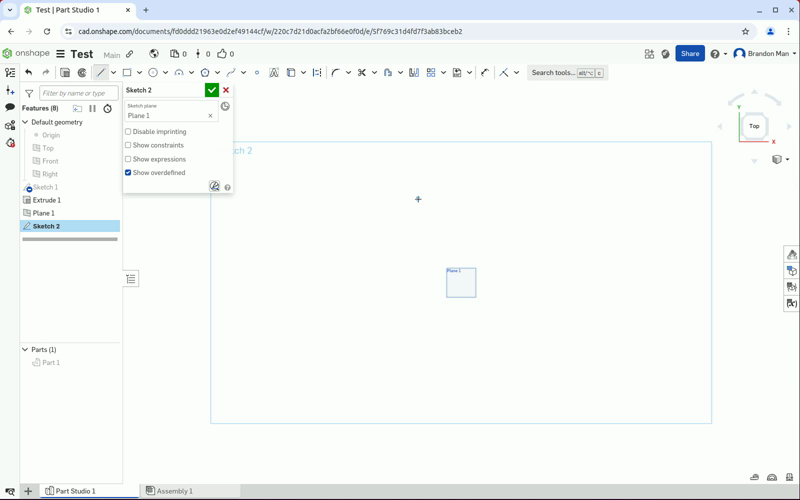
mouse_move(448, 198)
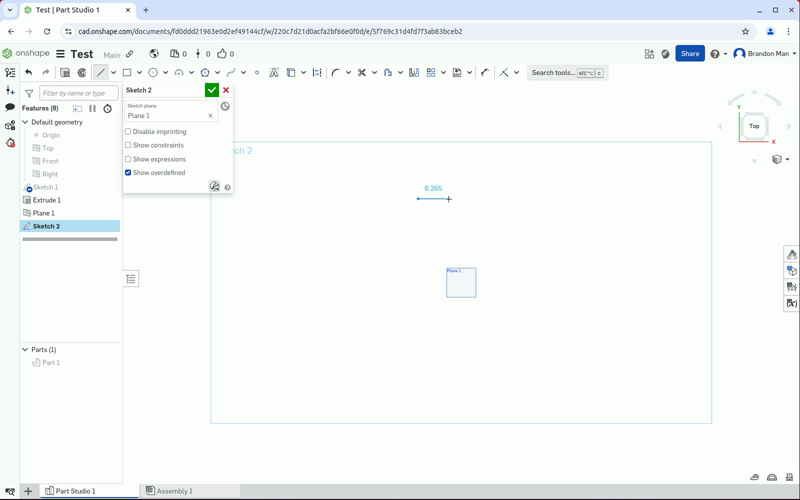
mouse_move(432, 213)
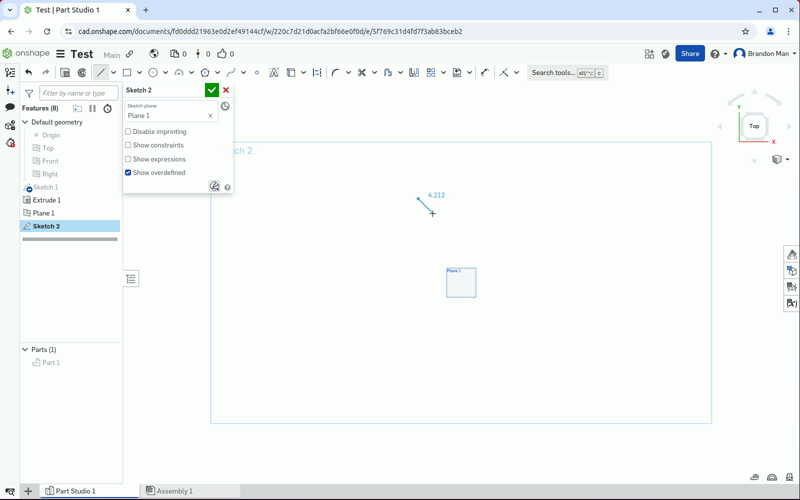
click(432, 213)
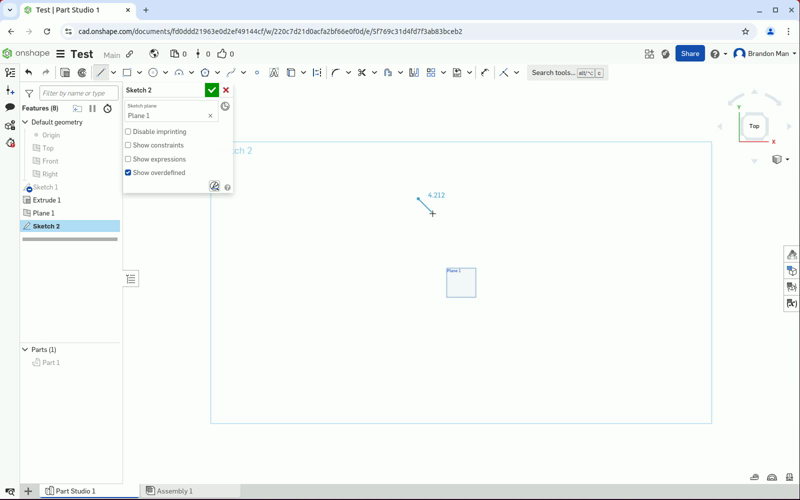
key_up(shift)
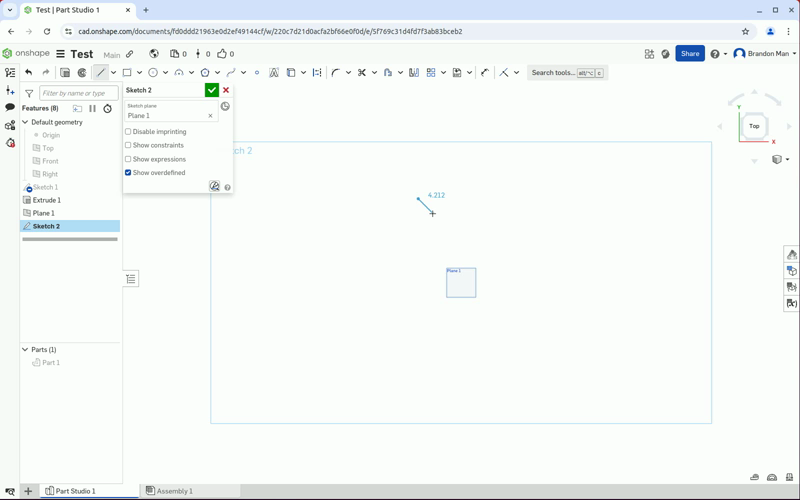
key_down(shift)
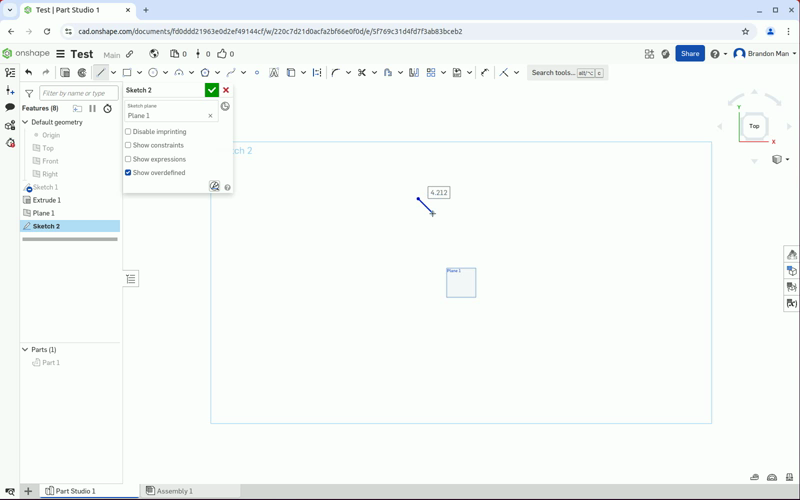
mouse_move(462, 213)
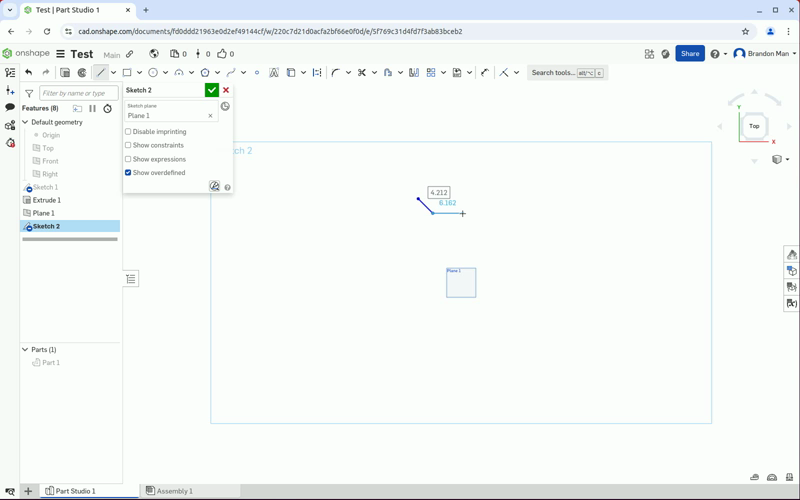
mouse_move(461, 213)
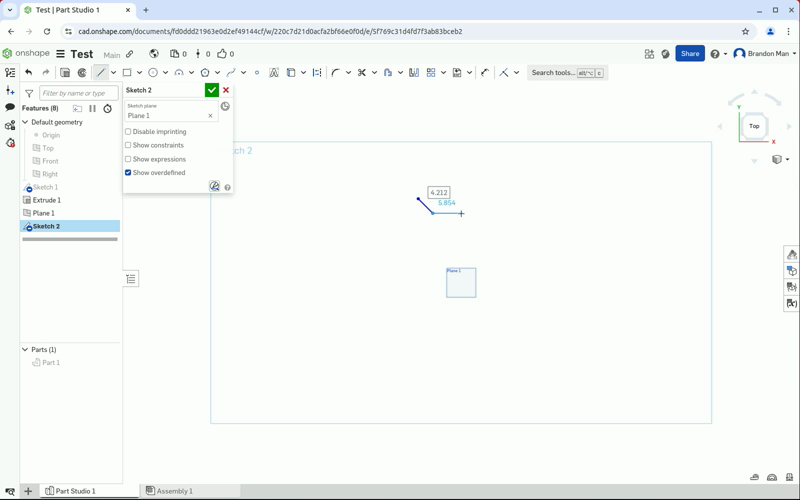
click(461, 213)
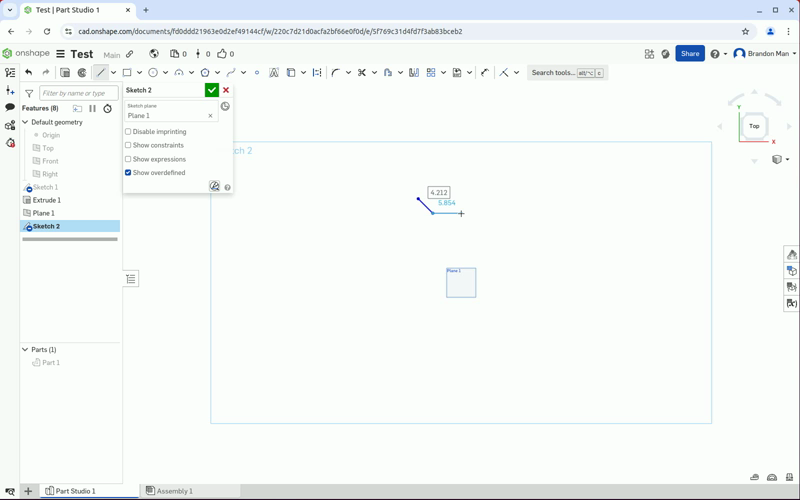
key_up(shift)
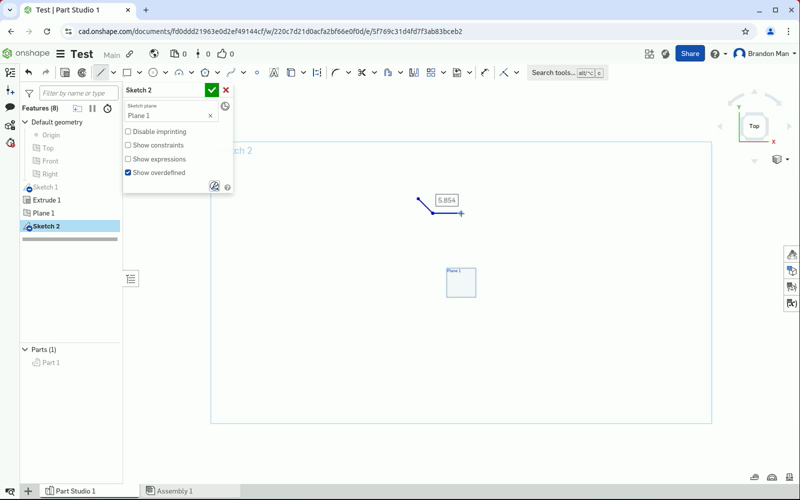
key_down(shift)
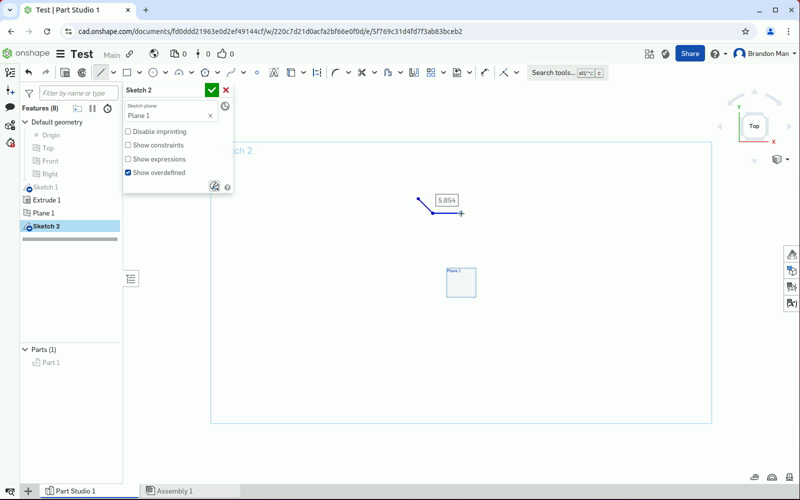
mouse_move(491, 213)
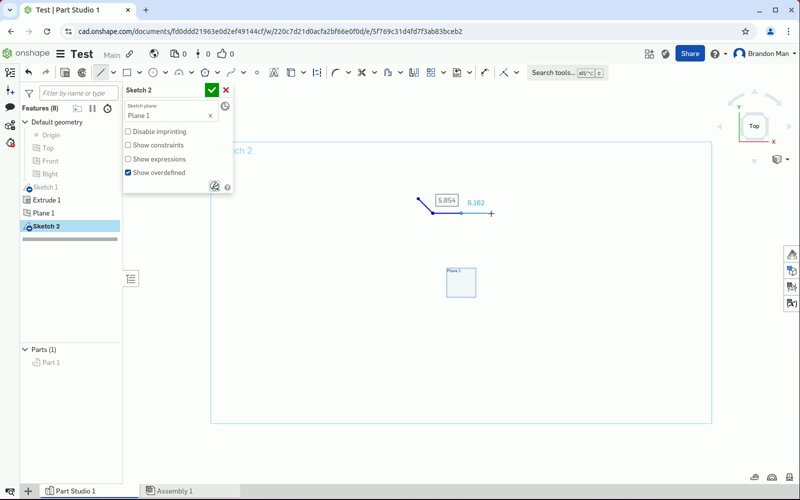
mouse_move(489, 213)
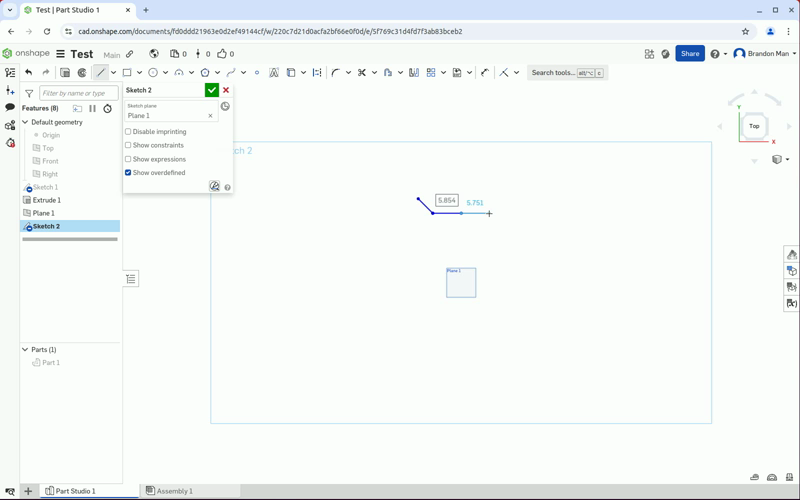
click(489, 213)
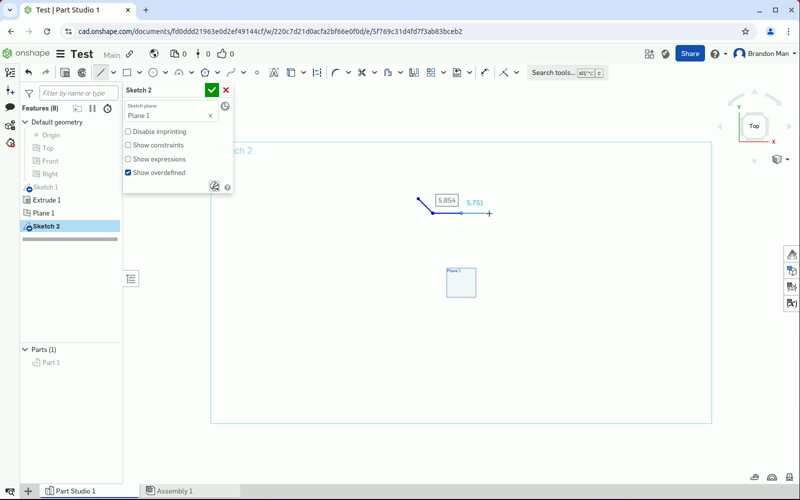
key_up(shift)
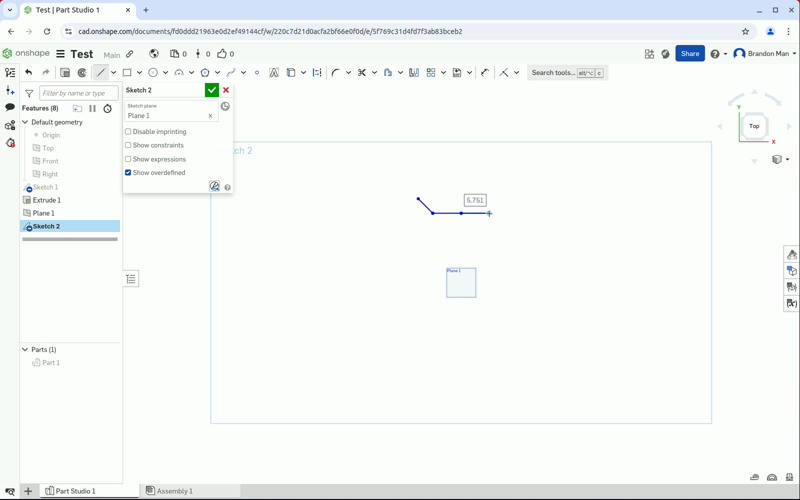
key_down(shift)
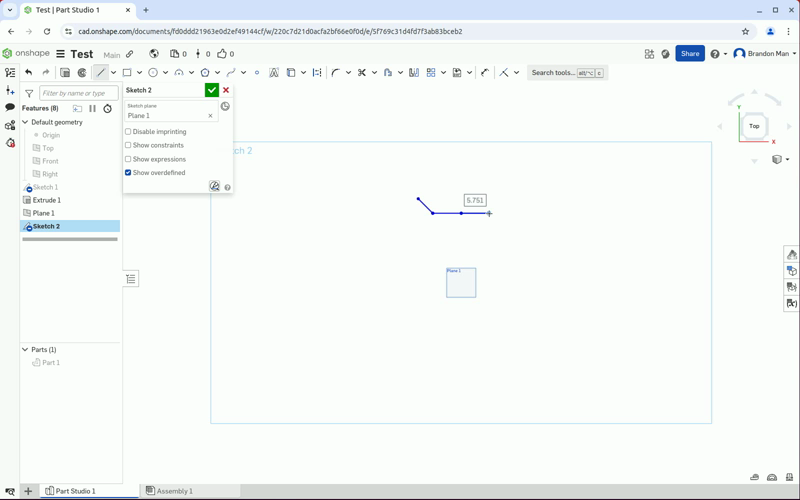
mouse_move(519, 213)
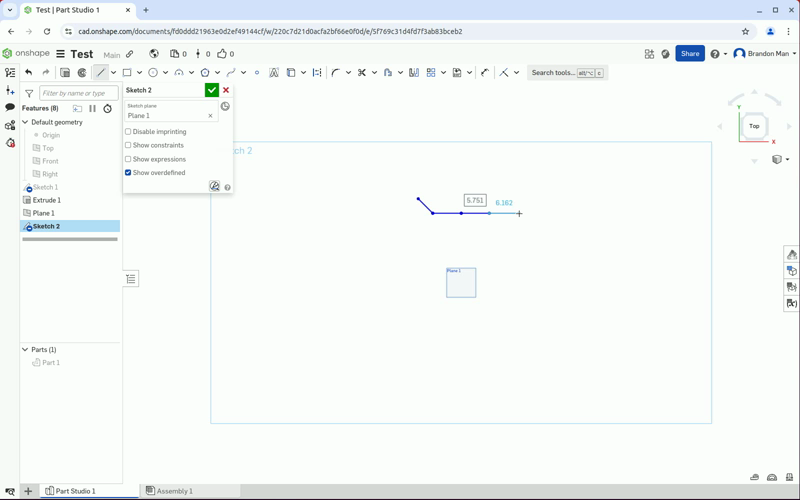
mouse_move(503, 198)
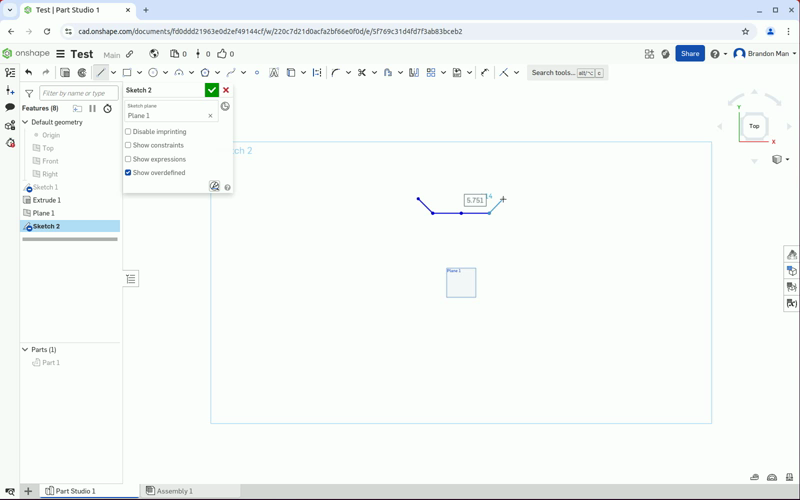
click(503, 198)
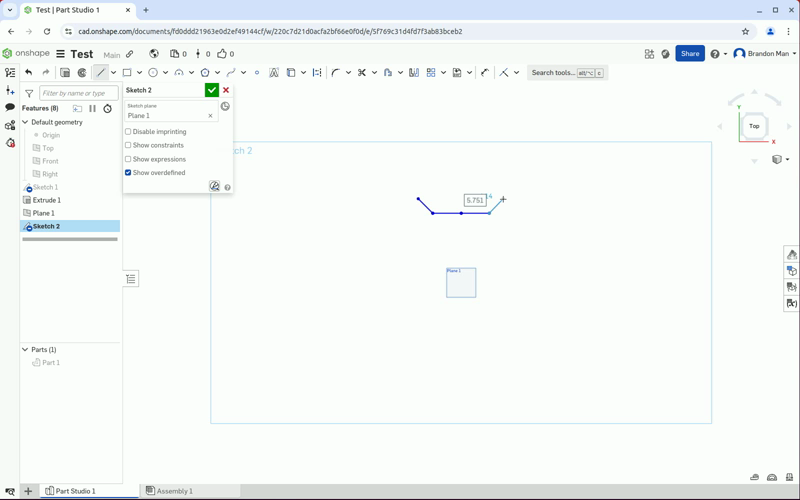
key_up(shift)
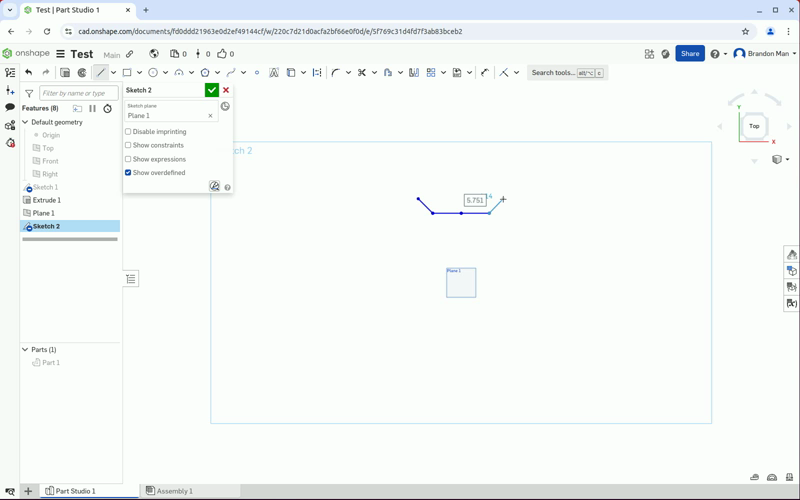
key_down(shift)
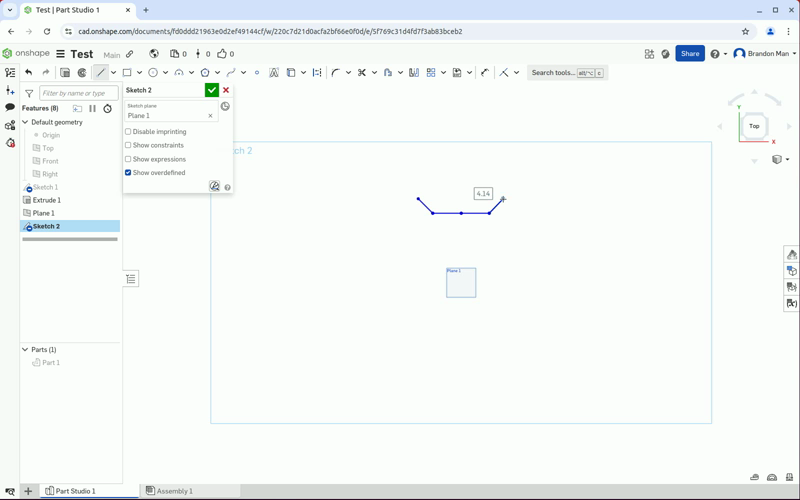
mouse_move(533, 198)
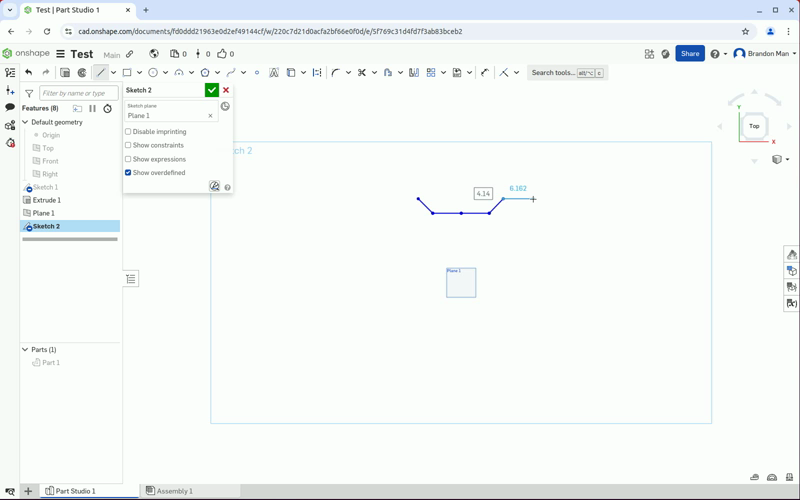
mouse_move(489, 184)
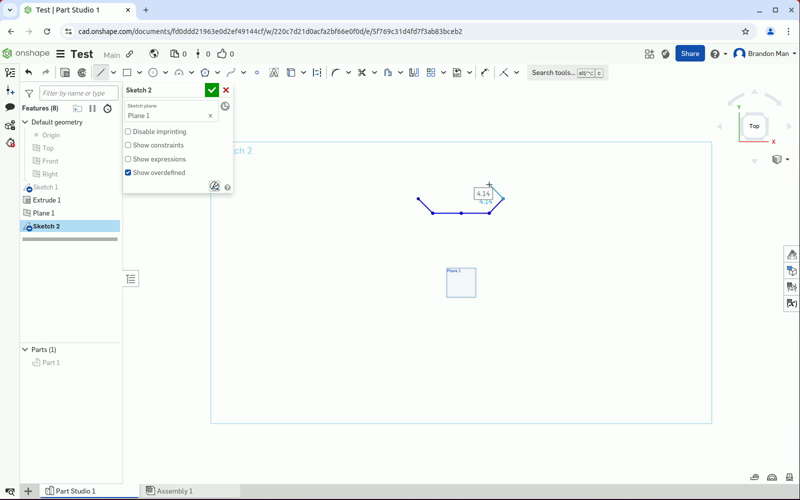
click(489, 184)
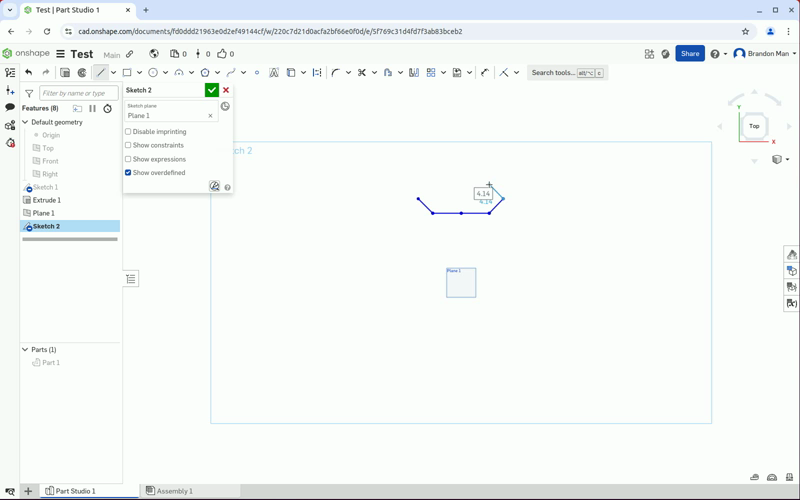
key_up(shift)
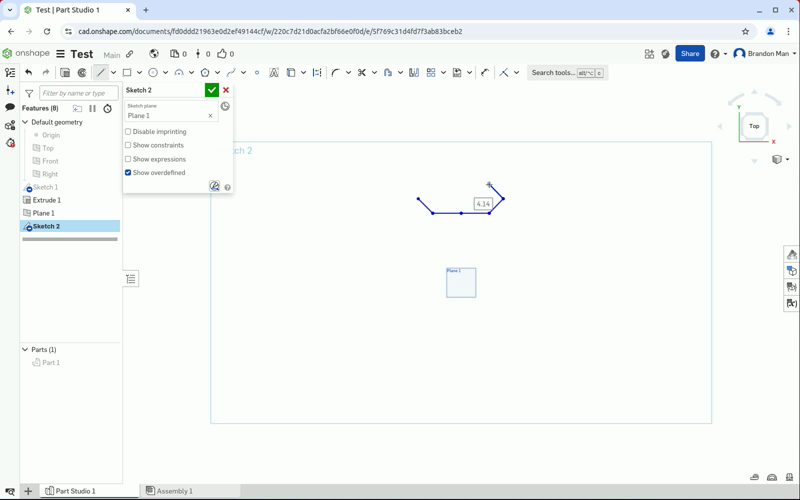
key_down(shift)
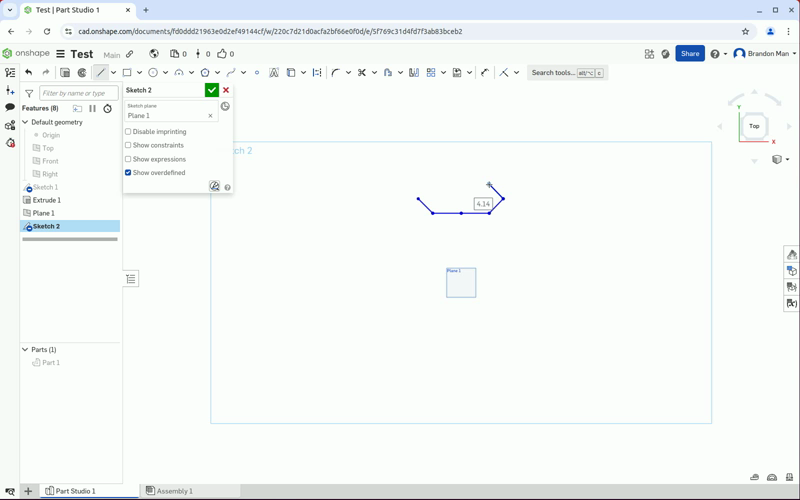
mouse_move(519, 184)
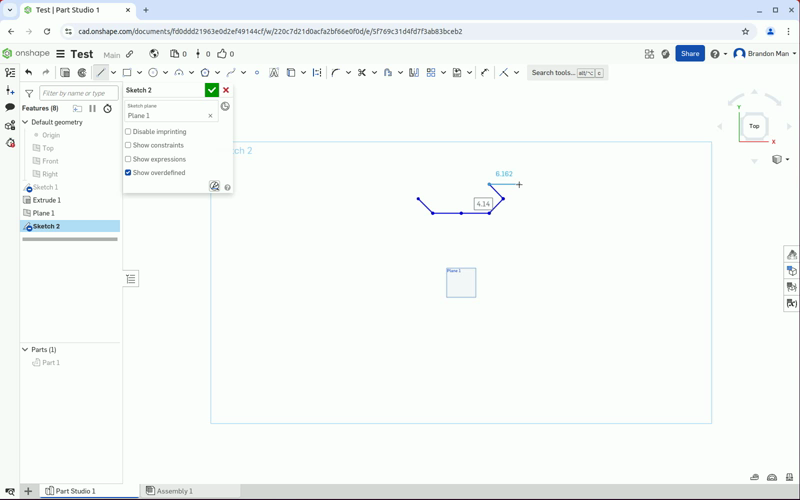
mouse_move(461, 184)
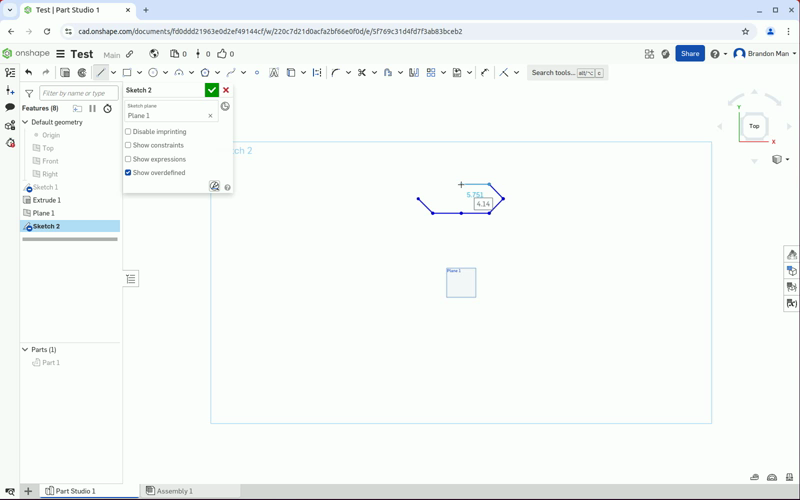
click(461, 184)
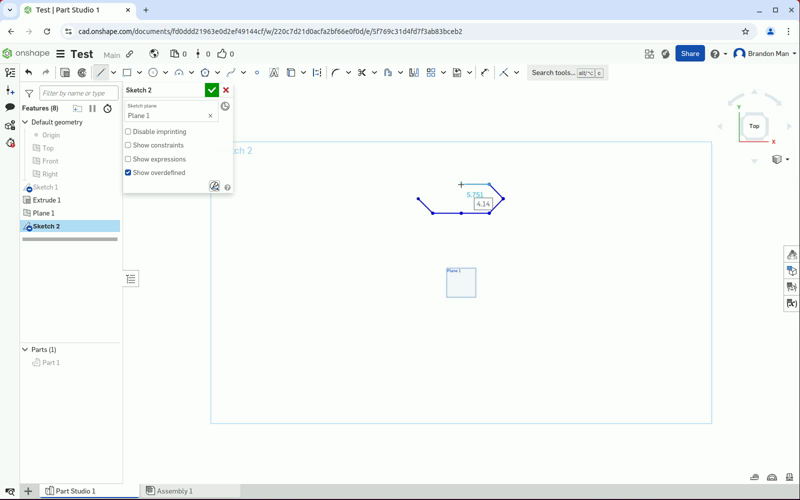
key_up(shift)
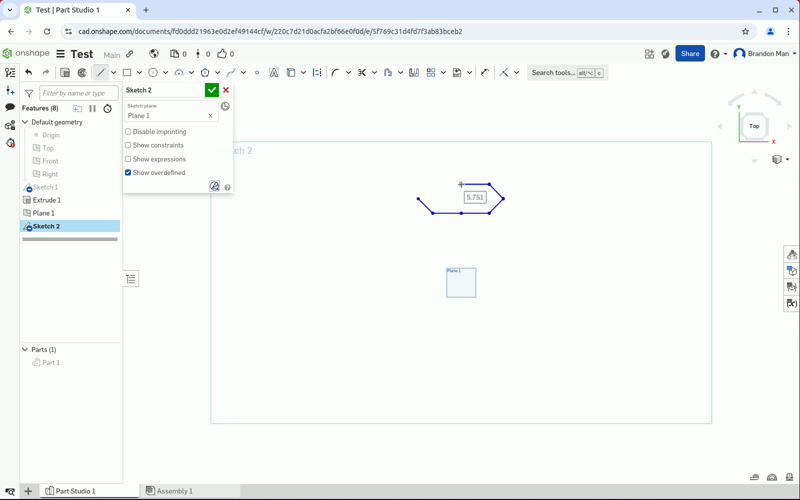
key_down(shift)
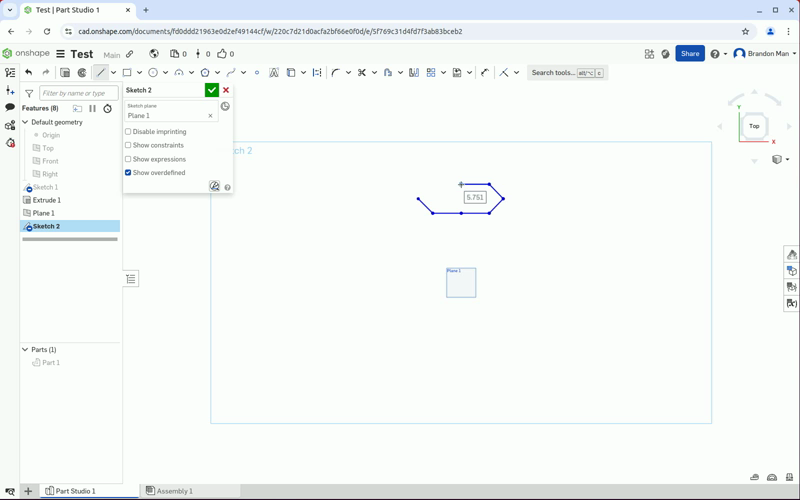
mouse_move(491, 184)
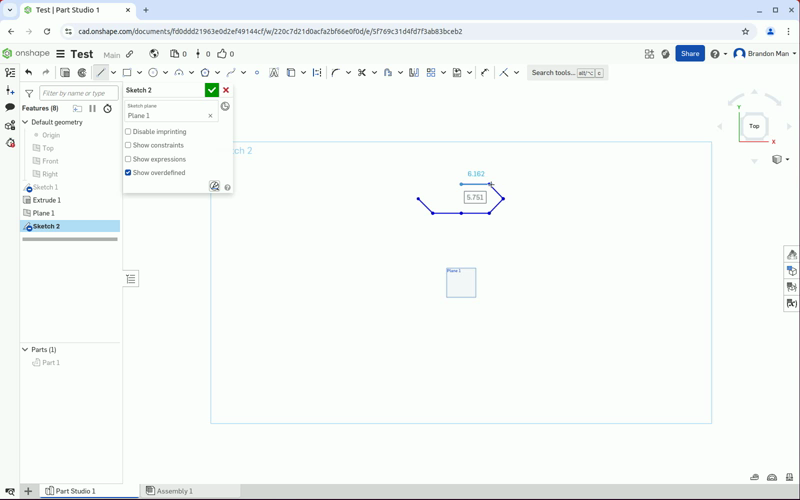
mouse_move(432, 184)
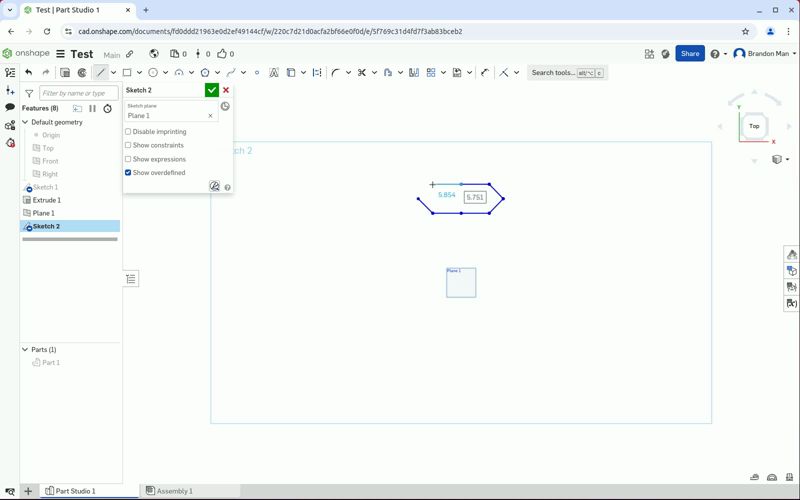
click(432, 184)
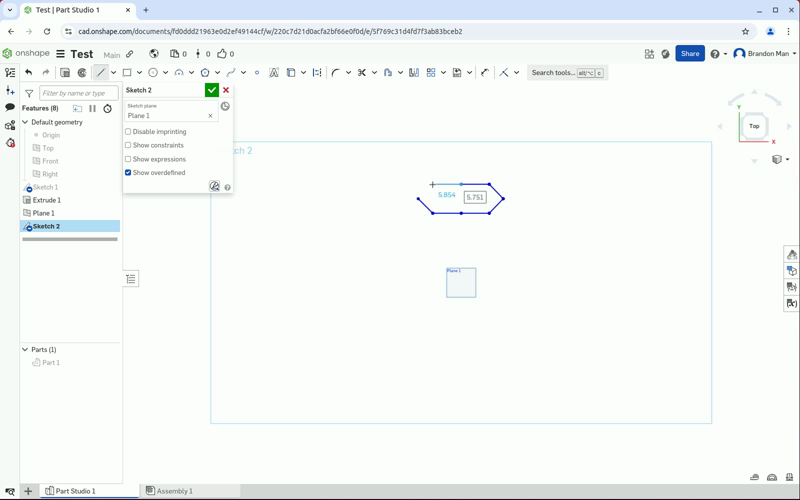
key_up(shift)
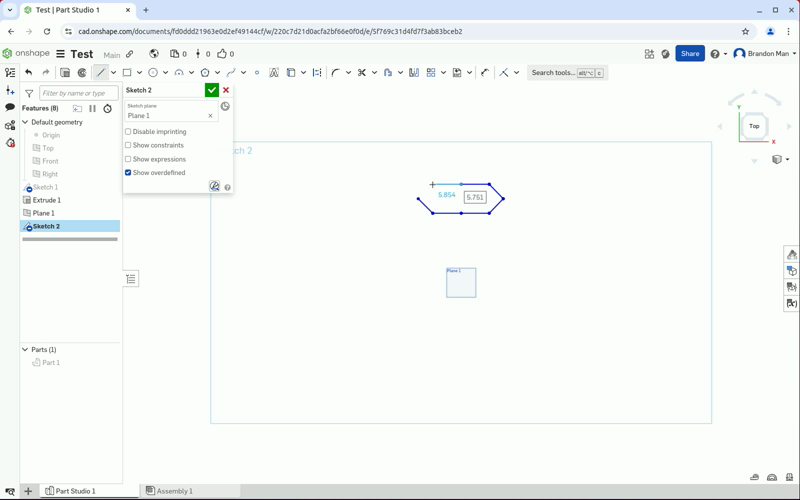
mouse_move(462, 184)
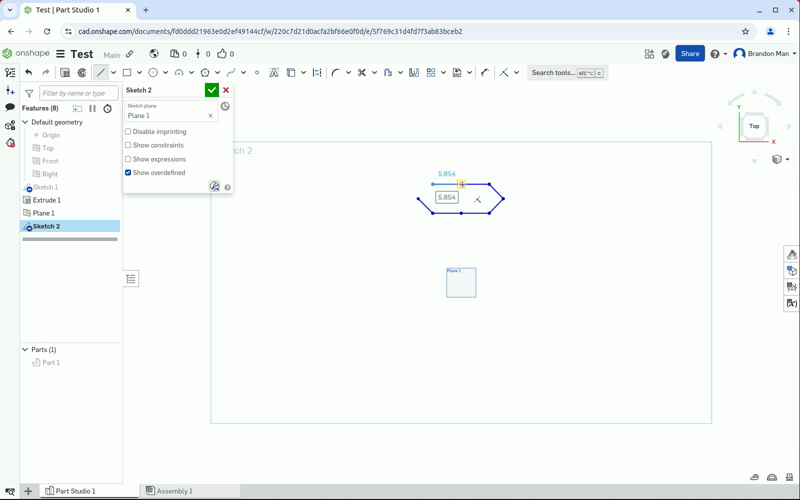
key_down(shift)
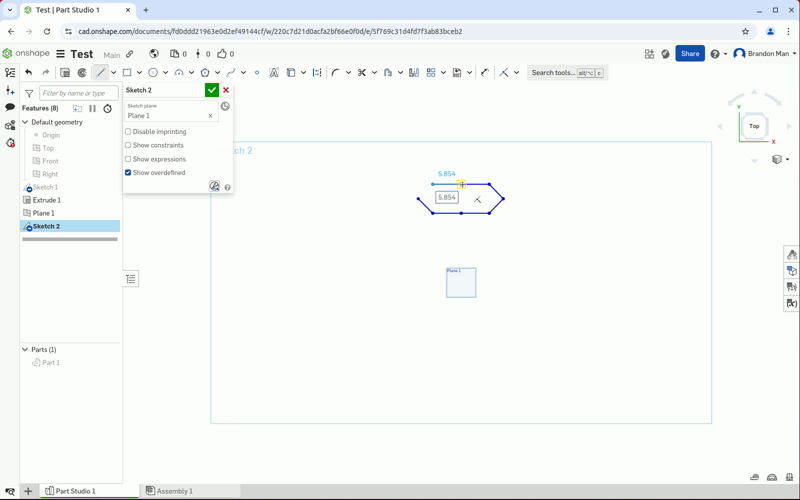
mouse_move(418, 198)
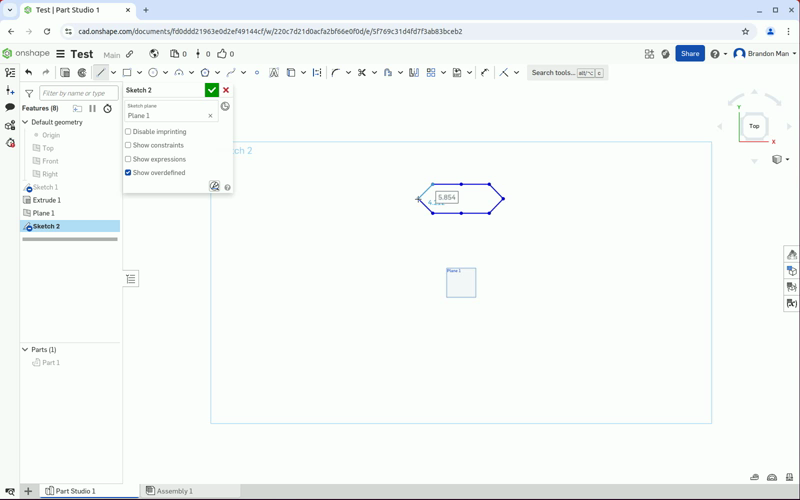
key_up(shift)
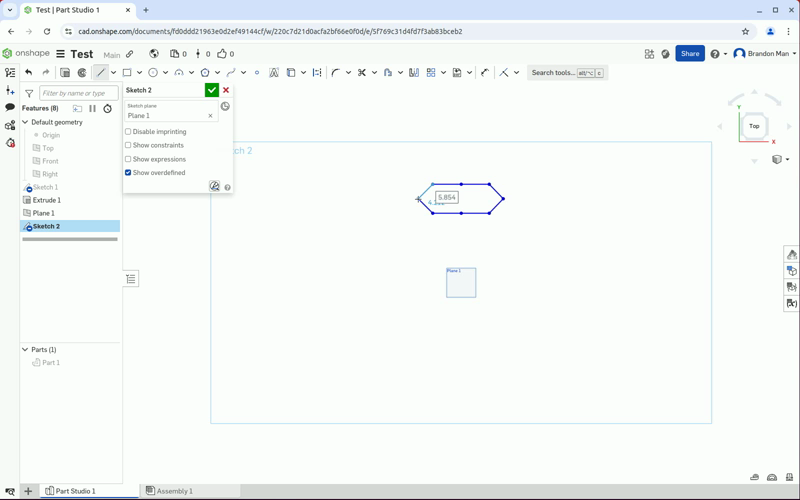
click(418, 198)
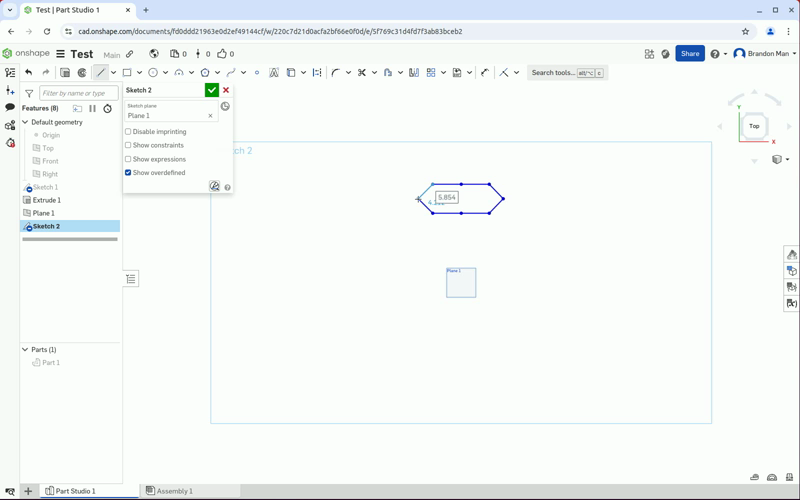
key(esc)
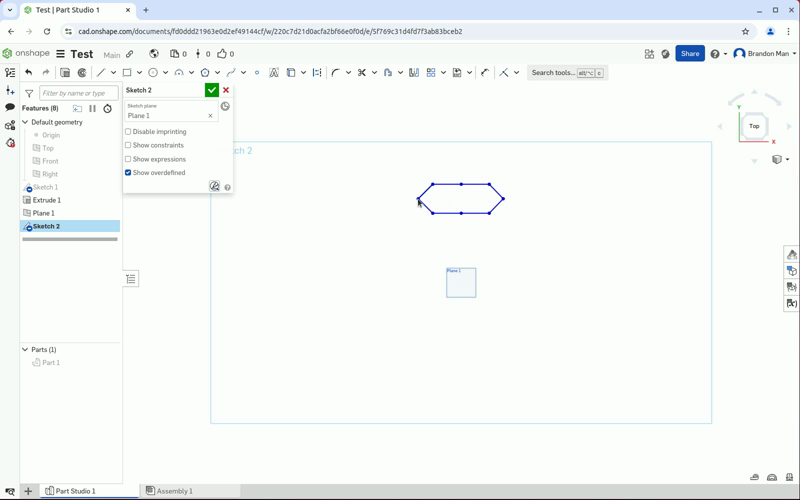
mouse_move(483, 187)
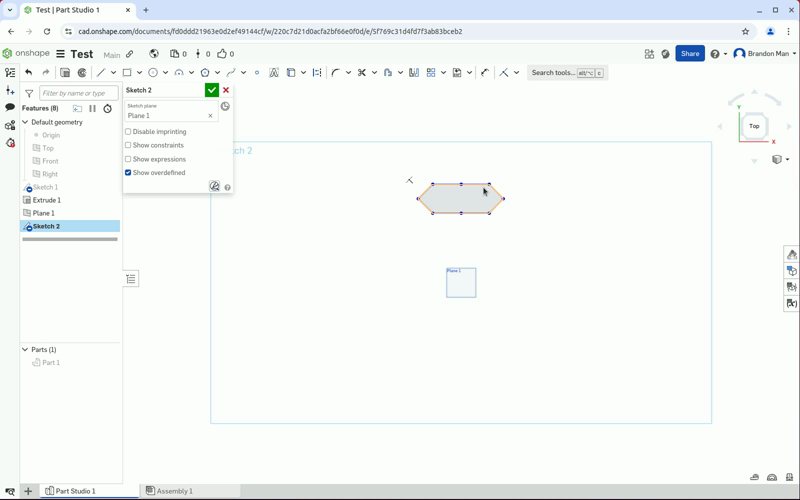
click(483, 187)
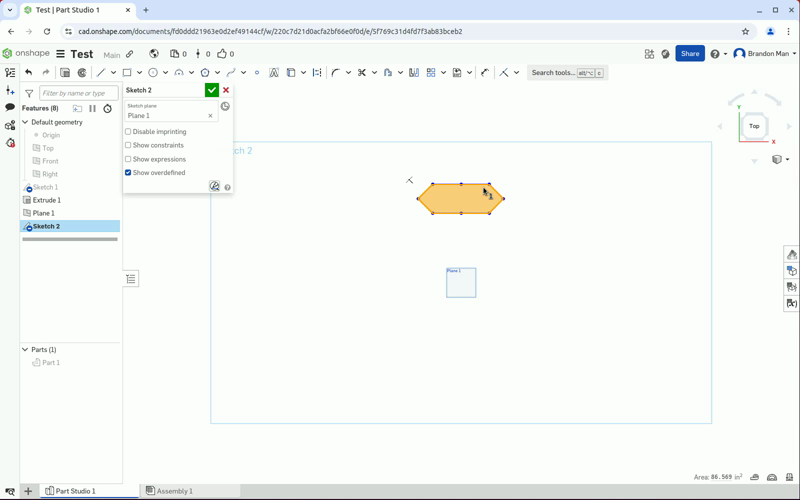
mouse_move(73, 352)
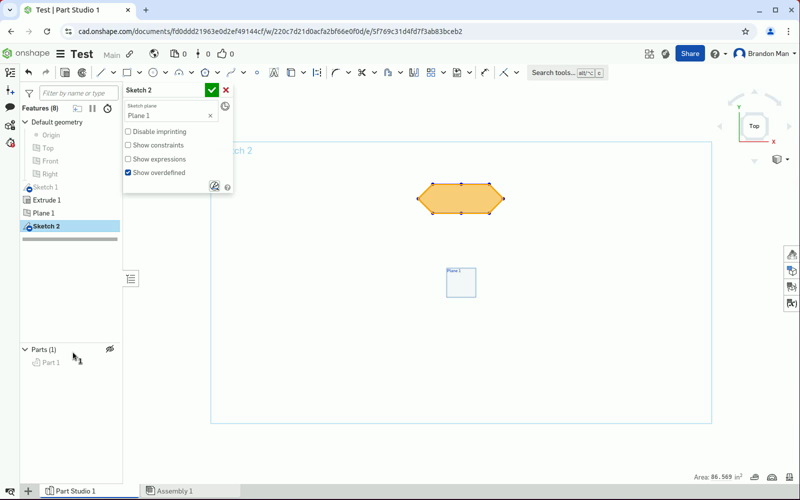
key(shift+y)
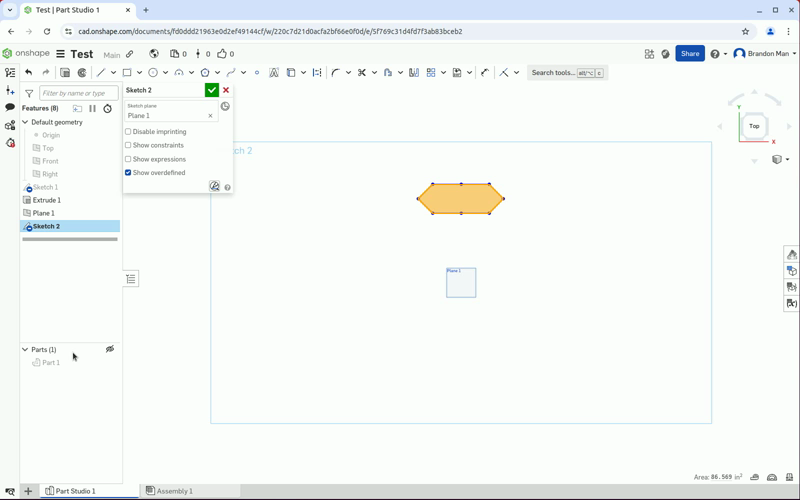
key(shift+e)
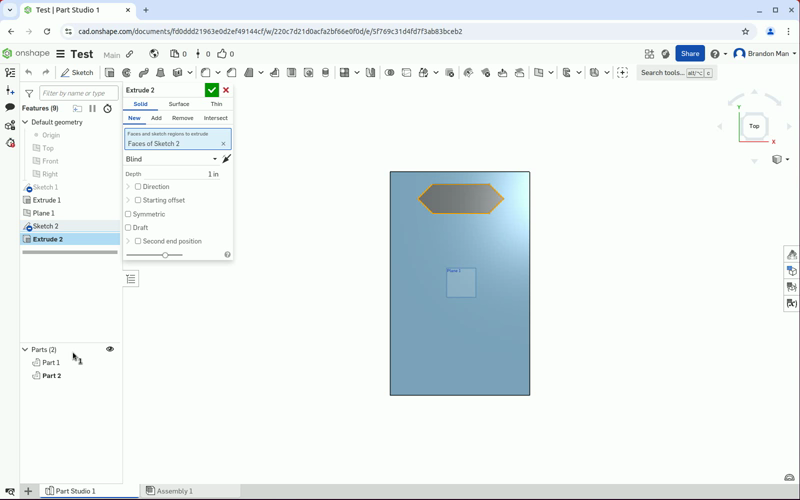
mouse_move(143, 106)
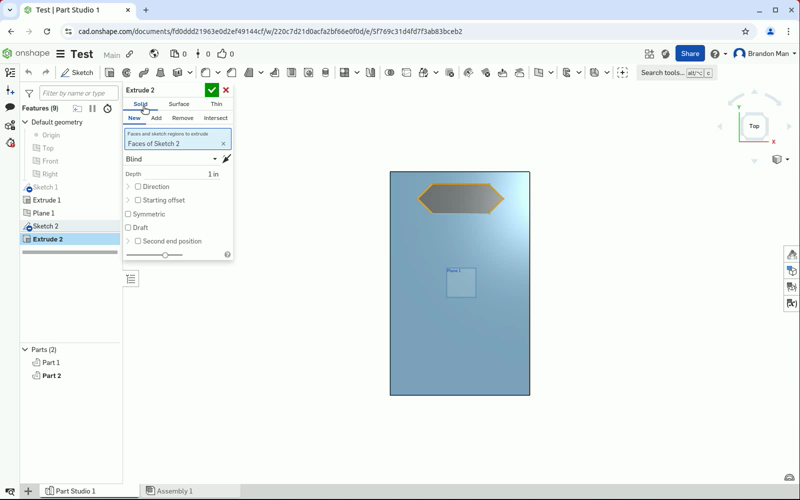
click(143, 106)
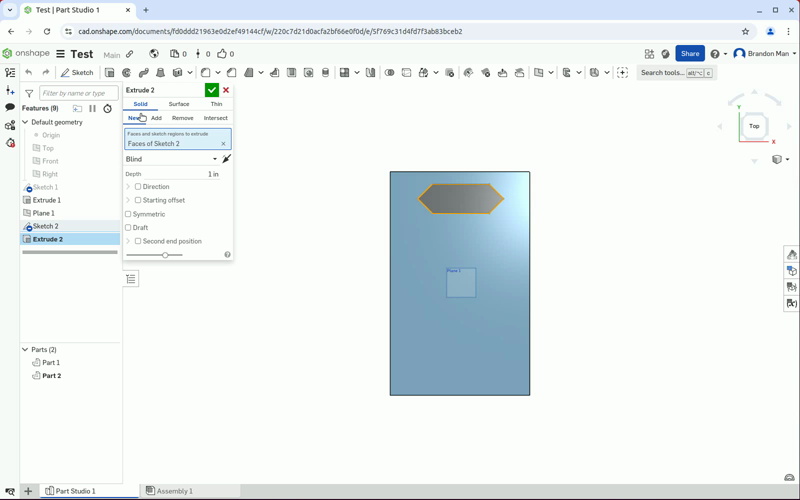
mouse_move(137, 120)
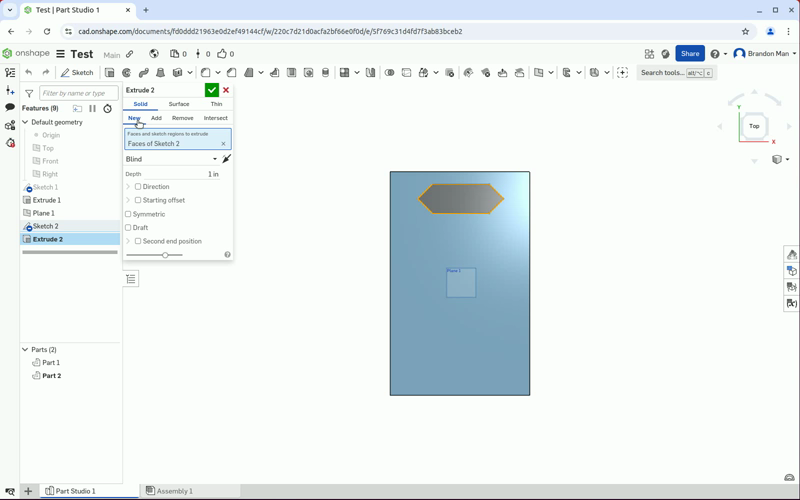
click(137, 120)
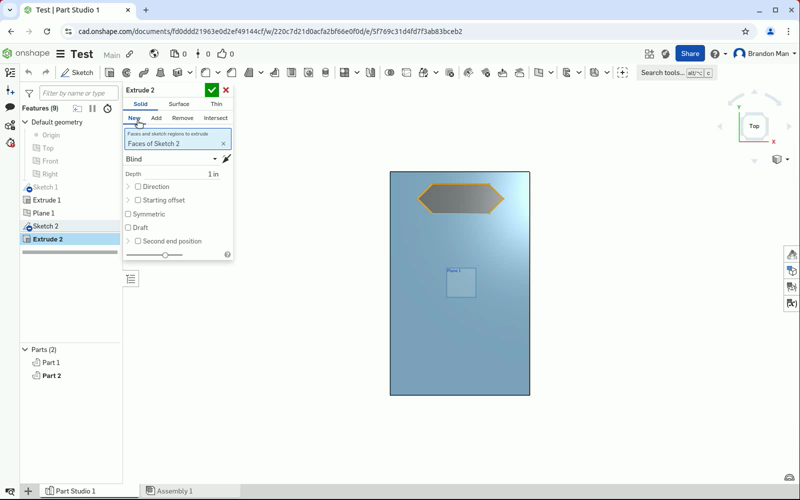
key(tab, 4)
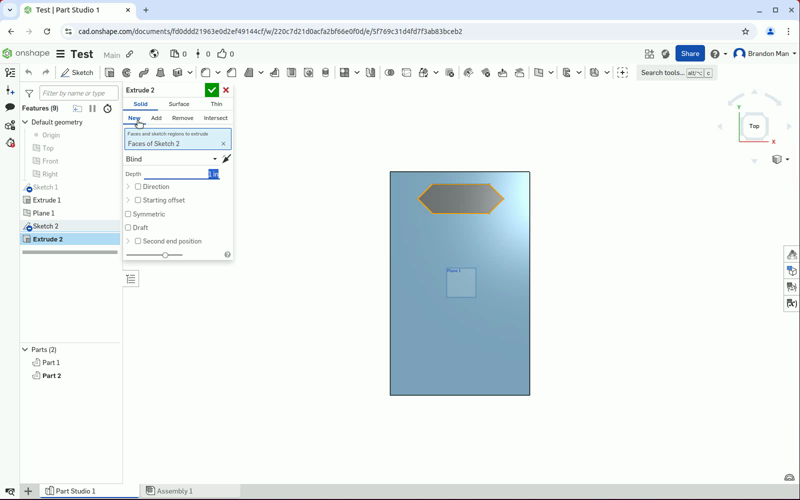
text(5.777)
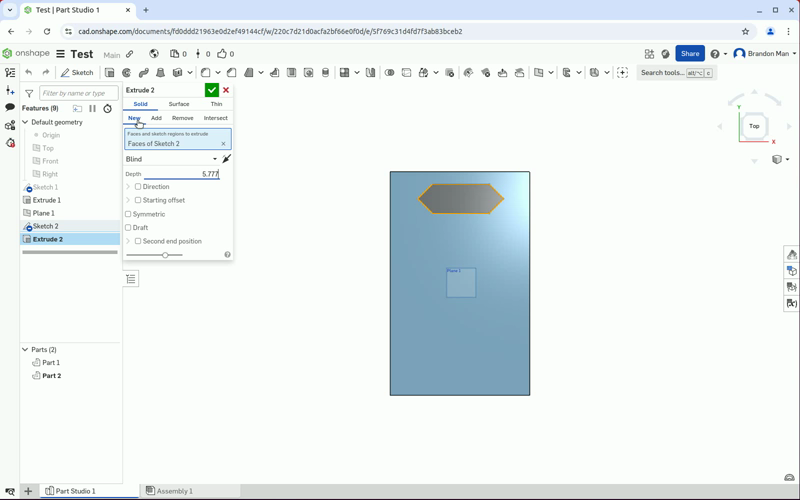
key(enter)
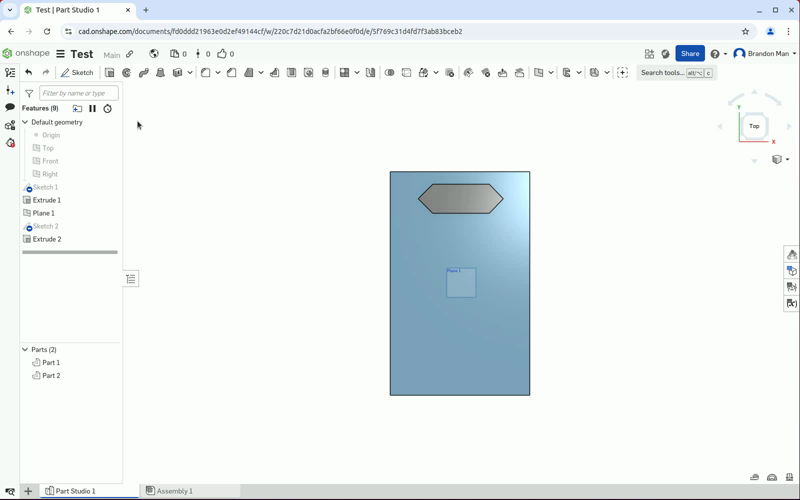
key(shift+h)
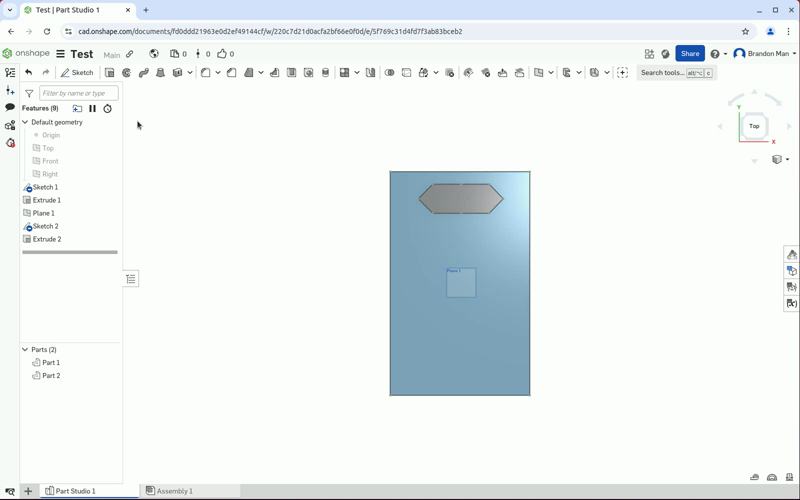
key(shift+h)
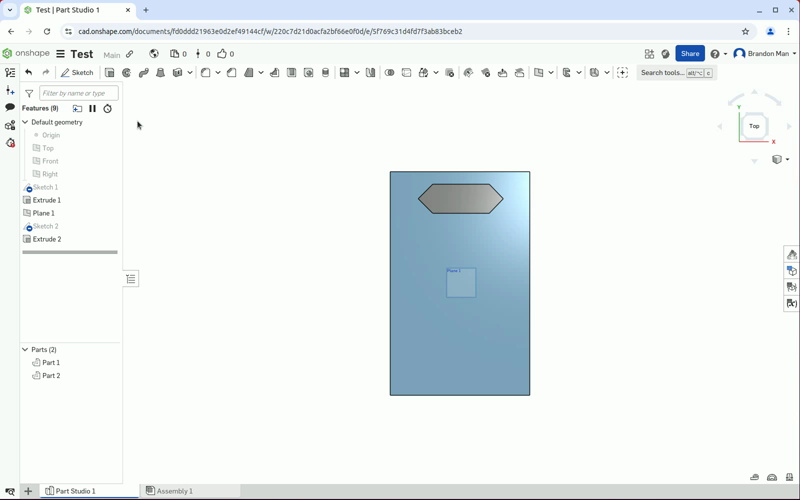
mouse_move(73, 189)
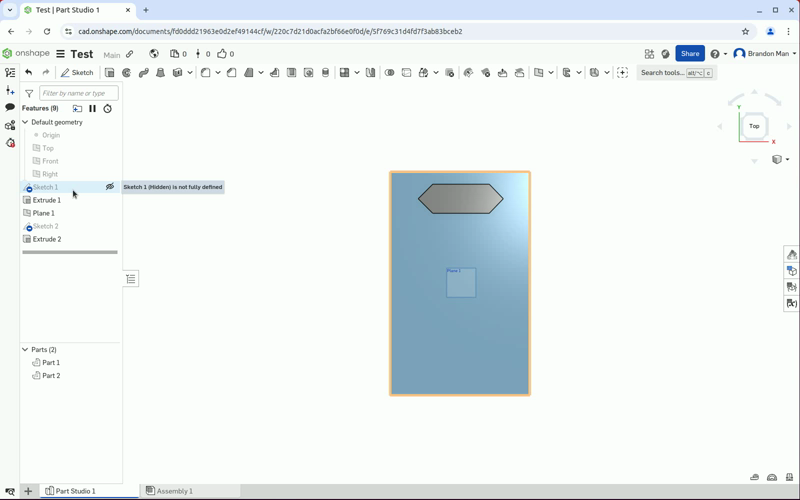
click(73, 189)
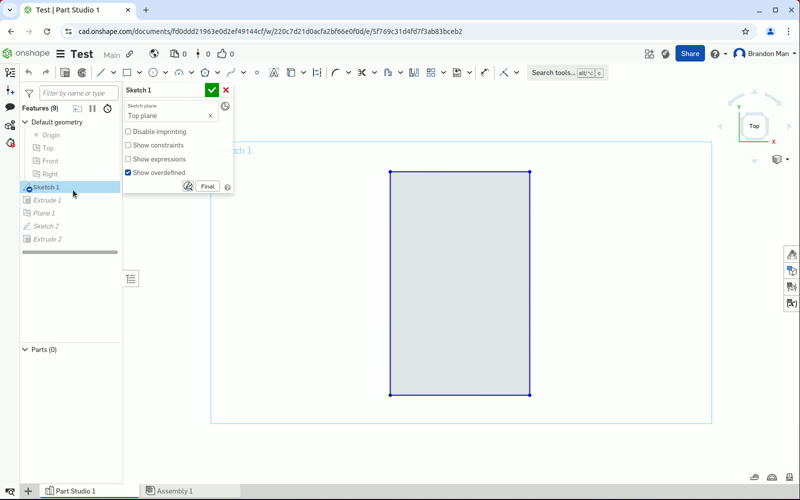
mouse_move(229, 92)
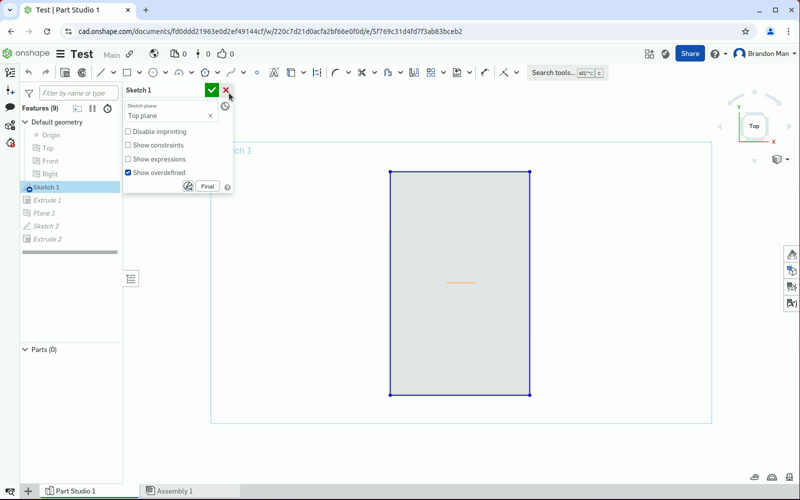
click(229, 92)
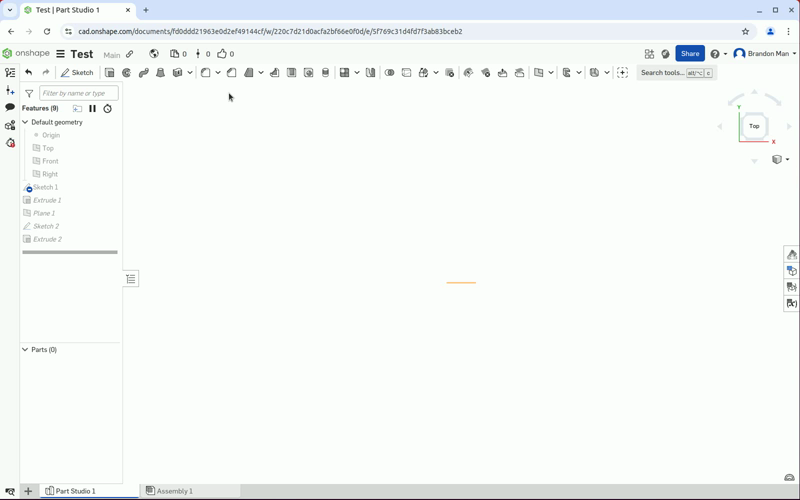
key(shift+s)
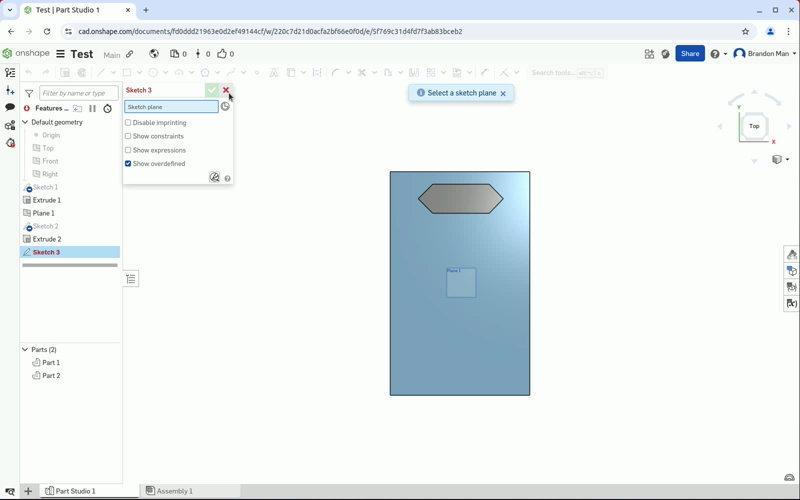
mouse_move(73, 215)
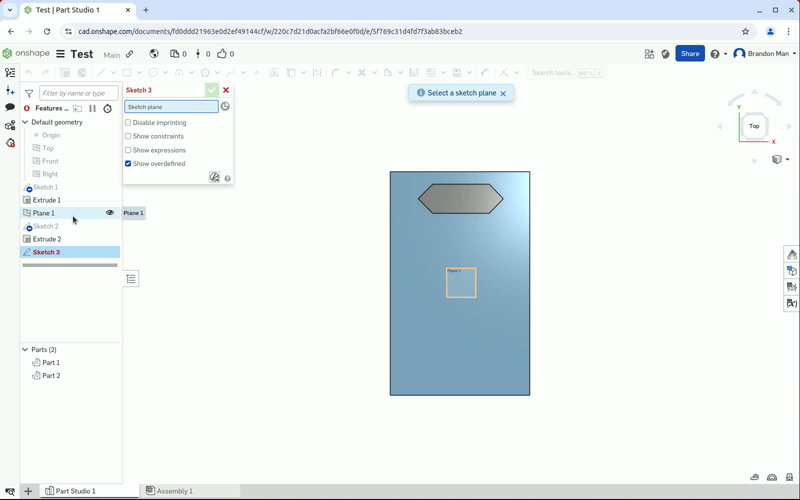
click(73, 215)
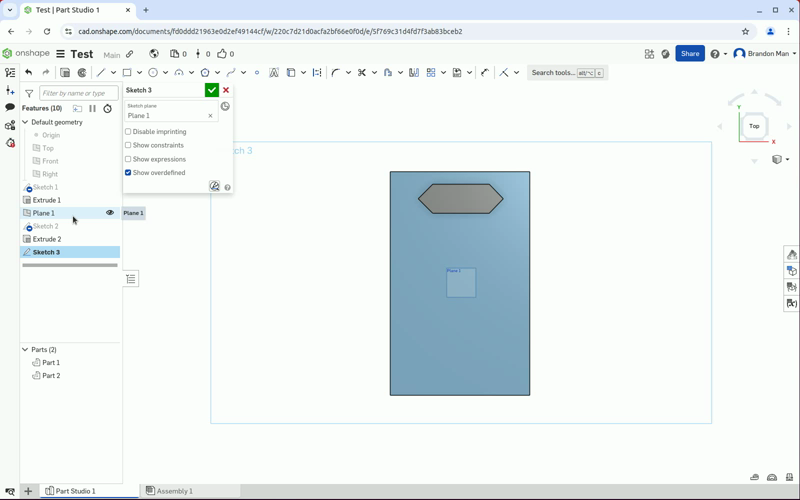
mouse_move(73, 352)
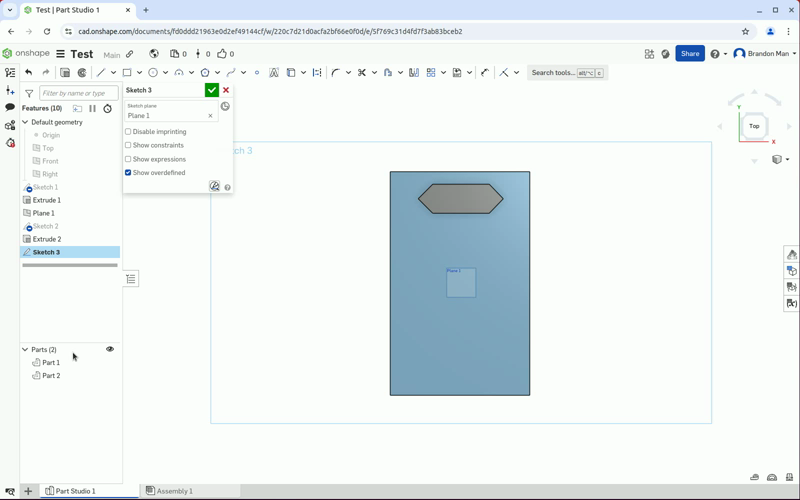
key(y)
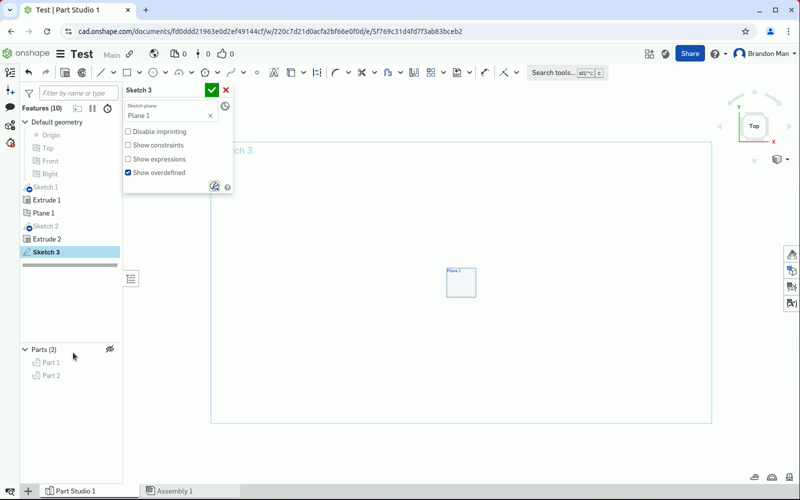
key(l)
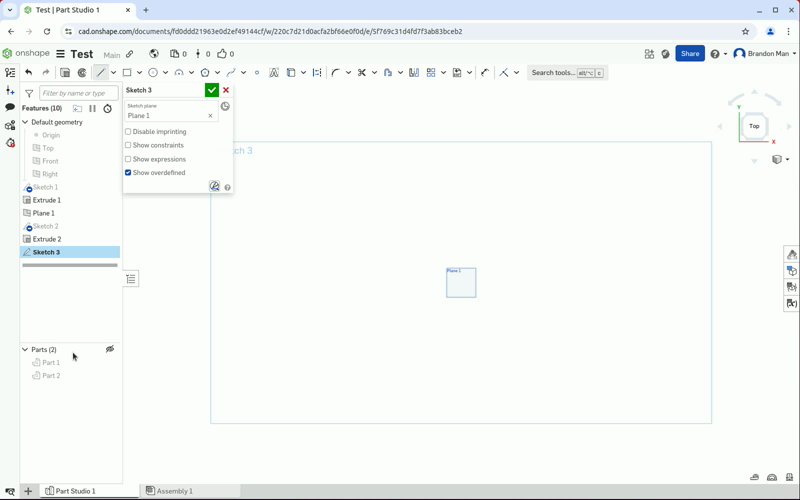
key_down(shift)
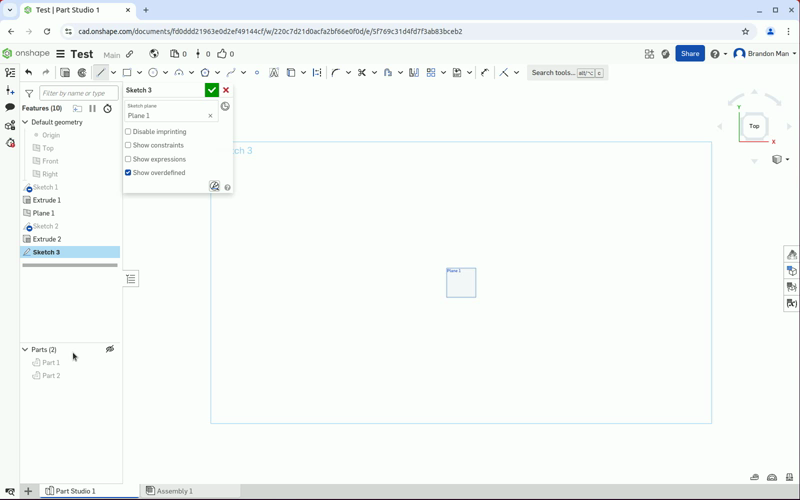
mouse_move(401, 266)
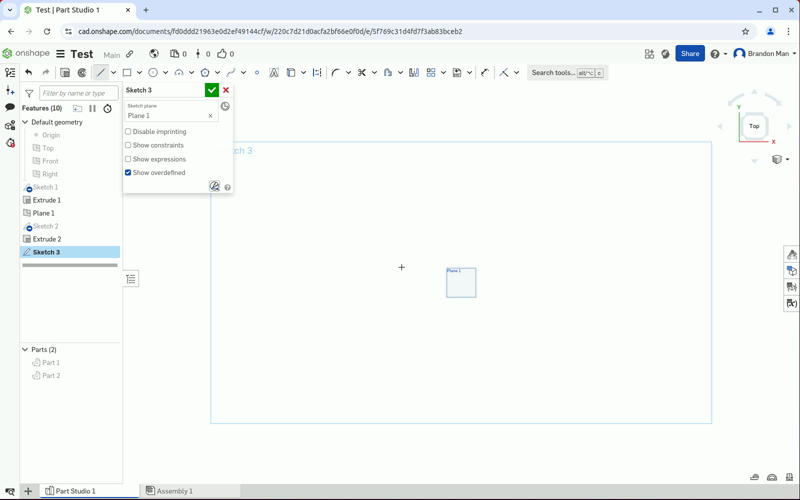
click(401, 266)
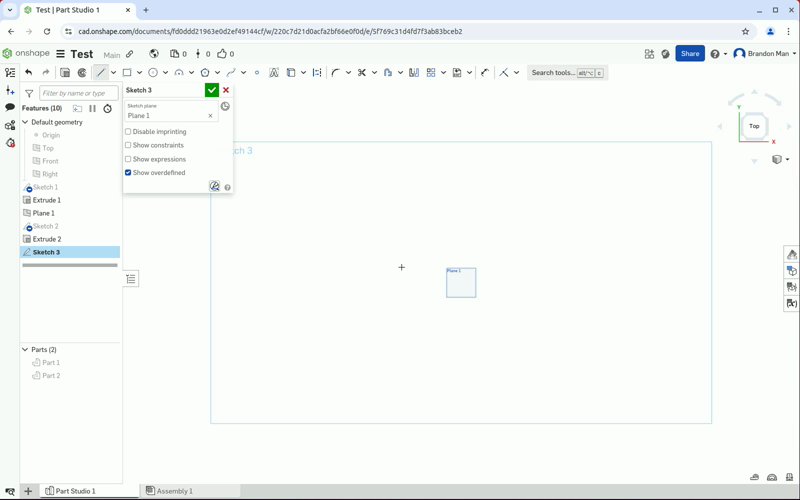
key_up(shift)
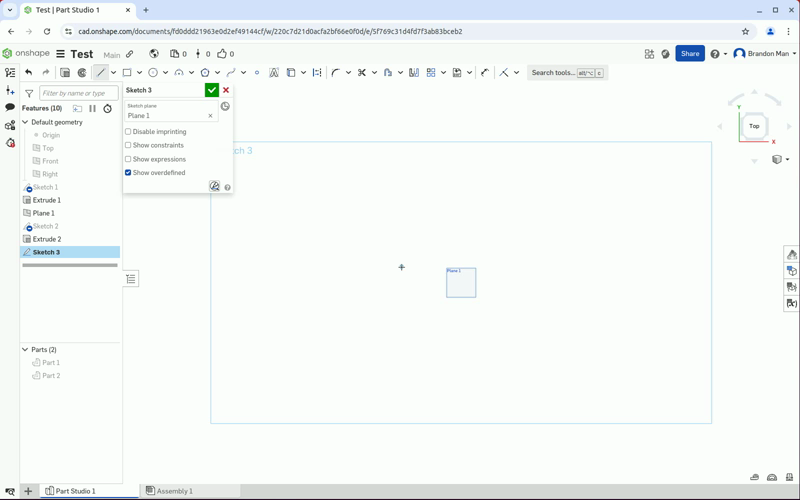
key_down(shift)
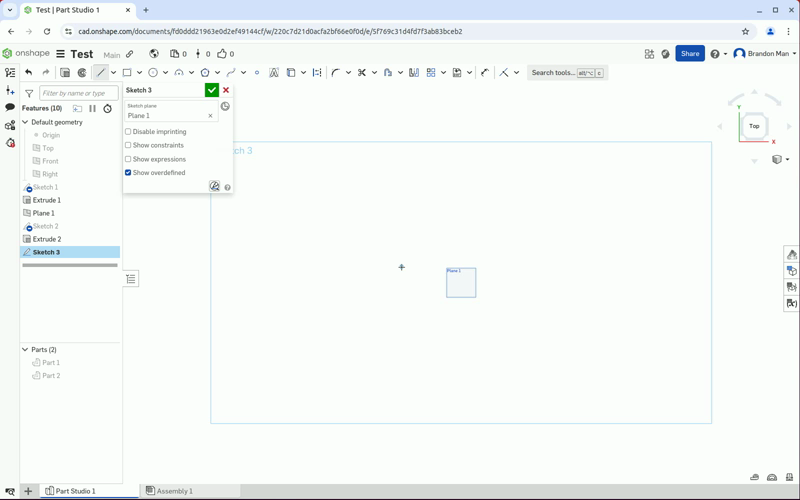
mouse_move(431, 266)
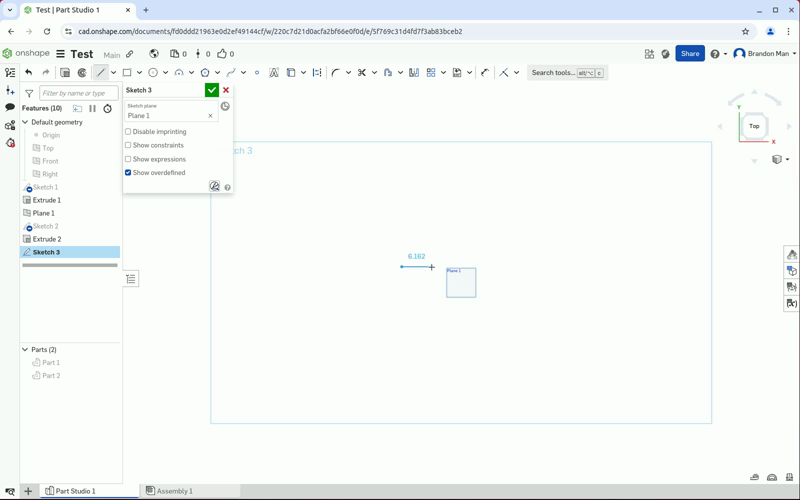
mouse_move(416, 280)
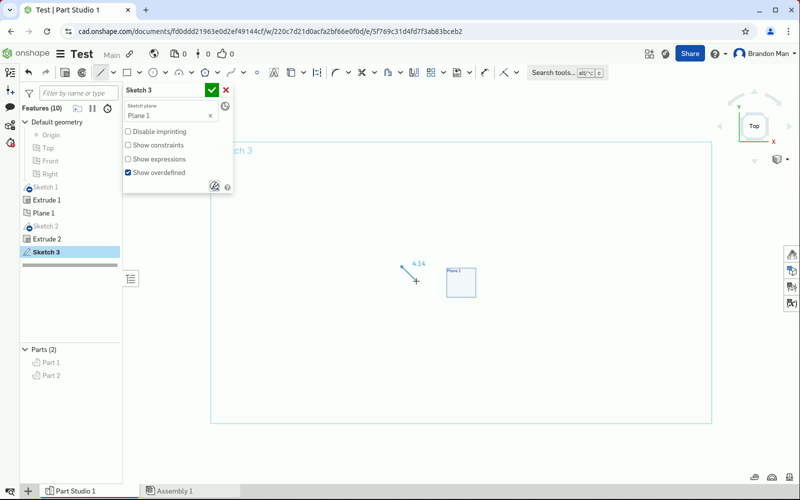
click(416, 280)
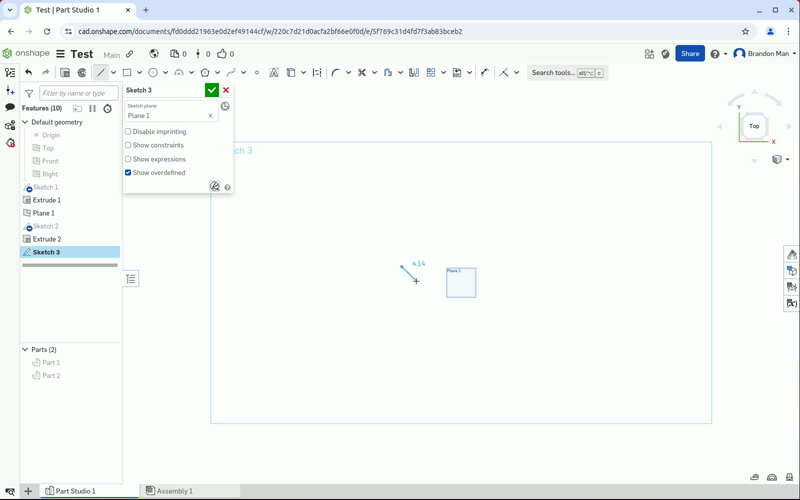
key_up(shift)
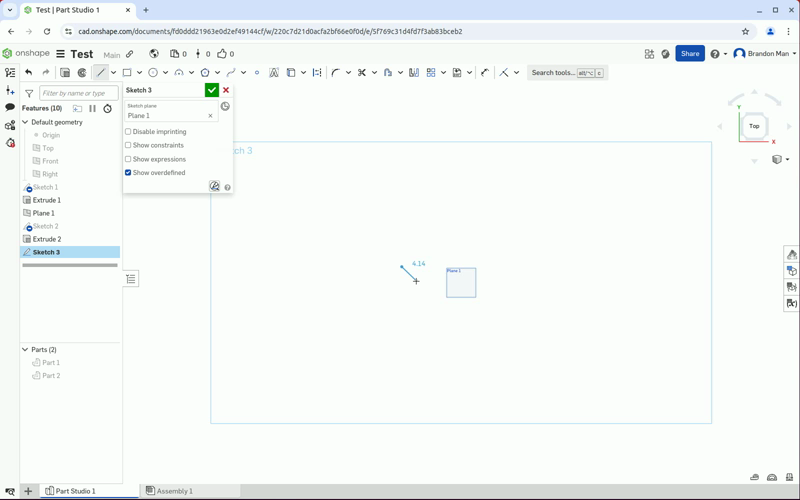
key_down(shift)
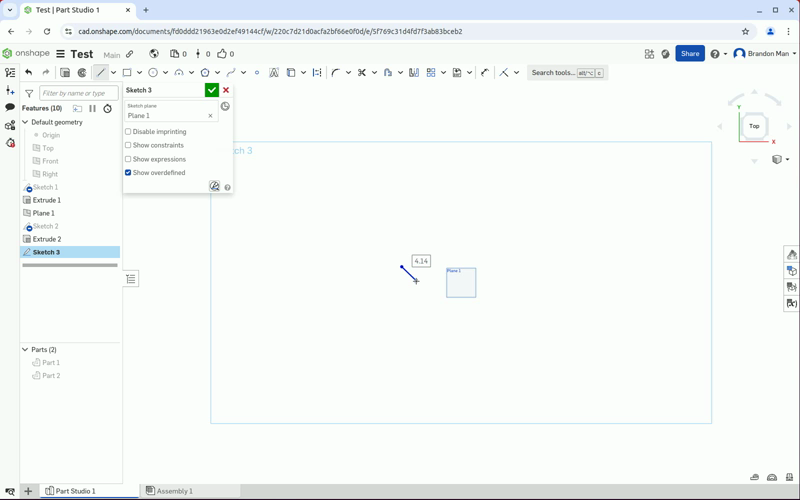
mouse_move(446, 280)
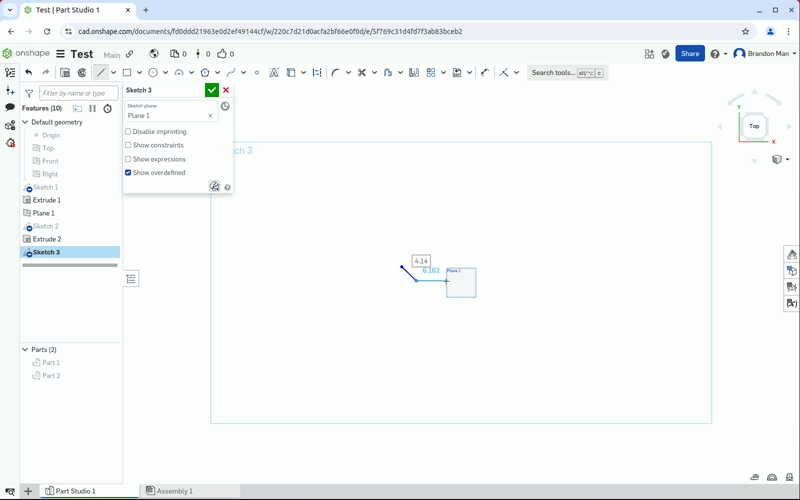
mouse_move(429, 267)
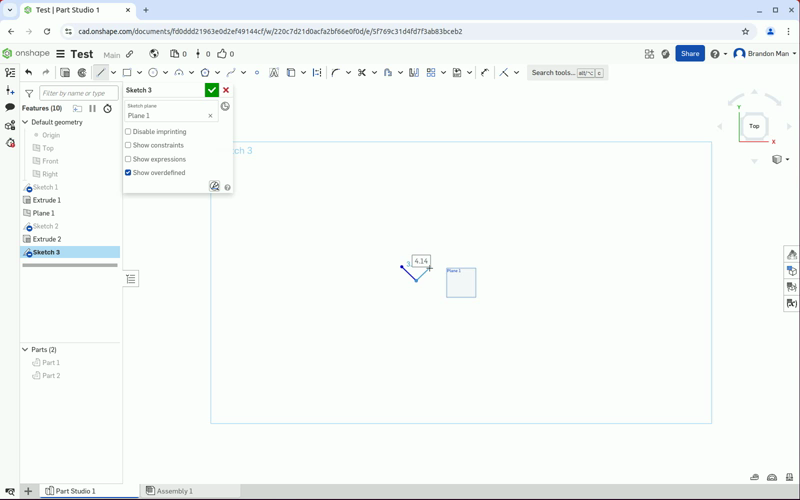
click(429, 267)
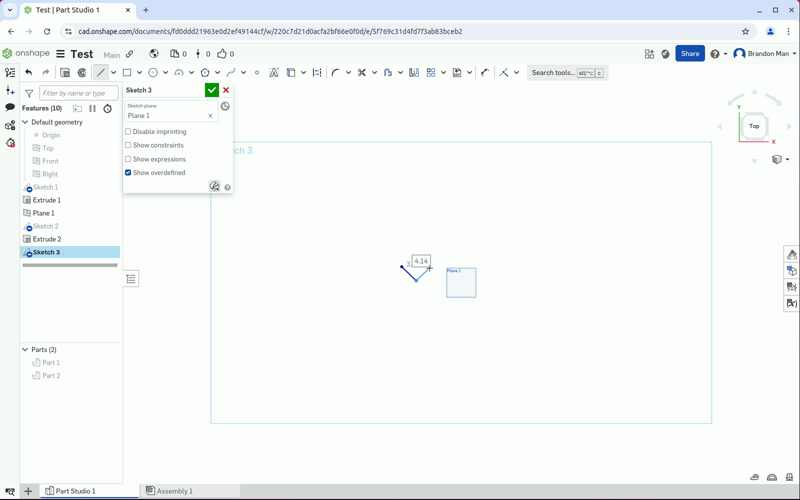
key_up(shift)
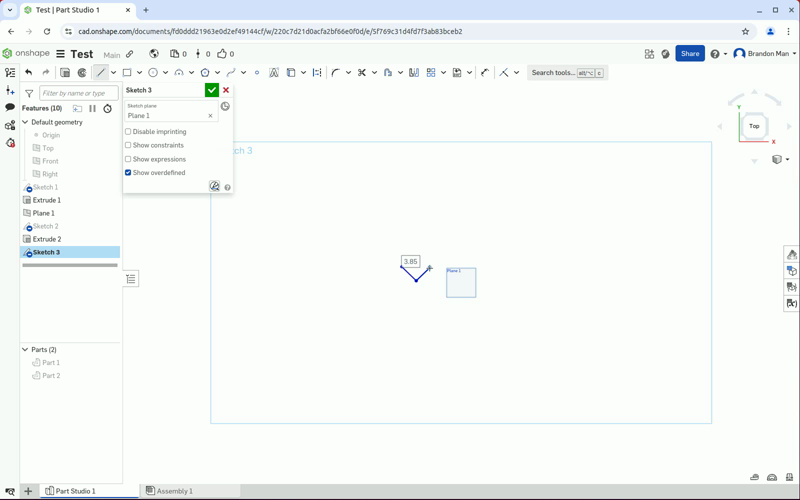
key_down(shift)
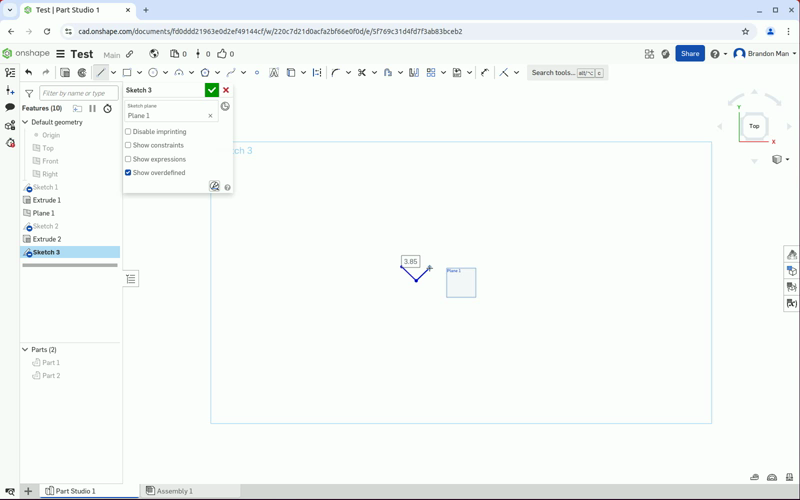
mouse_move(459, 267)
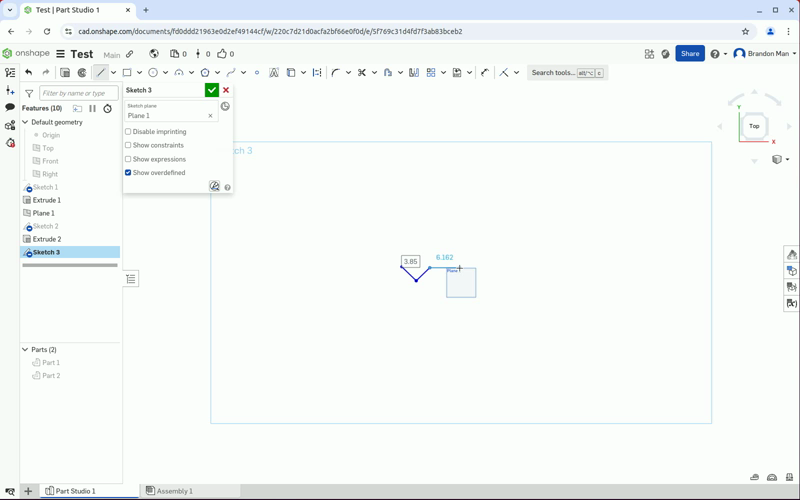
mouse_move(429, 214)
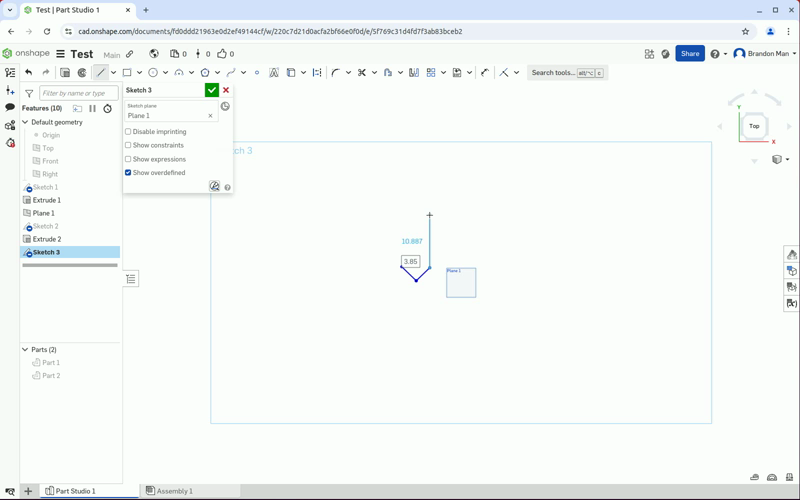
click(429, 214)
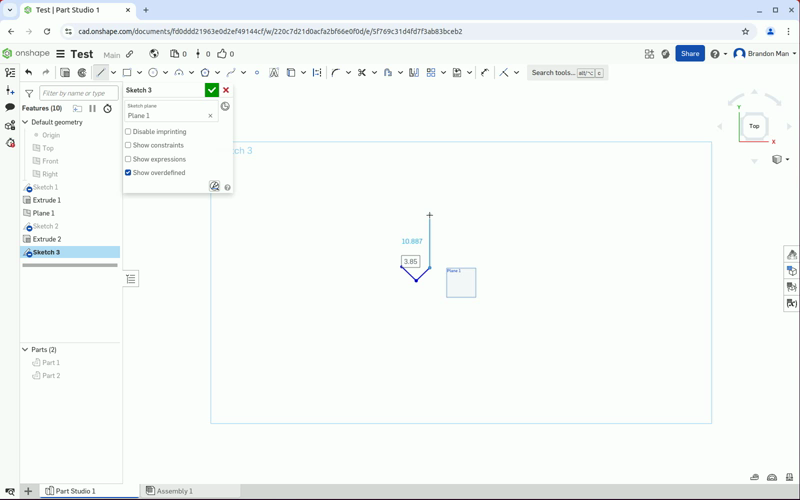
key_up(shift)
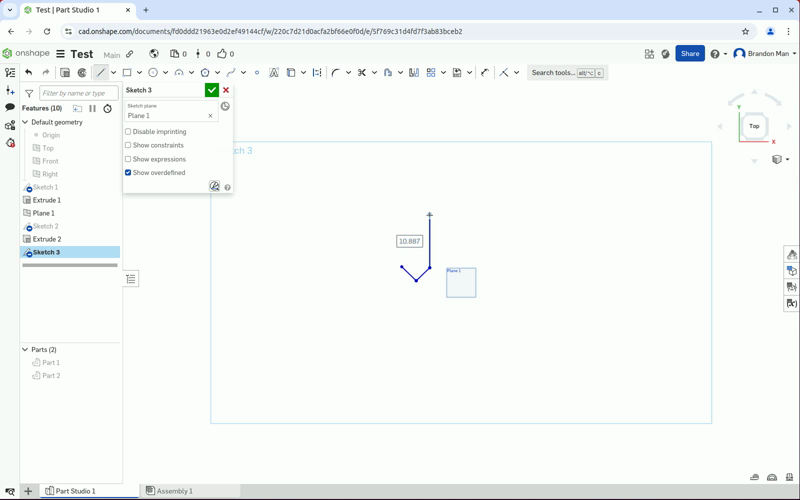
key_down(shift)
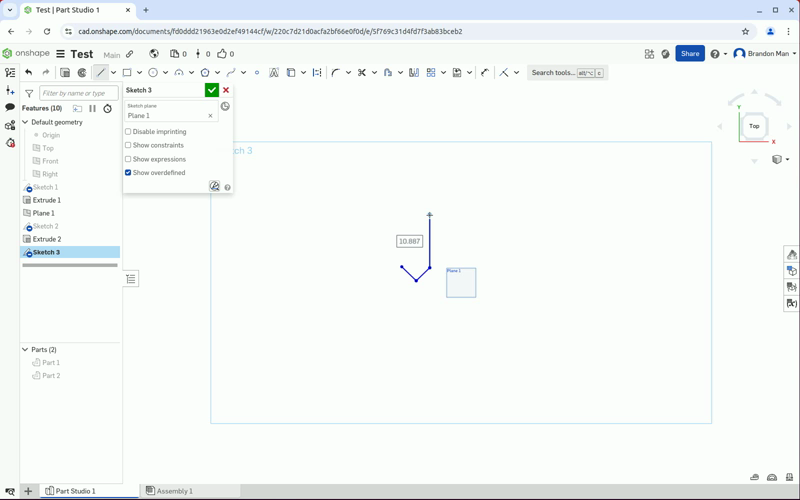
mouse_move(459, 214)
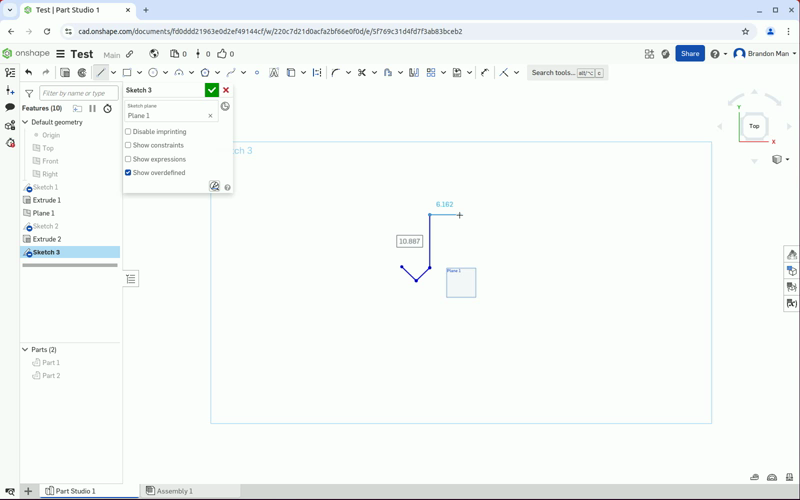
mouse_move(416, 200)
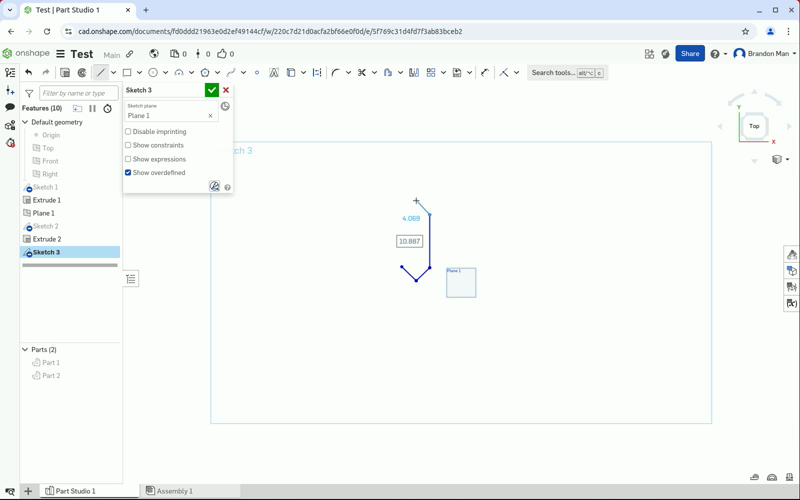
click(416, 200)
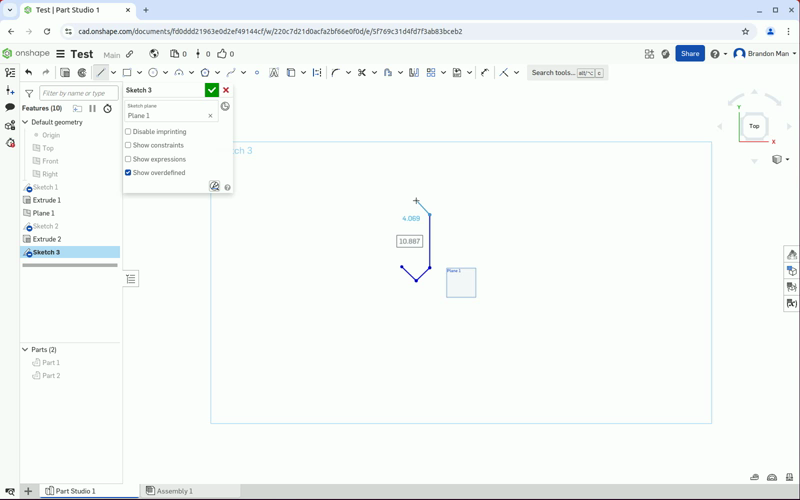
key_up(shift)
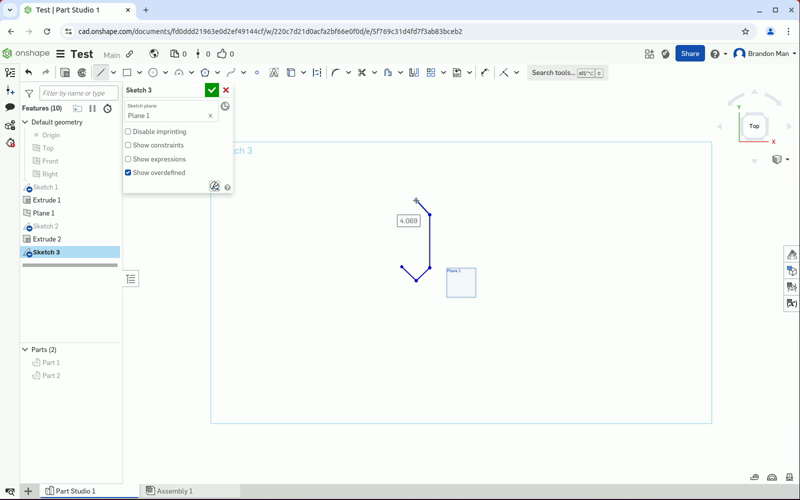
key_down(shift)
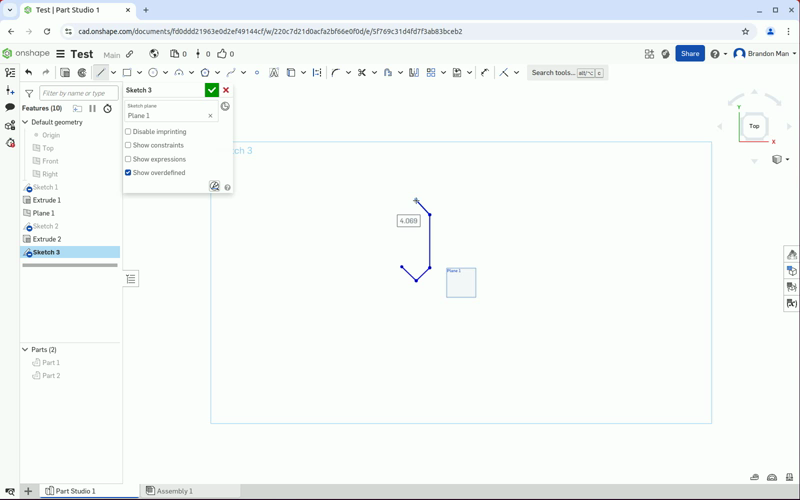
mouse_move(446, 200)
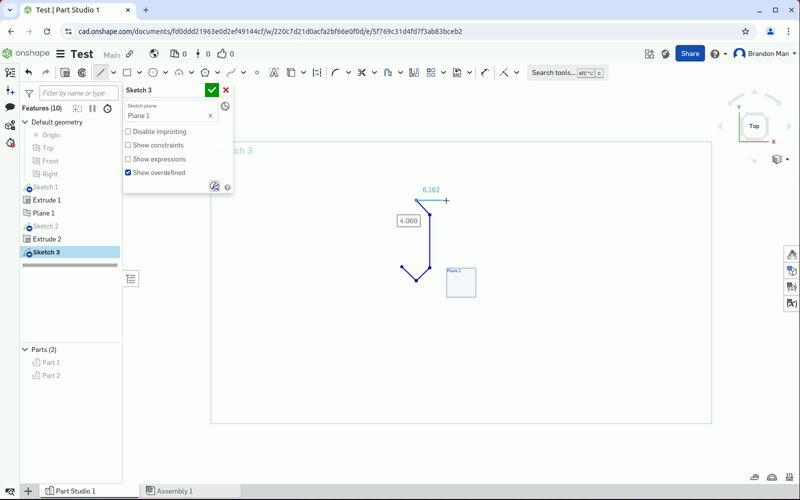
mouse_move(401, 214)
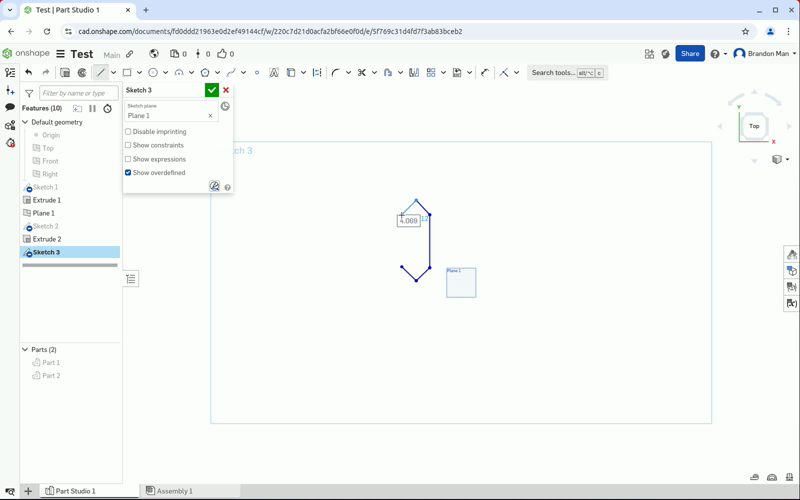
click(401, 214)
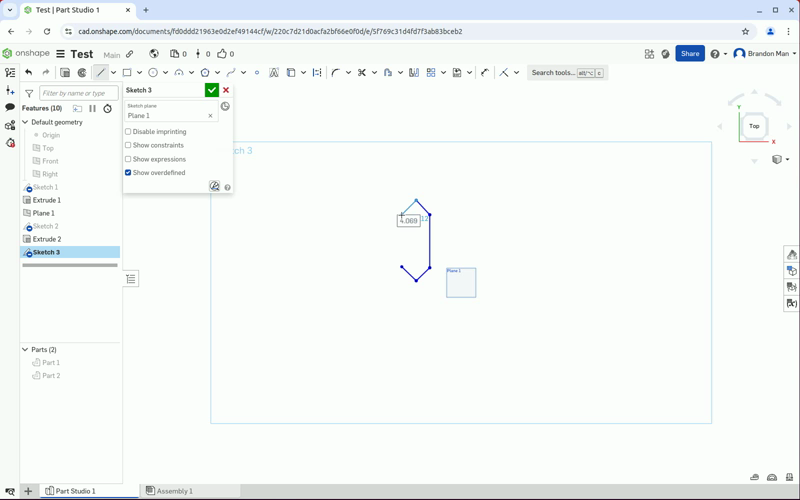
key_up(shift)
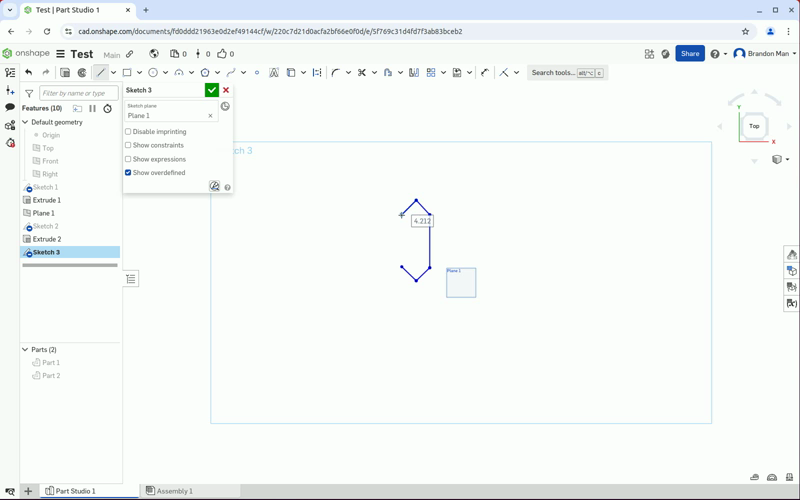
mouse_move(431, 214)
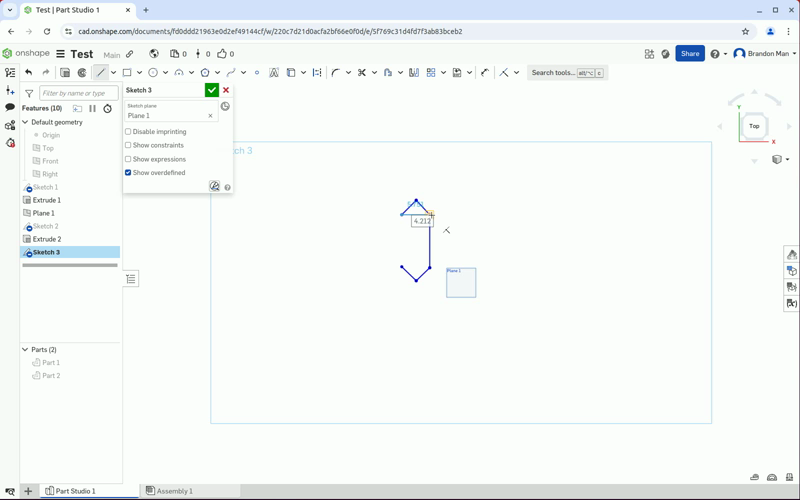
key_down(shift)
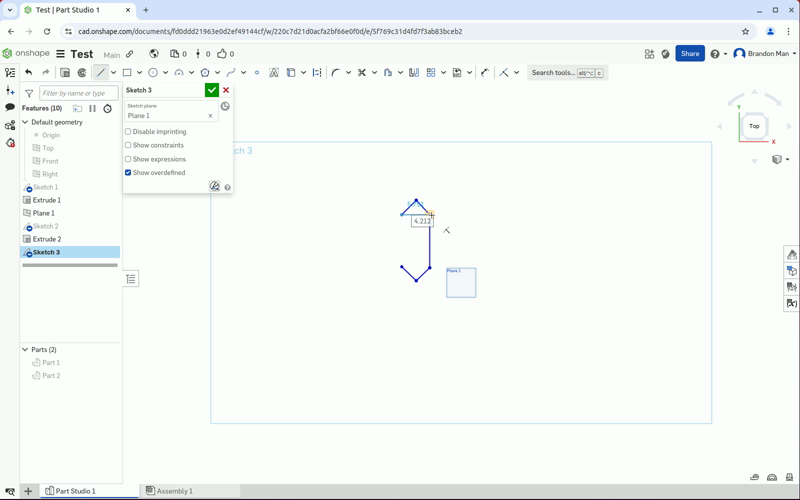
mouse_move(401, 266)
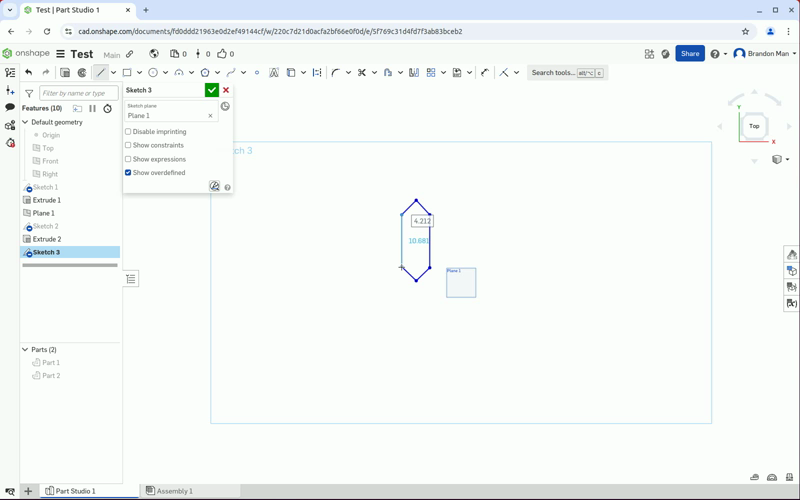
key_up(shift)
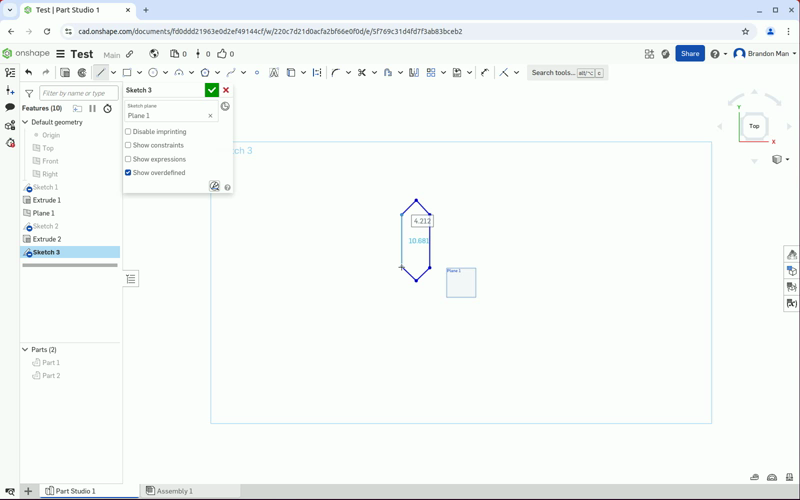
click(401, 266)
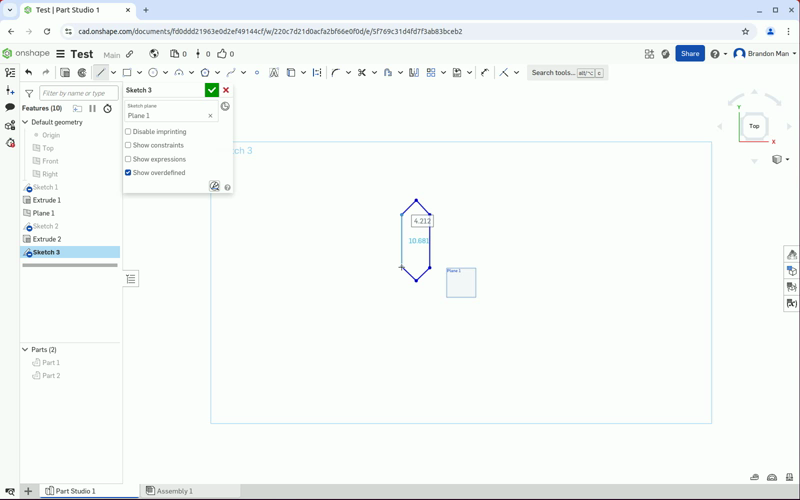
key(esc)
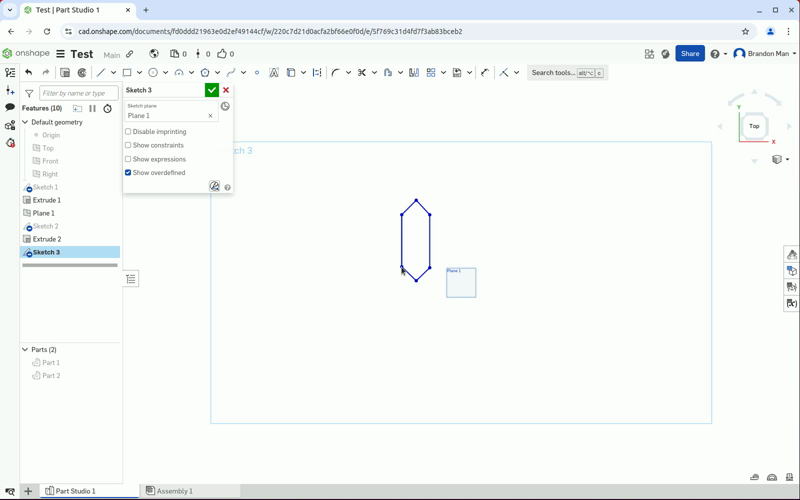
mouse_move(422, 230)
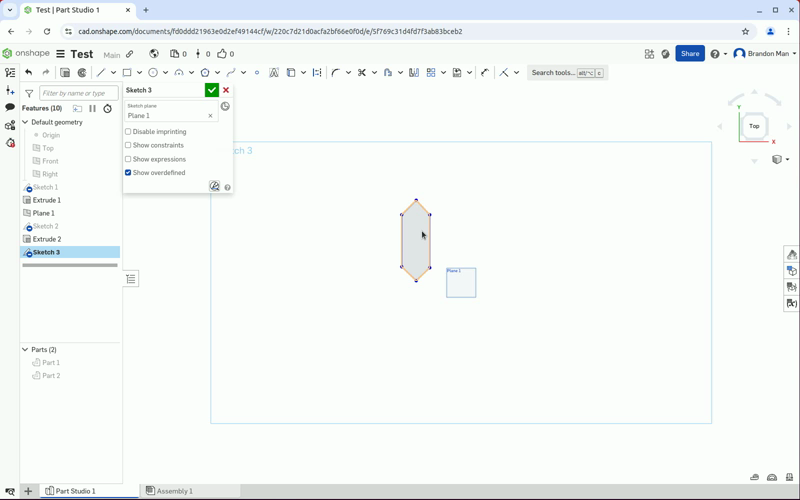
click(422, 230)
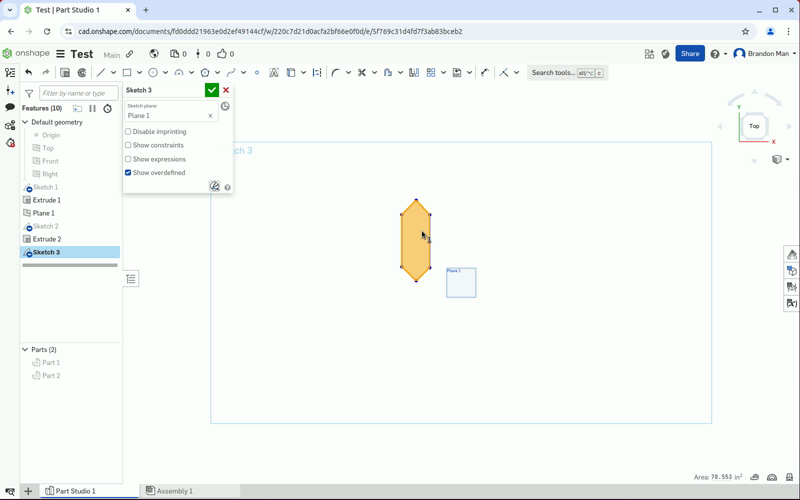
mouse_move(73, 352)
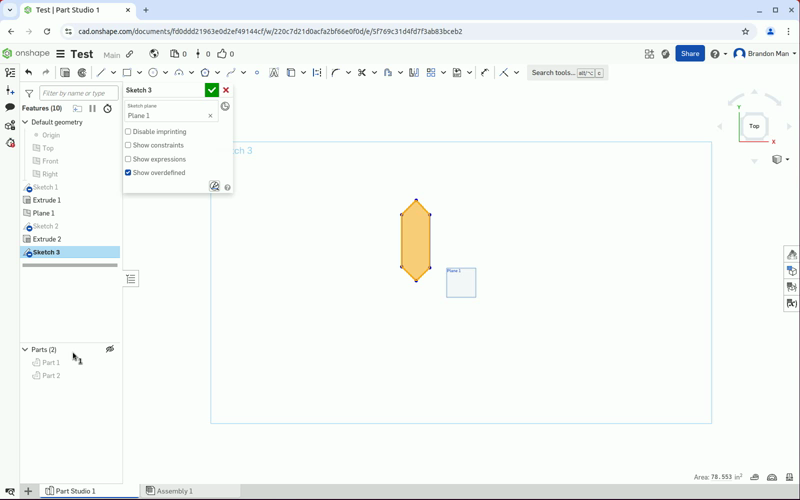
key(shift+y)
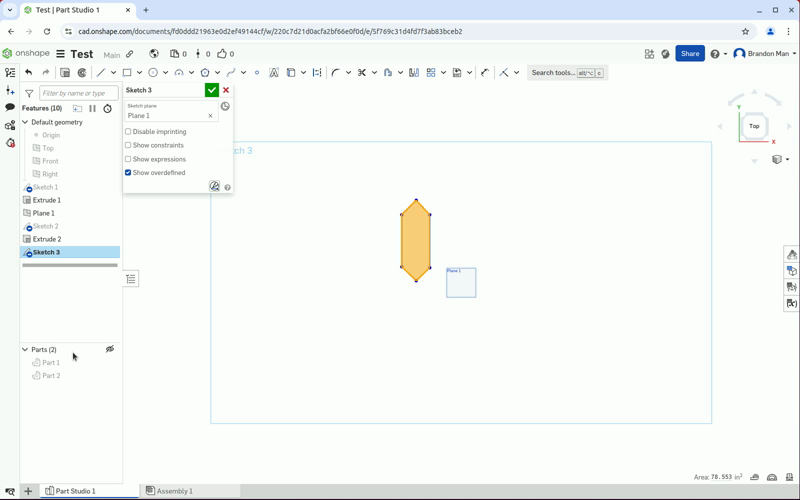
key(shift+e)
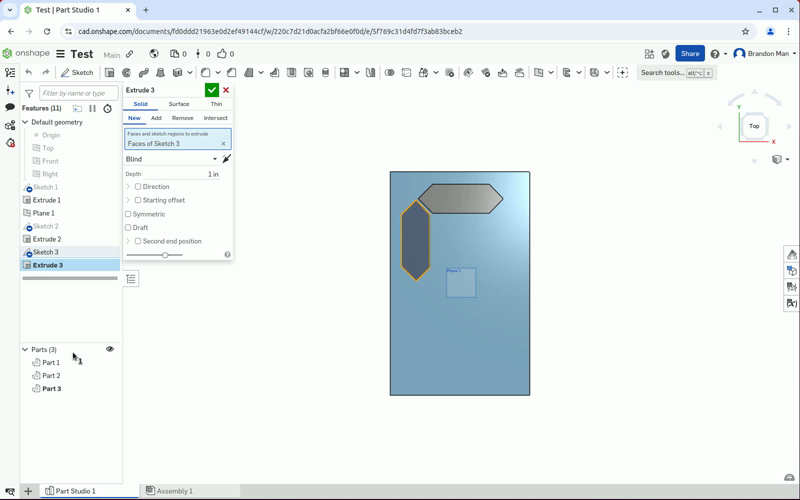
mouse_move(143, 106)
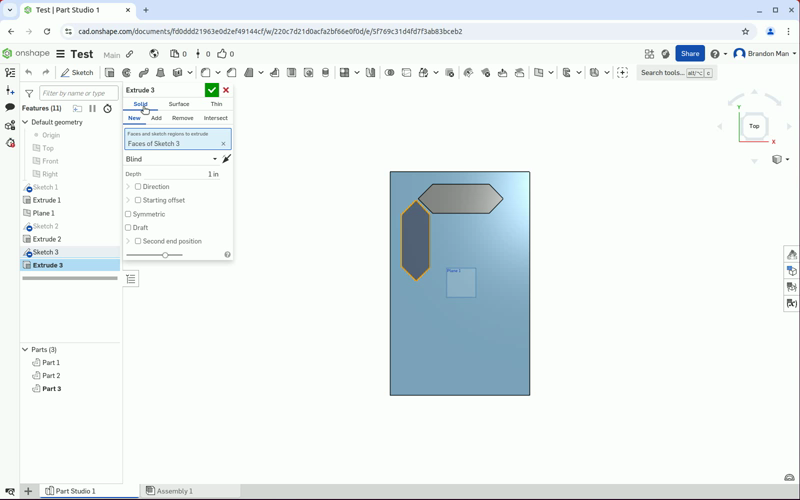
click(143, 106)
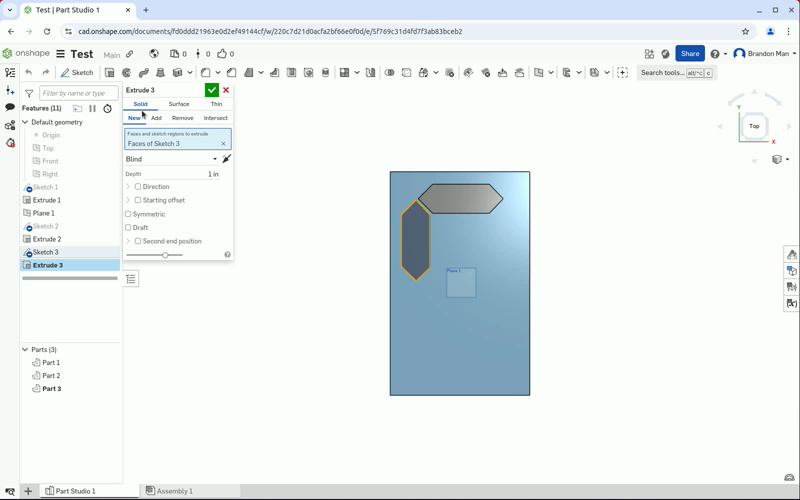
mouse_move(137, 120)
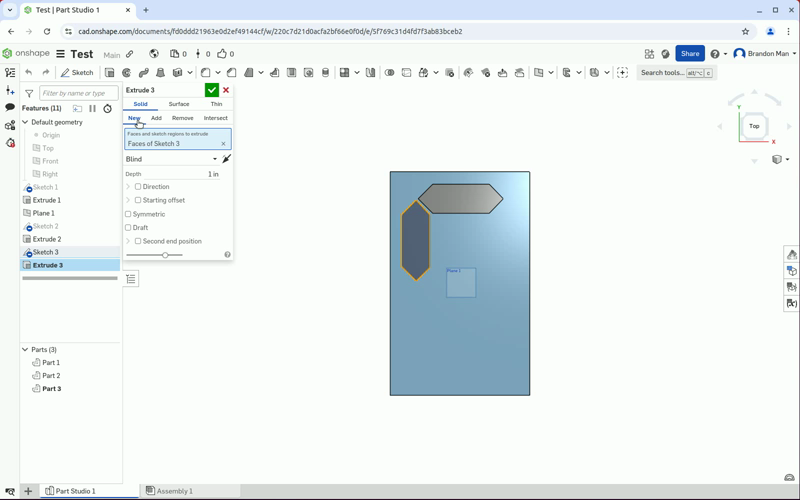
click(137, 120)
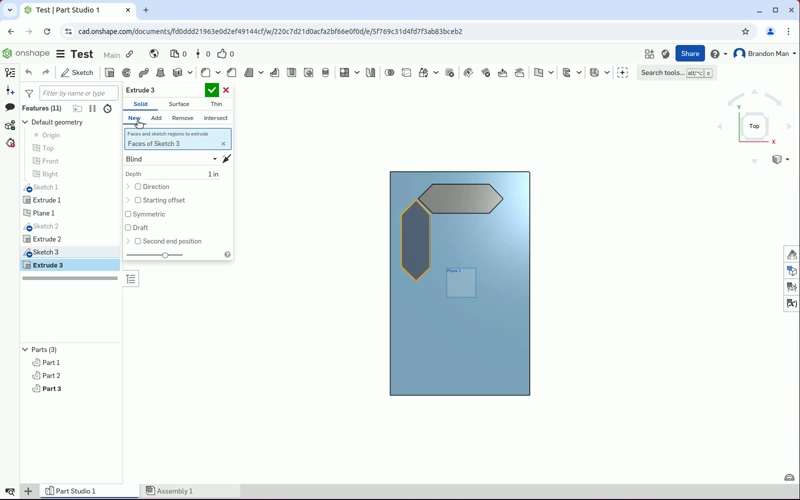
key(tab, 4)
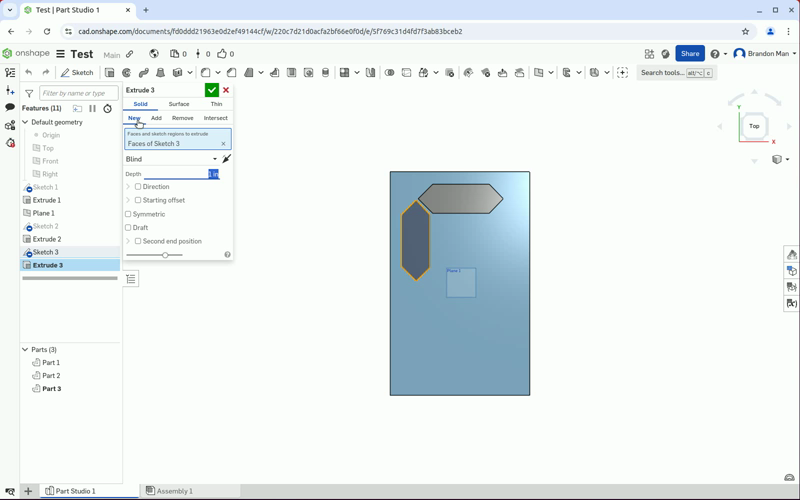
text(5.777)
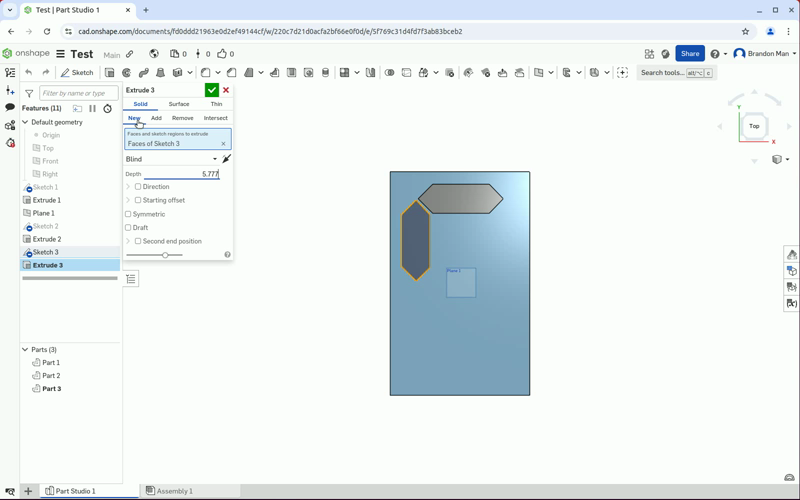
key(enter)
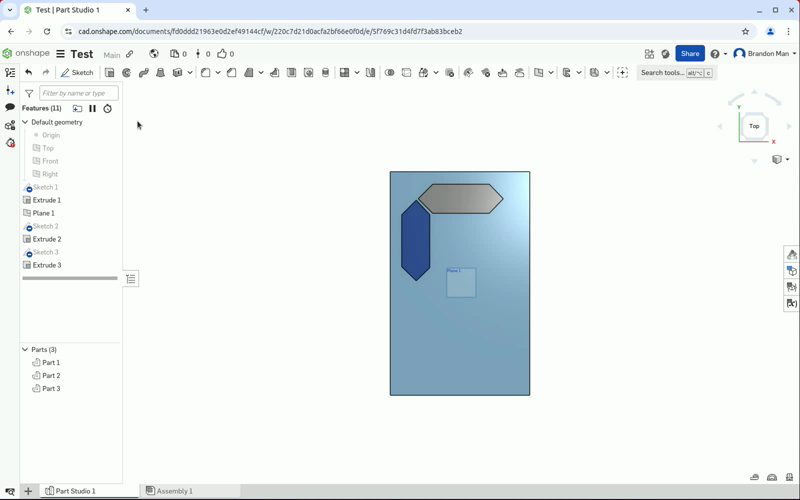
key(shift+h)
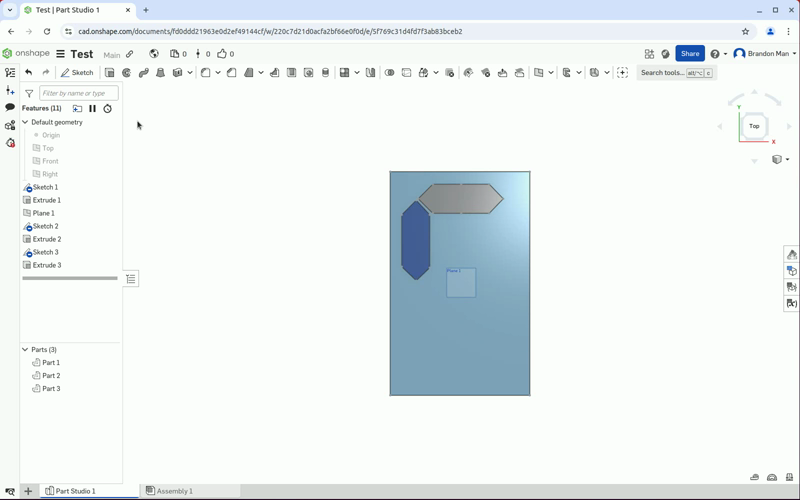
key(shift+h)
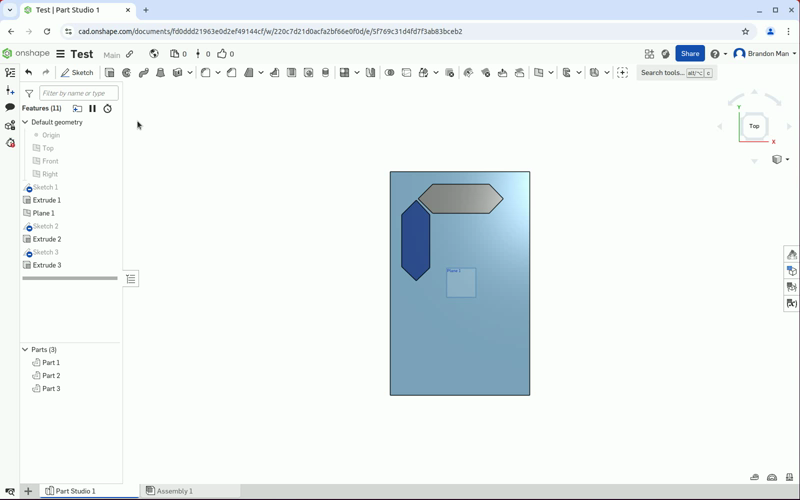
mouse_move(73, 189)
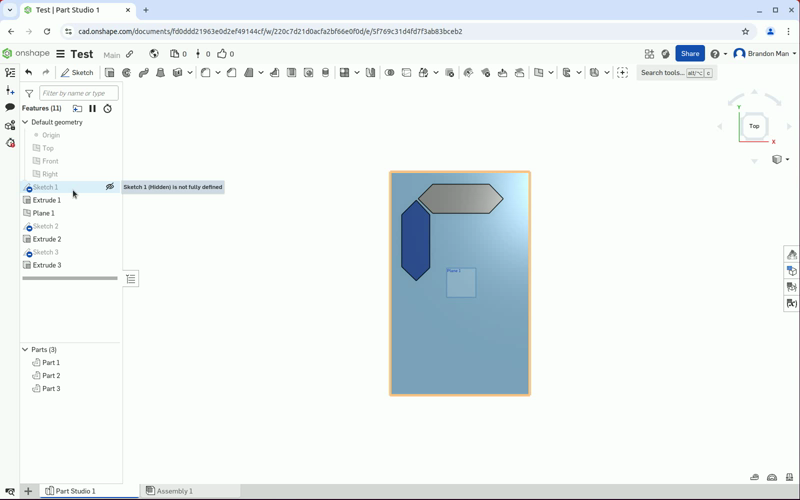
click(73, 189)
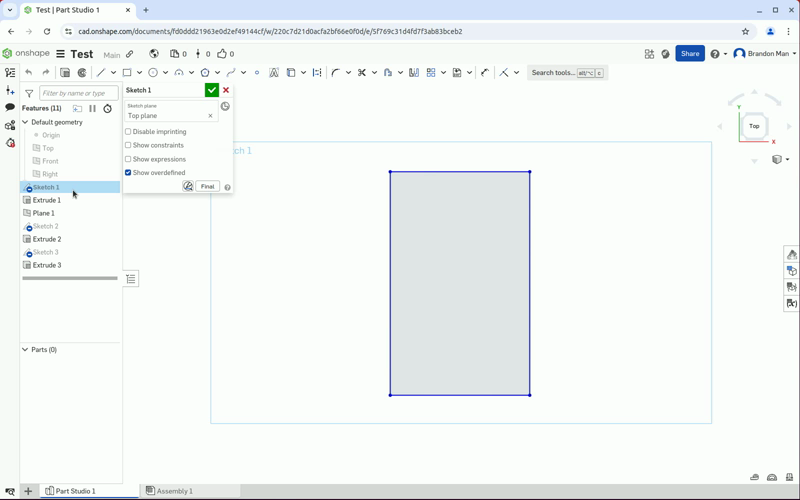
mouse_move(229, 92)
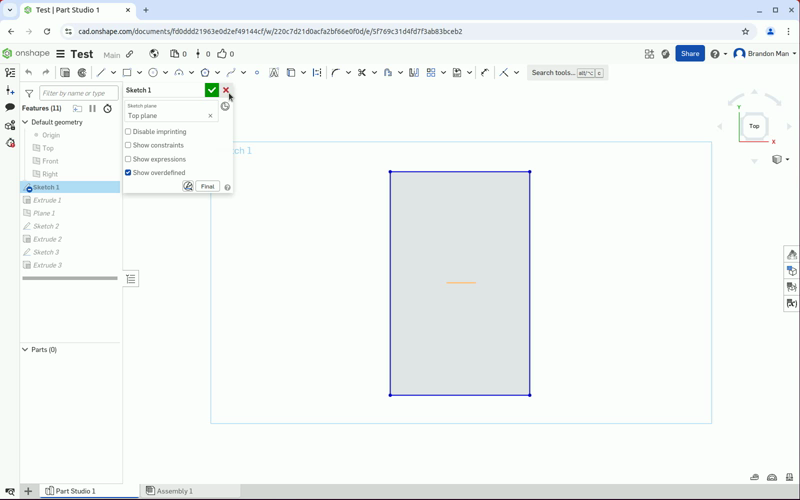
click(229, 92)
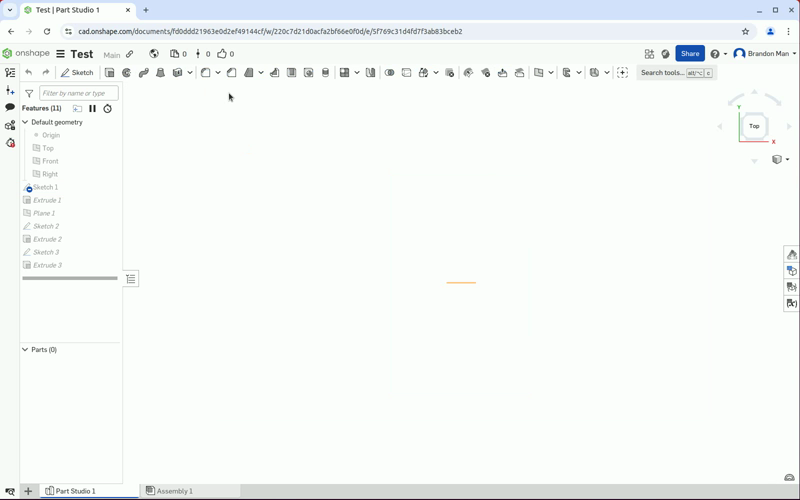
key(shift+s)
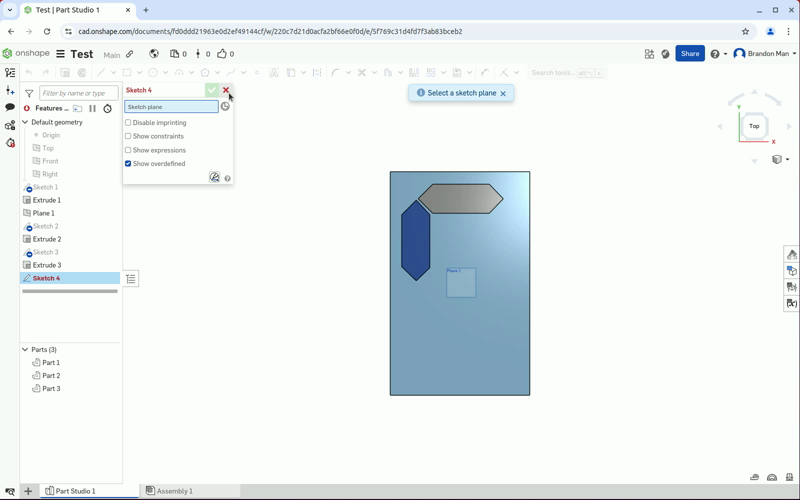
mouse_move(73, 215)
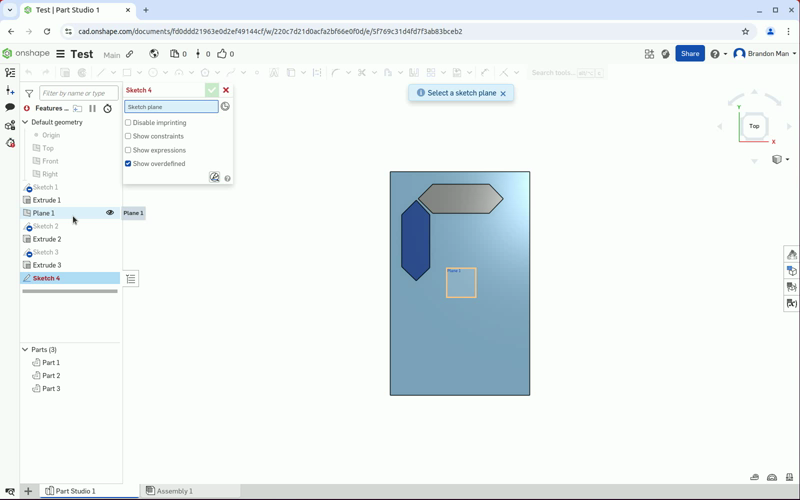
click(73, 215)
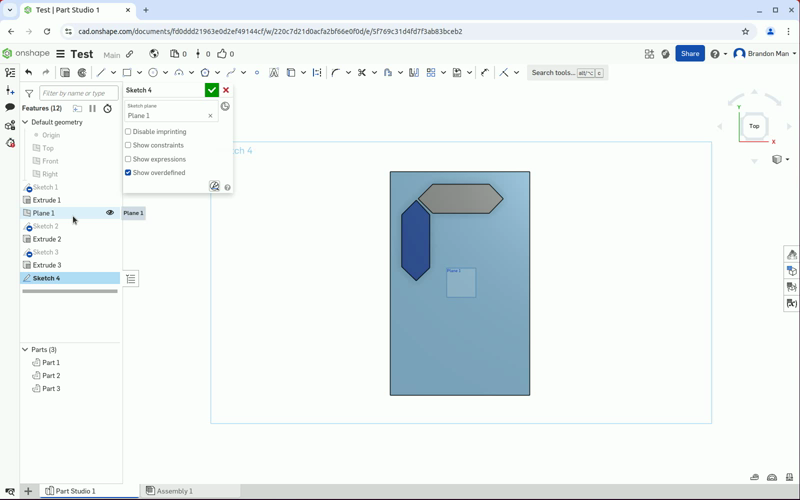
mouse_move(73, 352)
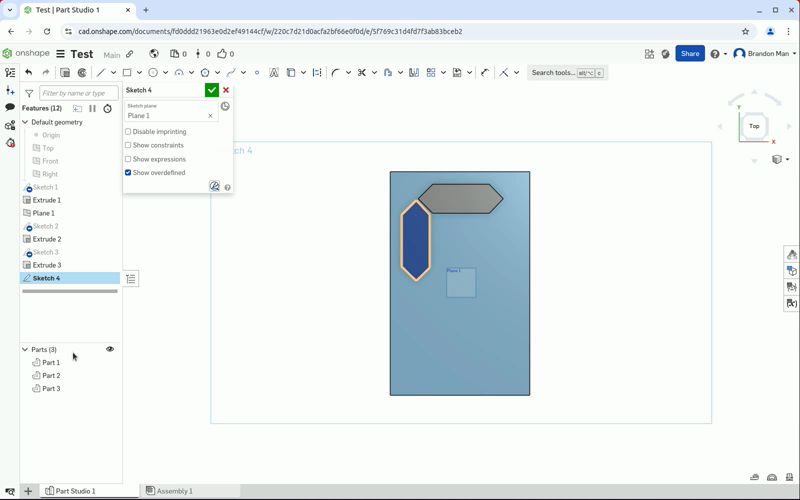
key(y)
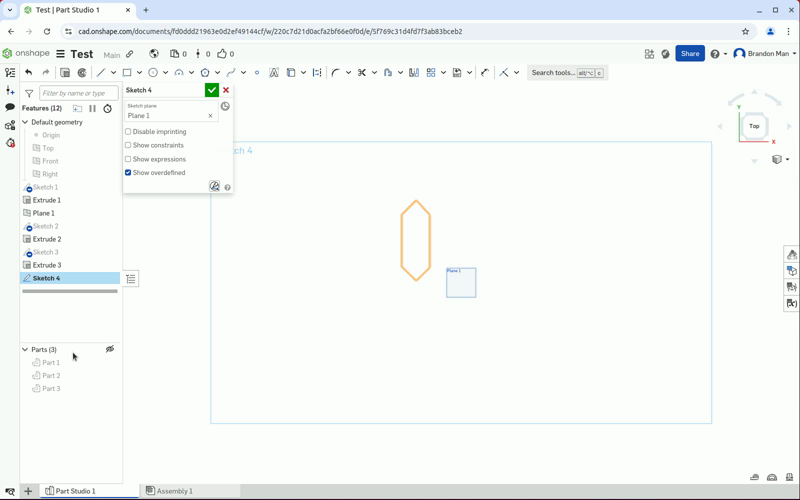
key(l)
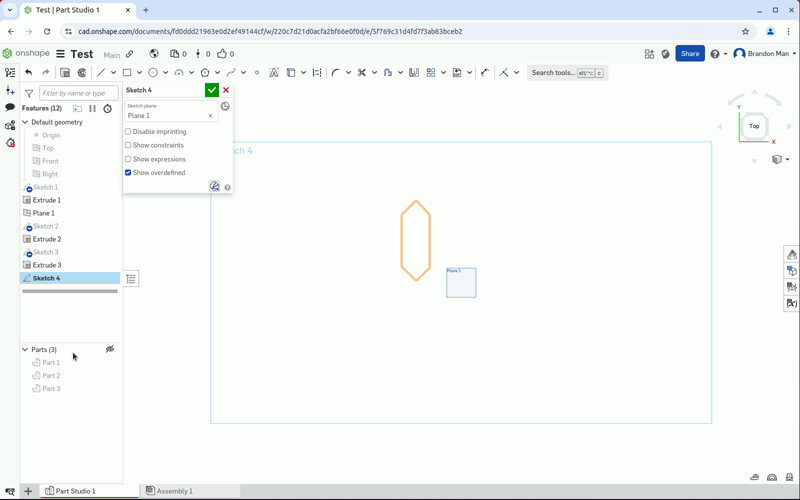
key_down(shift)
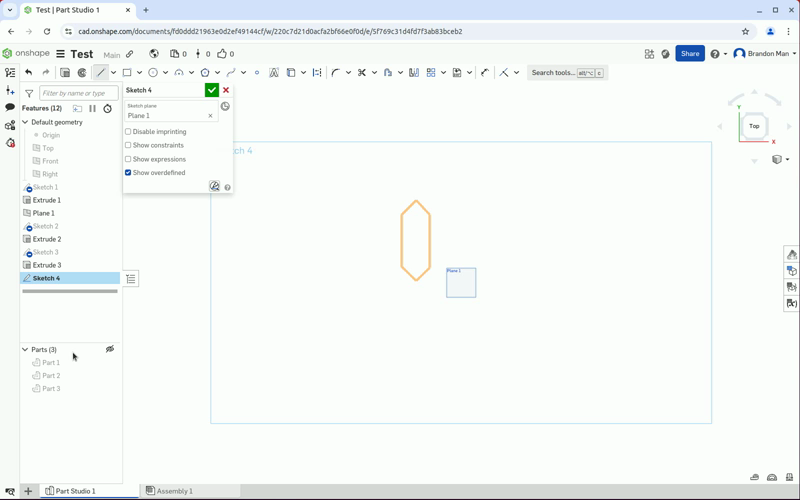
mouse_move(418, 367)
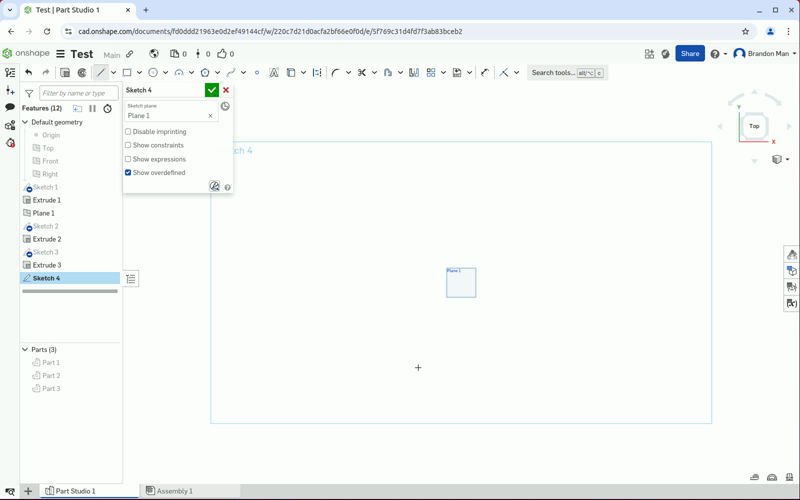
click(418, 367)
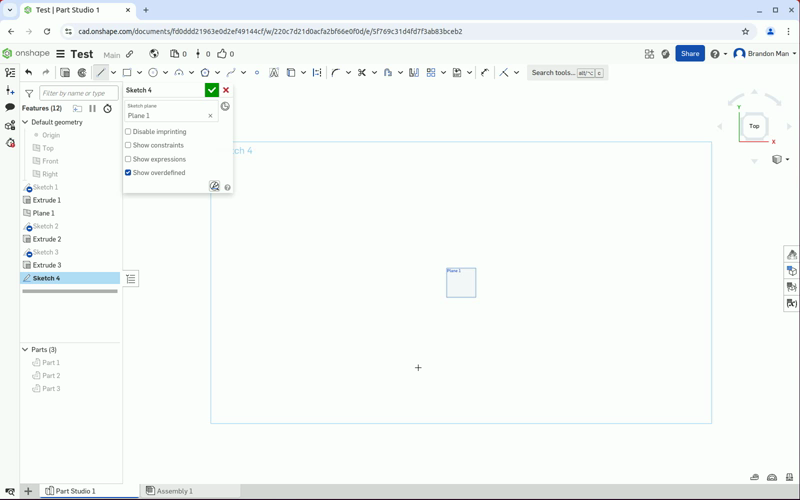
key_up(shift)
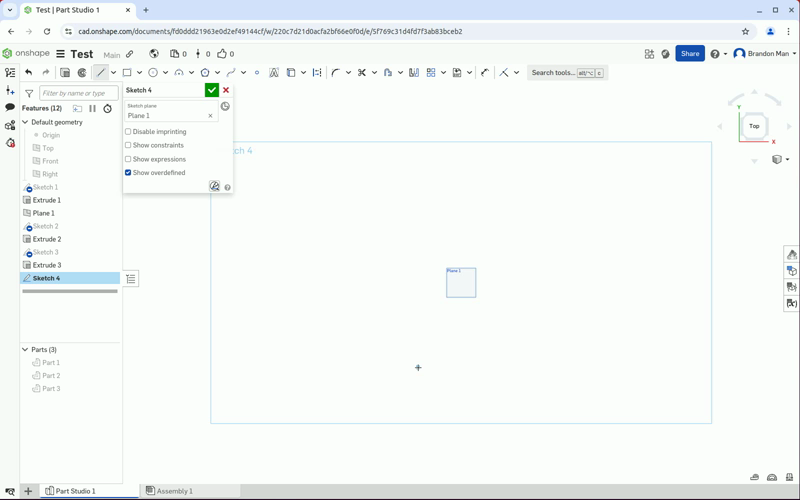
key_down(shift)
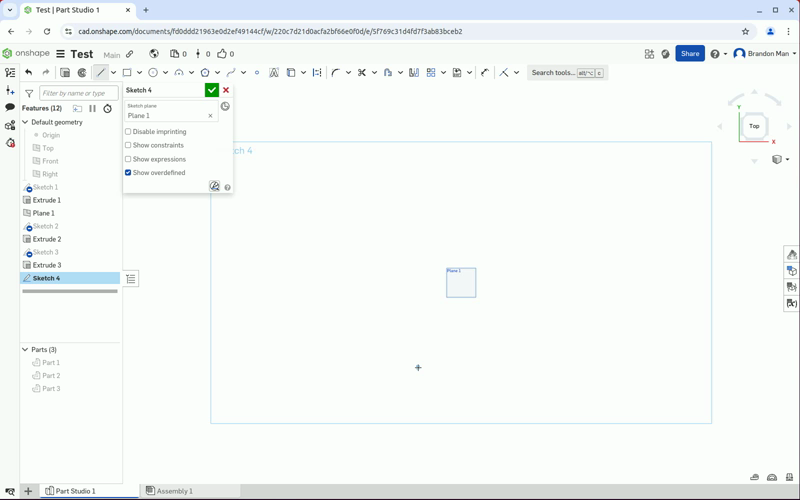
mouse_move(448, 367)
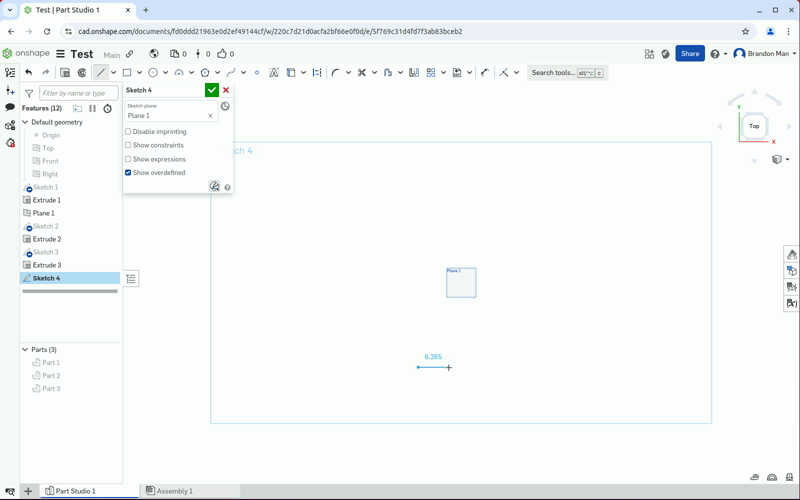
mouse_move(432, 381)
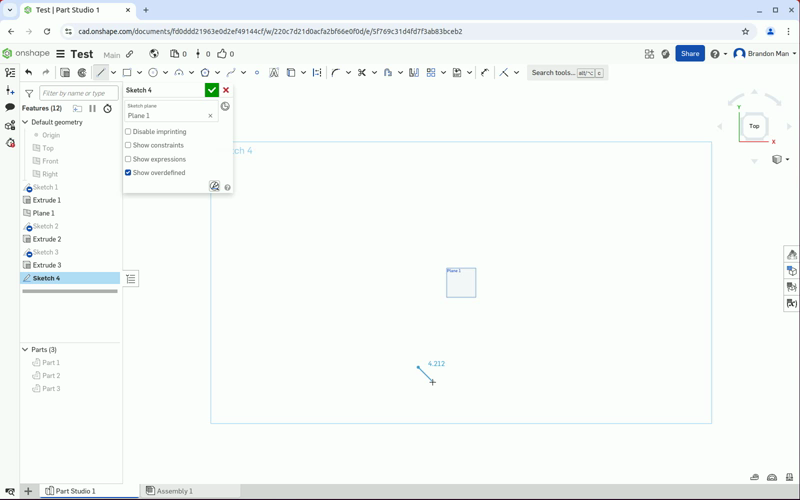
click(432, 381)
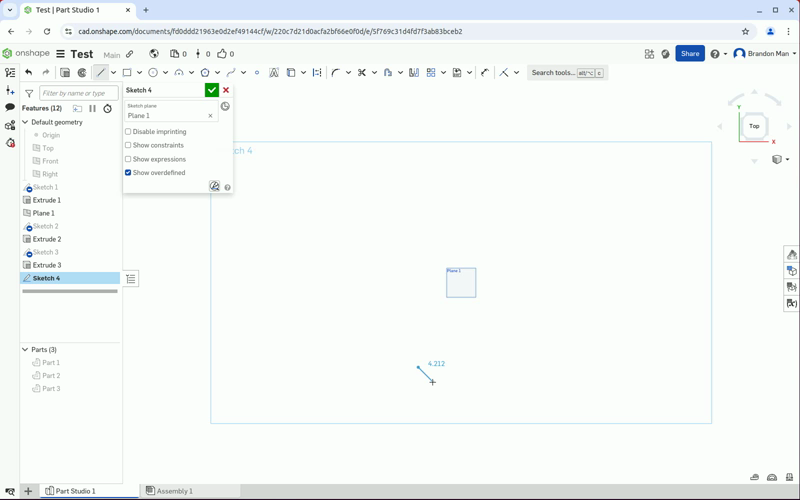
key_up(shift)
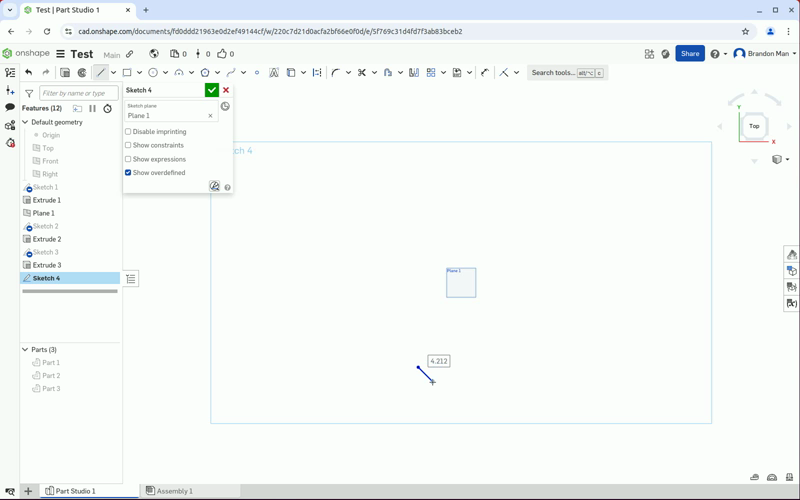
key_down(shift)
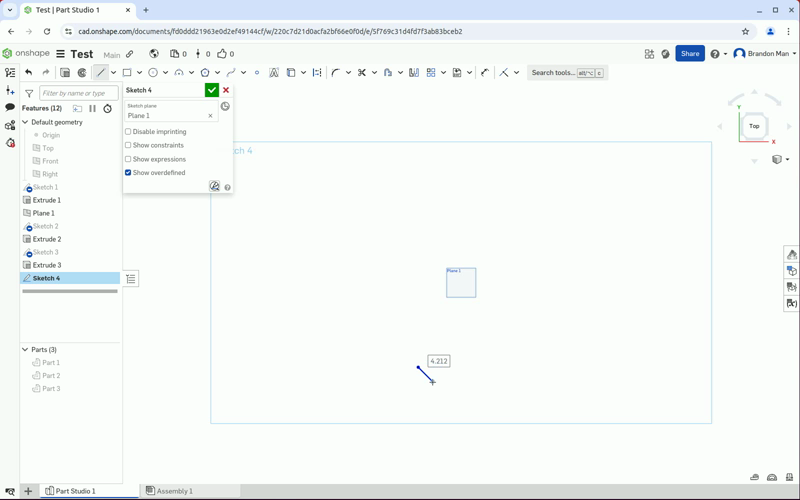
mouse_move(462, 381)
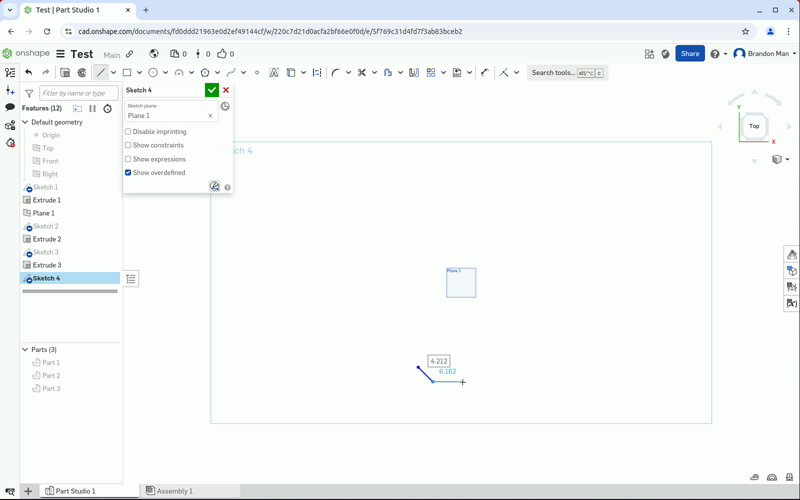
mouse_move(461, 381)
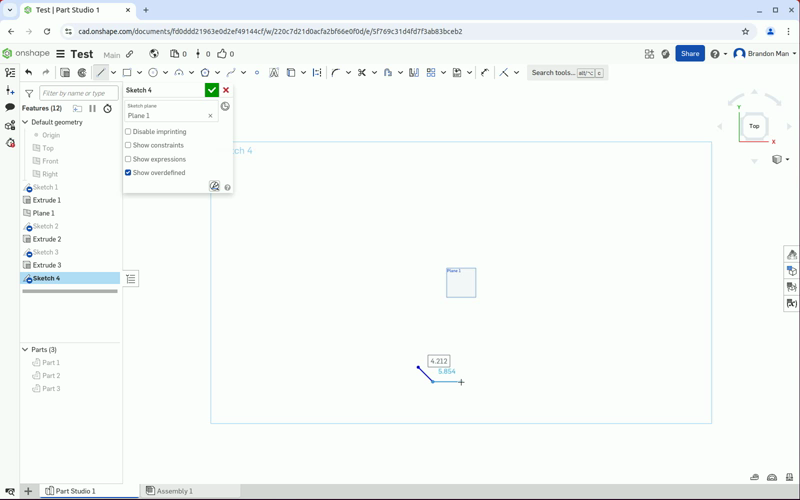
click(461, 381)
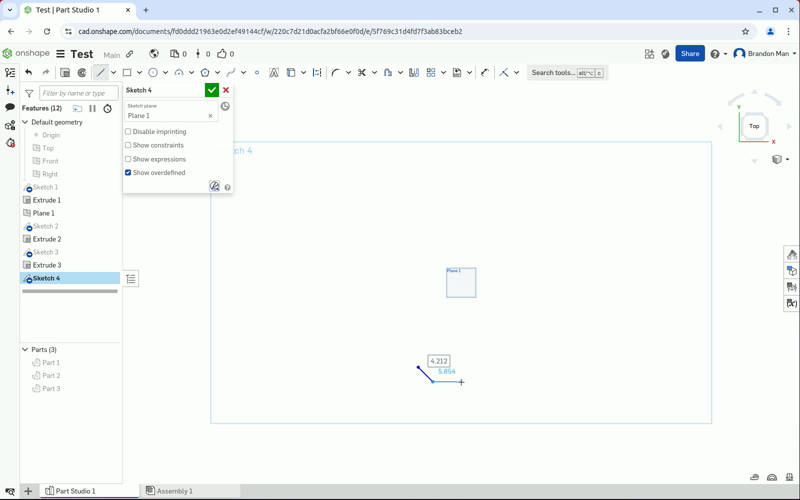
key_up(shift)
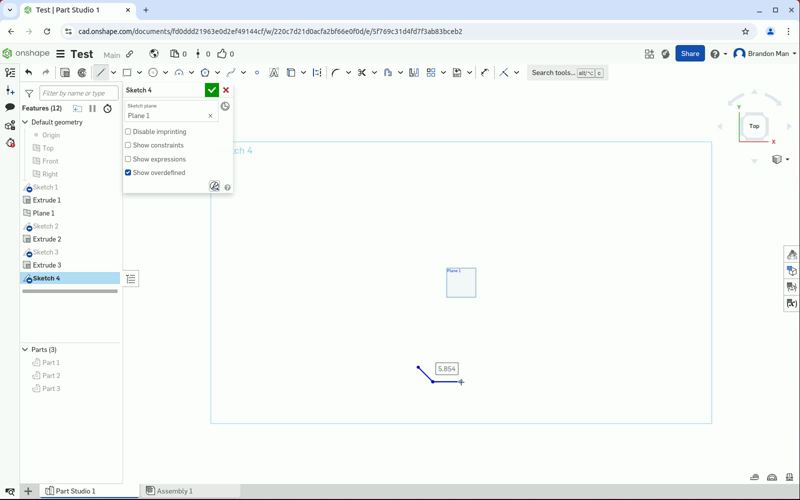
key_down(shift)
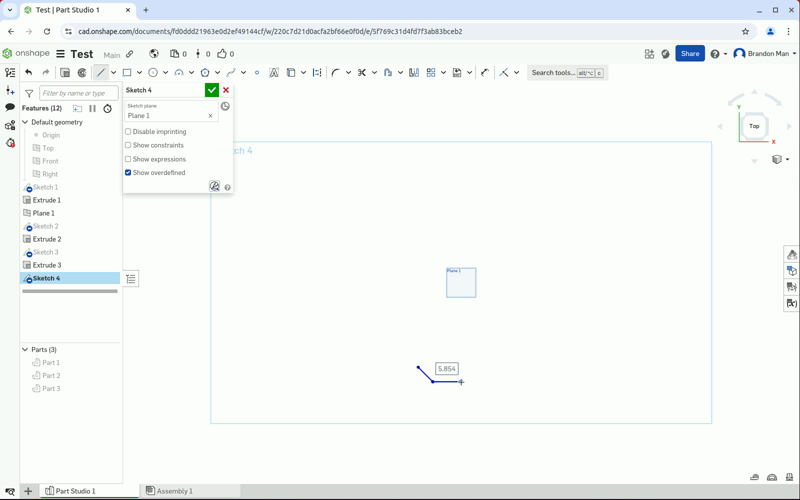
mouse_move(491, 381)
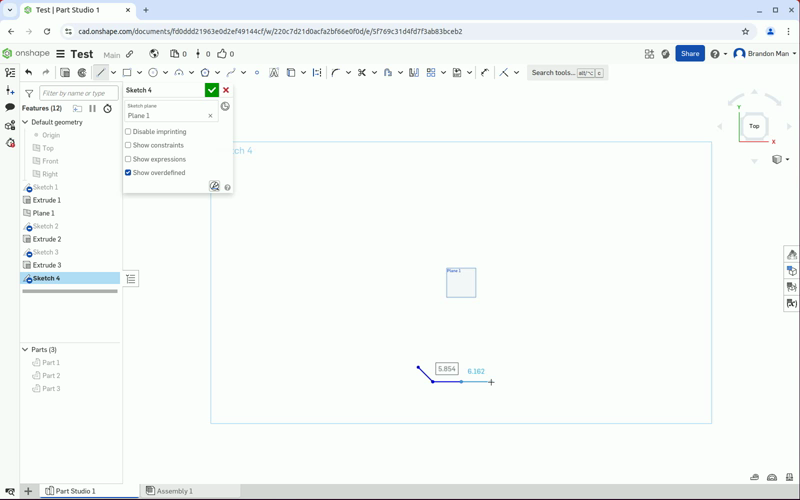
mouse_move(489, 381)
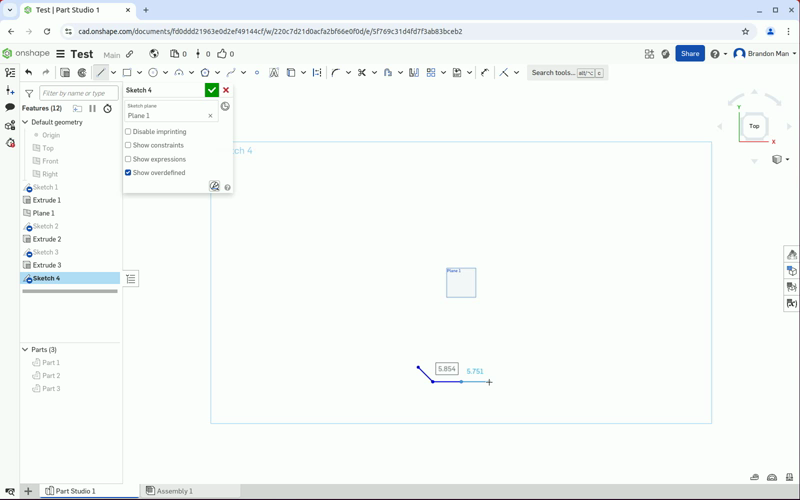
click(489, 381)
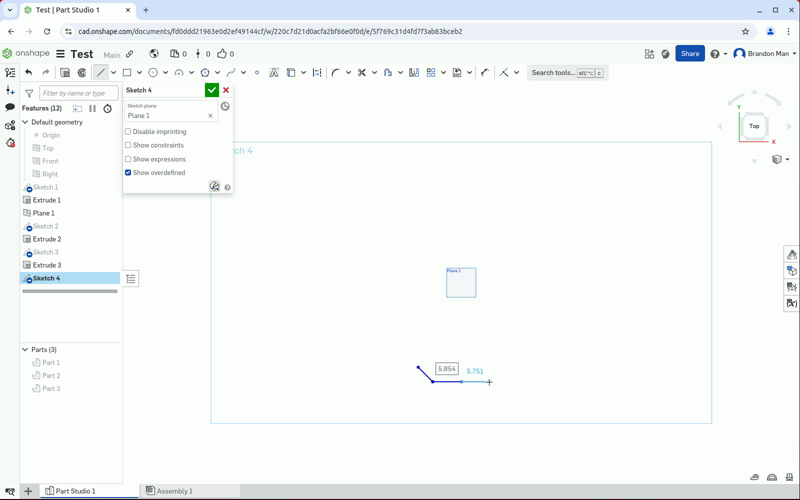
key_up(shift)
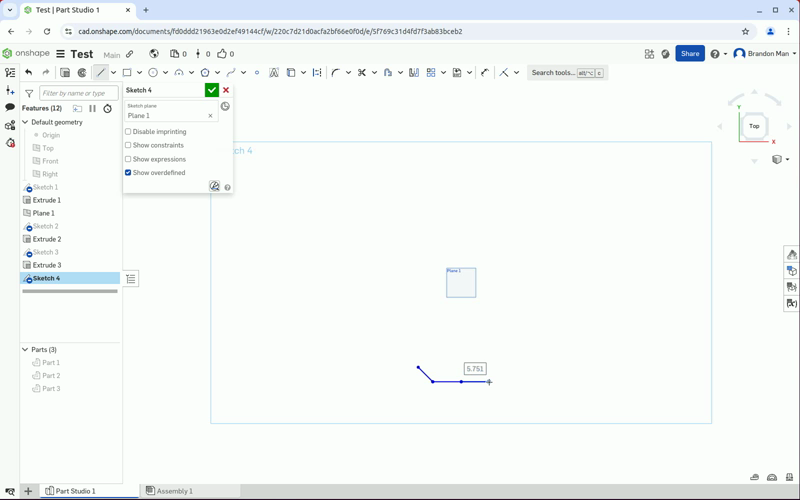
key_down(shift)
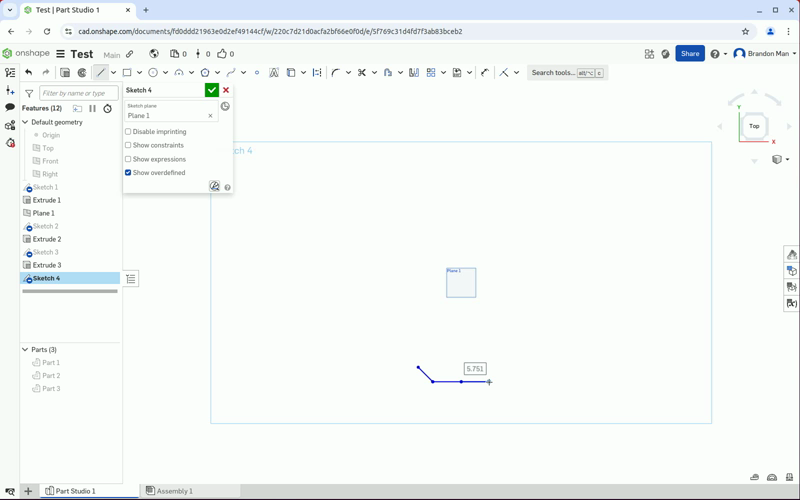
mouse_move(519, 381)
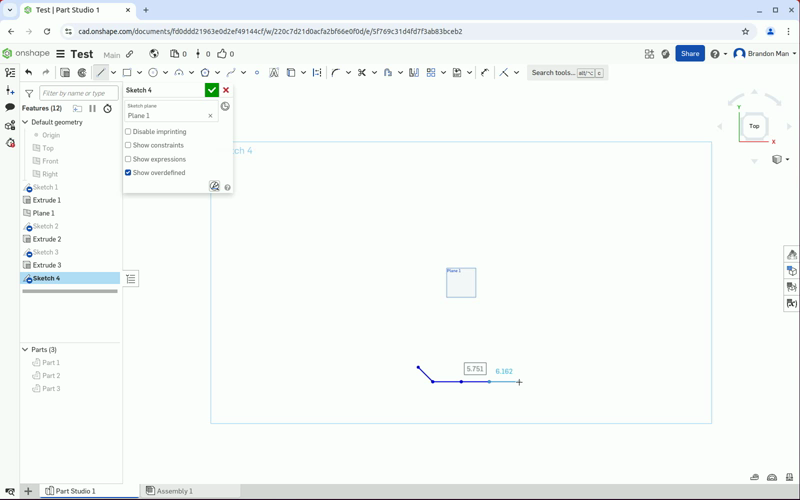
mouse_move(503, 367)
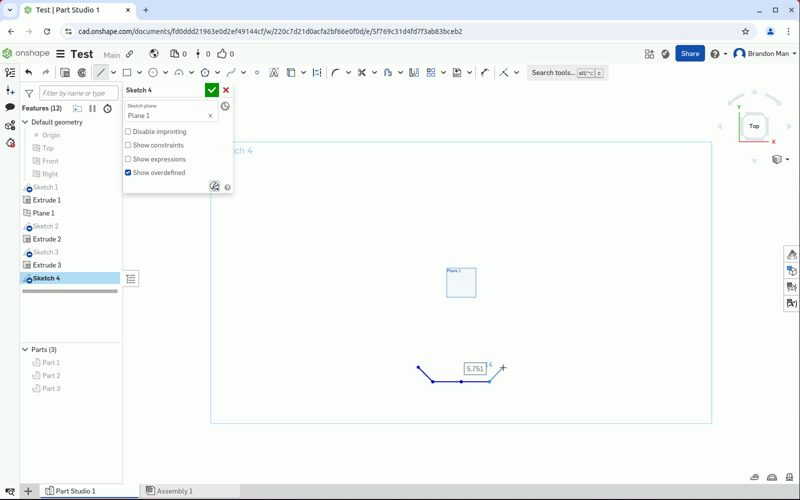
click(503, 367)
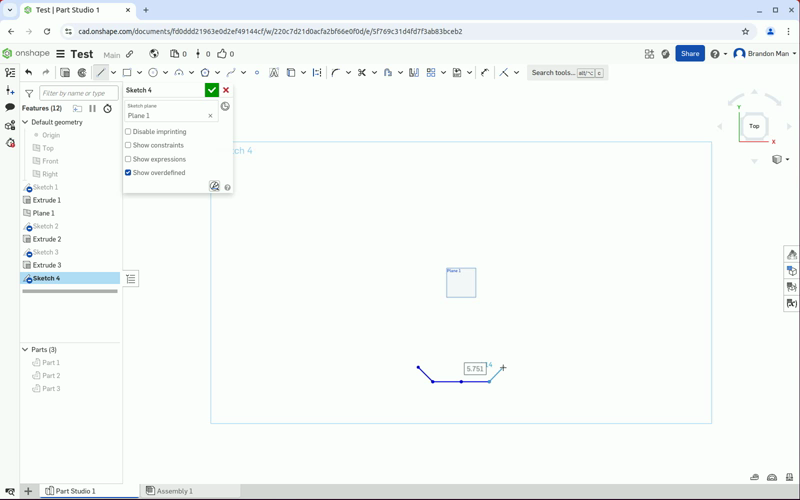
key_up(shift)
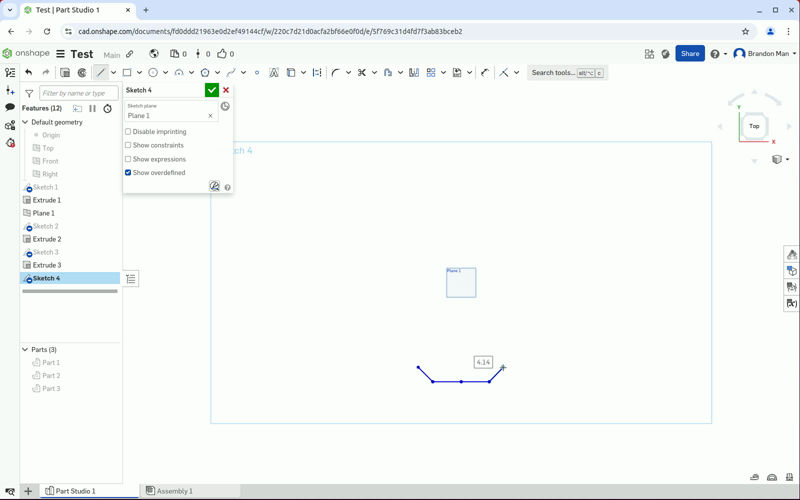
key_down(shift)
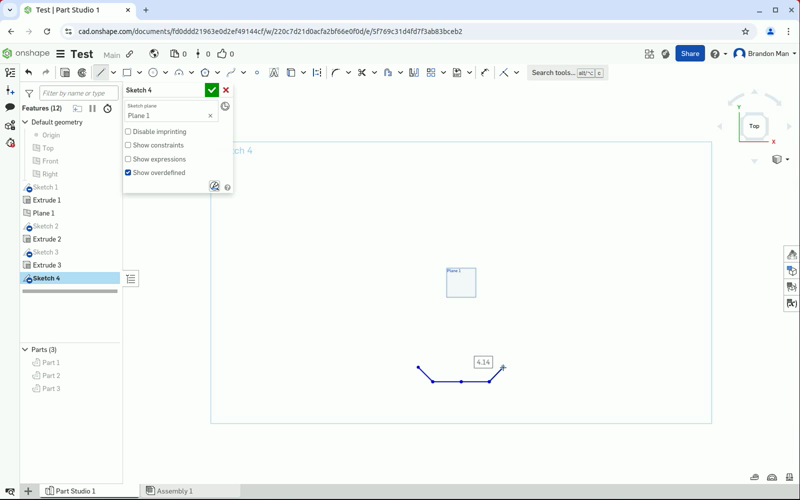
mouse_move(533, 367)
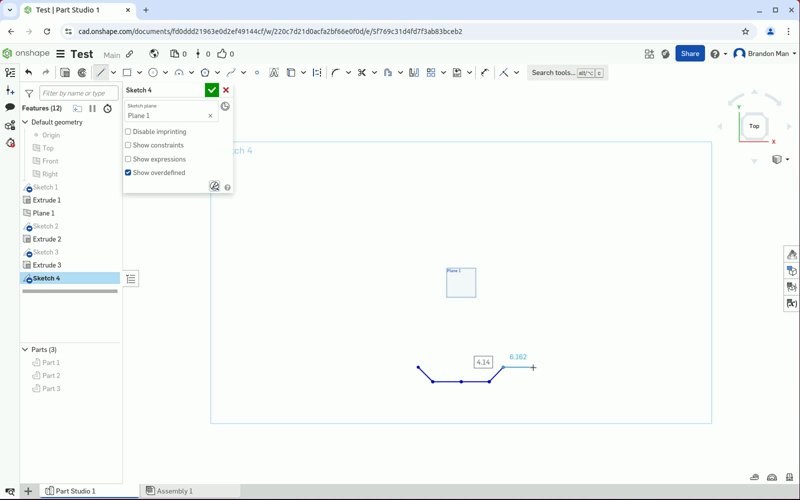
mouse_move(489, 352)
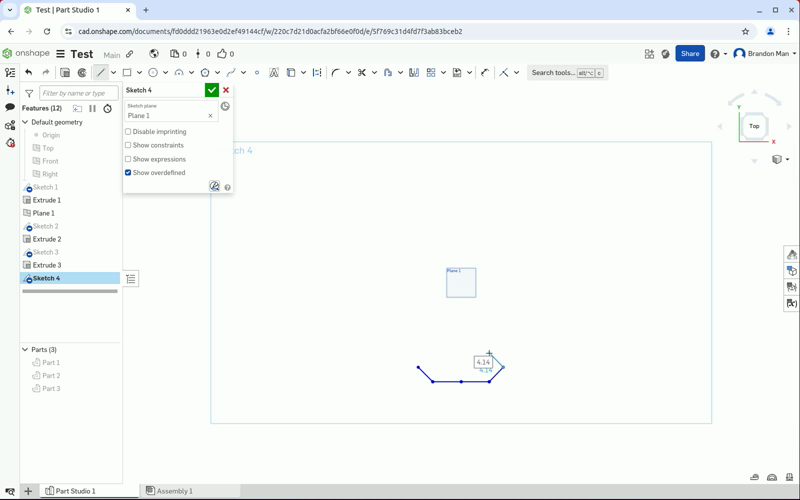
click(489, 352)
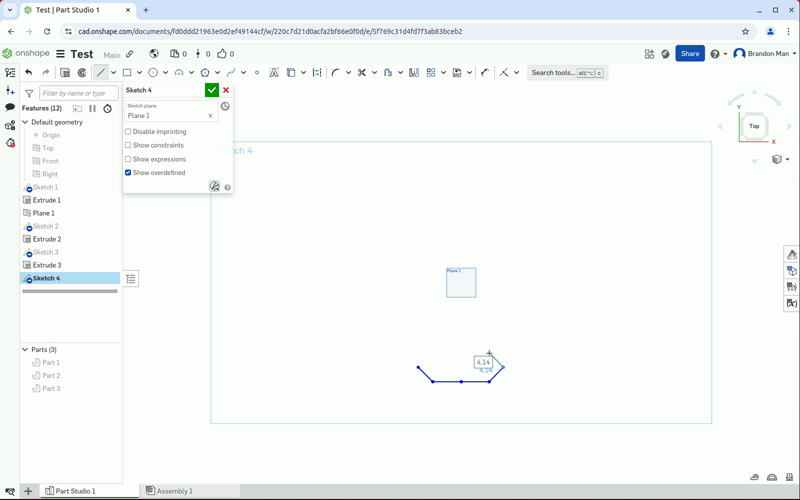
key_up(shift)
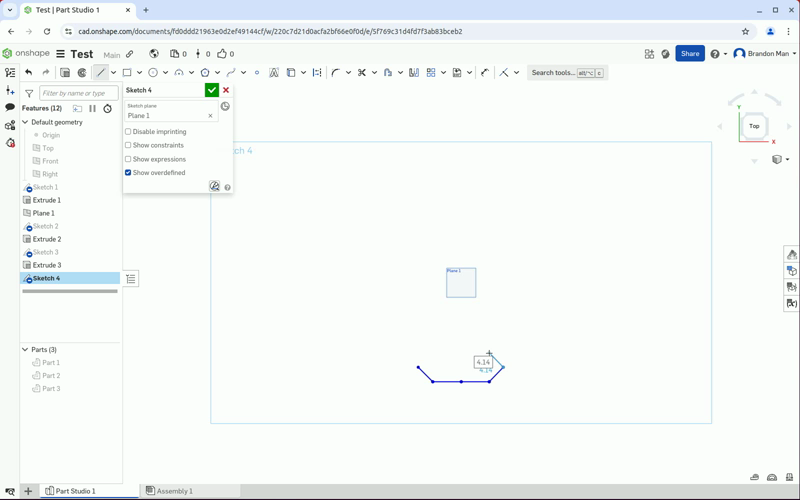
key_down(shift)
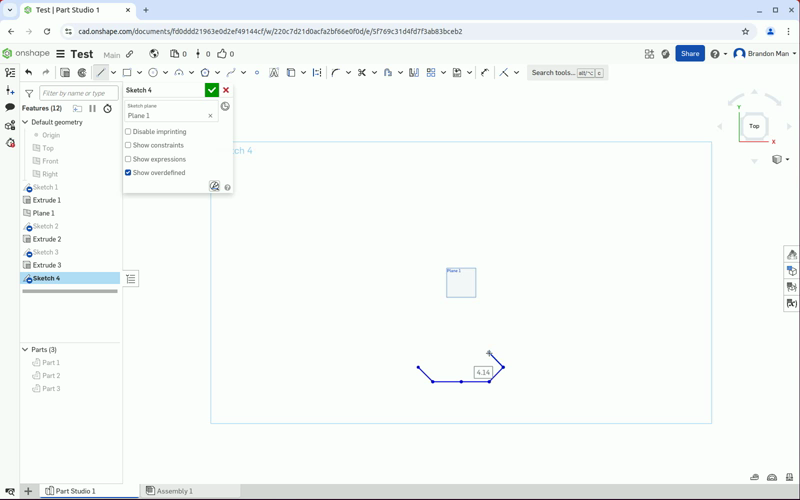
mouse_move(519, 352)
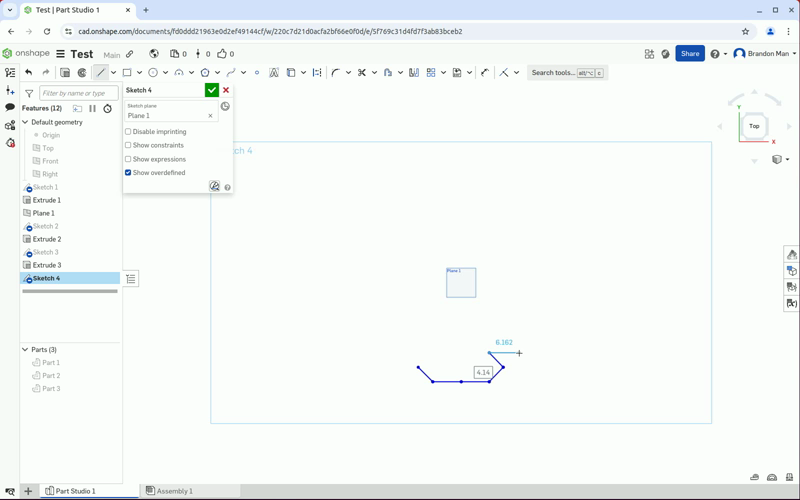
mouse_move(461, 352)
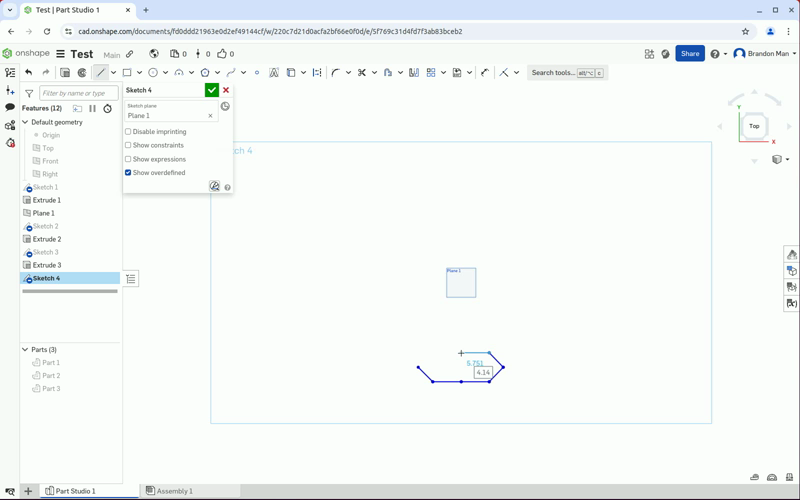
click(461, 352)
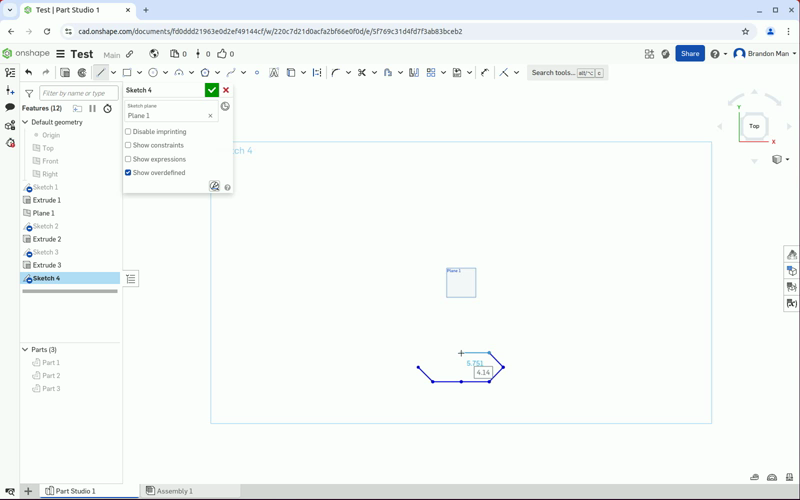
key_up(shift)
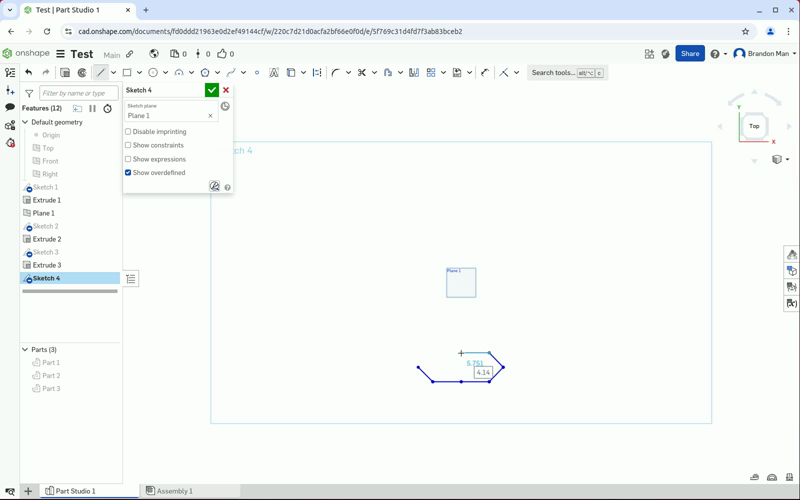
key_down(shift)
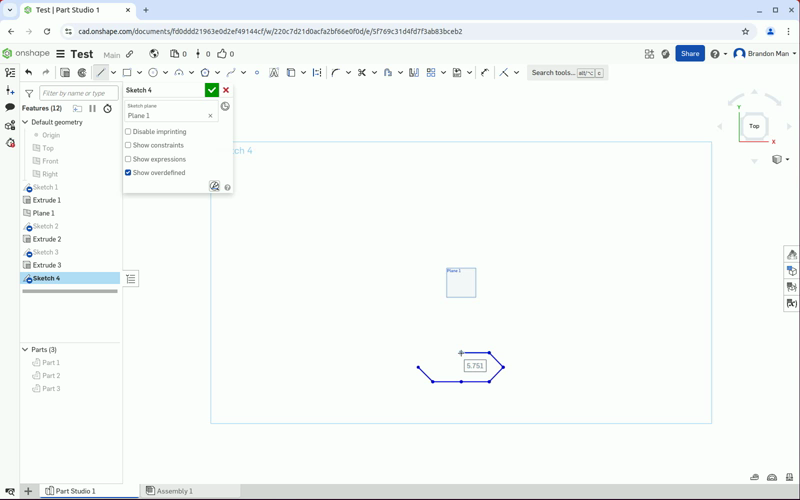
mouse_move(491, 352)
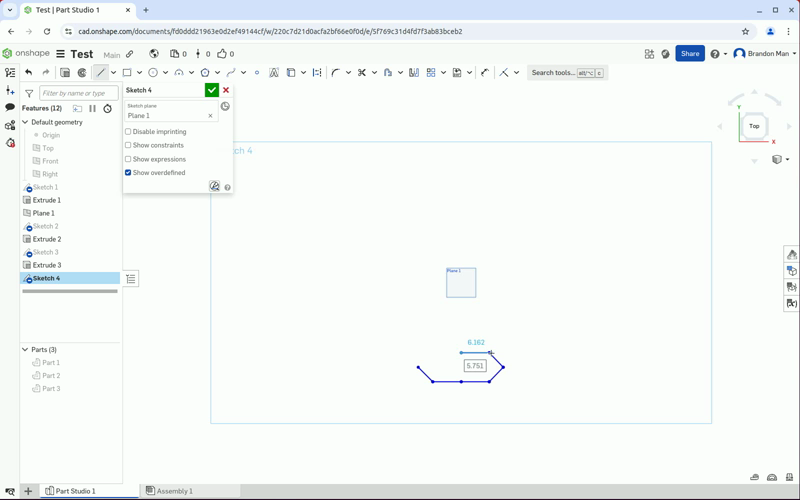
mouse_move(432, 352)
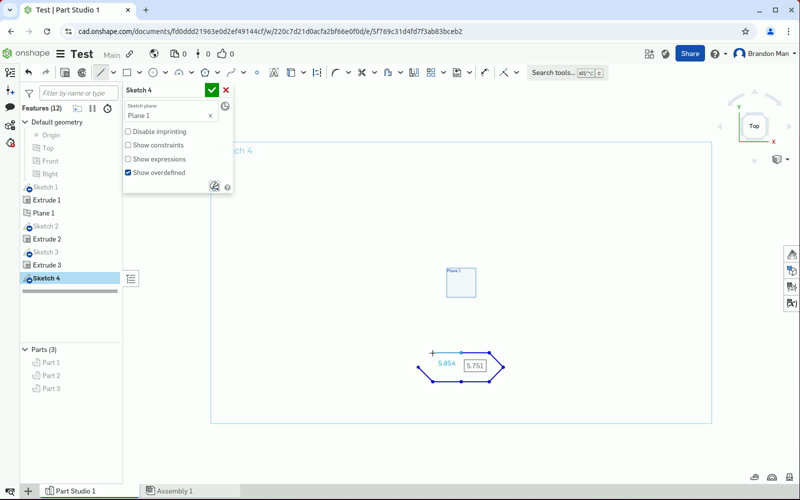
click(432, 352)
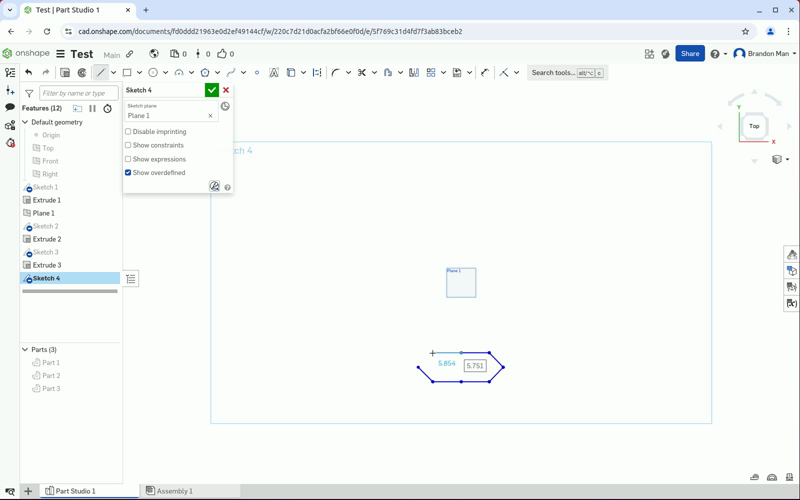
key_up(shift)
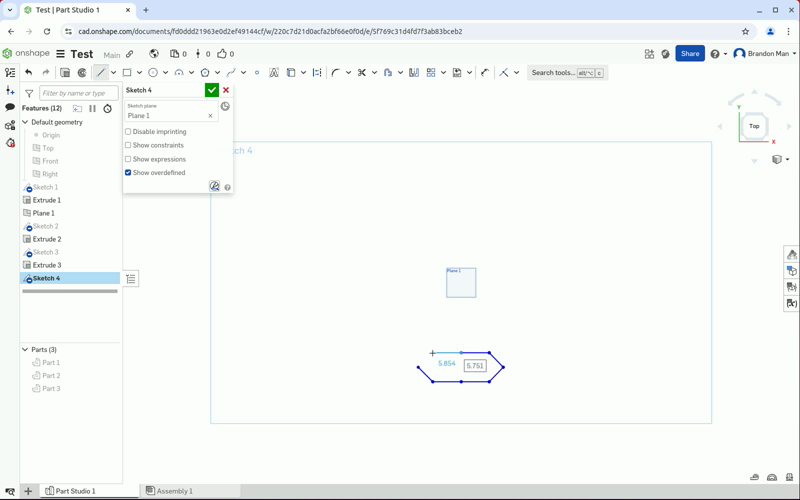
mouse_move(462, 352)
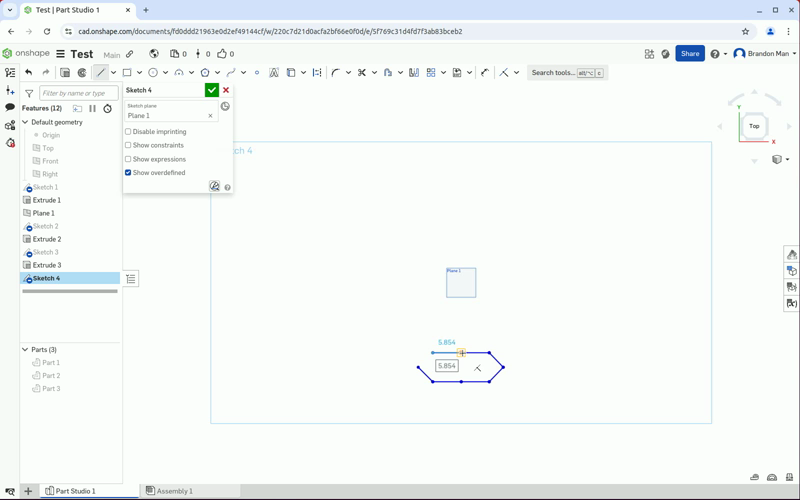
key_down(shift)
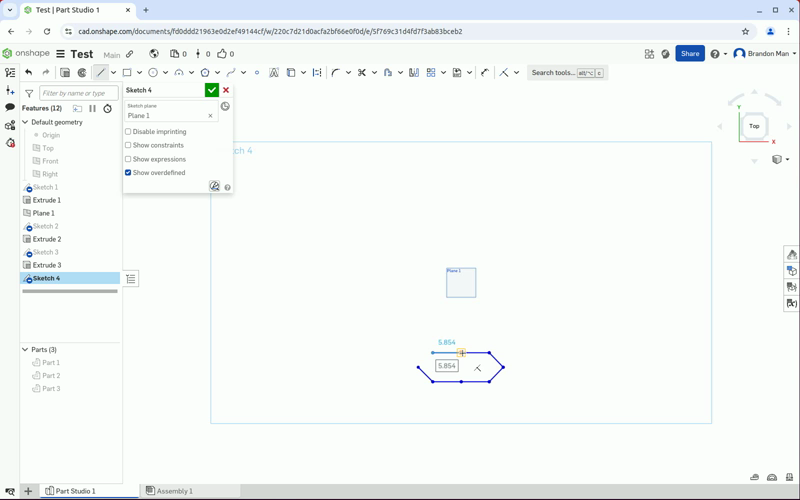
mouse_move(418, 367)
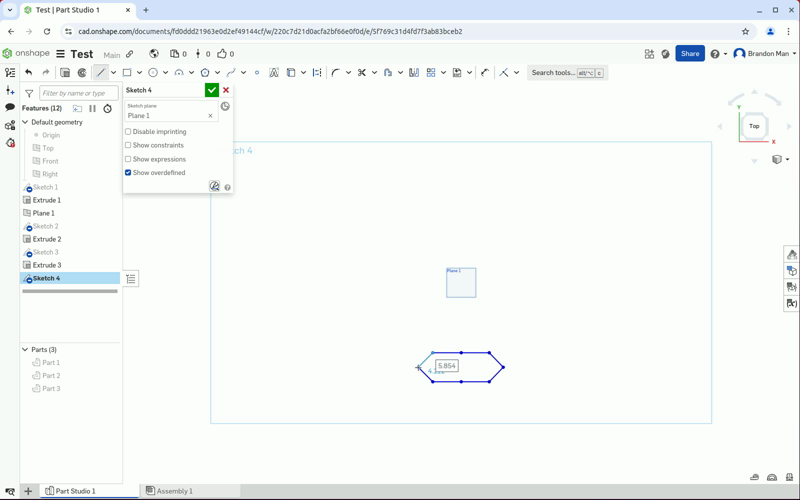
key_up(shift)
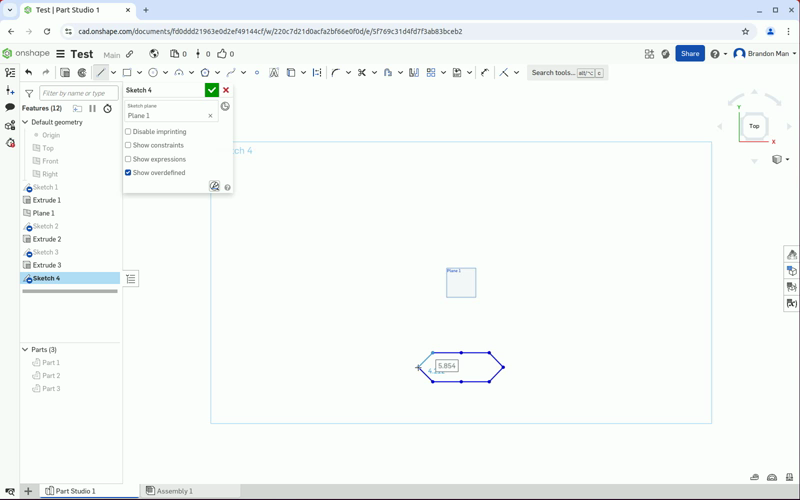
click(418, 367)
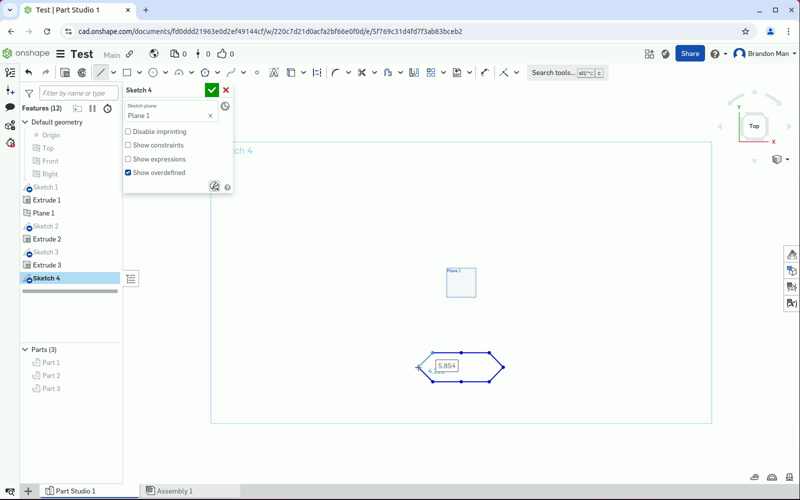
key(esc)
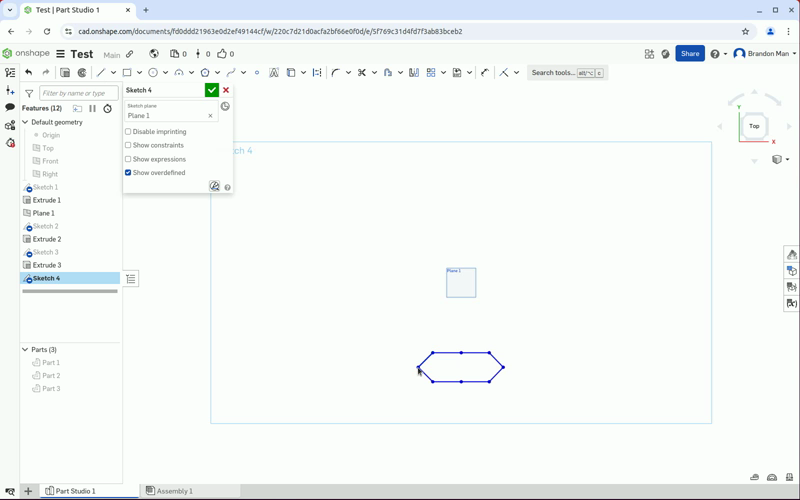
mouse_move(448, 367)
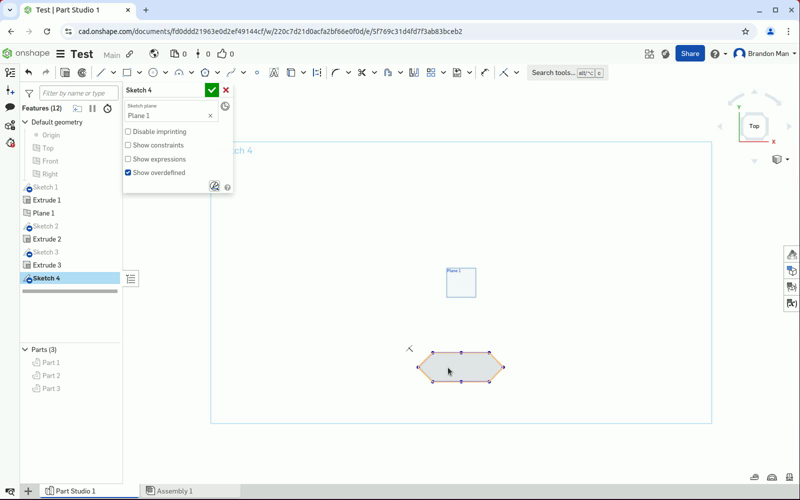
click(448, 367)
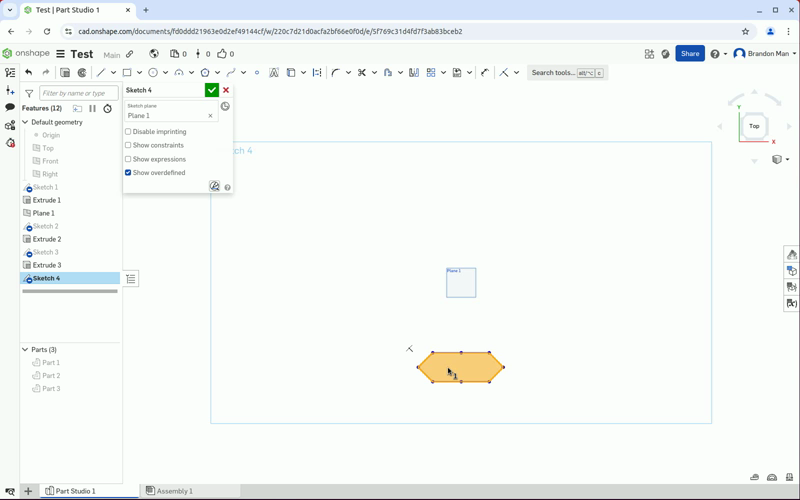
mouse_move(73, 352)
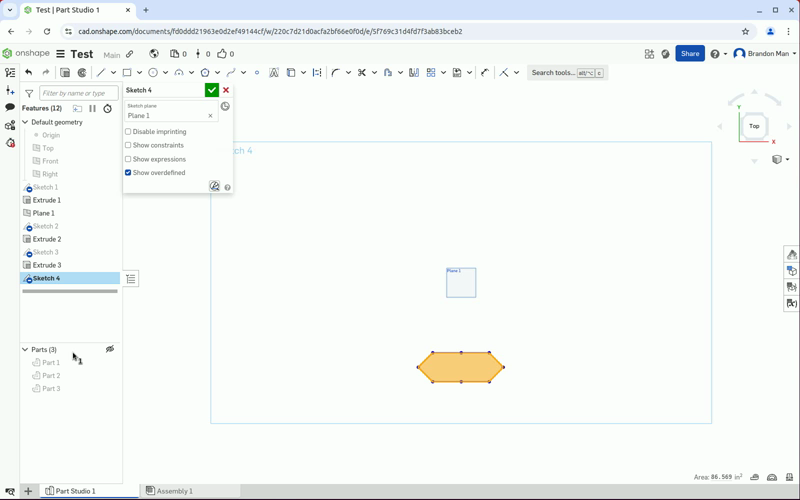
key(shift+y)
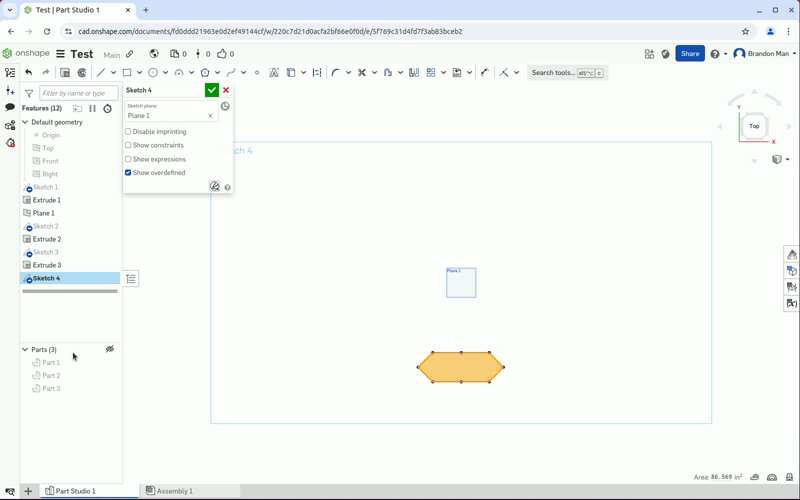
key(shift+e)
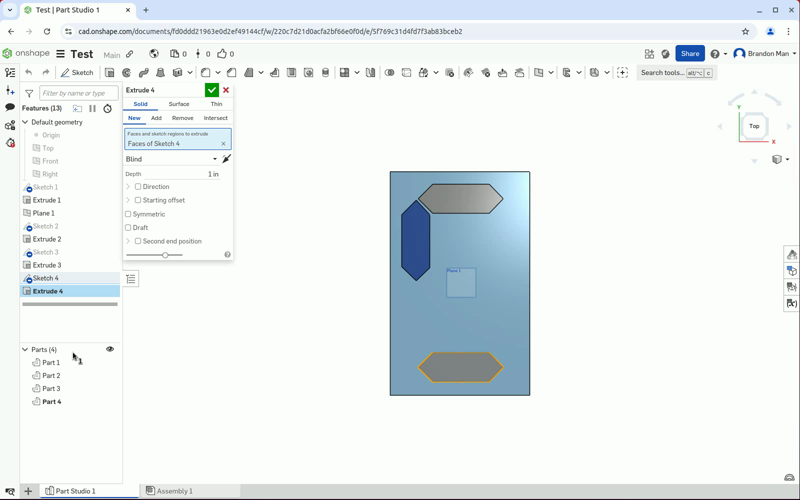
mouse_move(143, 106)
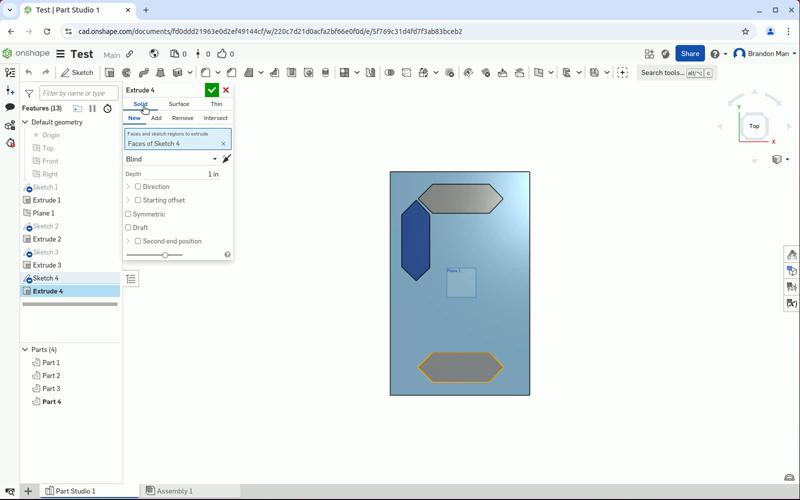
click(143, 106)
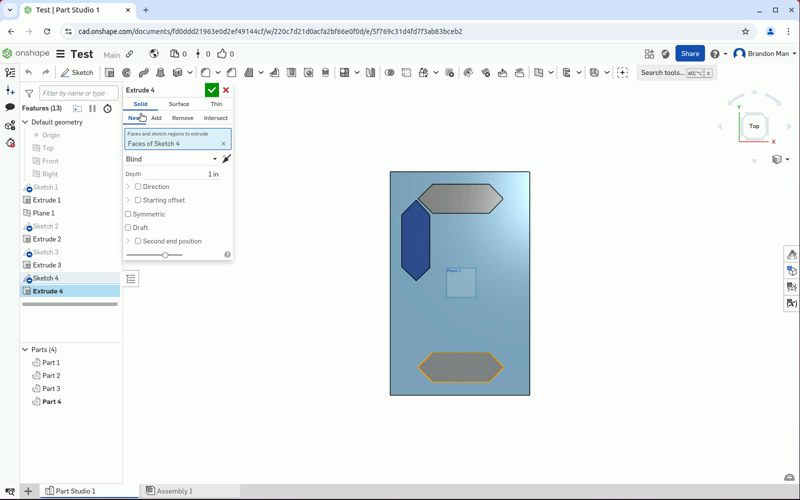
mouse_move(137, 120)
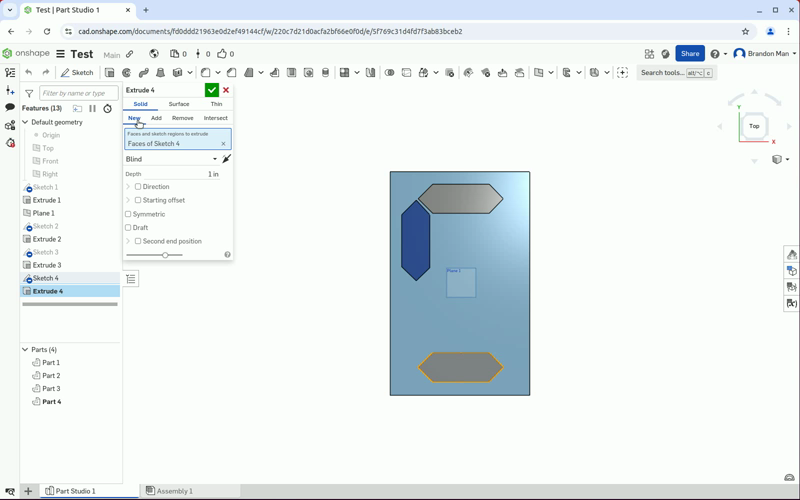
click(137, 120)
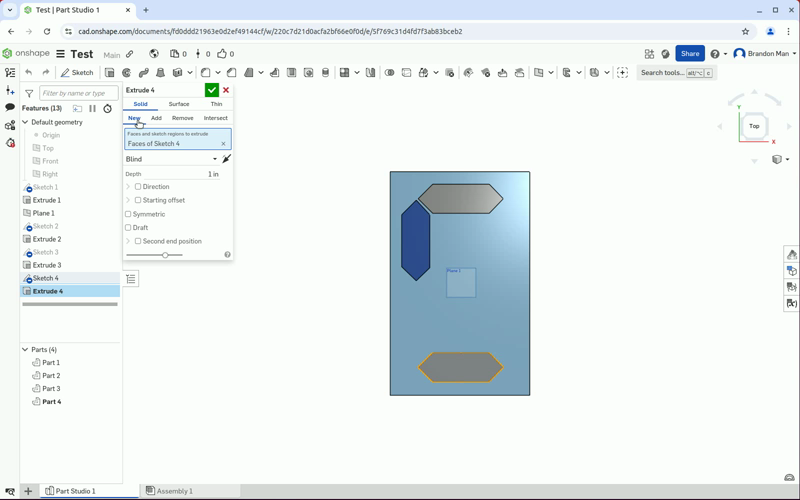
key(tab, 4)
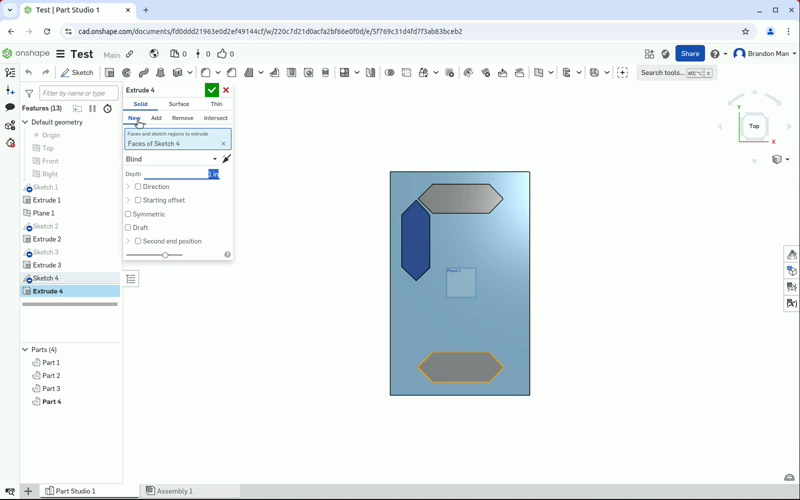
text(5.777)
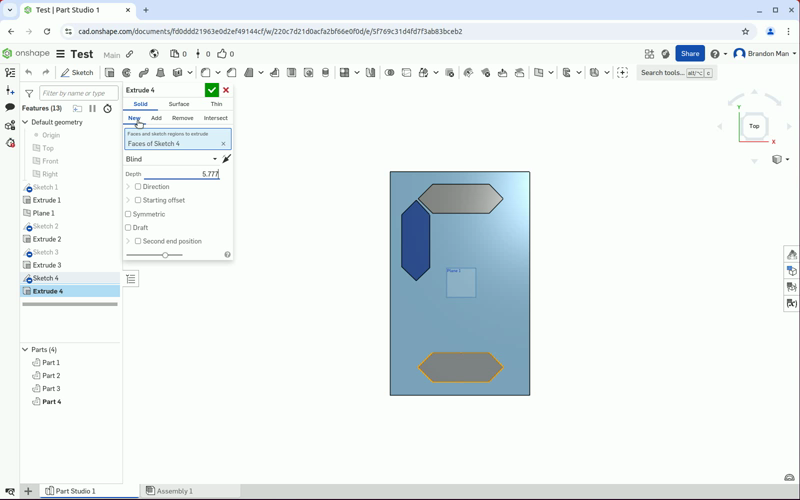
key(enter)
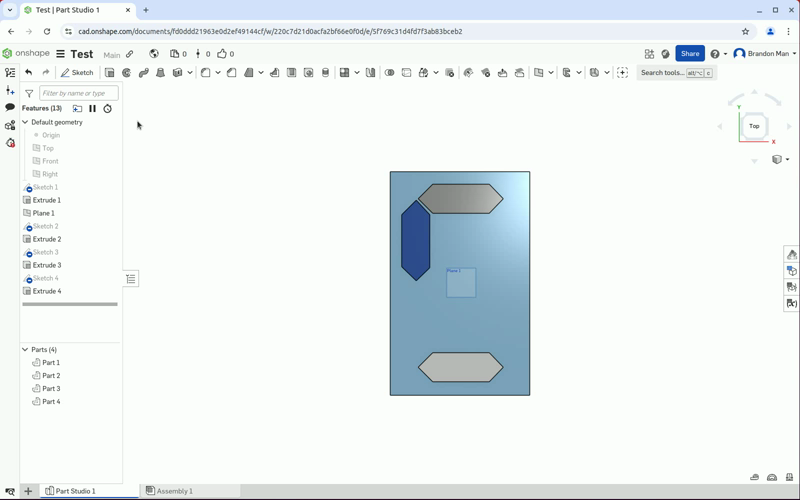
key(shift+h)
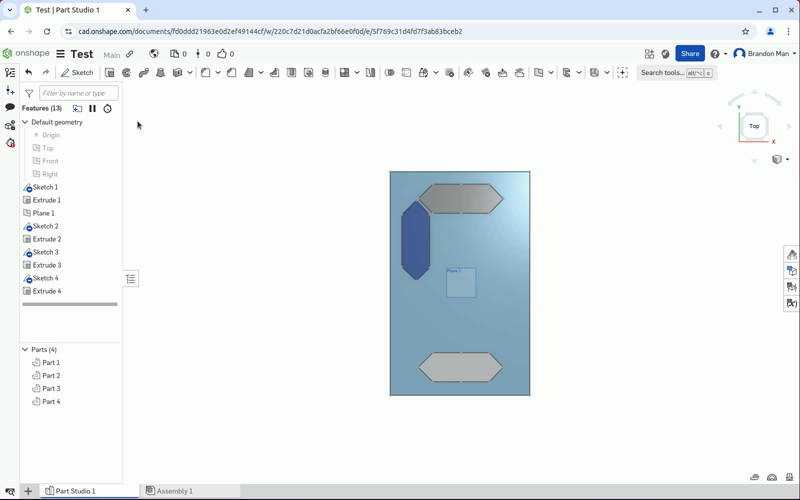
key(shift+h)
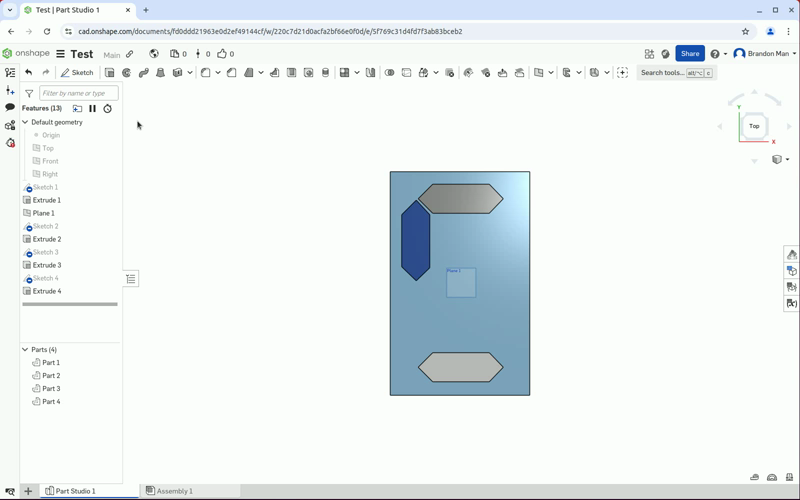
mouse_move(73, 189)
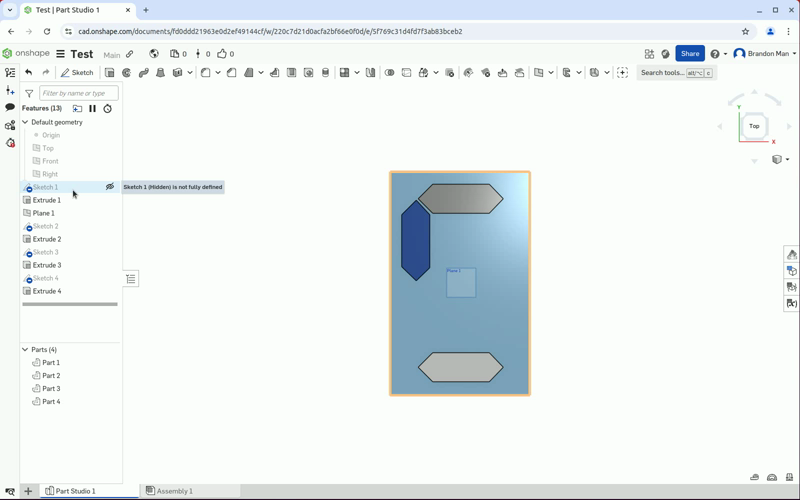
click(73, 189)
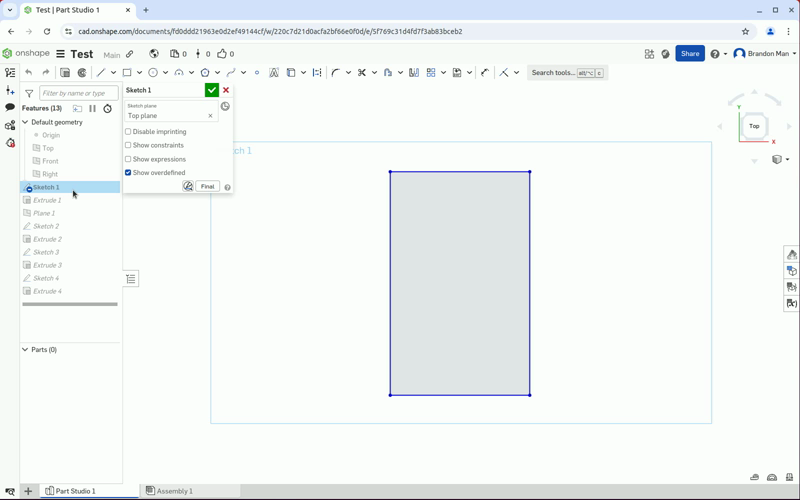
mouse_move(229, 92)
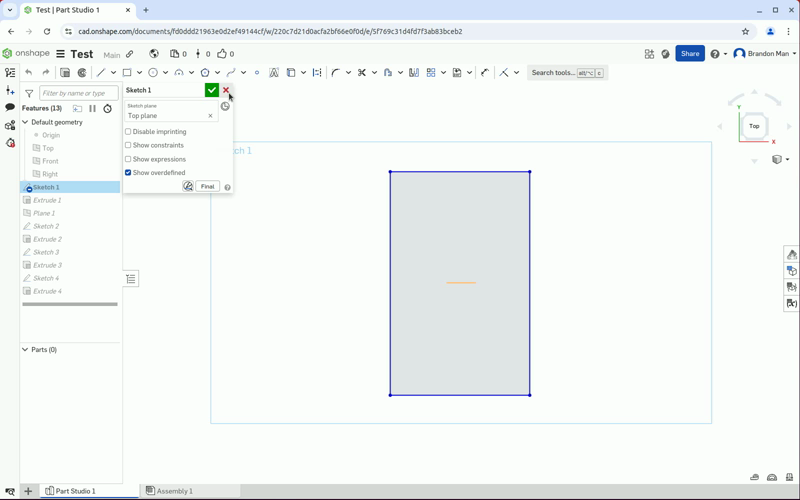
click(229, 92)
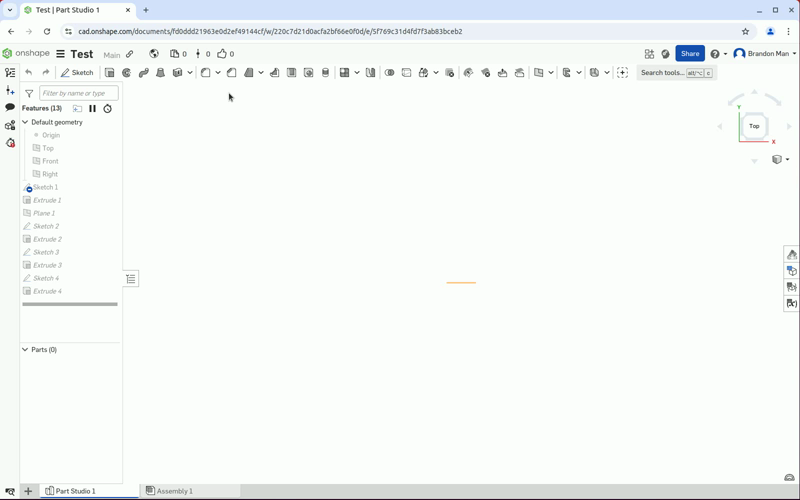
key(shift+s)
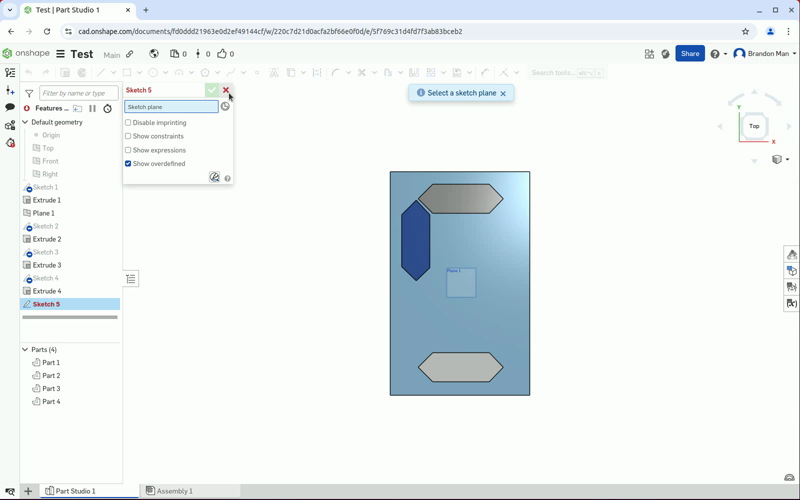
mouse_move(73, 215)
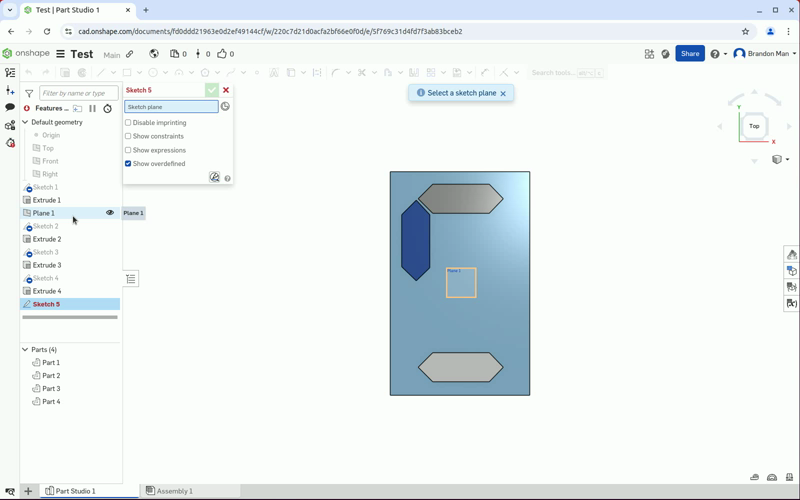
click(73, 215)
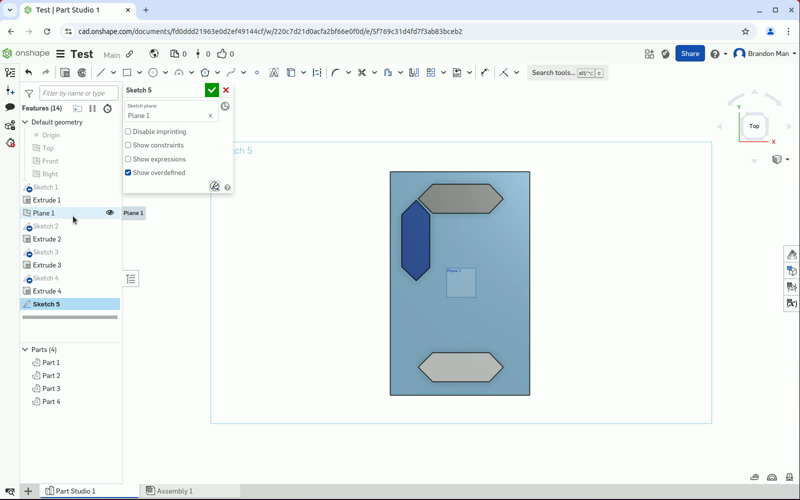
mouse_move(73, 352)
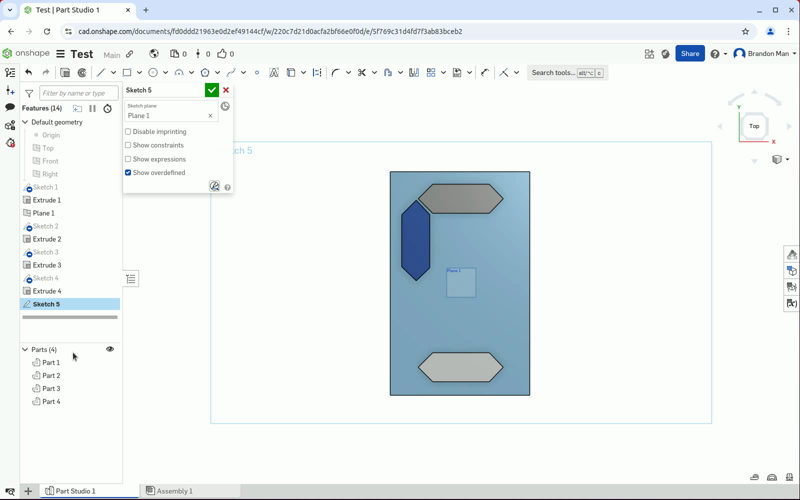
key(y)
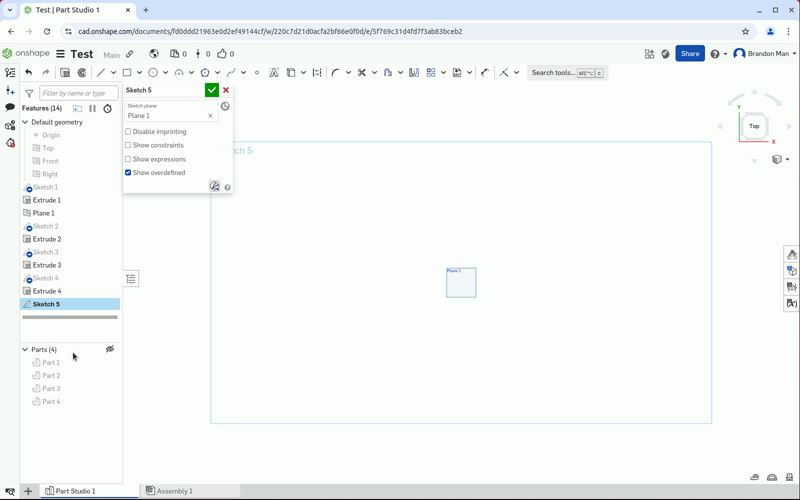
key(l)
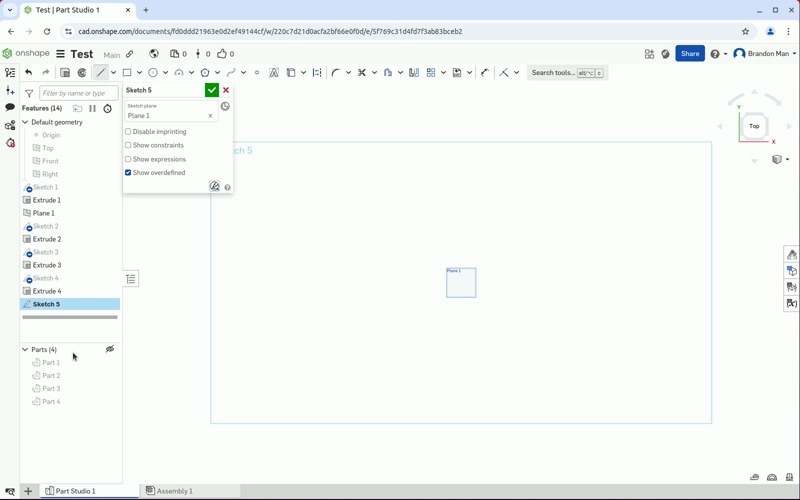
key_down(shift)
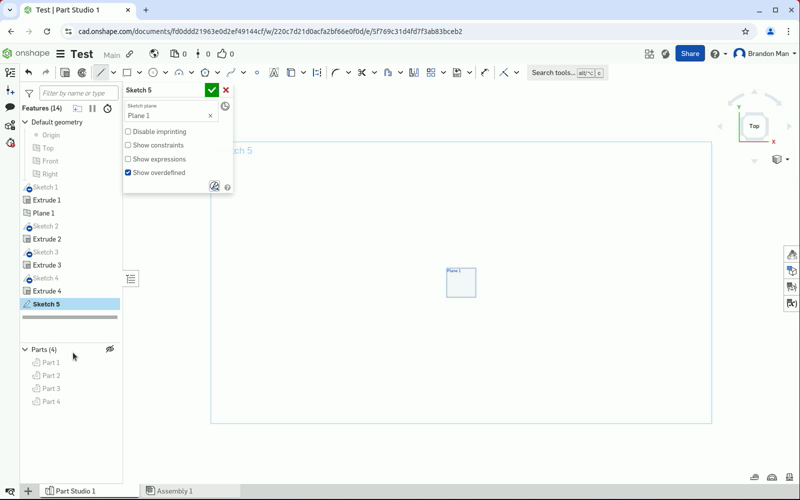
mouse_move(401, 351)
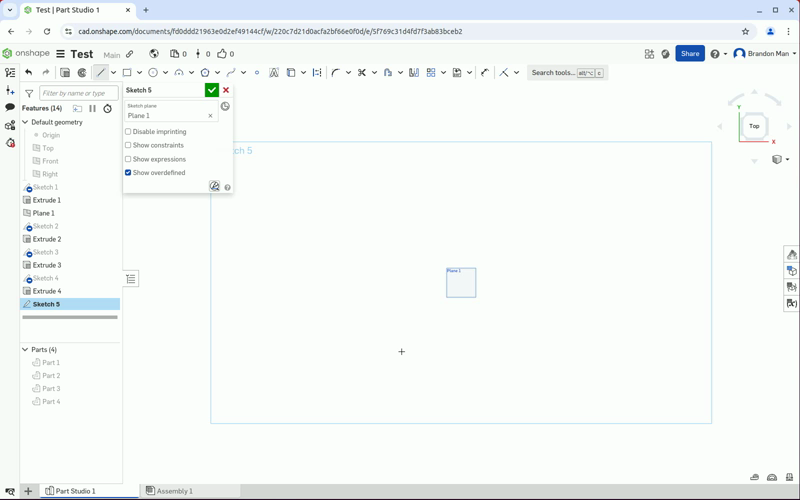
click(401, 351)
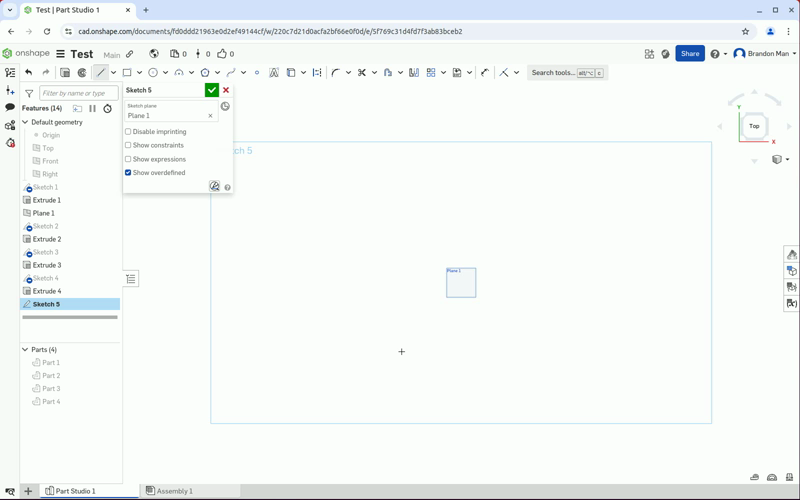
key_up(shift)
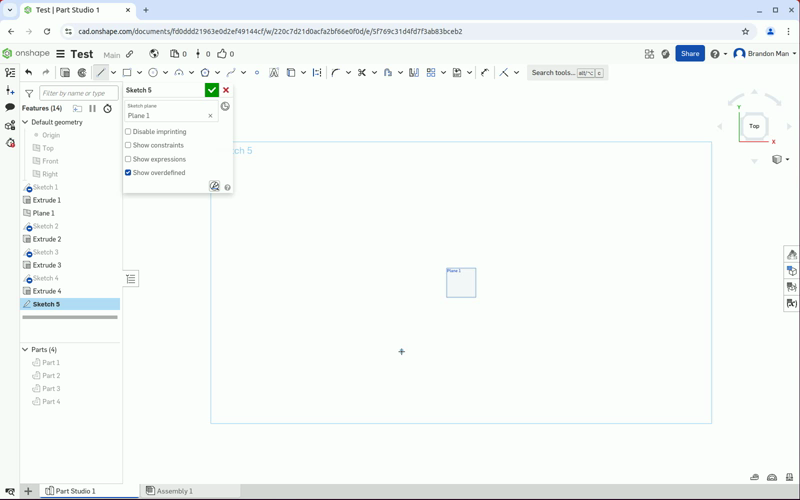
key_down(shift)
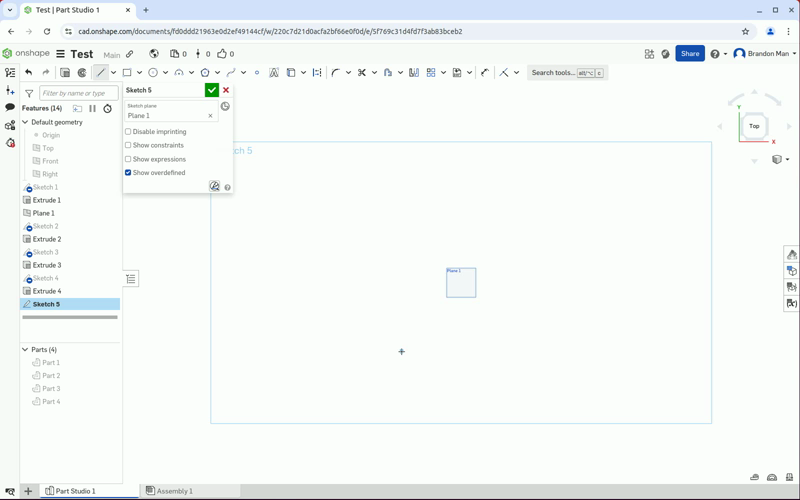
mouse_move(431, 351)
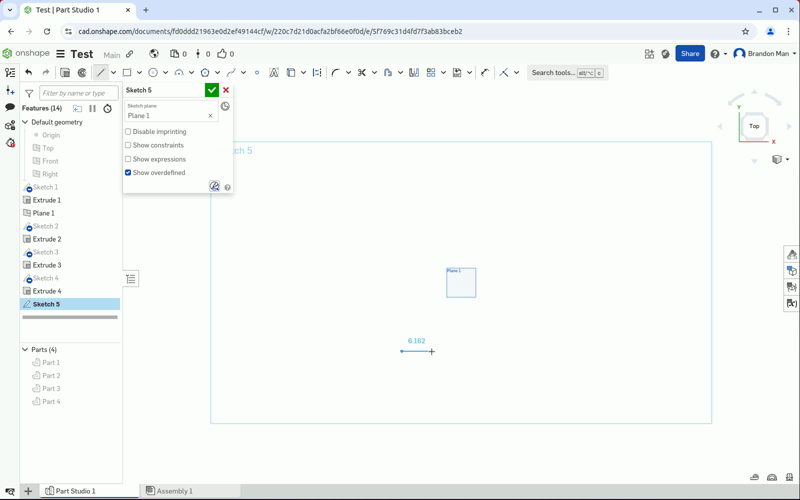
mouse_move(416, 365)
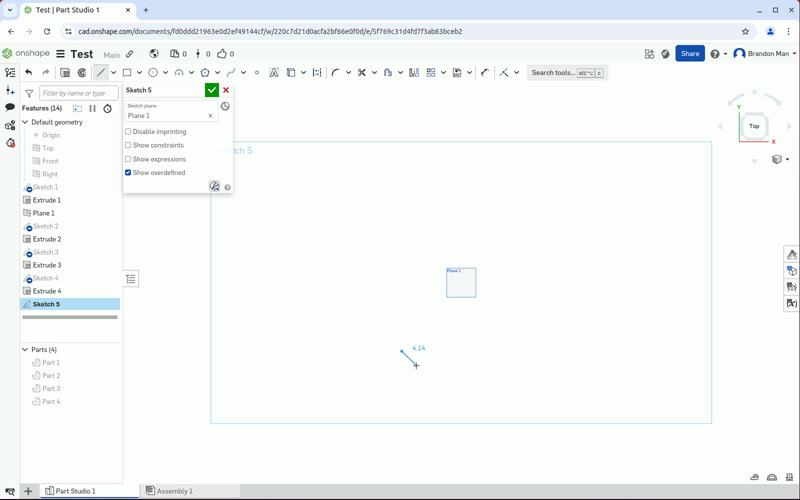
click(416, 365)
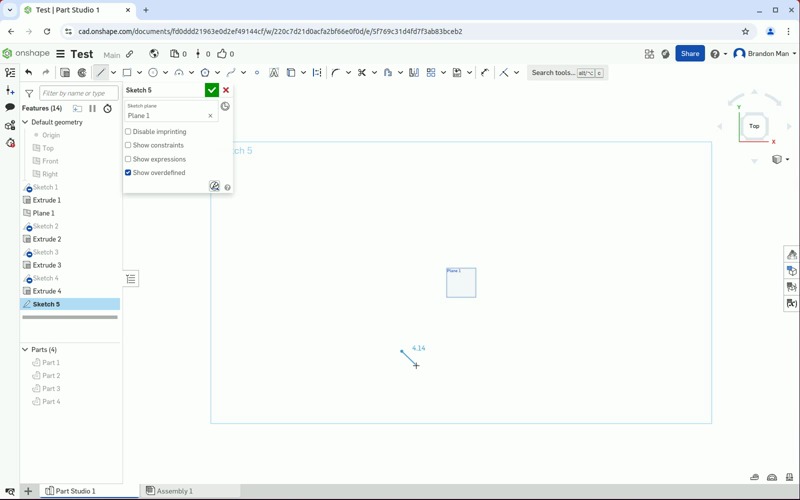
key_up(shift)
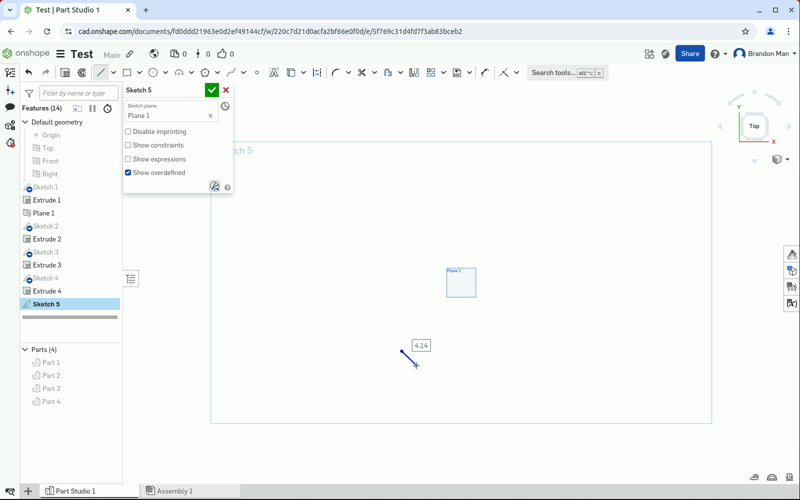
key_down(shift)
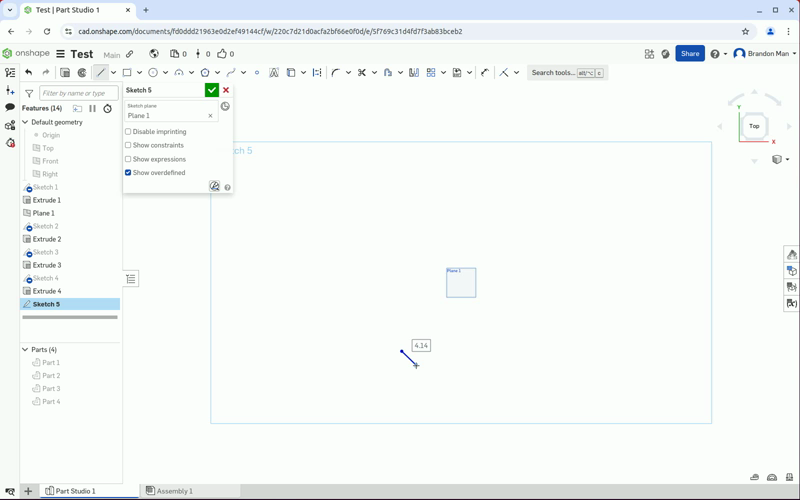
mouse_move(446, 365)
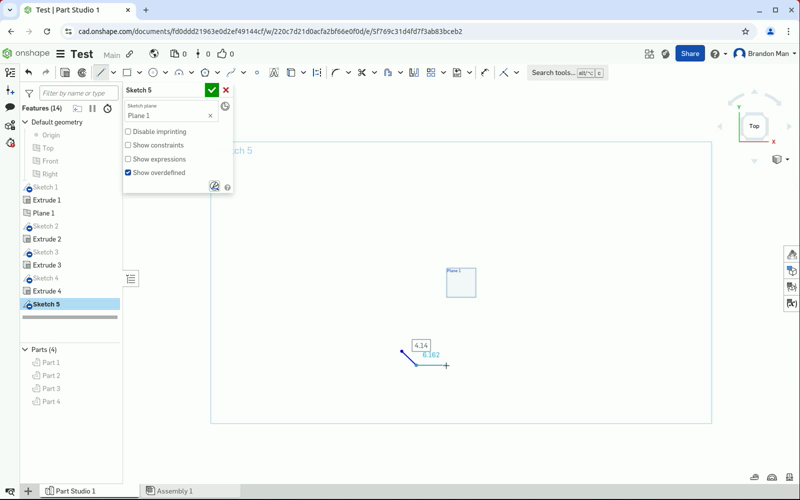
mouse_move(430, 351)
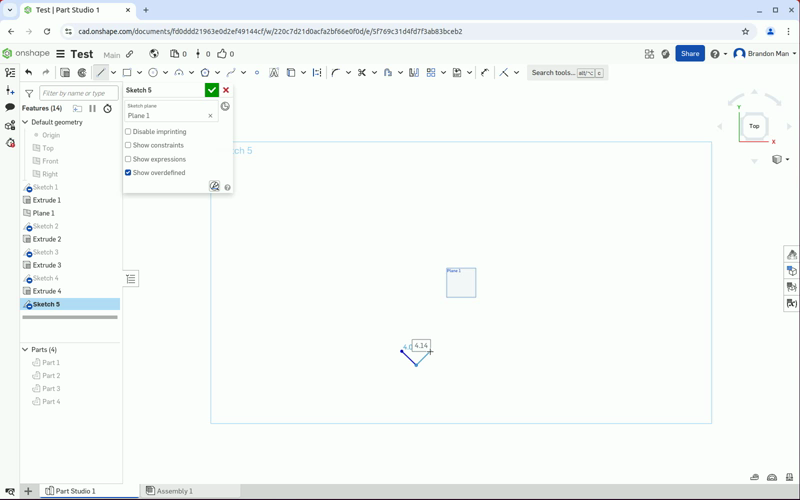
click(430, 351)
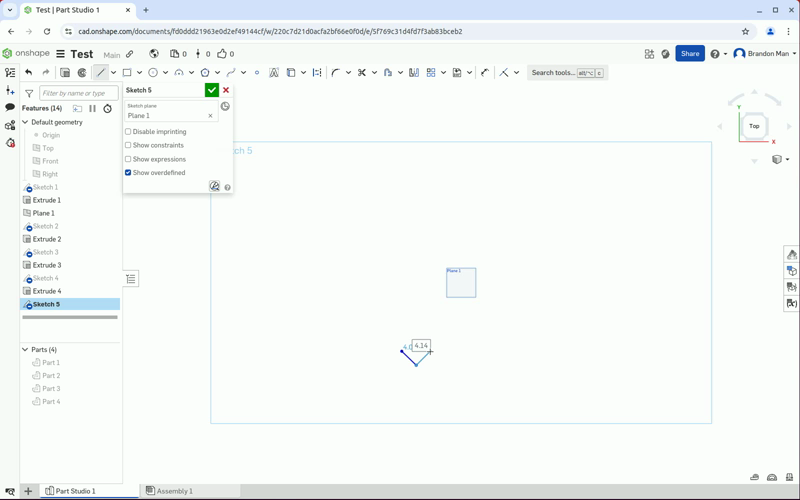
key_up(shift)
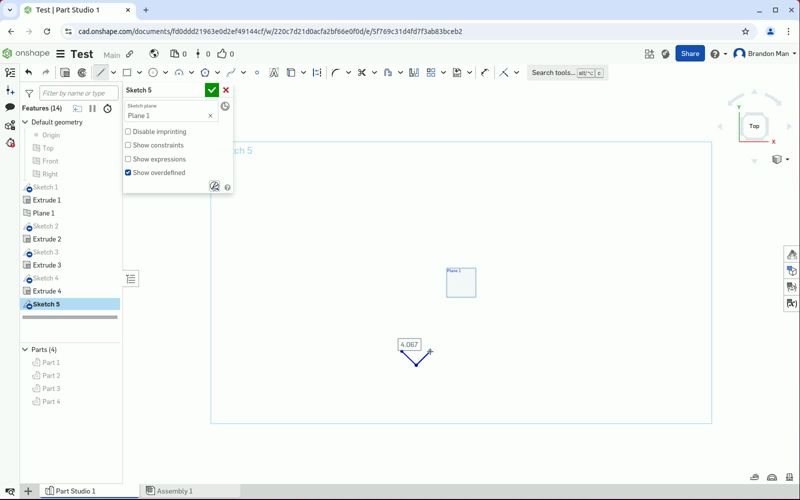
key_down(shift)
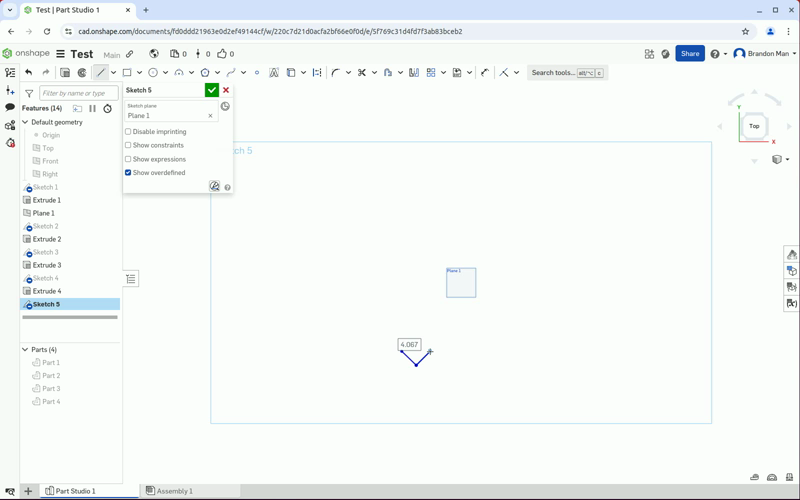
mouse_move(460, 351)
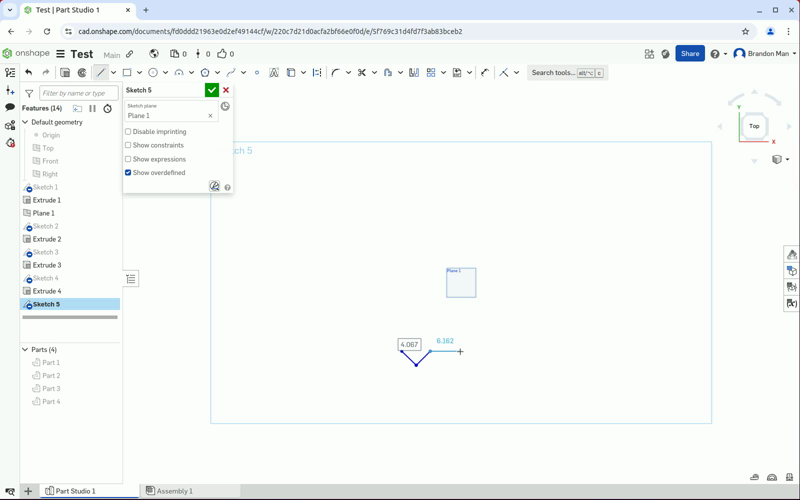
mouse_move(430, 296)
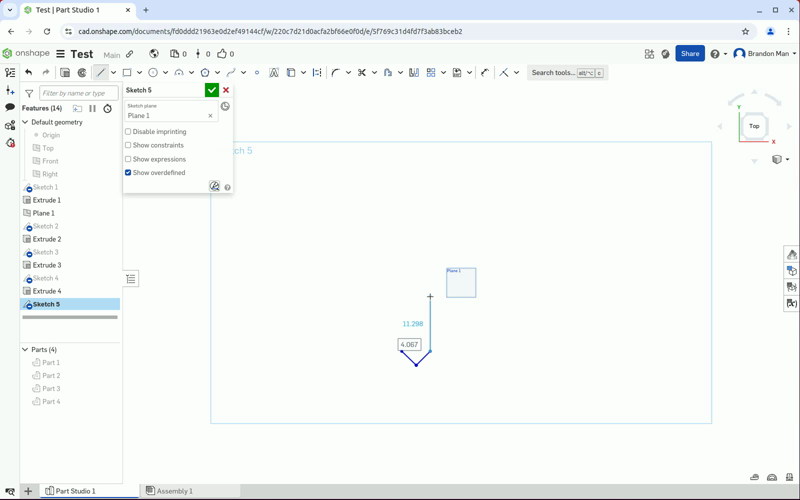
click(430, 296)
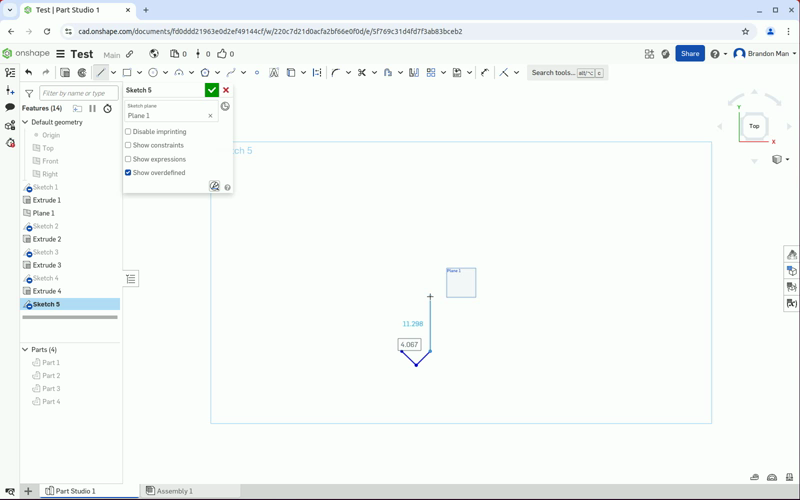
key_up(shift)
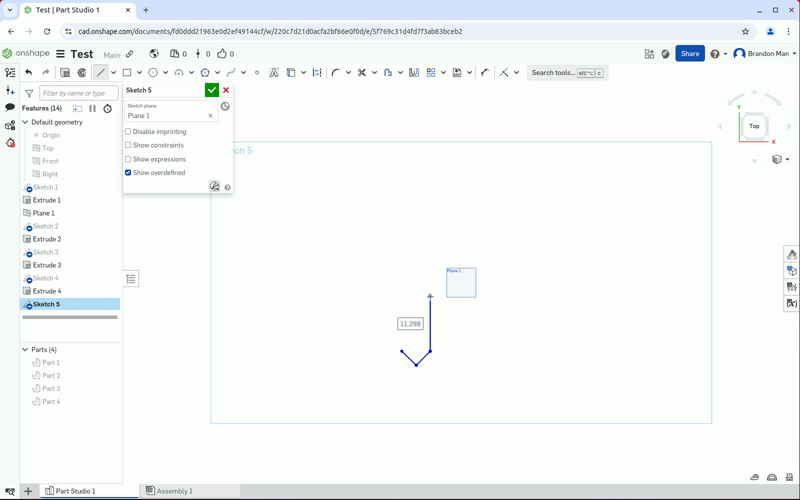
key_down(shift)
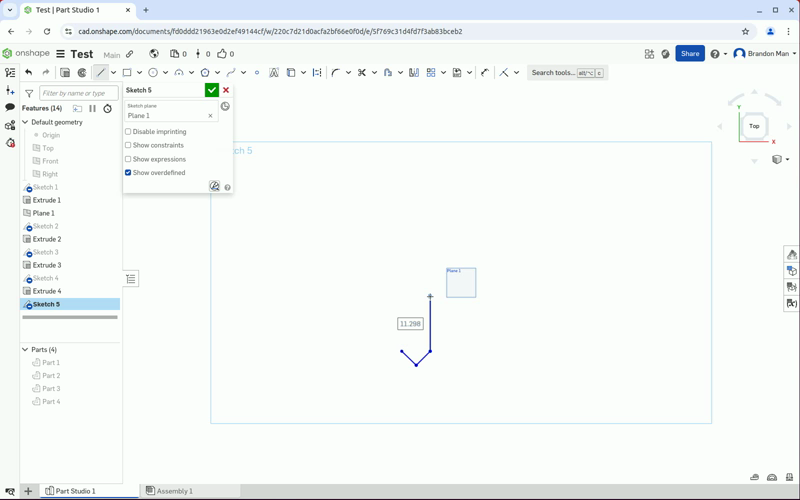
mouse_move(460, 296)
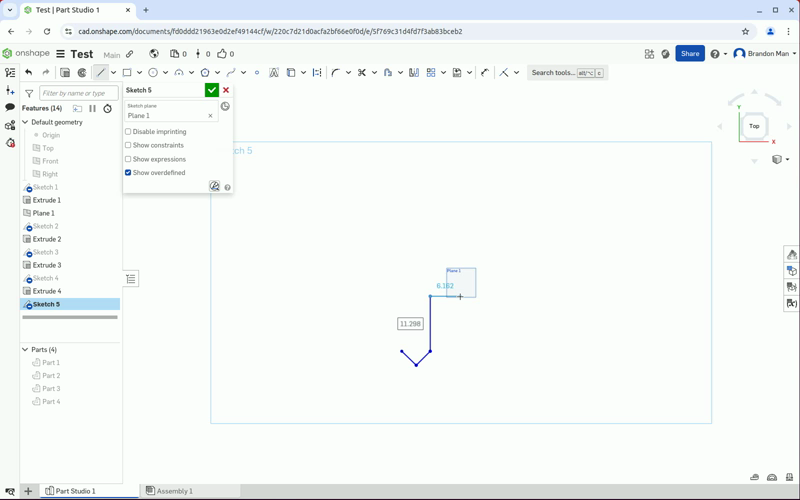
mouse_move(416, 283)
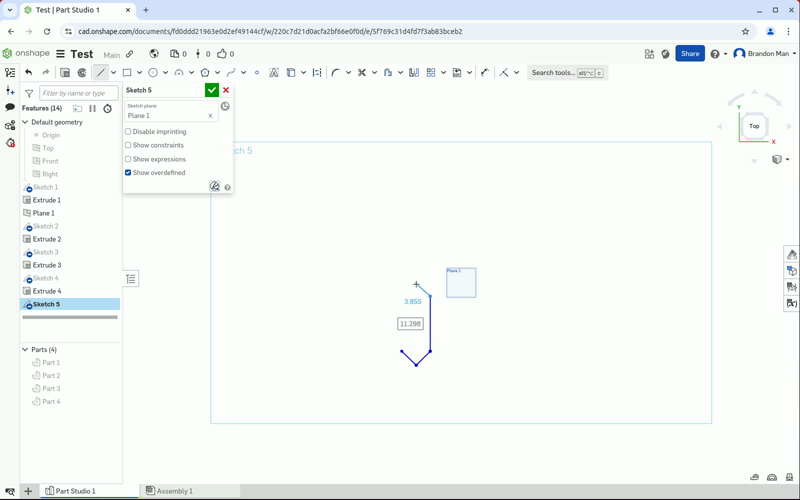
click(416, 283)
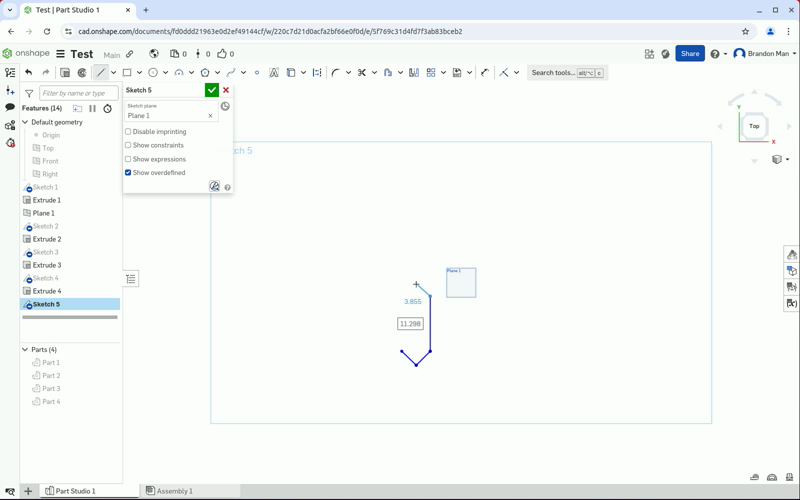
key_up(shift)
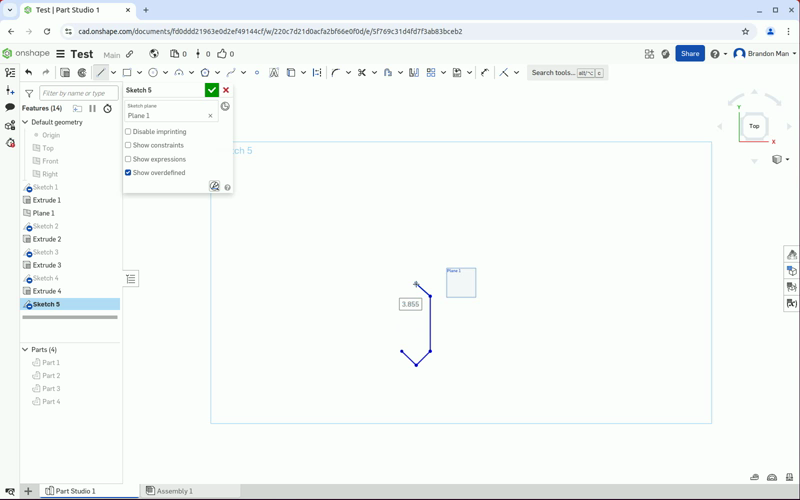
key_down(shift)
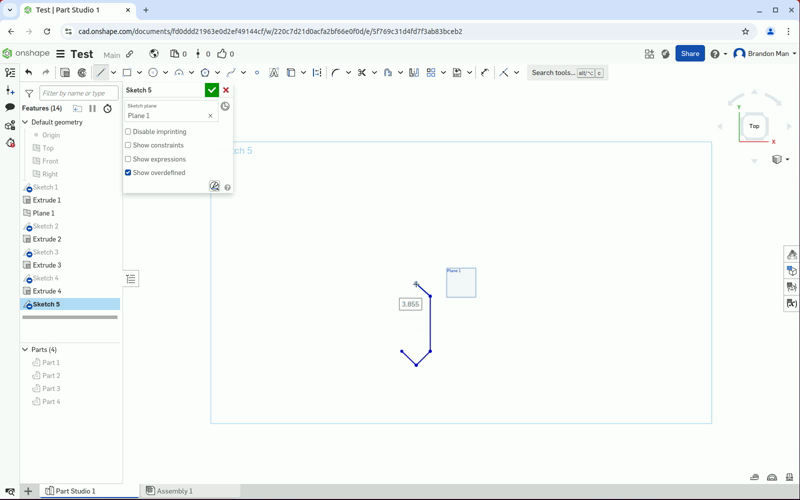
mouse_move(446, 283)
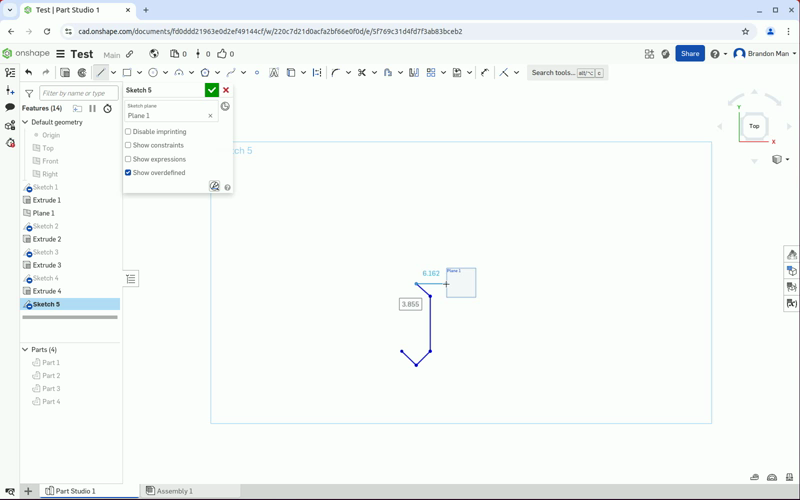
mouse_move(401, 297)
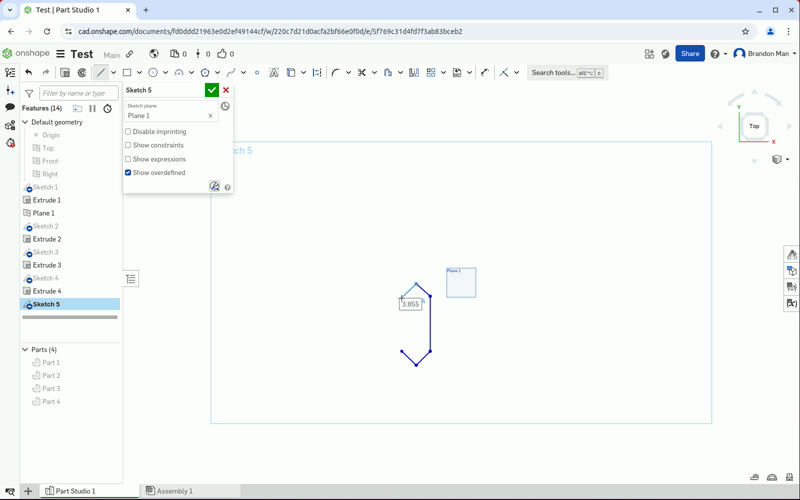
click(401, 297)
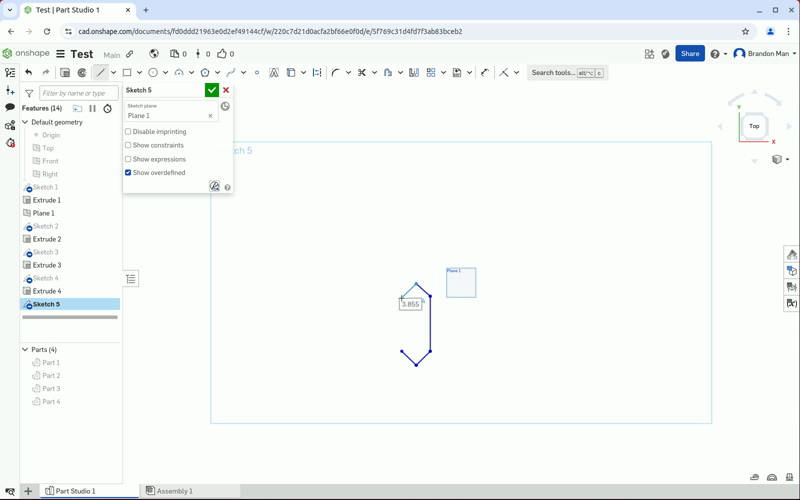
key_up(shift)
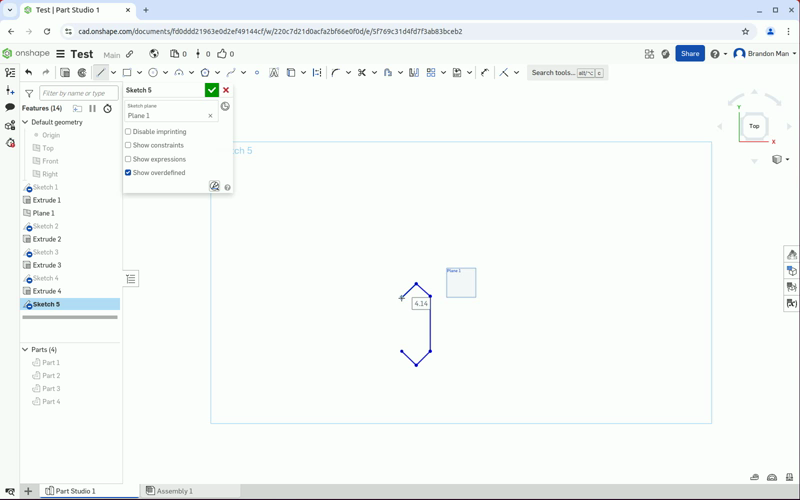
mouse_move(431, 297)
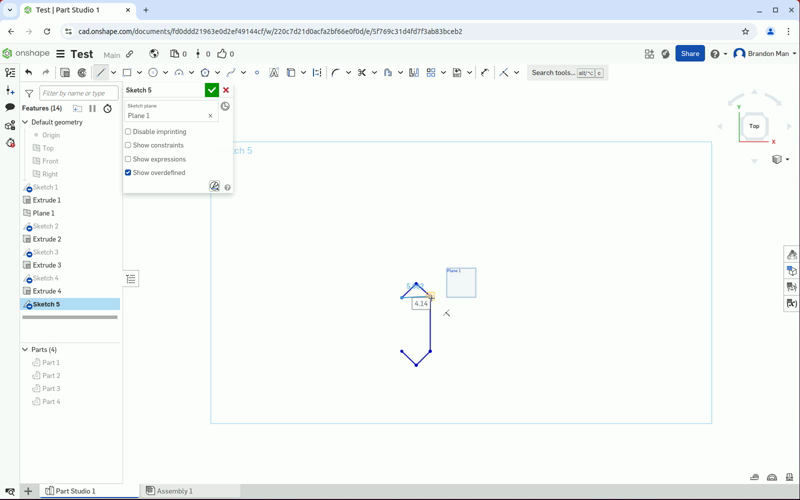
key_down(shift)
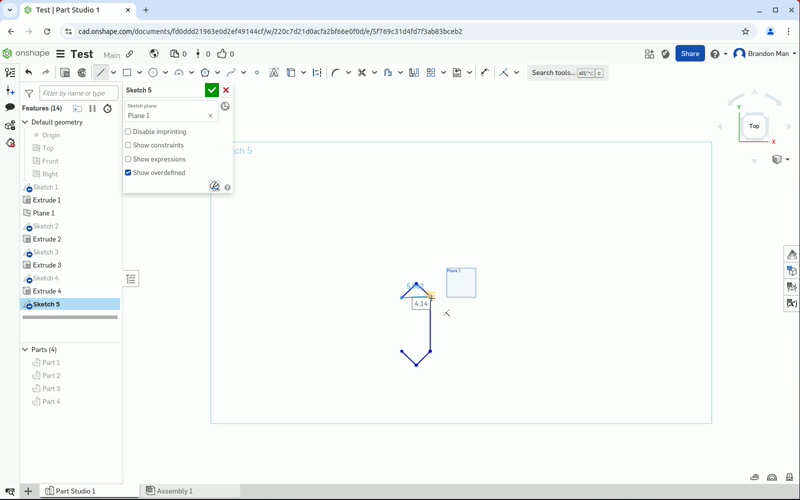
mouse_move(401, 351)
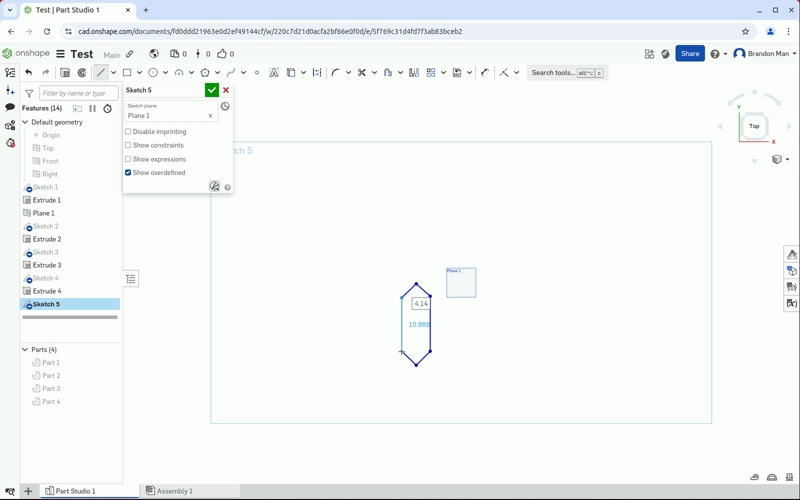
key_up(shift)
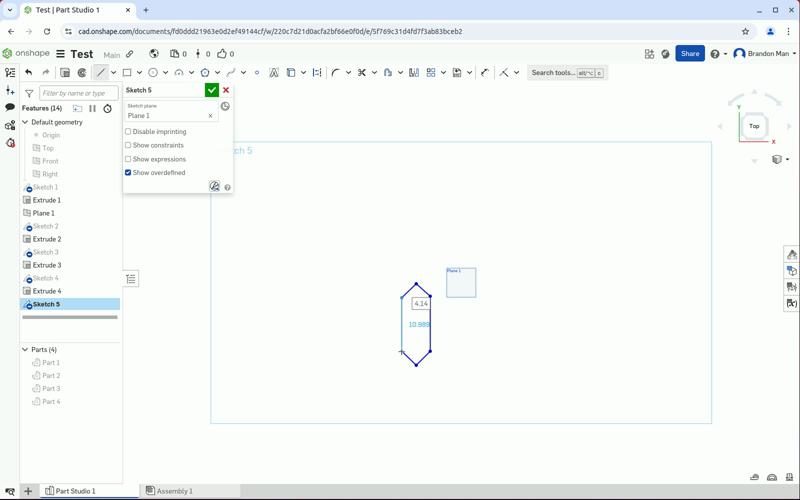
click(401, 351)
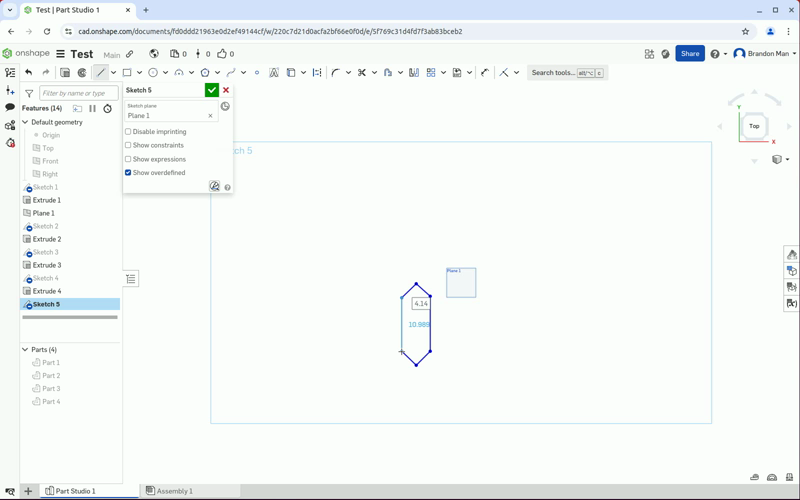
key(esc)
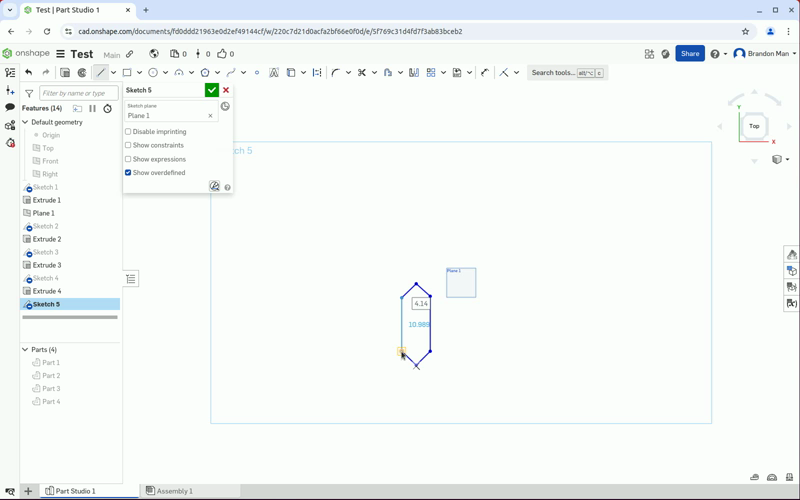
mouse_move(411, 333)
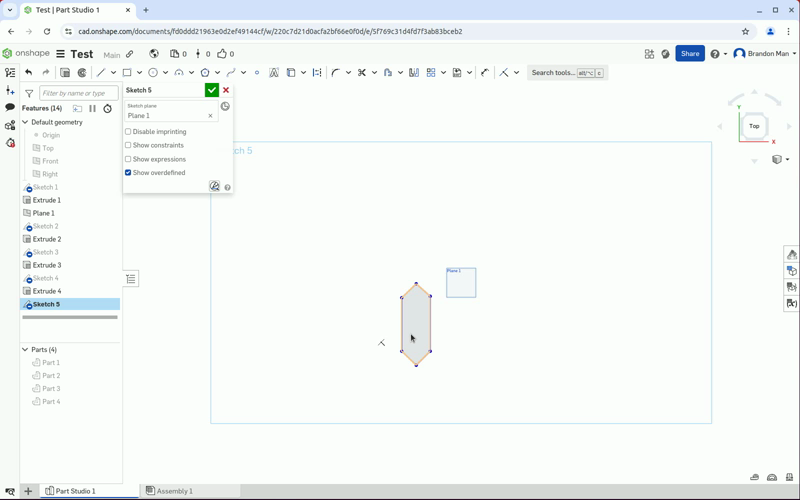
click(411, 333)
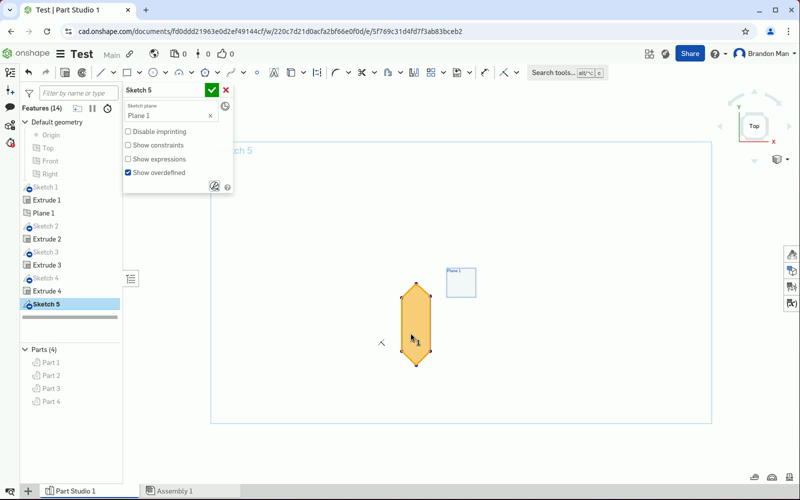
mouse_move(73, 352)
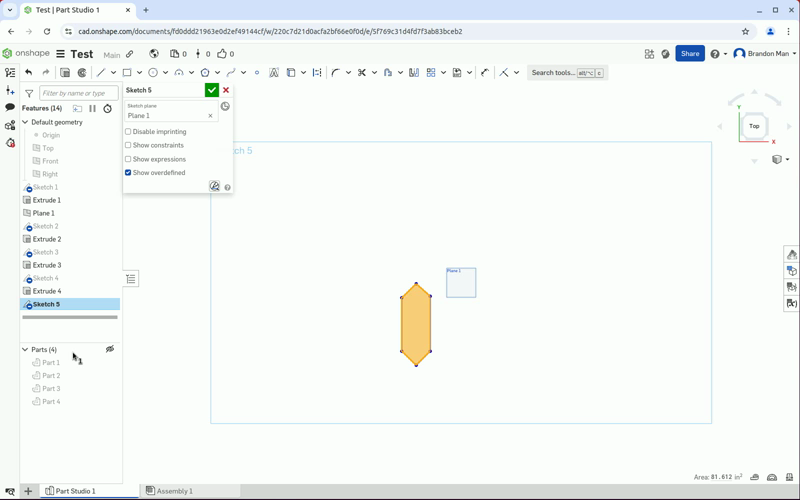
key(shift+y)
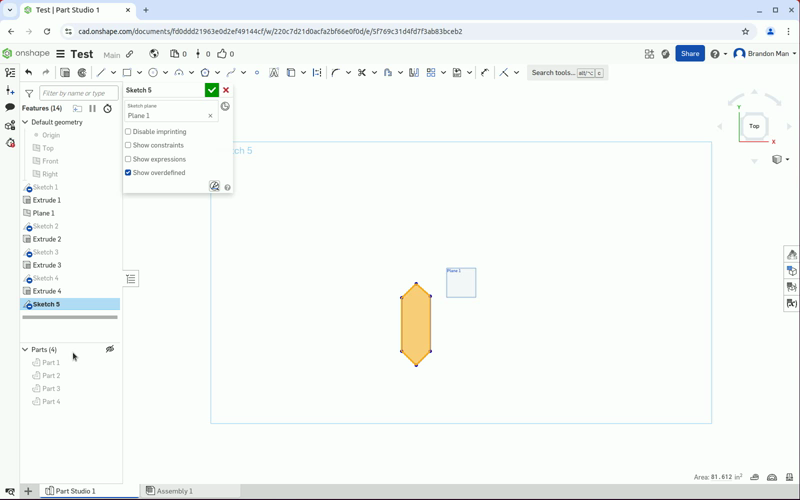
key(shift+e)
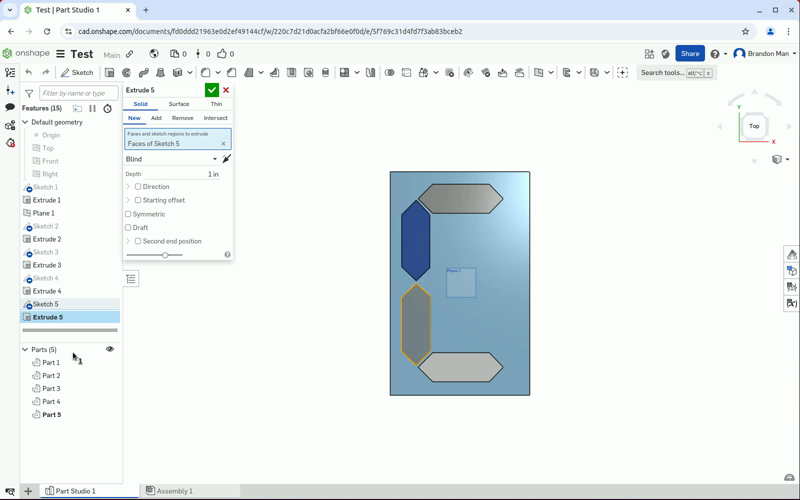
mouse_move(143, 106)
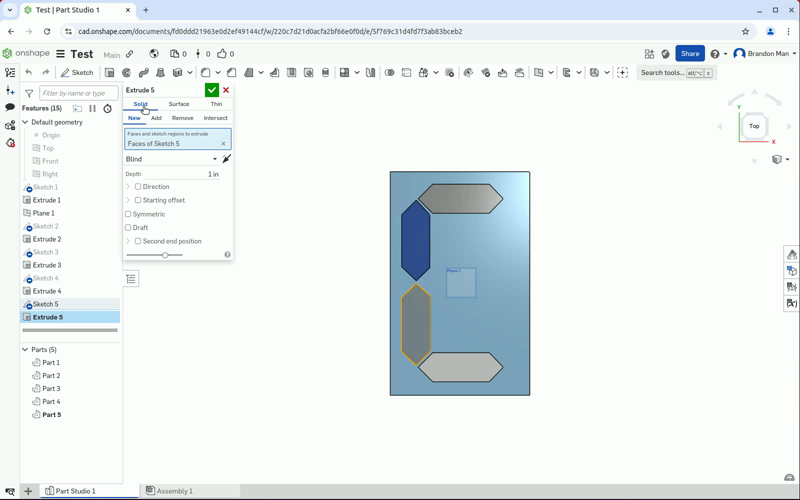
click(143, 106)
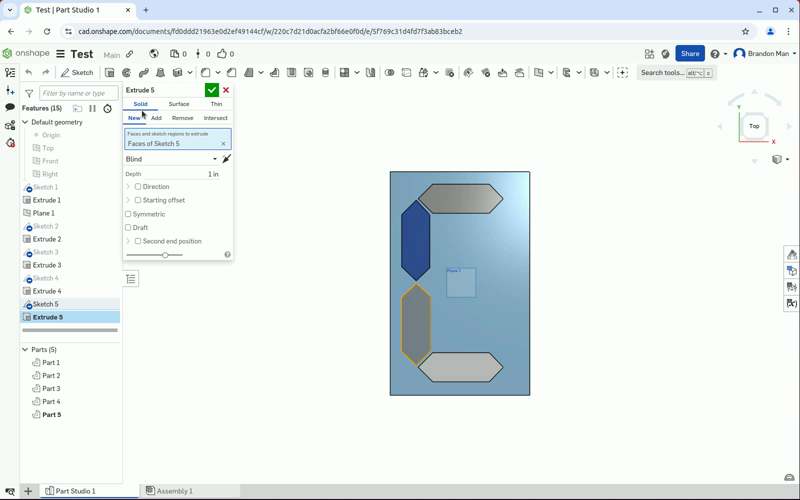
mouse_move(137, 120)
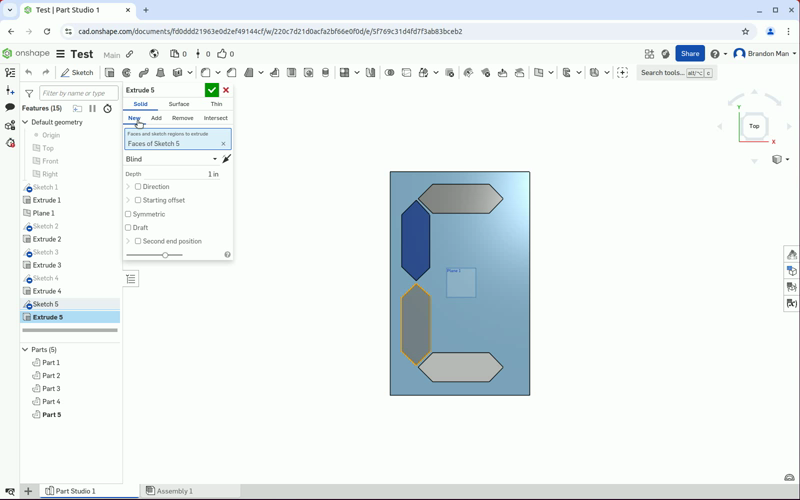
click(137, 120)
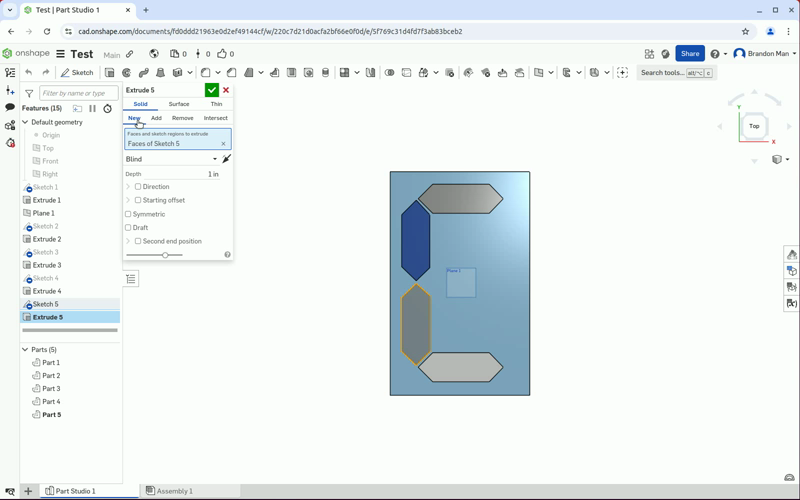
key(tab, 4)
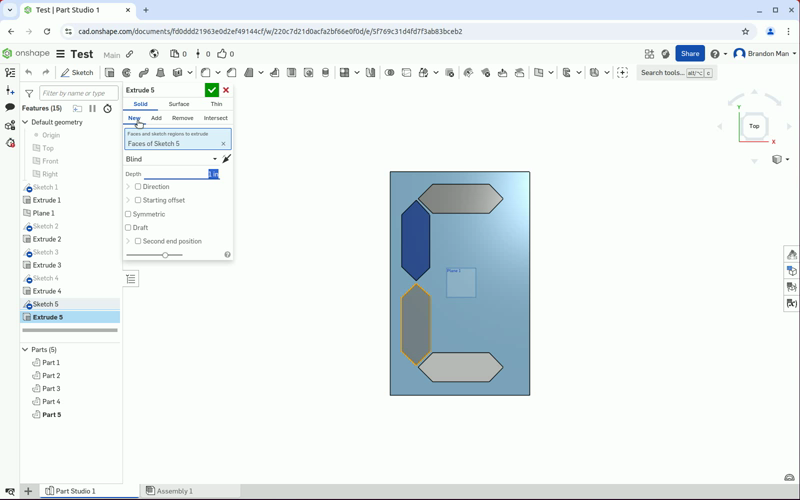
text(5.777)
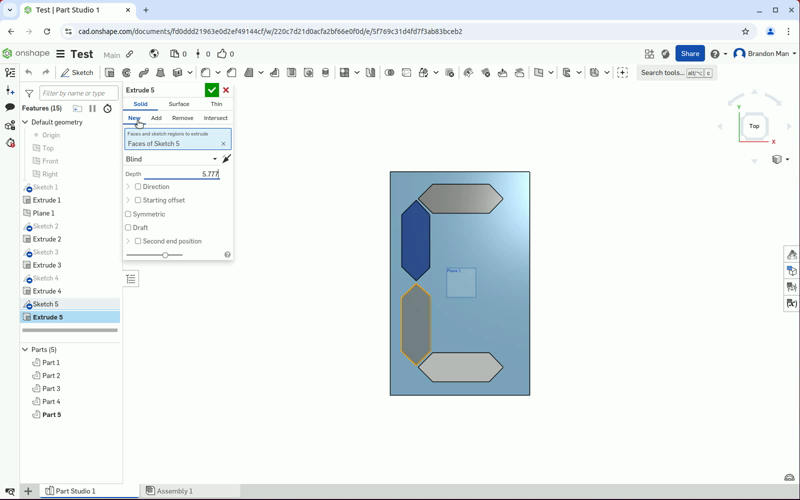
key(enter)
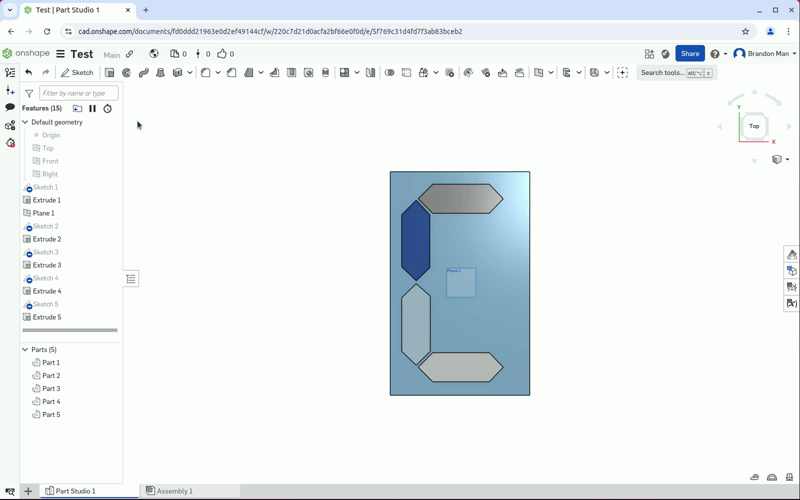
key(shift+h)
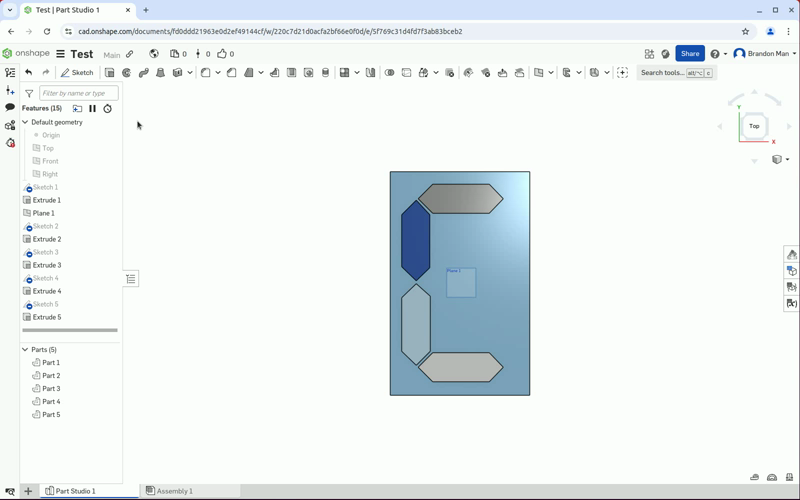
key(shift+h)
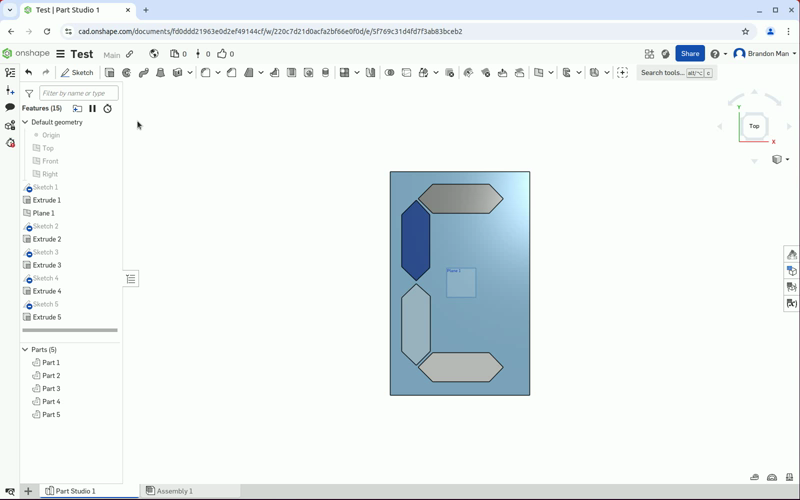
mouse_move(73, 189)
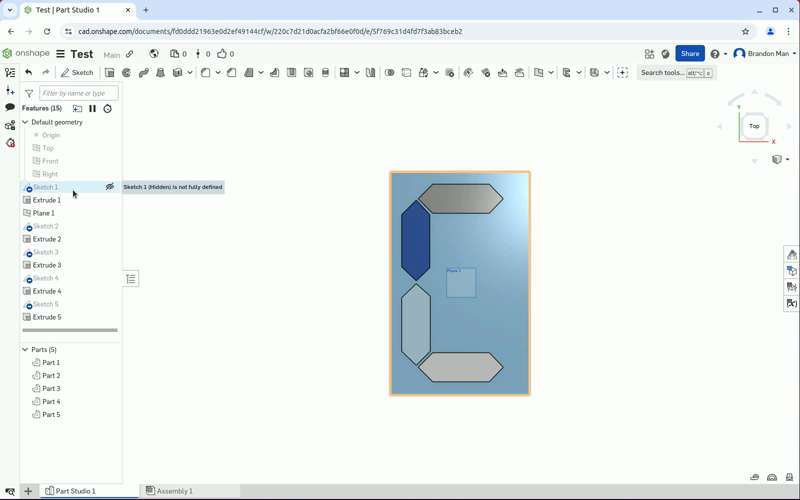
click(73, 189)
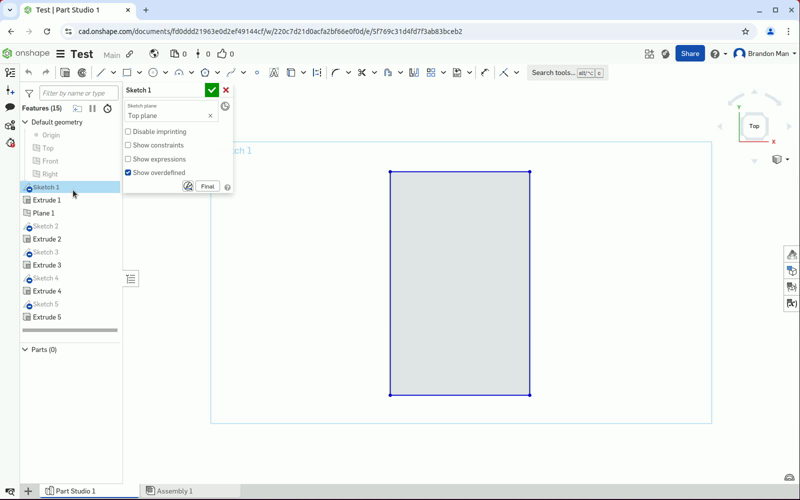
mouse_move(229, 92)
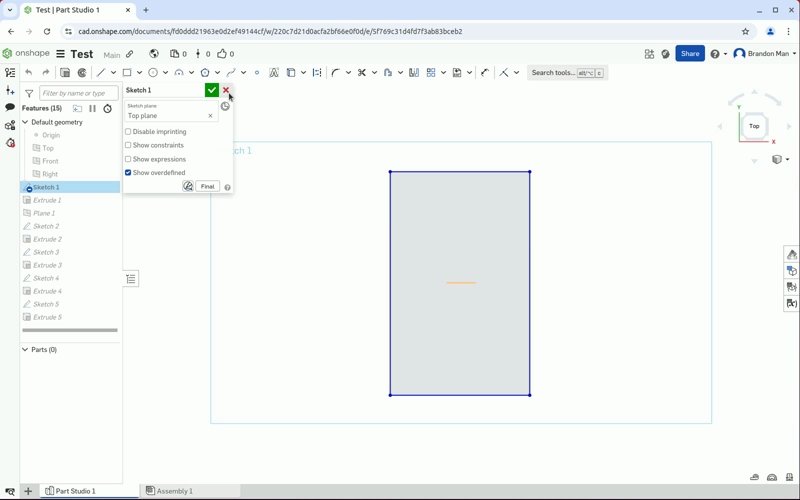
click(229, 92)
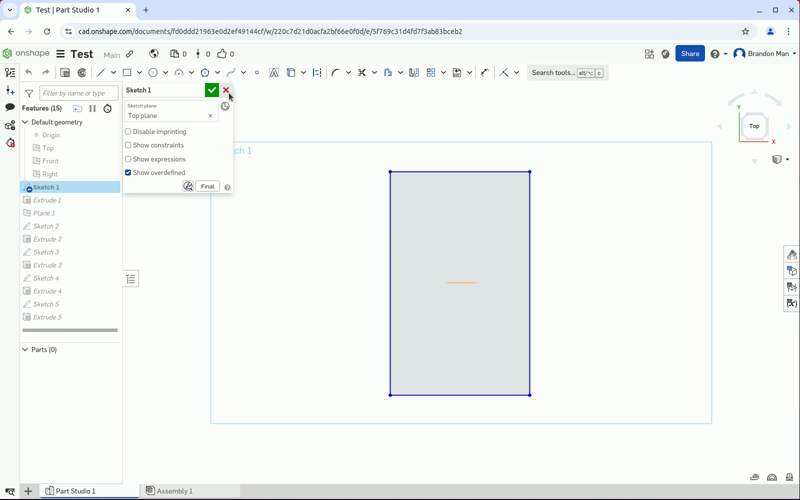
key(shift+s)
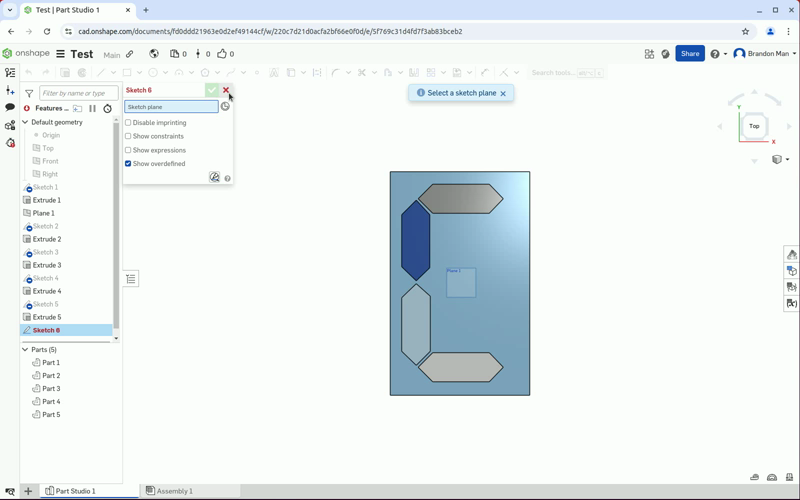
mouse_move(69, 215)
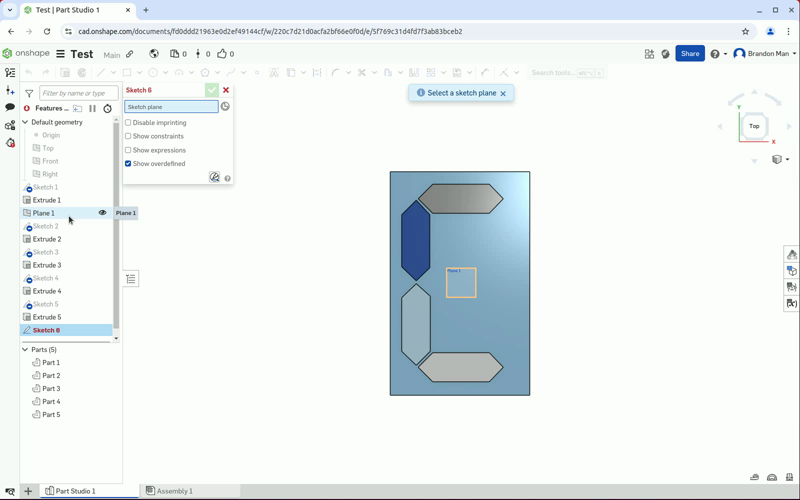
click(69, 215)
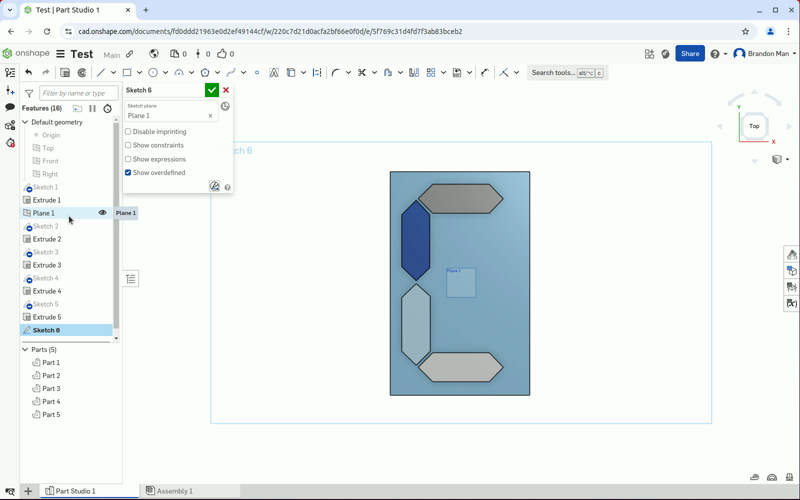
mouse_move(73, 352)
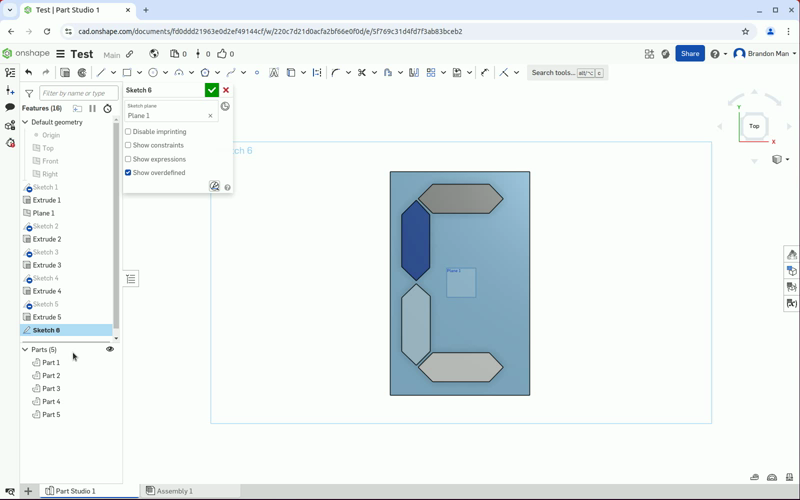
key(y)
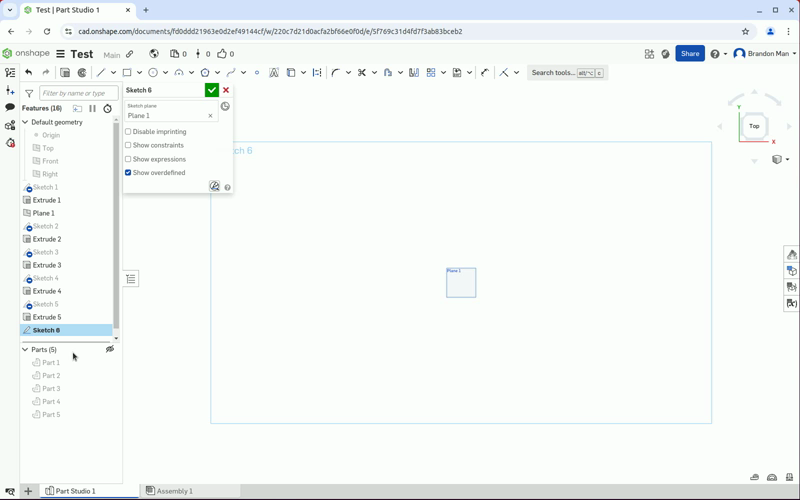
key(l)
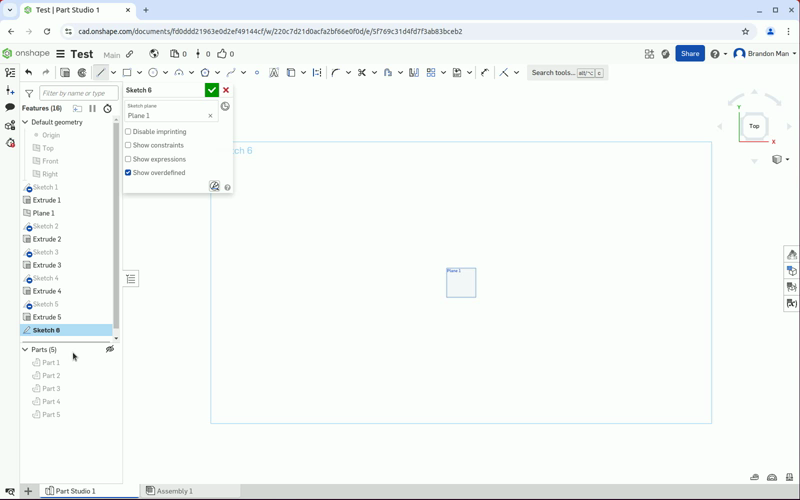
key_down(shift)
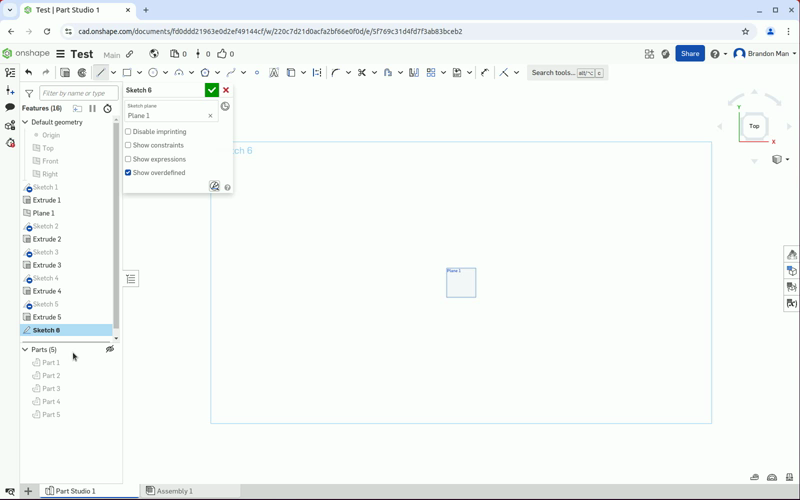
mouse_move(491, 268)
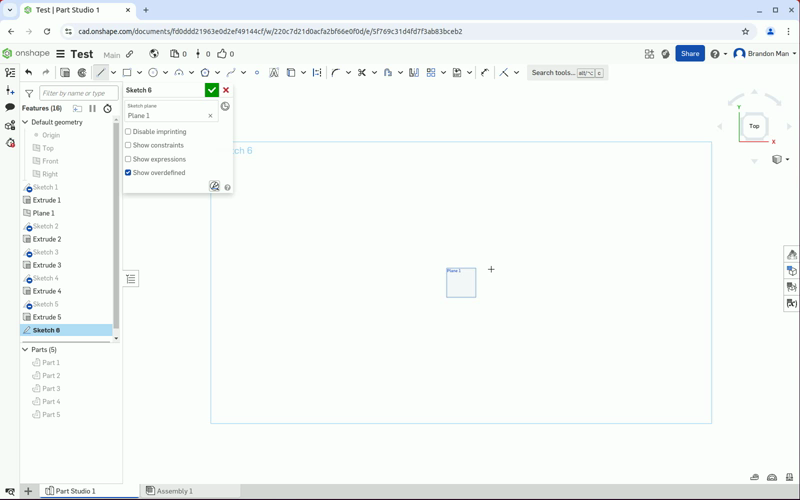
click(491, 268)
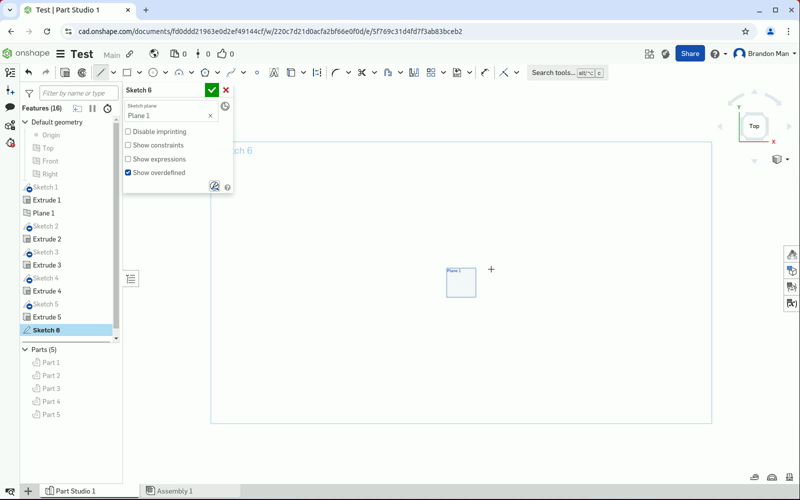
key_up(shift)
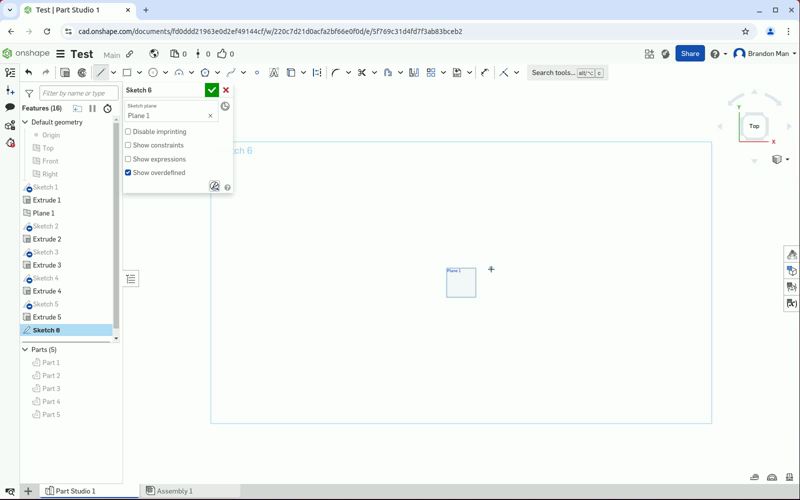
key_down(shift)
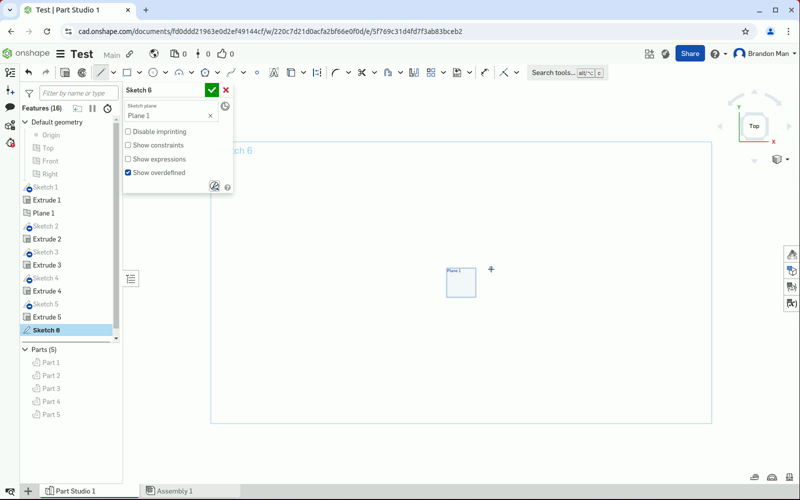
mouse_move(521, 268)
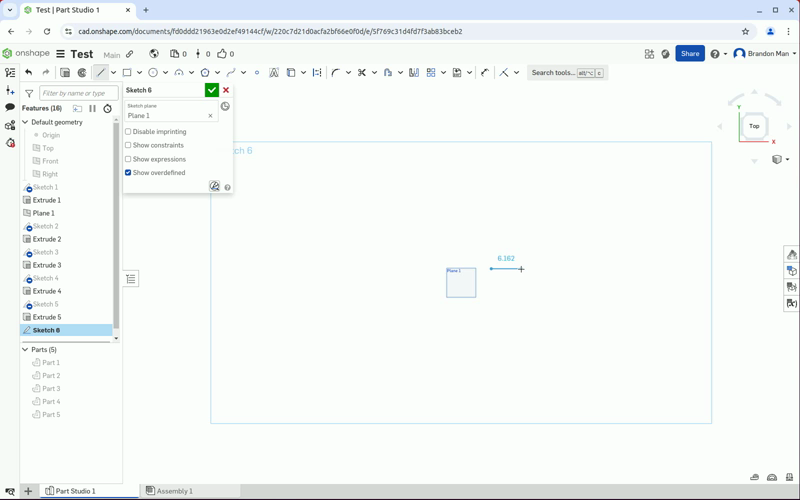
mouse_move(505, 281)
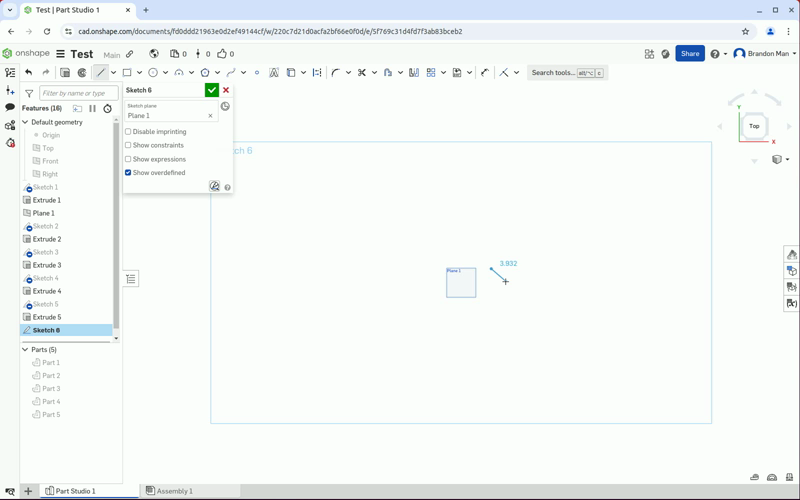
click(505, 281)
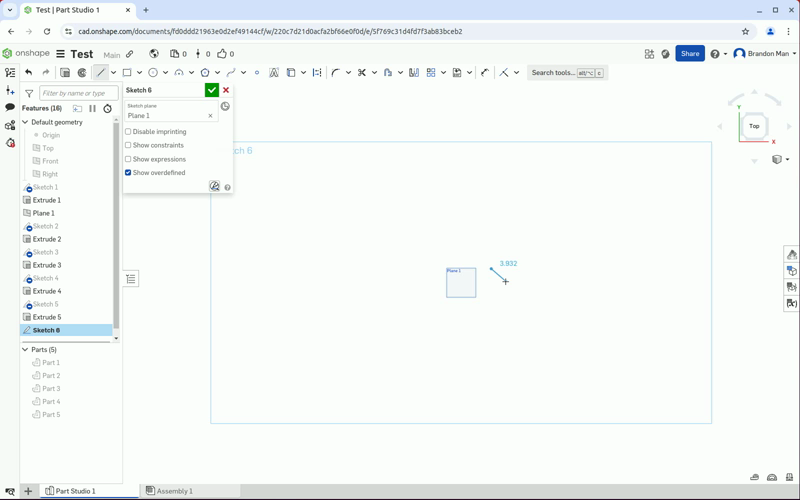
key_up(shift)
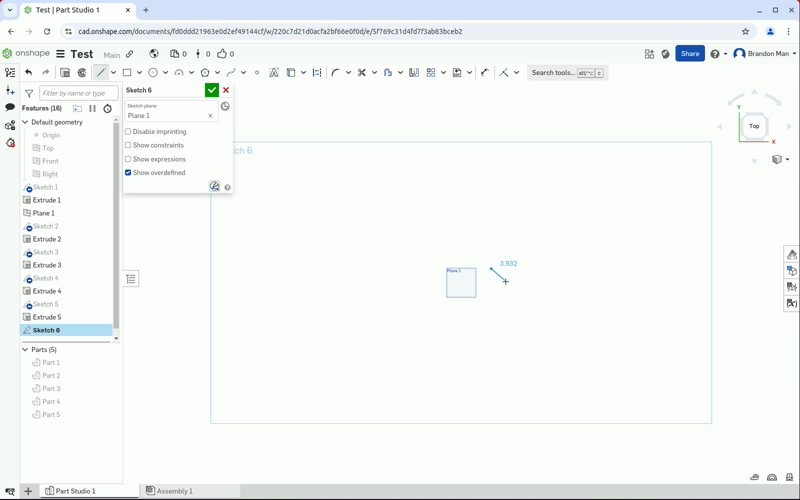
key_down(shift)
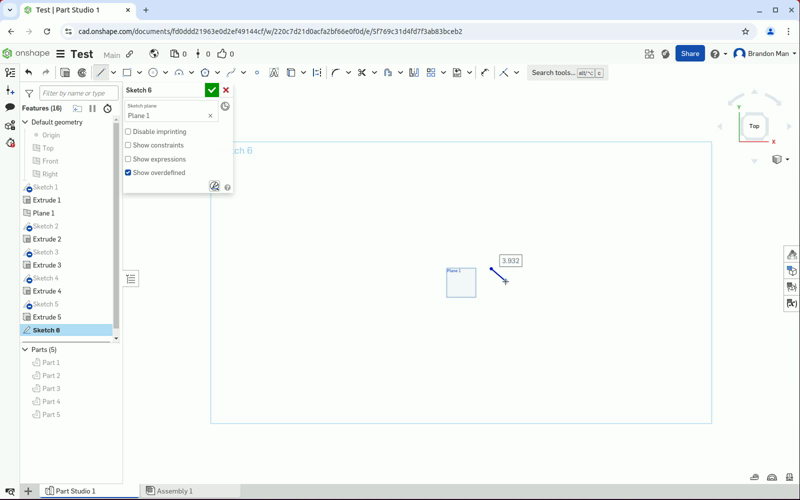
mouse_move(535, 281)
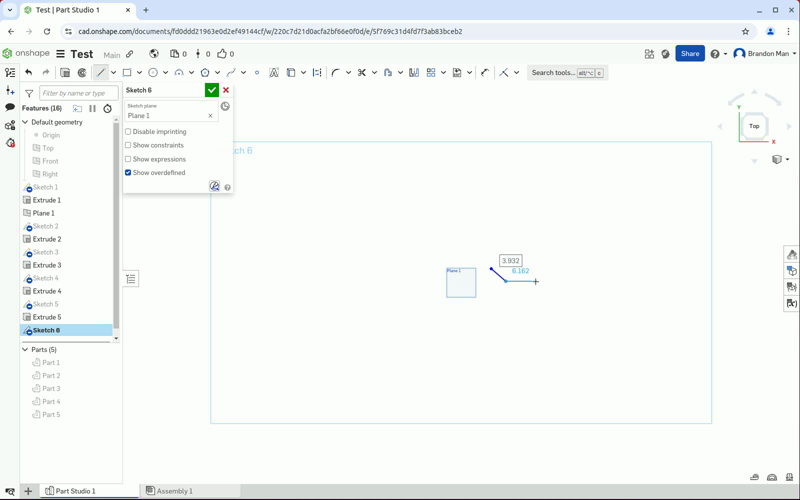
mouse_move(519, 267)
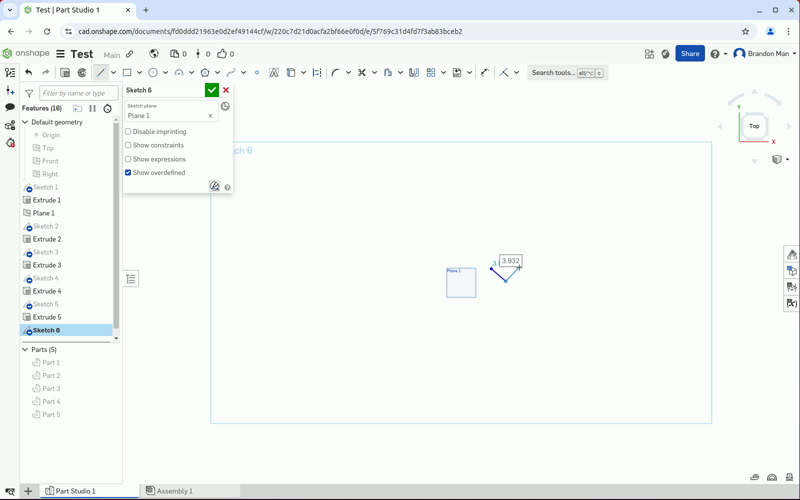
click(519, 267)
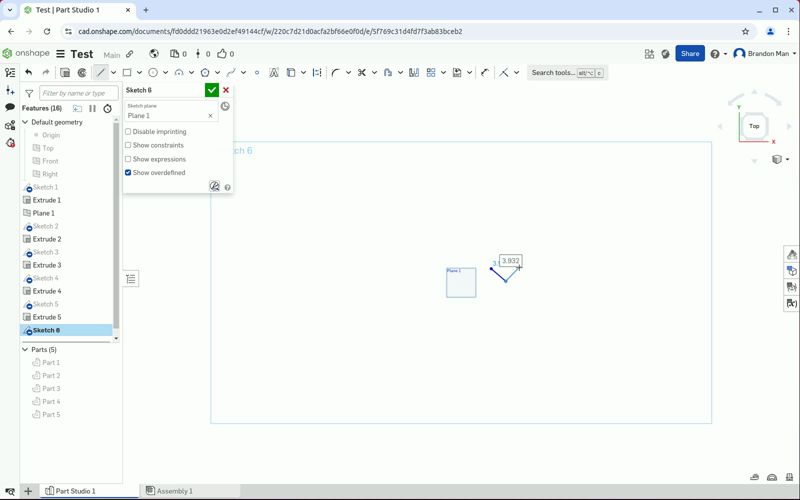
key_up(shift)
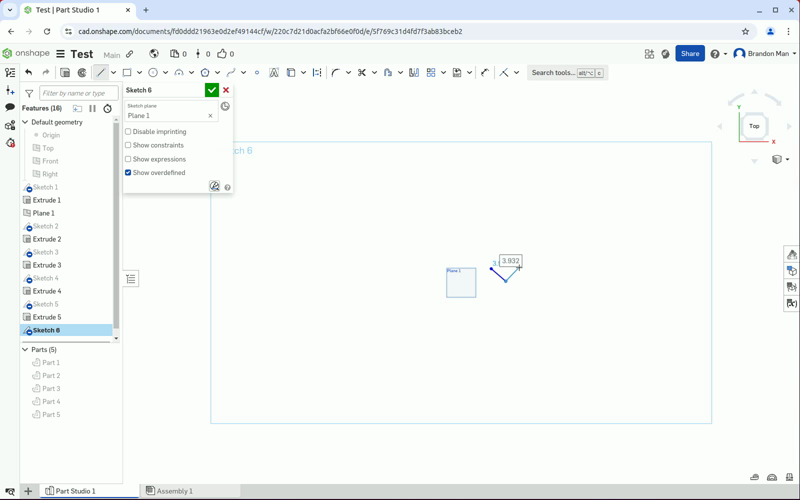
key_down(shift)
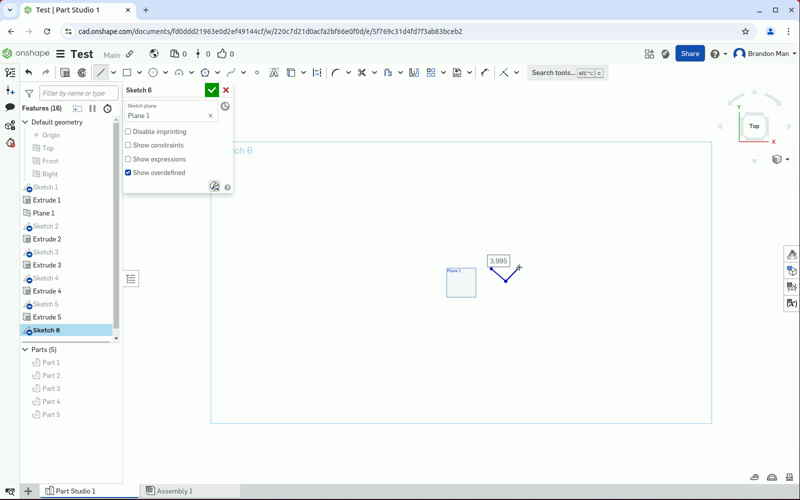
mouse_move(549, 267)
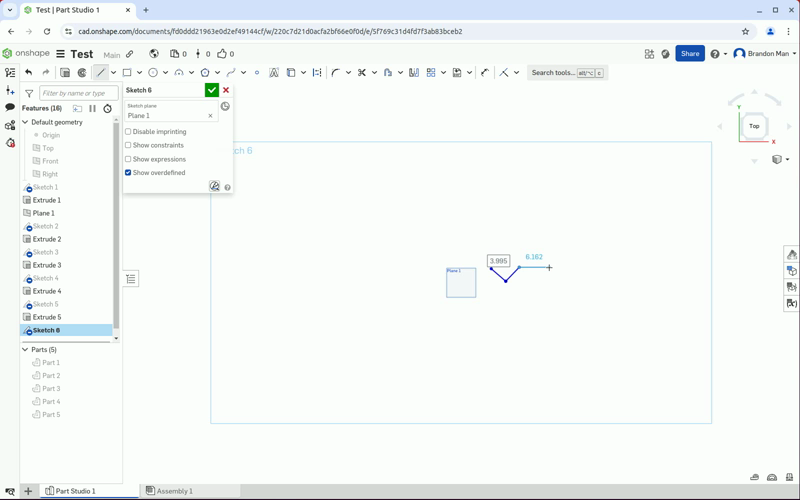
mouse_move(519, 214)
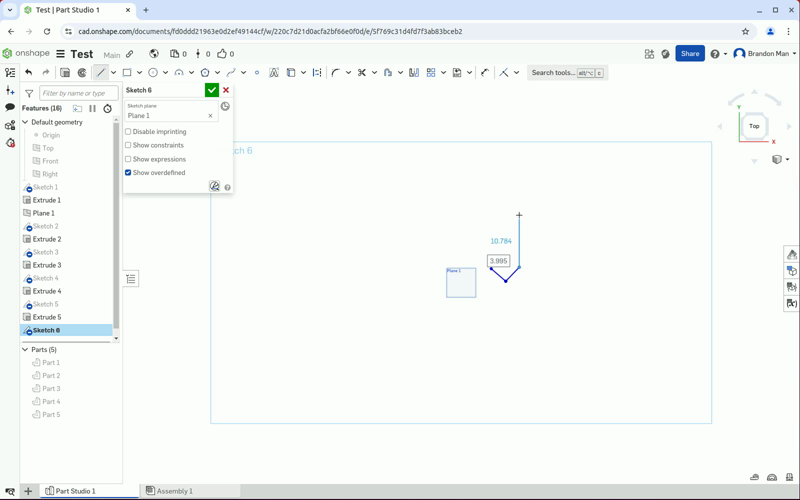
click(519, 214)
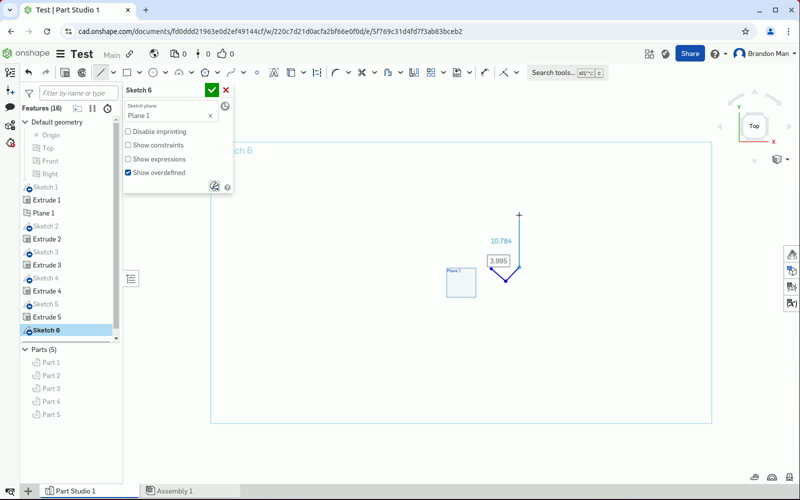
key_up(shift)
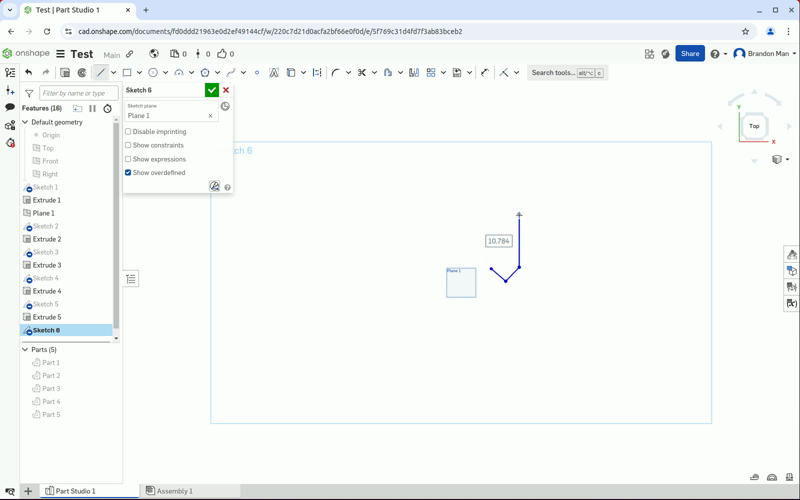
key_down(shift)
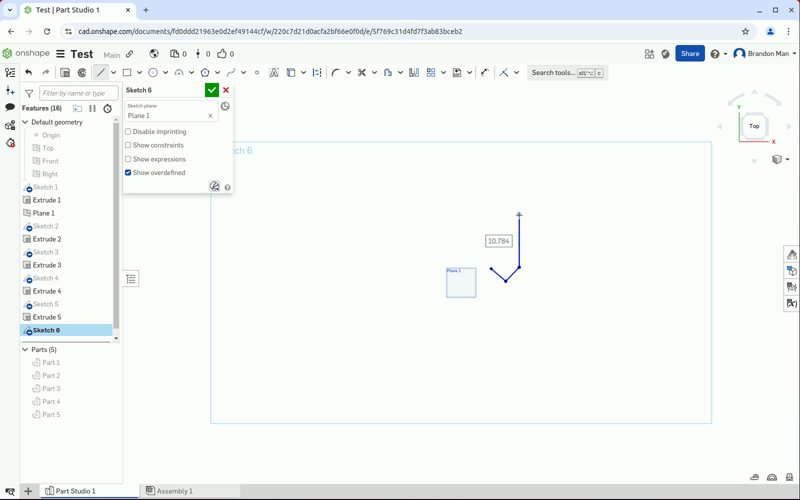
mouse_move(549, 214)
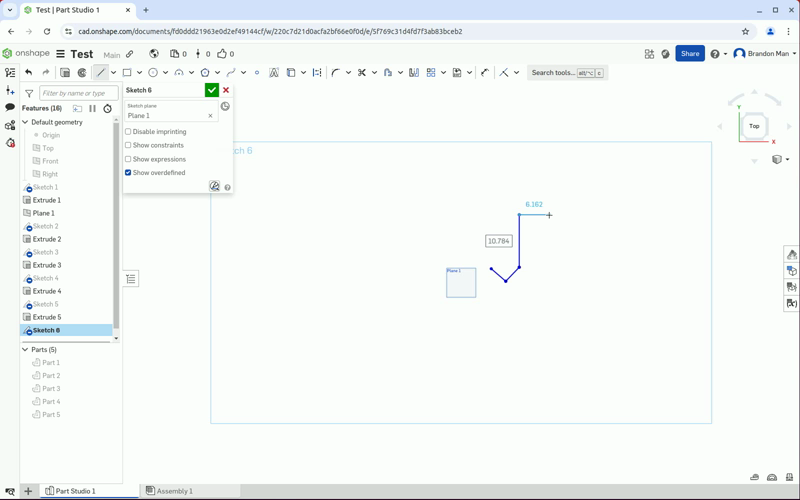
mouse_move(505, 200)
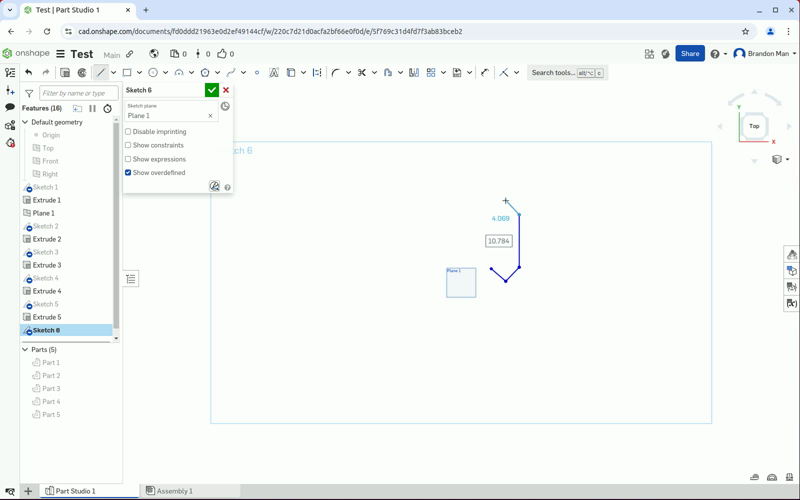
click(505, 200)
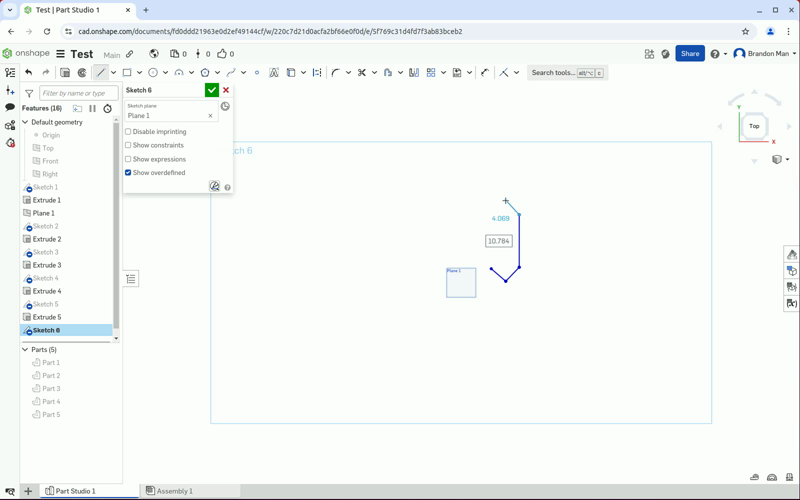
key_up(shift)
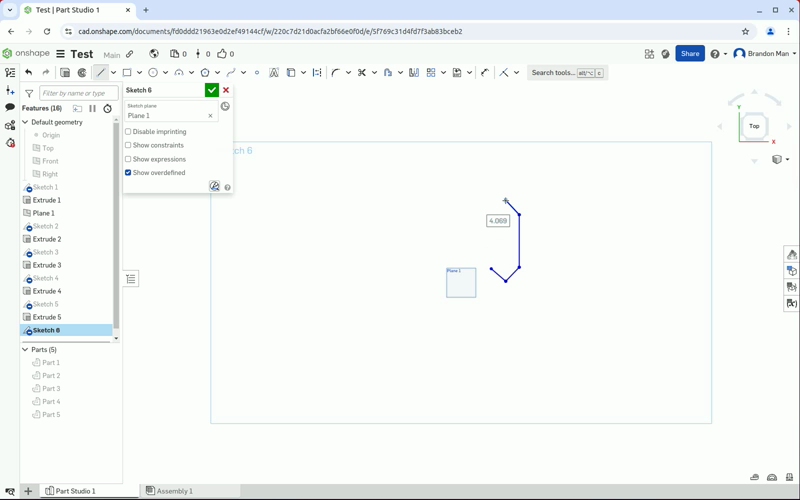
key_down(shift)
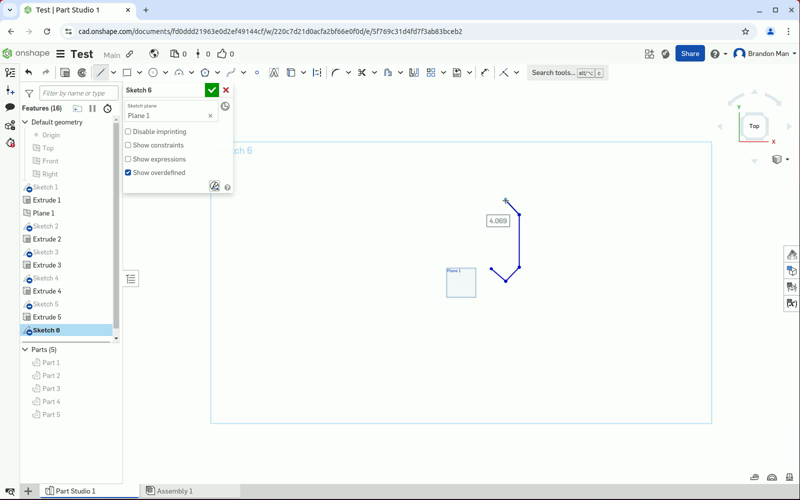
mouse_move(535, 200)
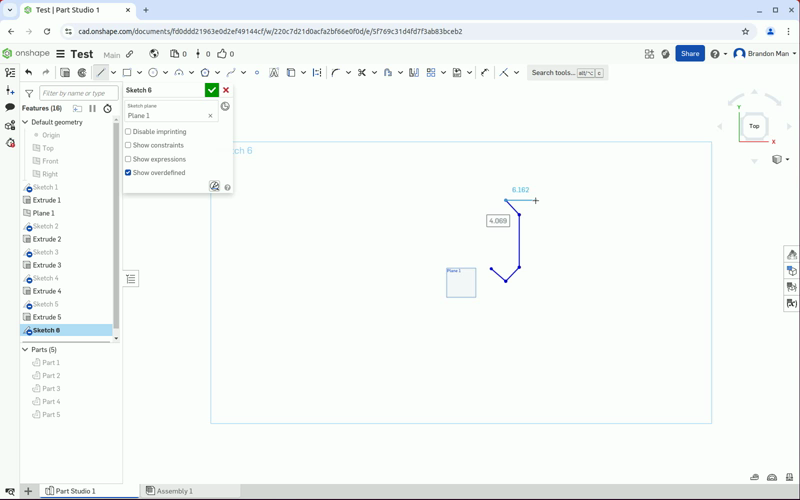
mouse_move(491, 214)
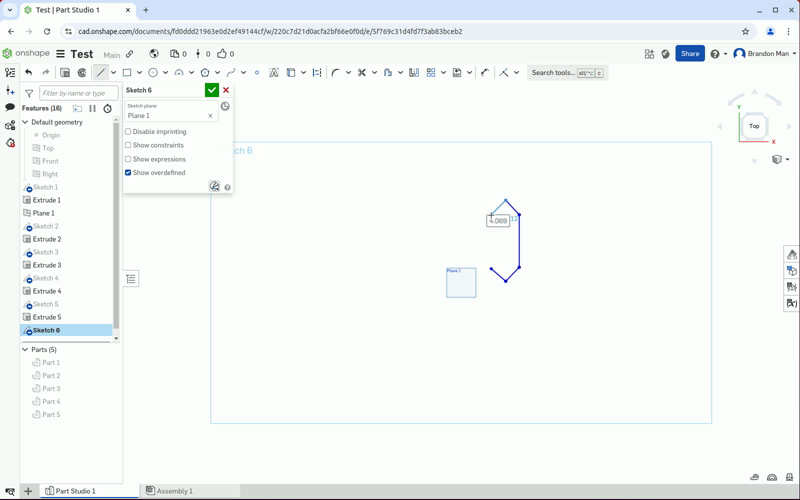
click(491, 214)
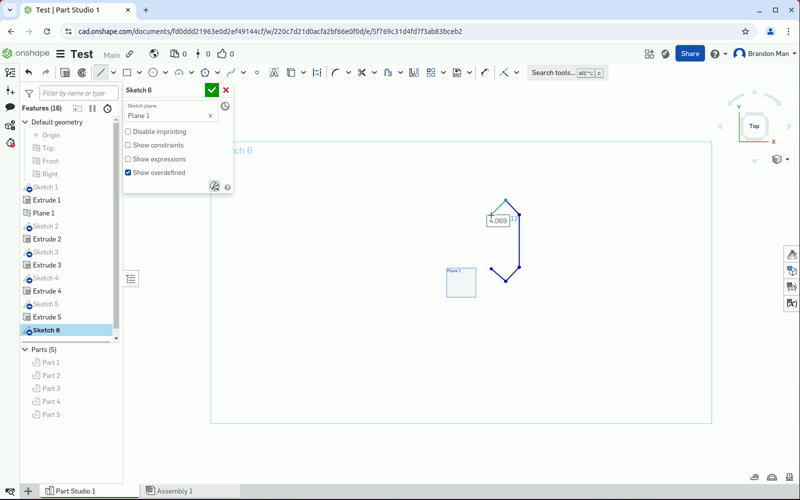
key_up(shift)
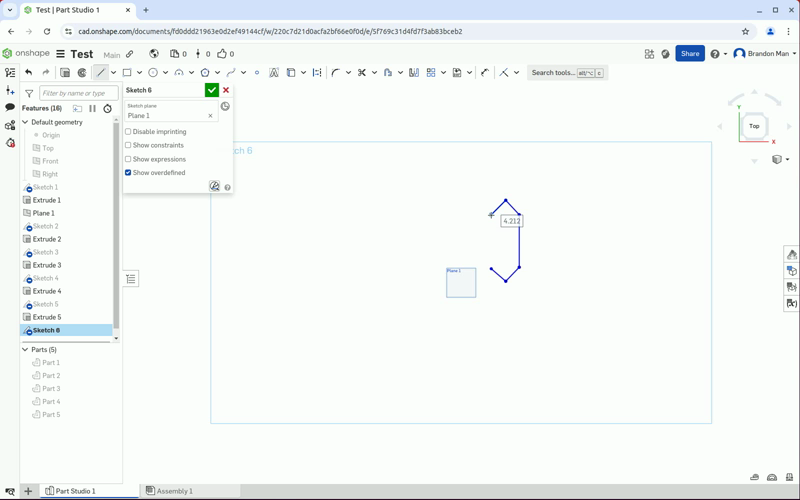
mouse_move(521, 214)
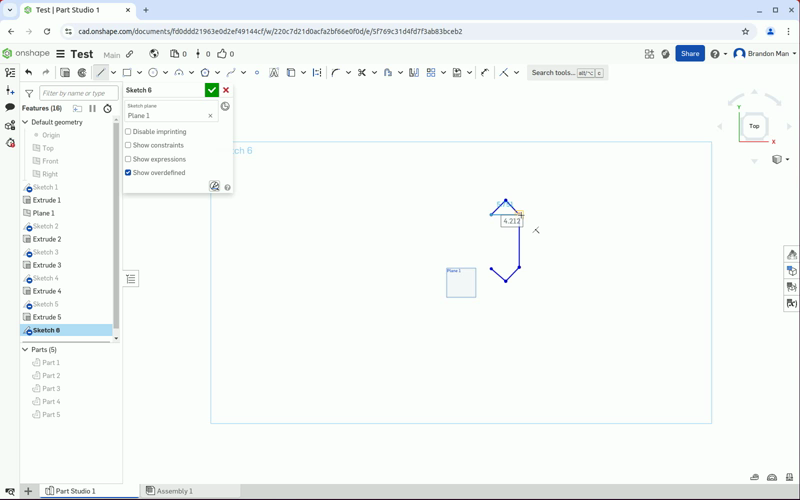
key_down(shift)
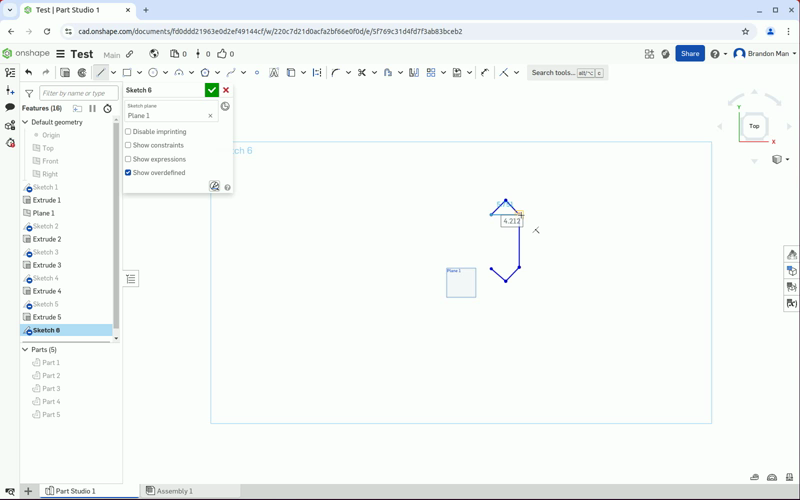
mouse_move(491, 268)
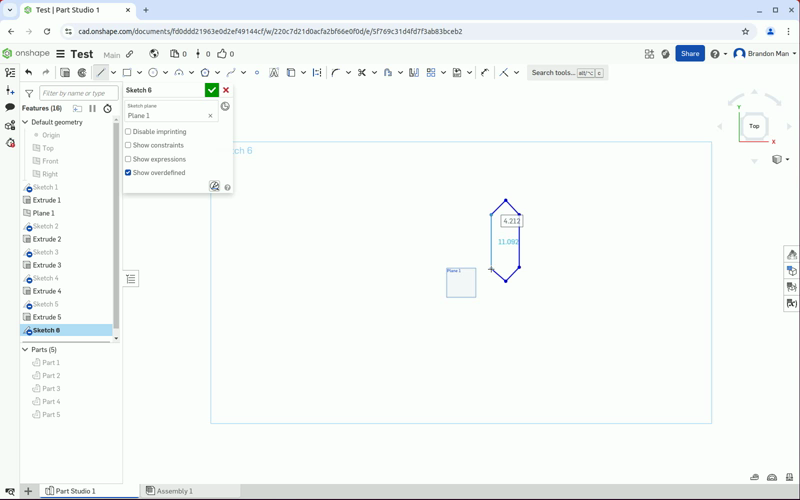
key_up(shift)
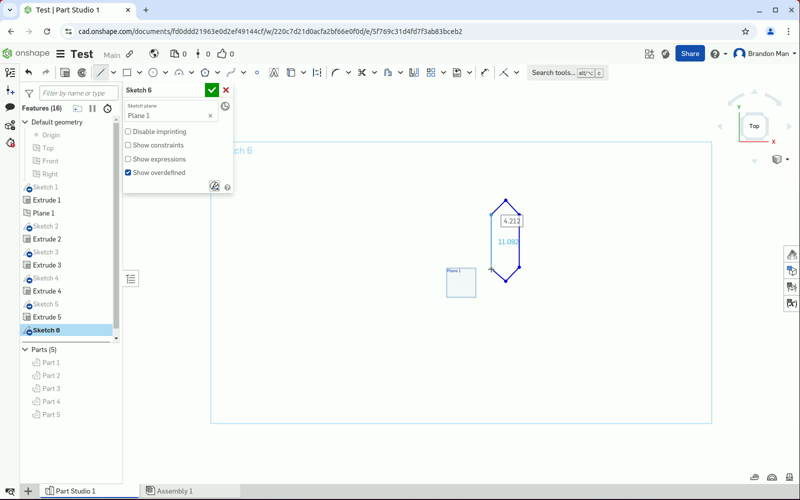
click(491, 268)
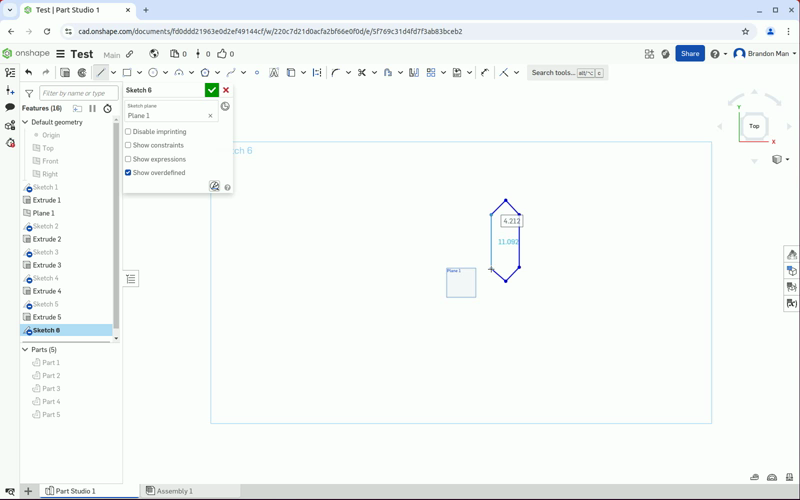
key(esc)
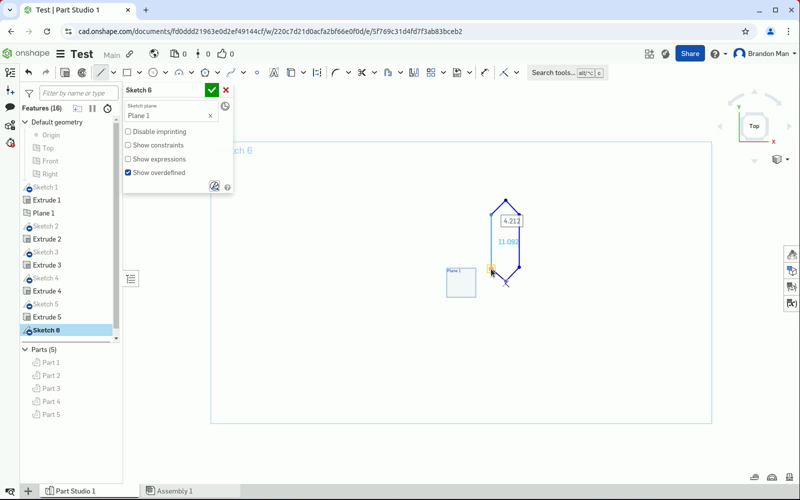
mouse_move(502, 259)
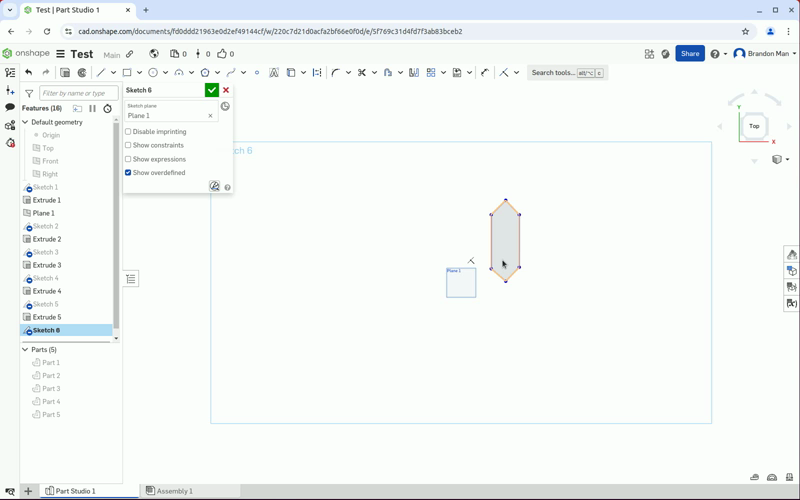
click(502, 259)
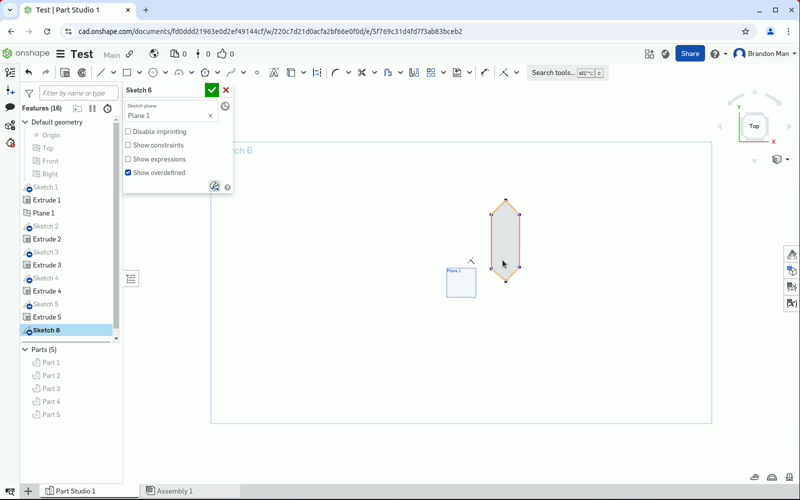
mouse_move(73, 352)
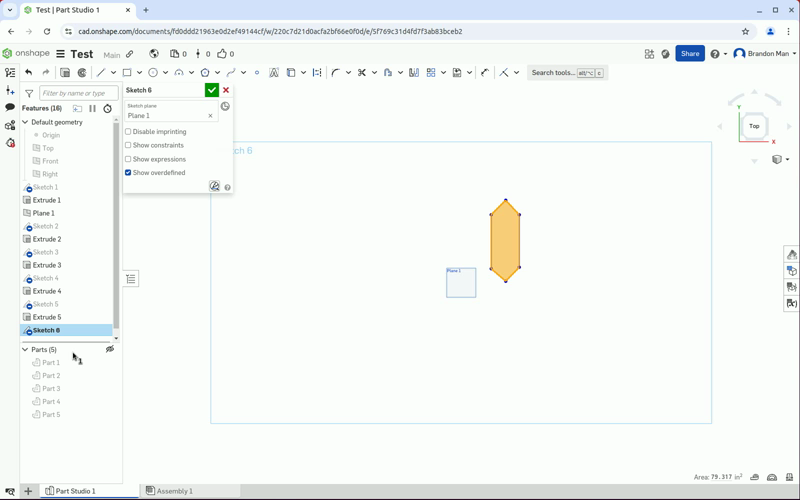
key(shift+y)
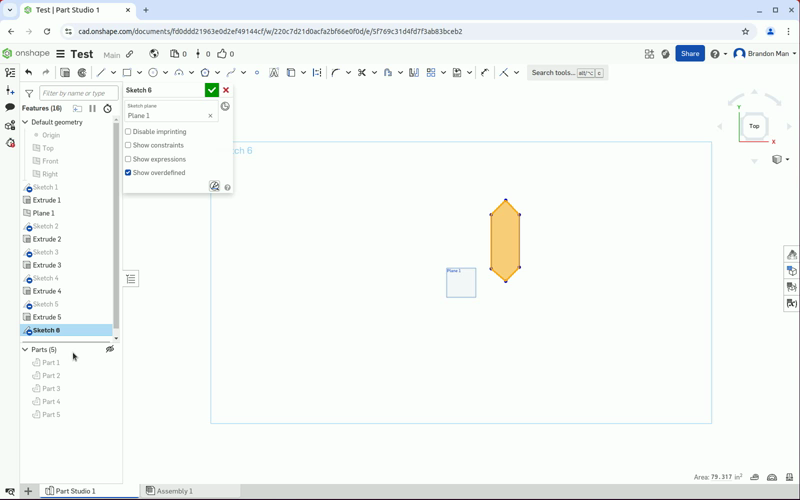
key(shift+e)
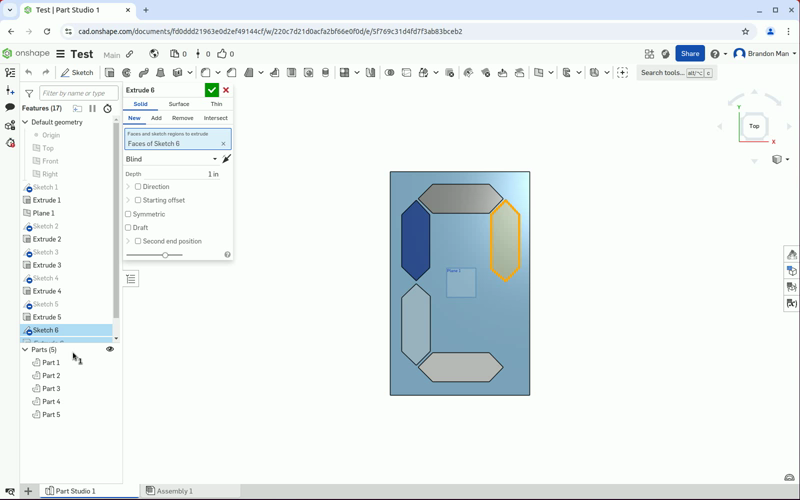
mouse_move(143, 106)
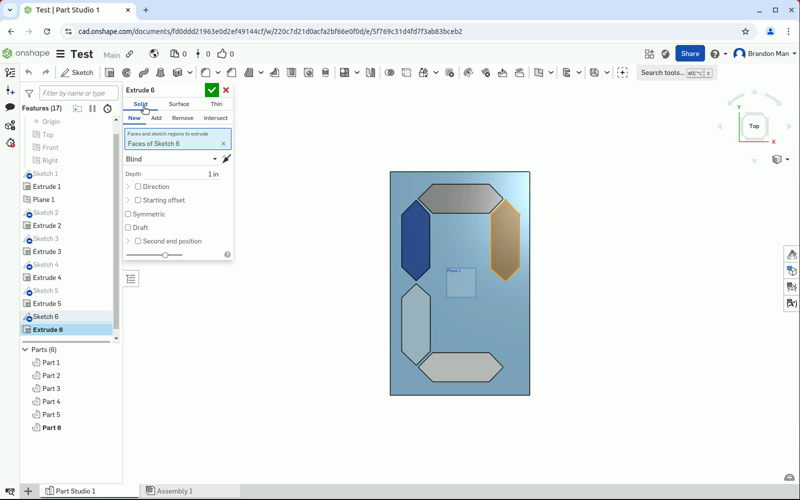
click(143, 106)
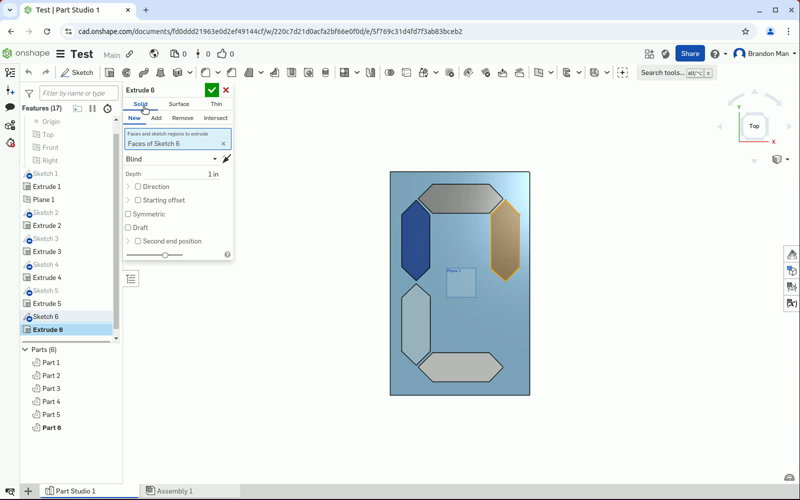
mouse_move(137, 120)
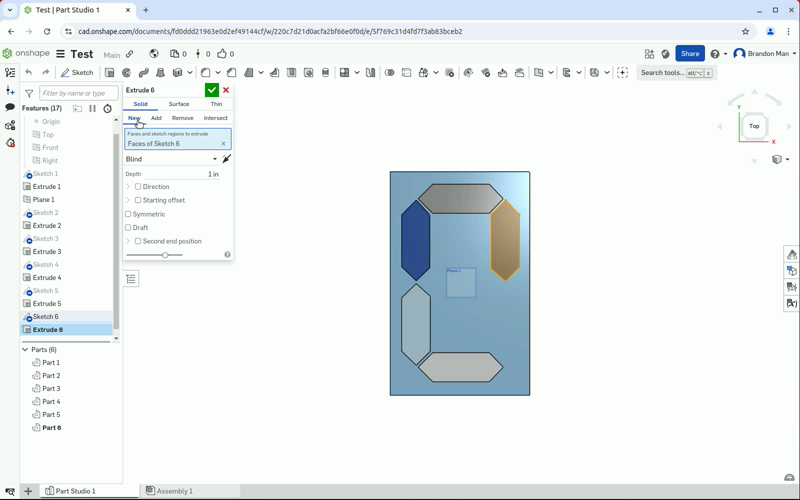
click(137, 120)
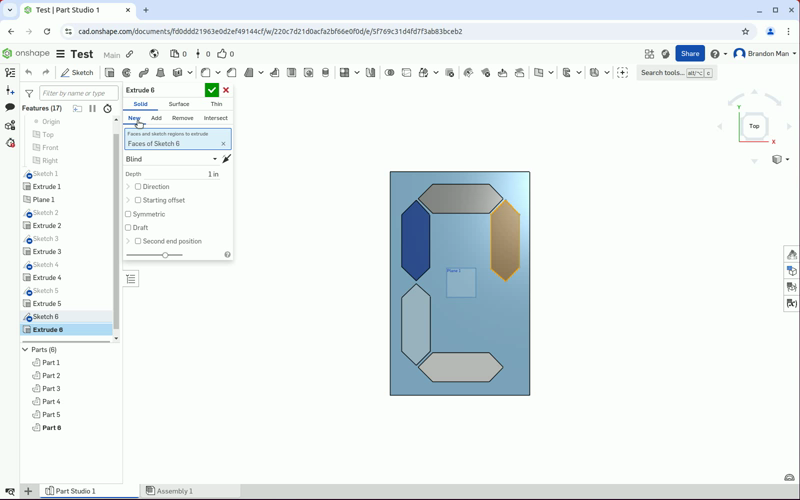
key(tab, 4)
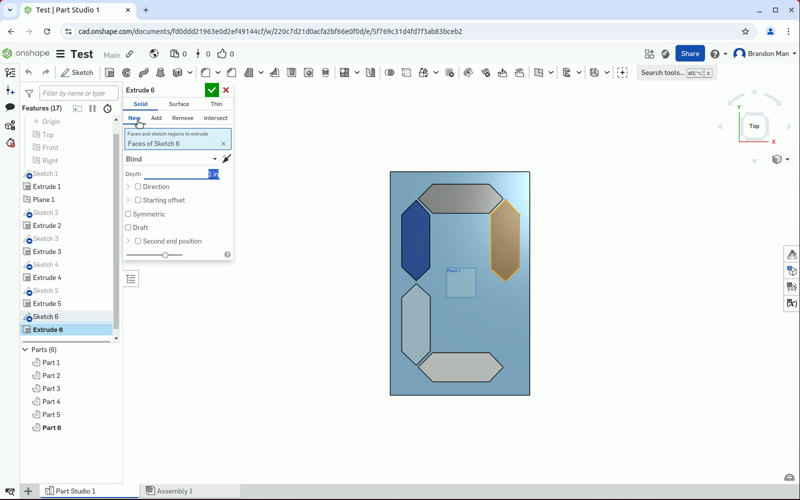
text(5.777)
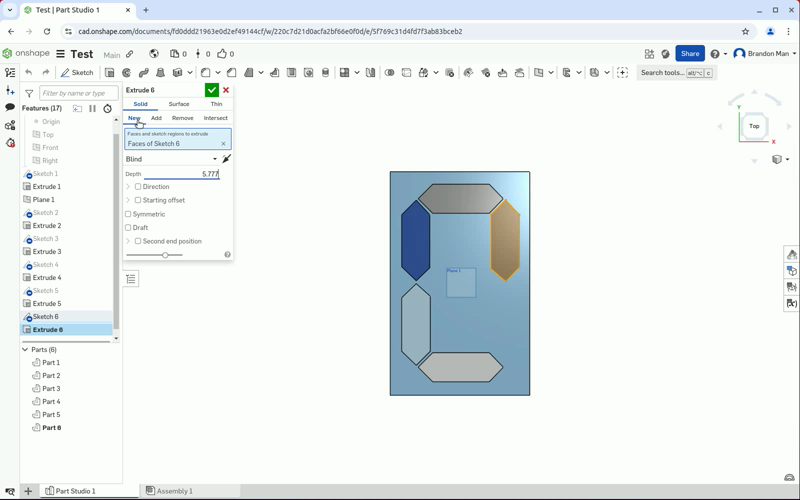
key(enter)
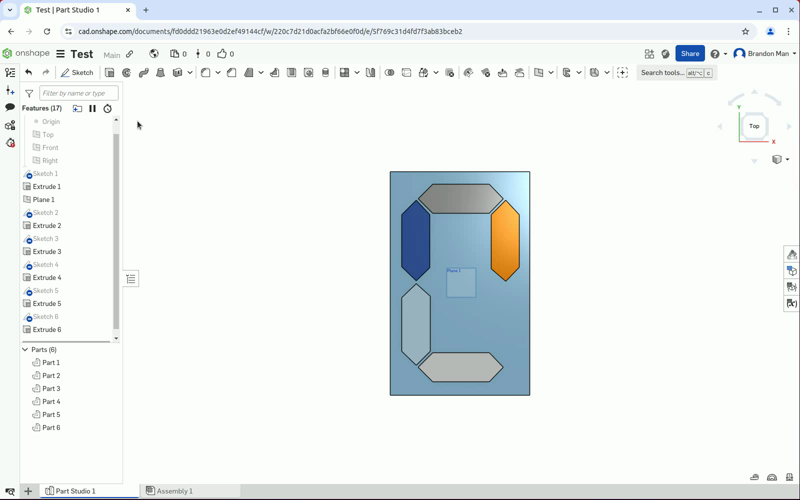
key(shift+h)
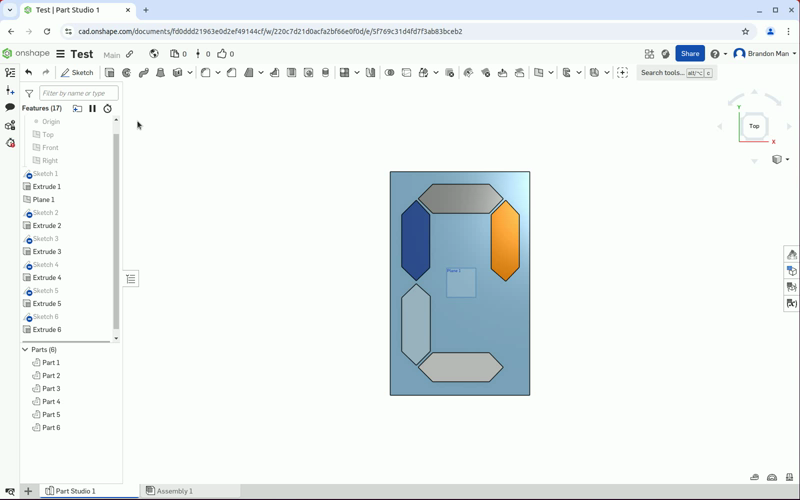
key(shift+h)
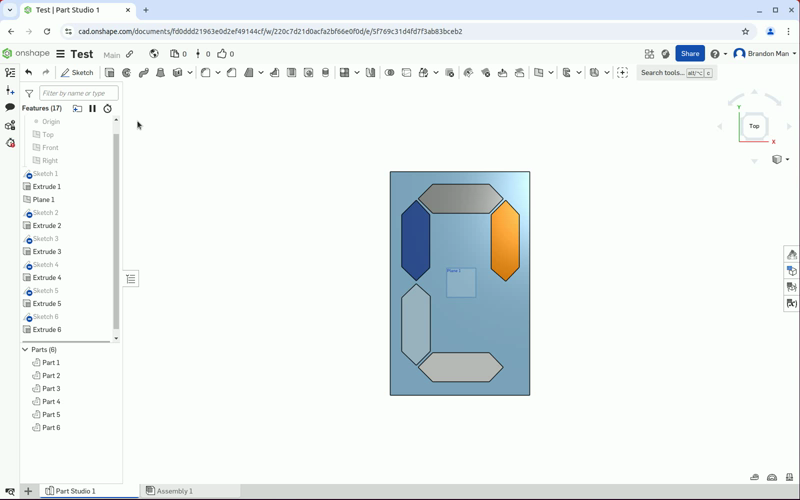
mouse_move(69, 176)
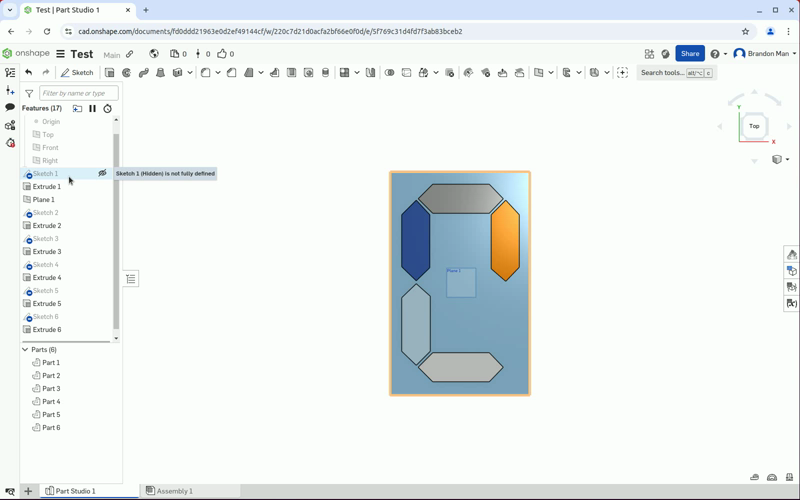
click(69, 176)
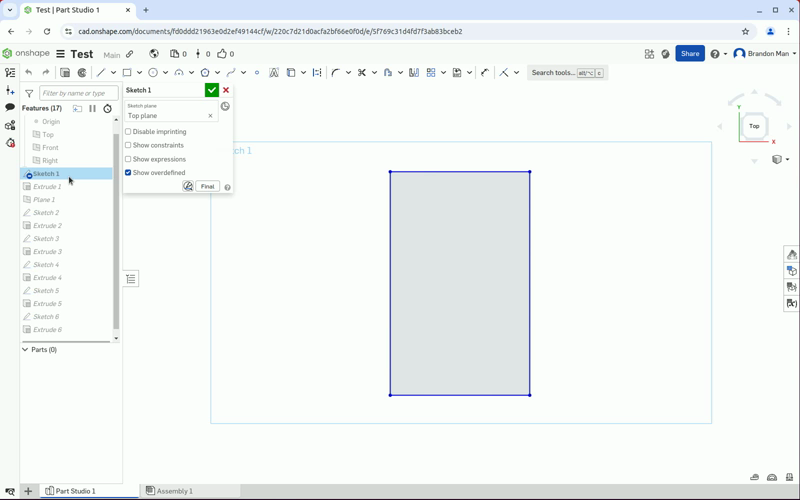
mouse_move(229, 92)
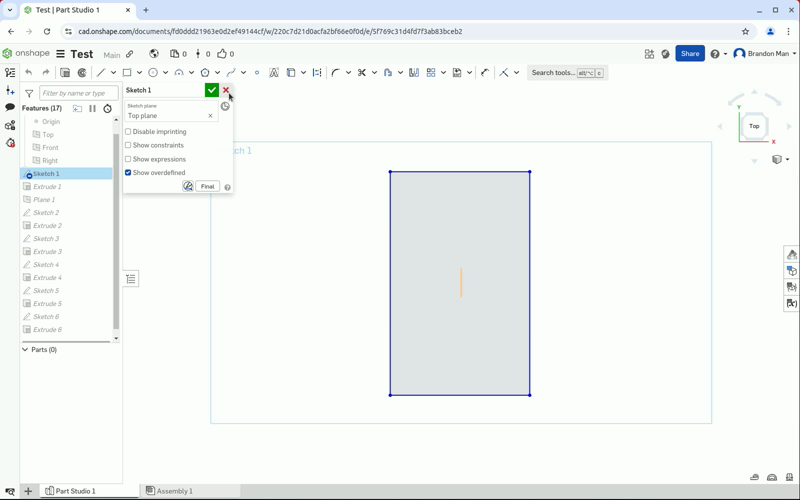
click(229, 92)
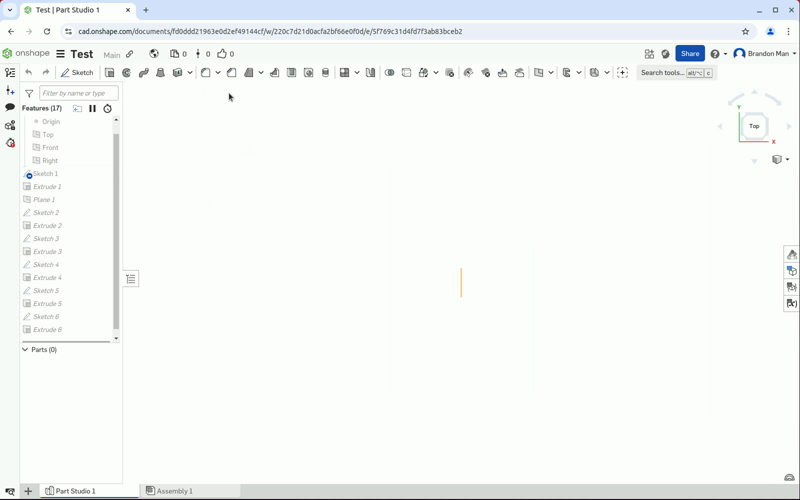
key(shift+s)
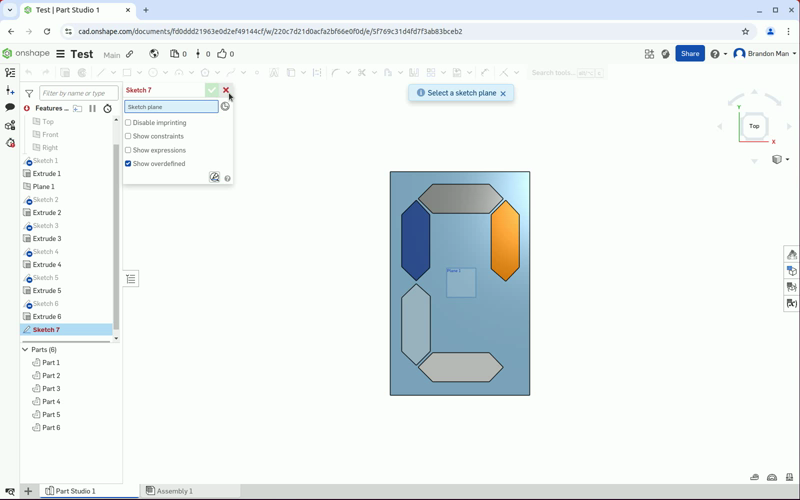
mouse_move(69, 189)
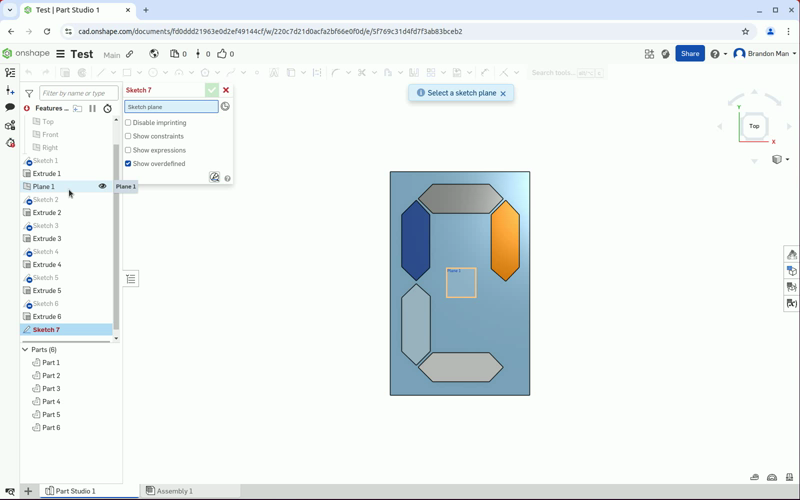
click(69, 189)
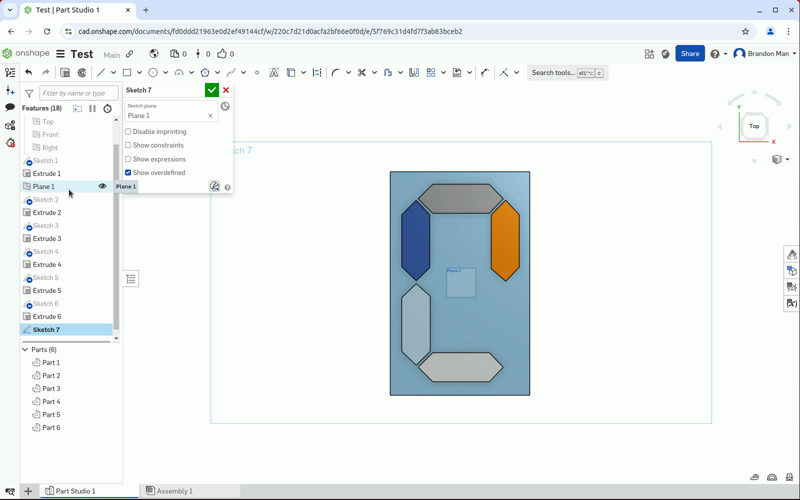
mouse_move(73, 352)
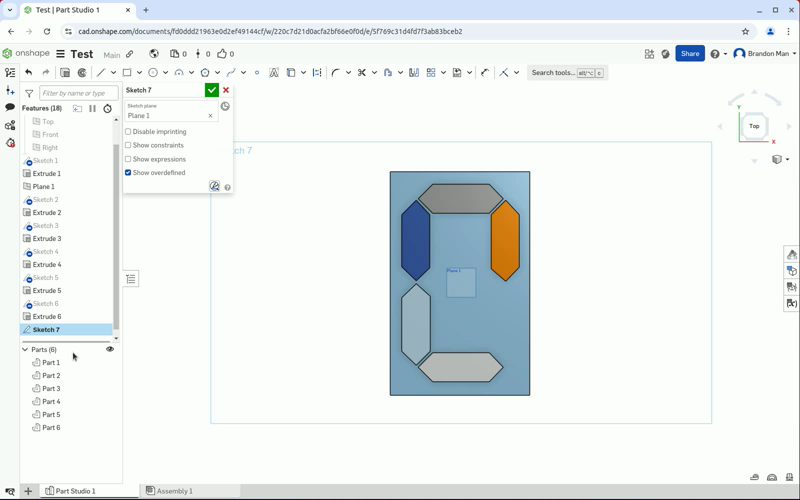
key(y)
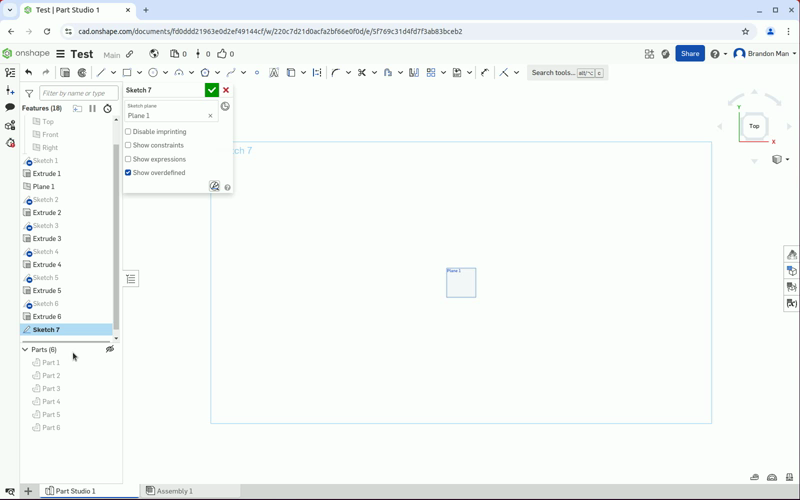
key(l)
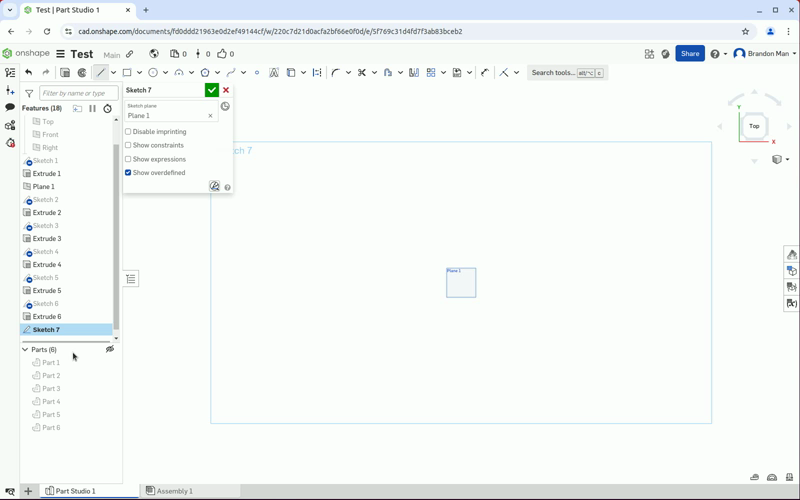
key_down(shift)
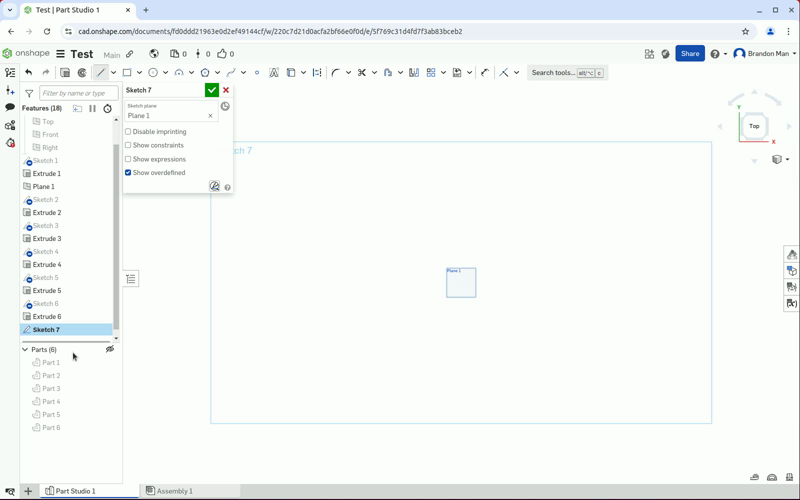
mouse_move(491, 351)
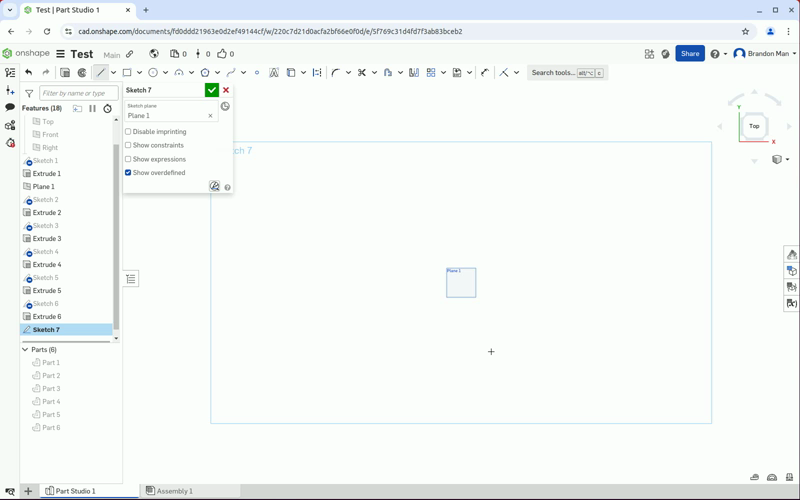
click(491, 351)
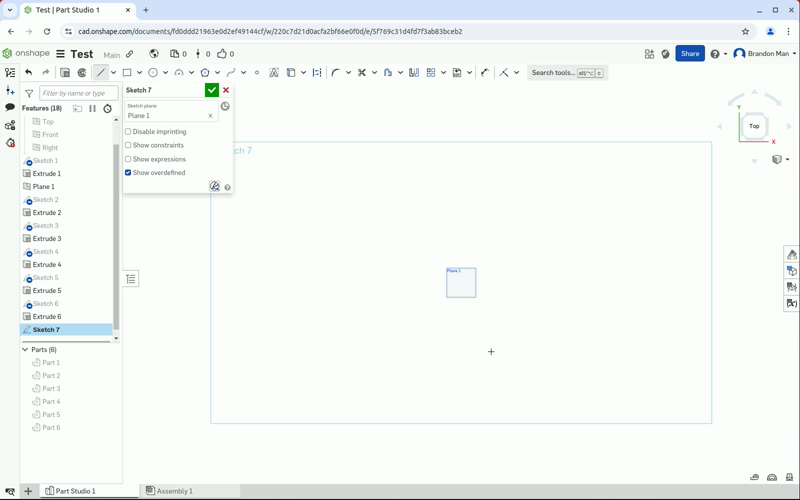
key_up(shift)
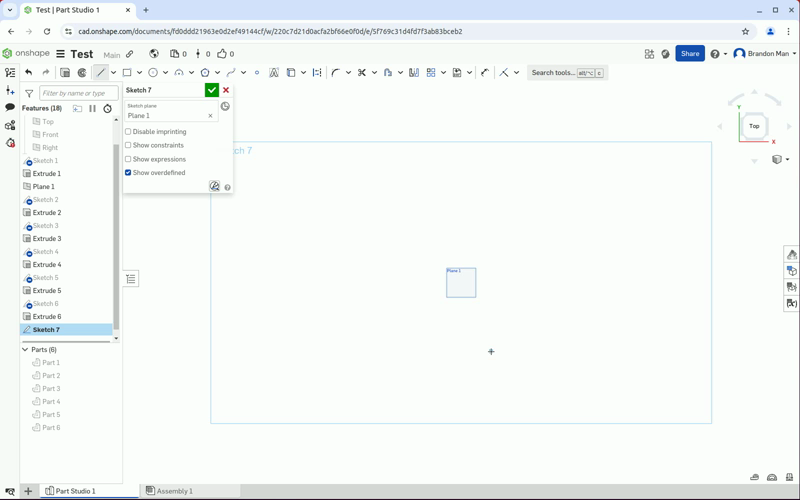
key_down(shift)
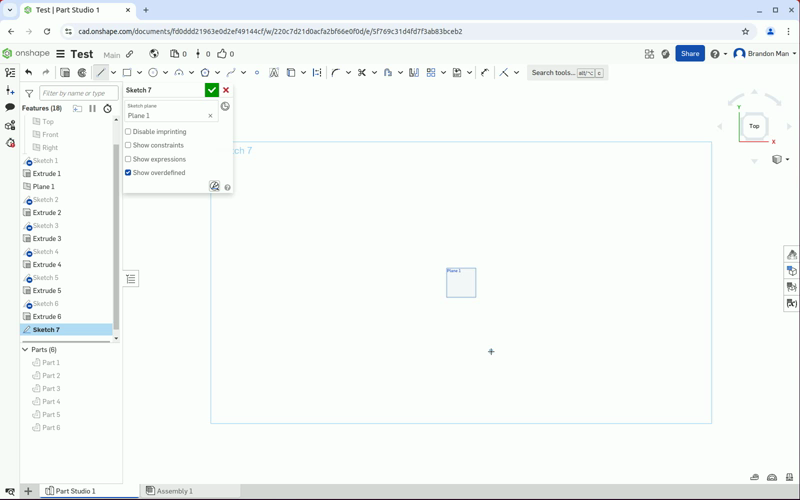
mouse_move(521, 351)
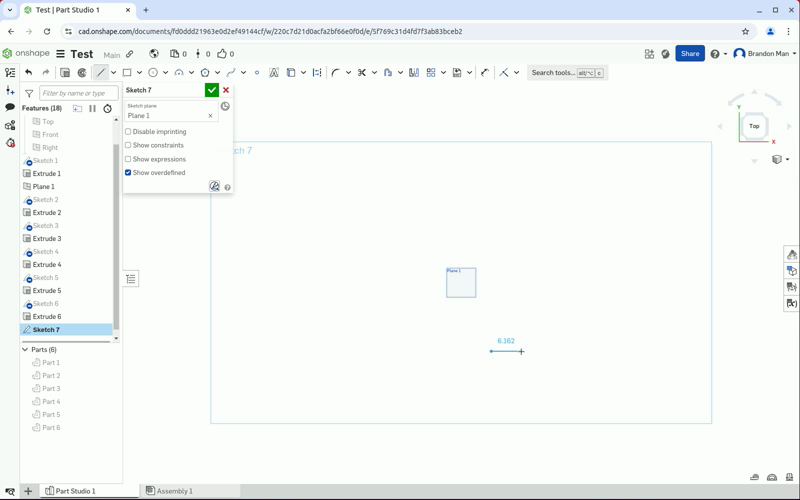
mouse_move(505, 365)
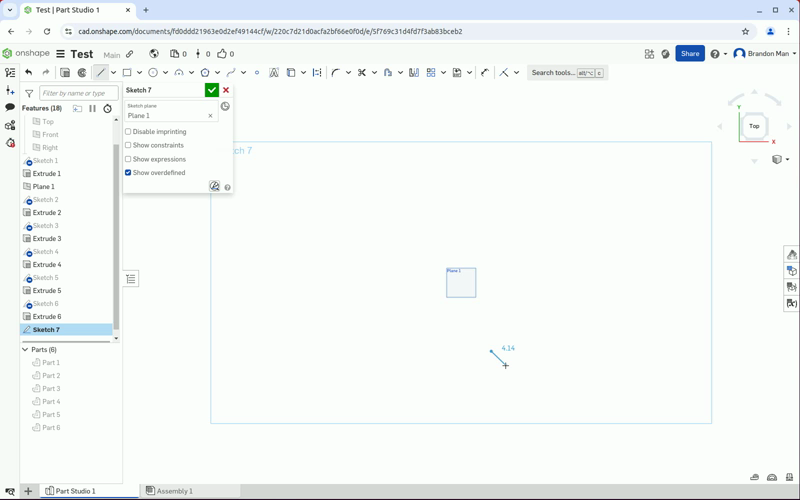
click(505, 365)
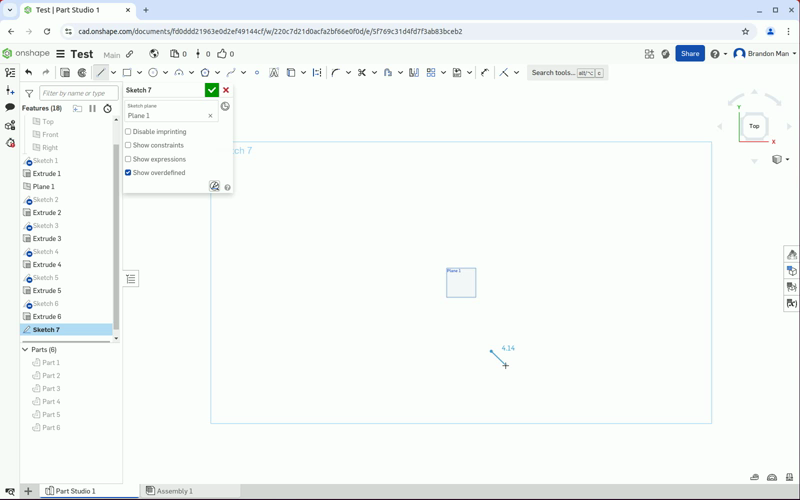
key_up(shift)
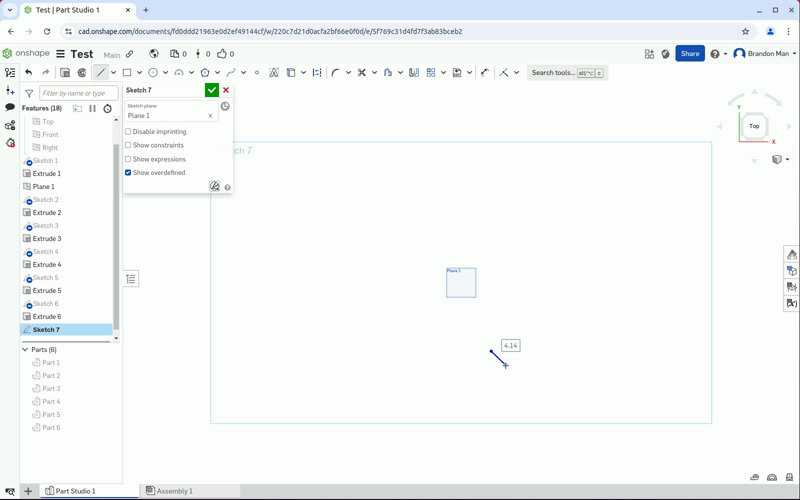
key_down(shift)
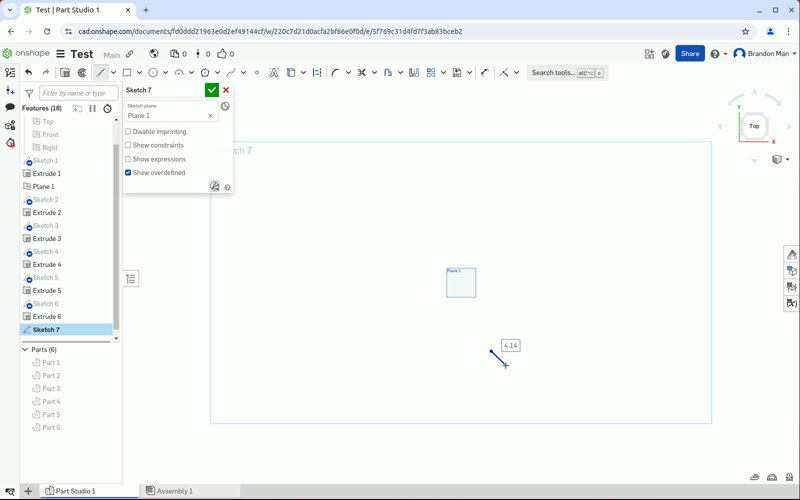
mouse_move(535, 365)
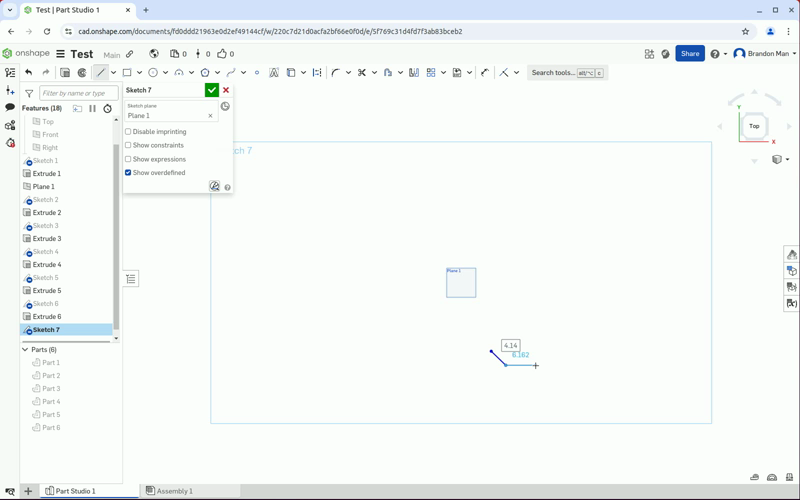
mouse_move(519, 351)
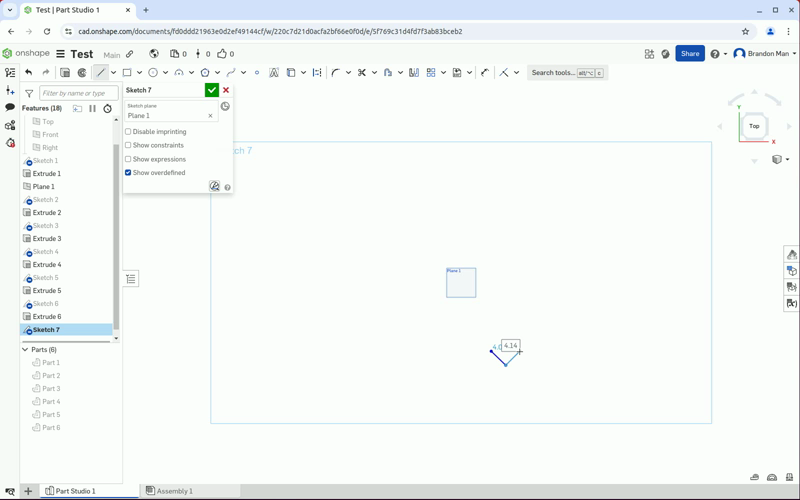
click(519, 351)
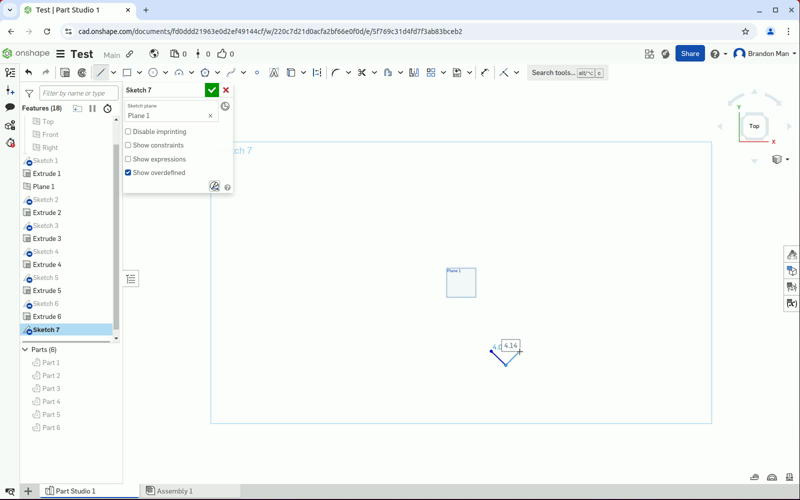
key_up(shift)
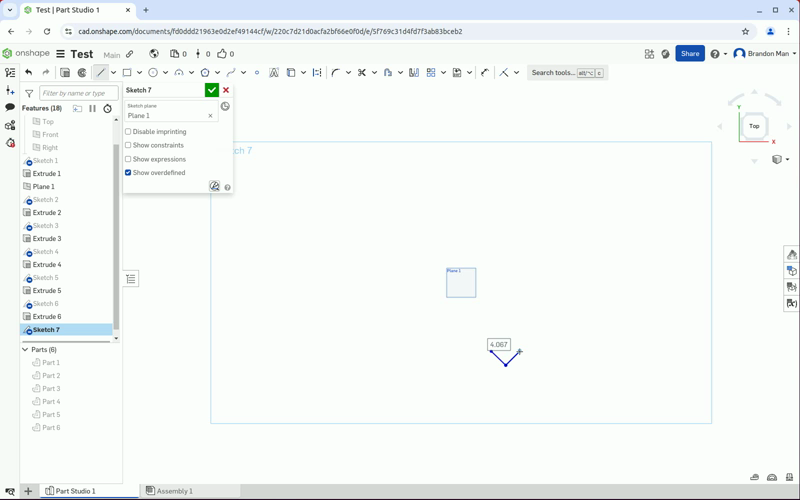
key_down(shift)
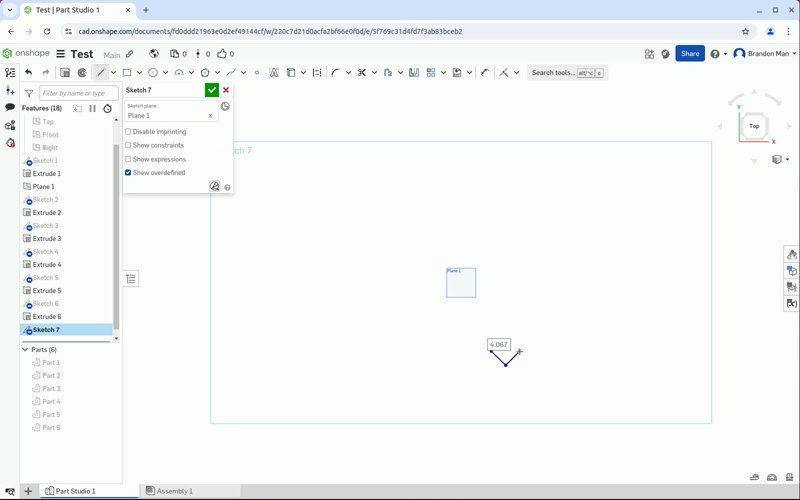
mouse_move(549, 351)
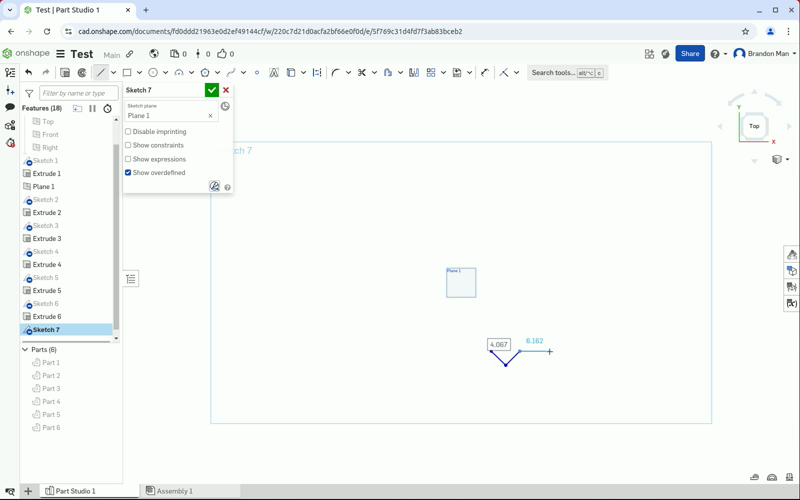
mouse_move(519, 297)
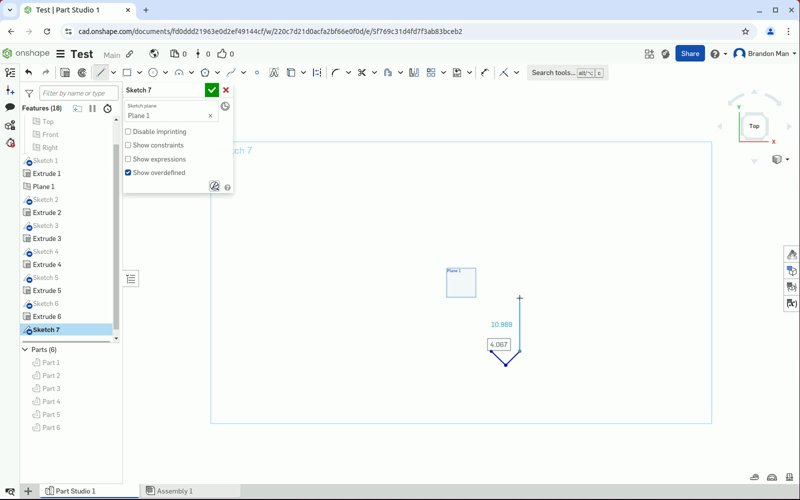
click(519, 297)
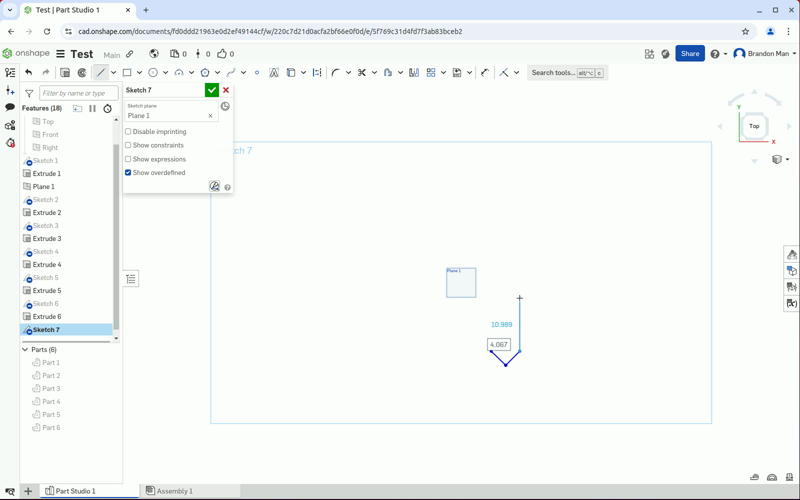
key_up(shift)
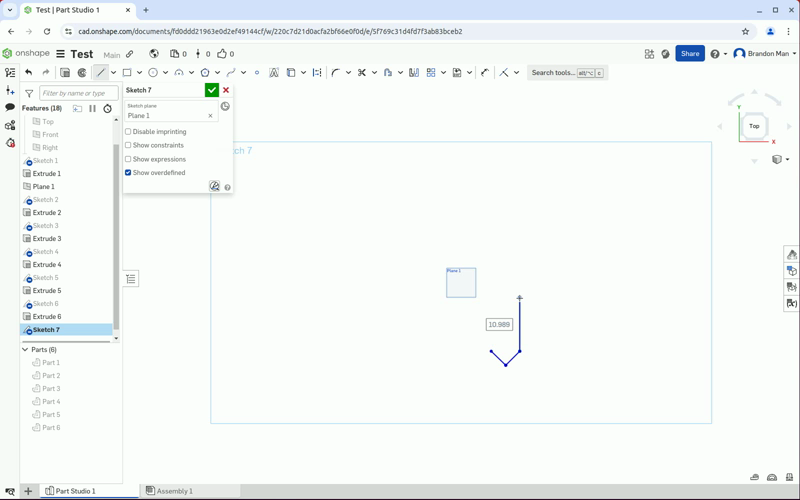
key_down(shift)
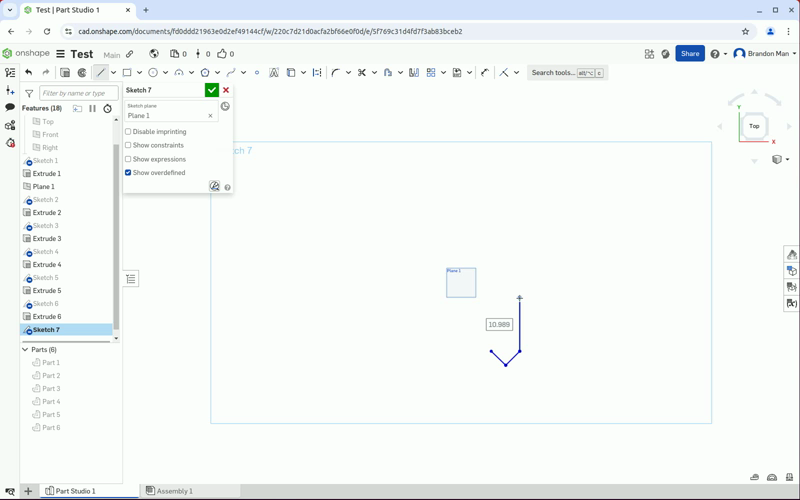
mouse_move(549, 297)
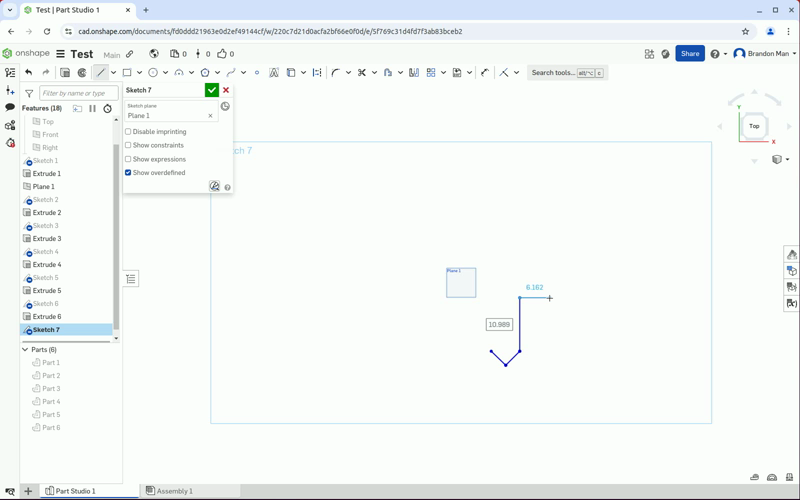
mouse_move(505, 283)
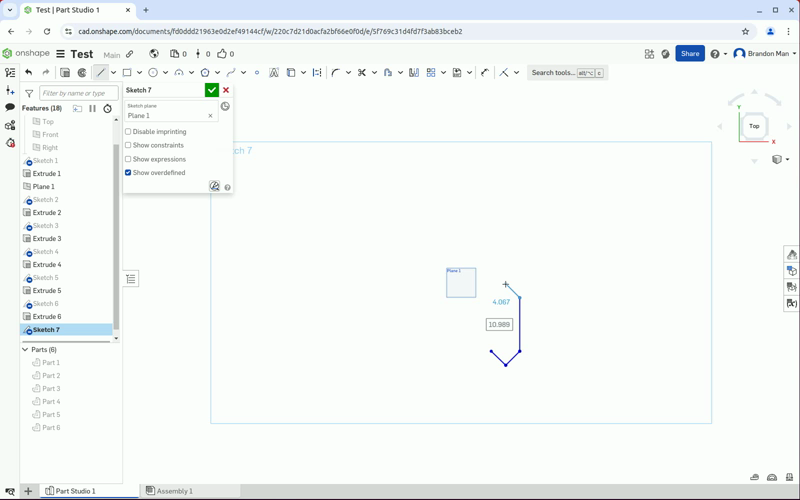
click(505, 283)
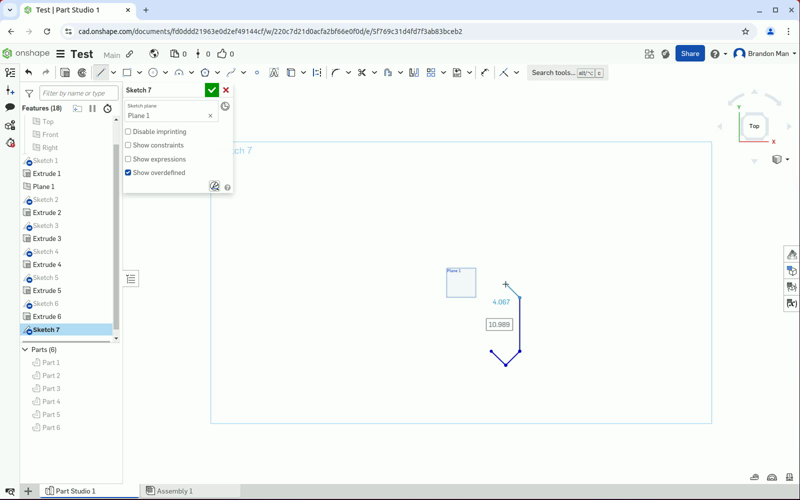
key_up(shift)
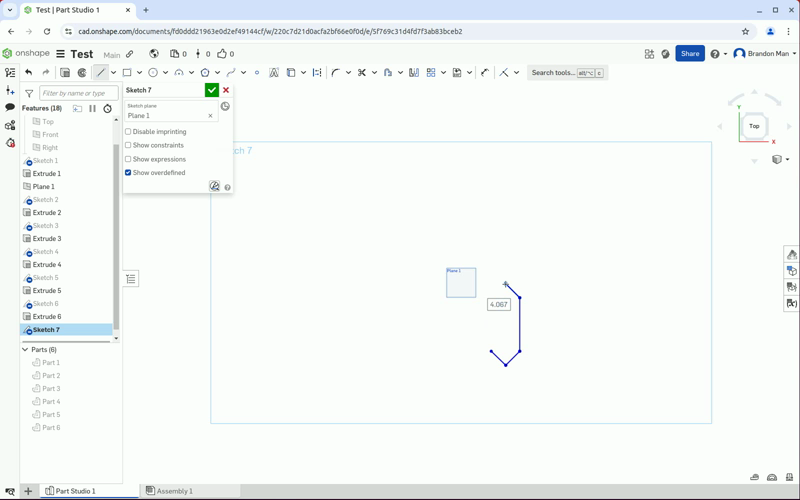
key_down(shift)
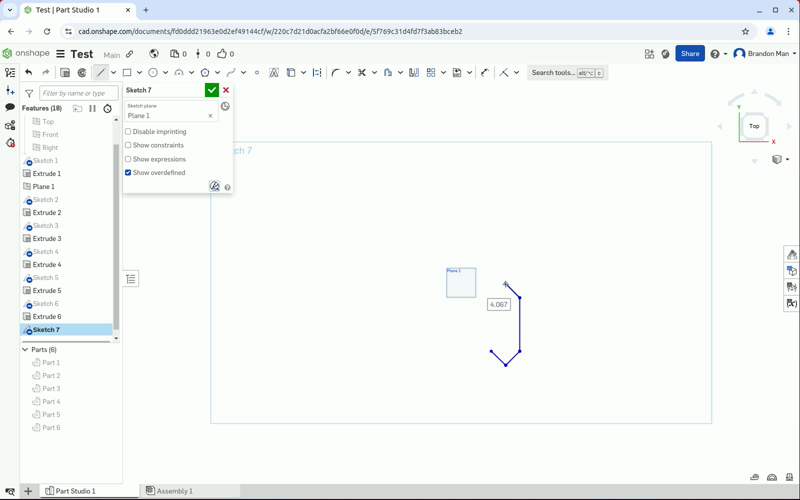
mouse_move(535, 283)
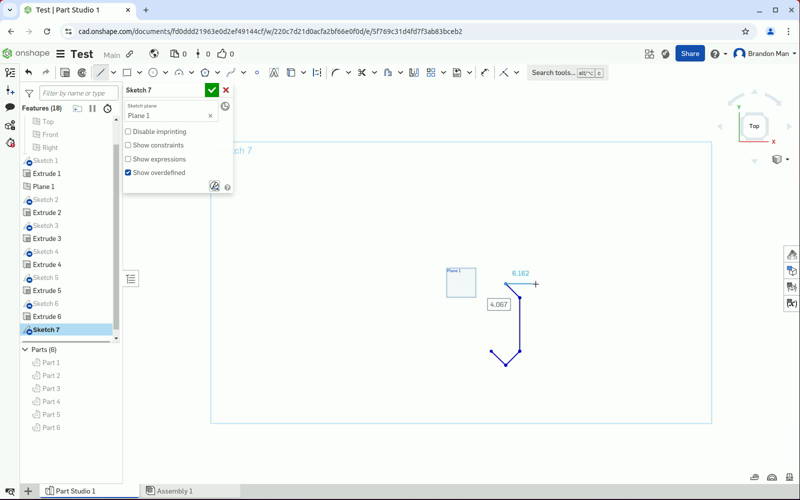
mouse_move(491, 296)
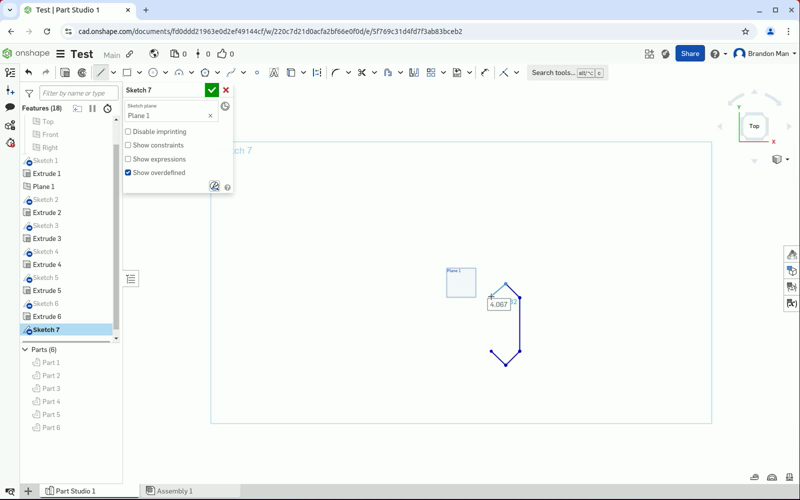
click(491, 296)
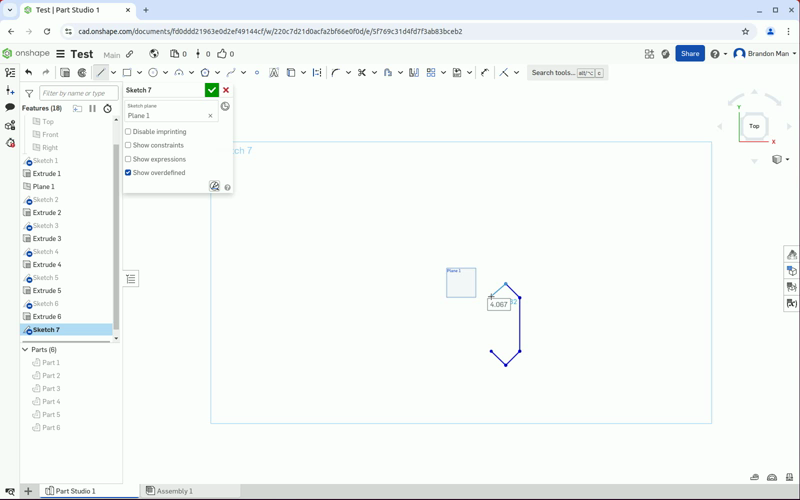
key_up(shift)
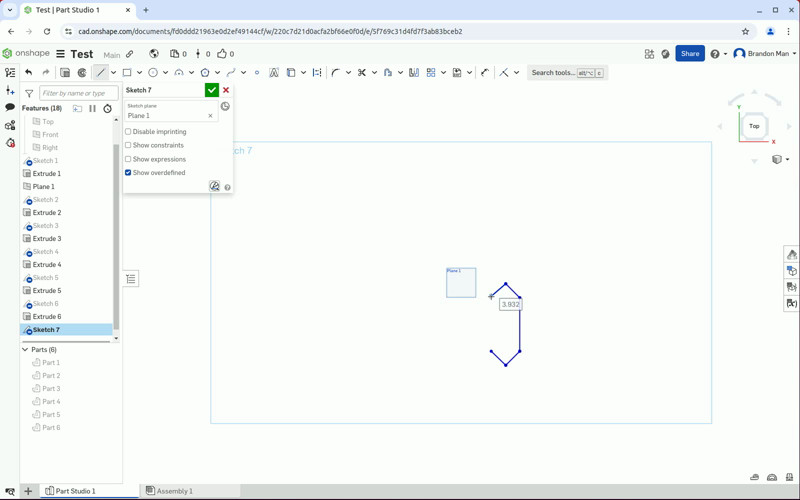
mouse_move(521, 296)
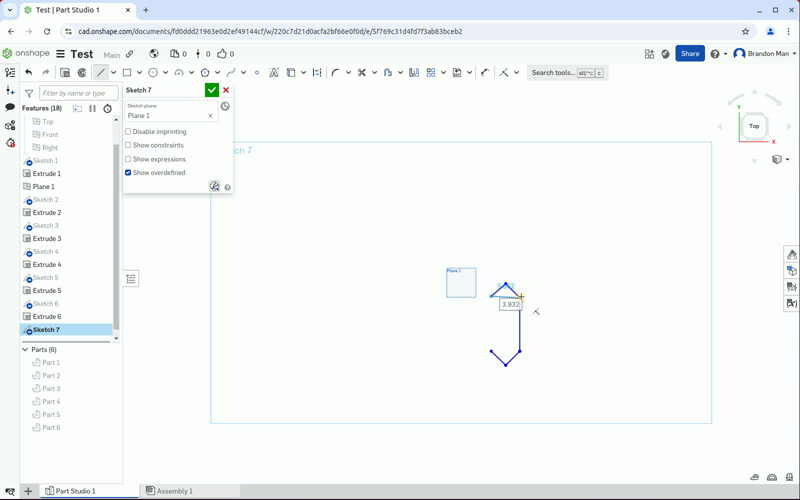
key_down(shift)
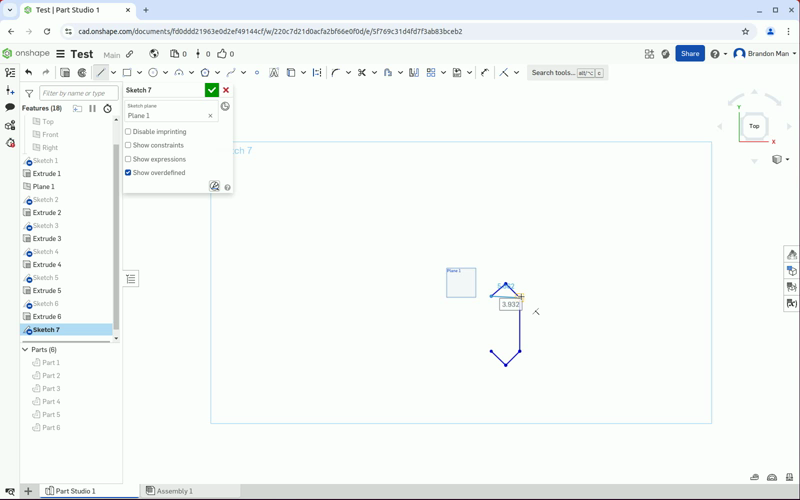
mouse_move(491, 351)
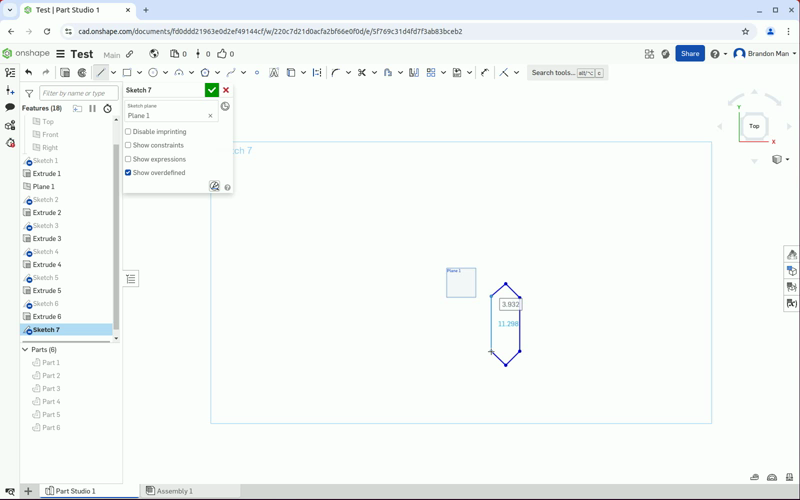
key_up(shift)
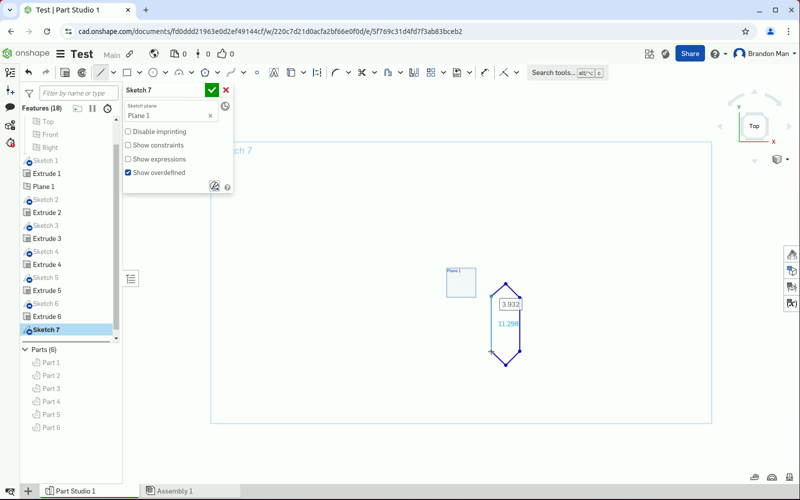
click(491, 351)
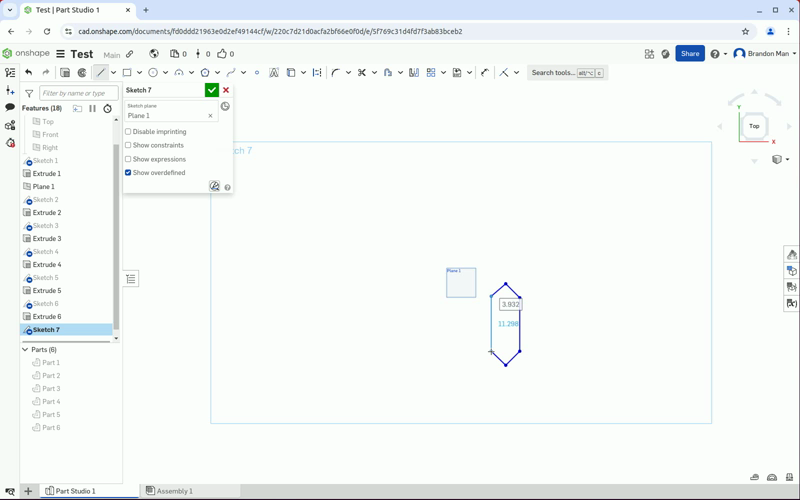
key(esc)
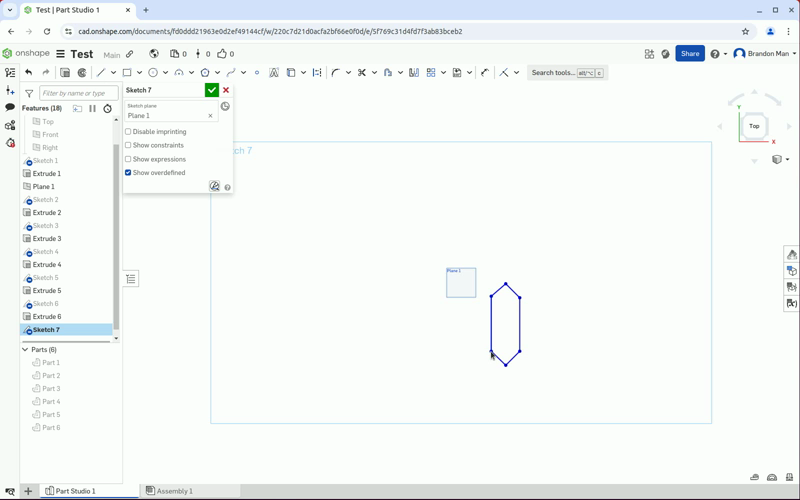
mouse_move(501, 352)
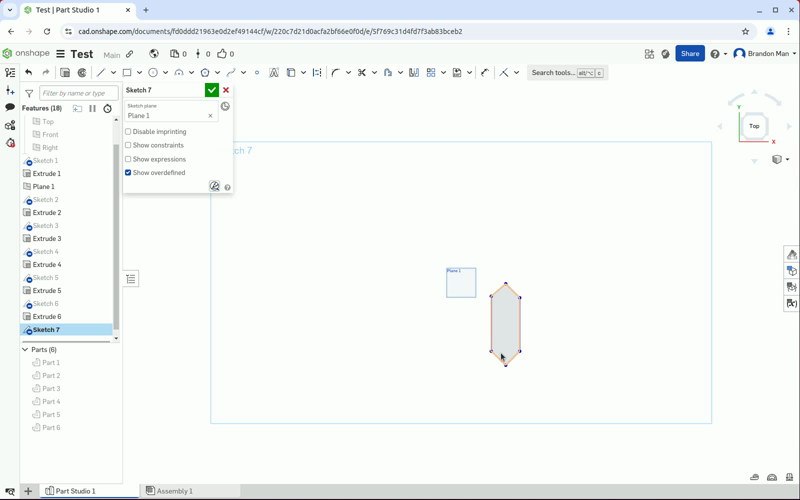
click(501, 352)
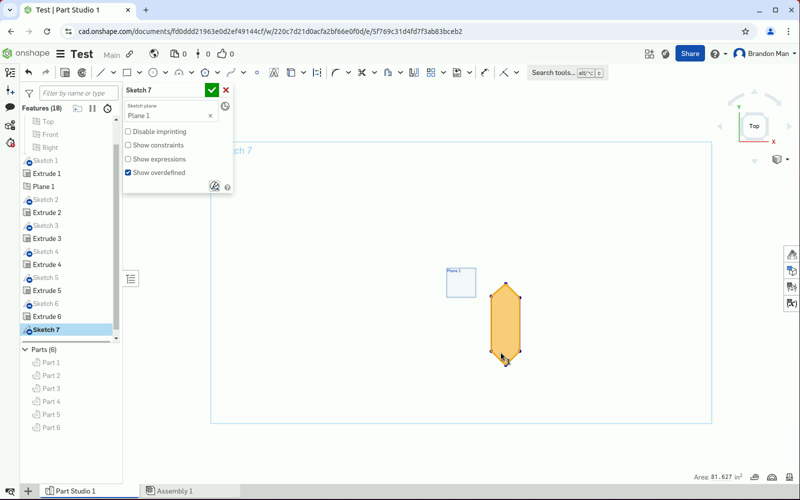
mouse_move(73, 352)
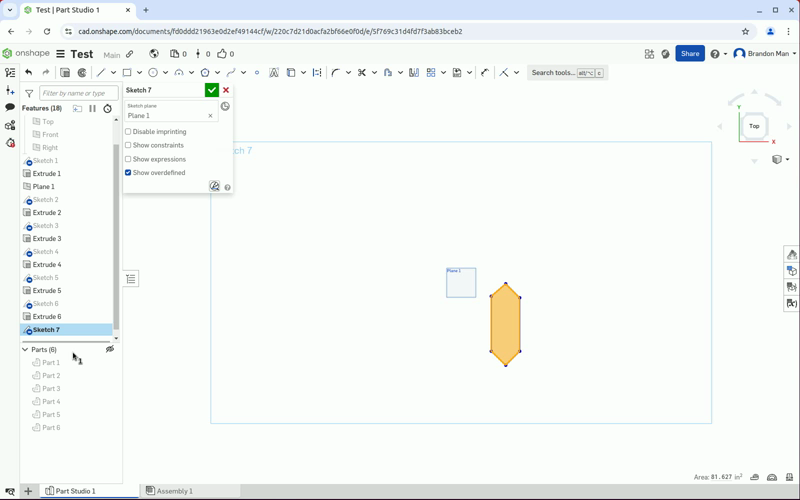
key(shift+y)
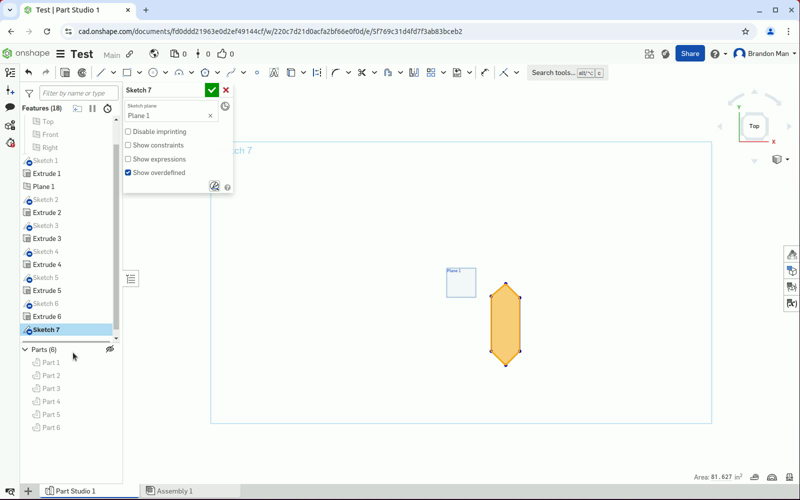
key(shift+e)
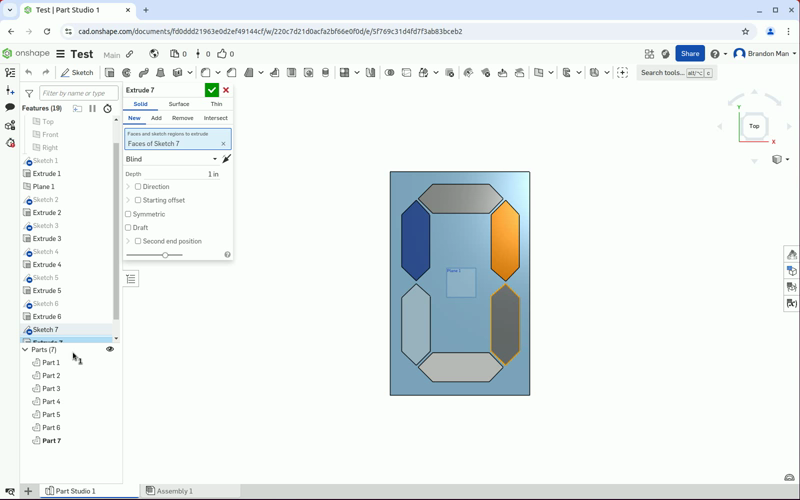
mouse_move(143, 106)
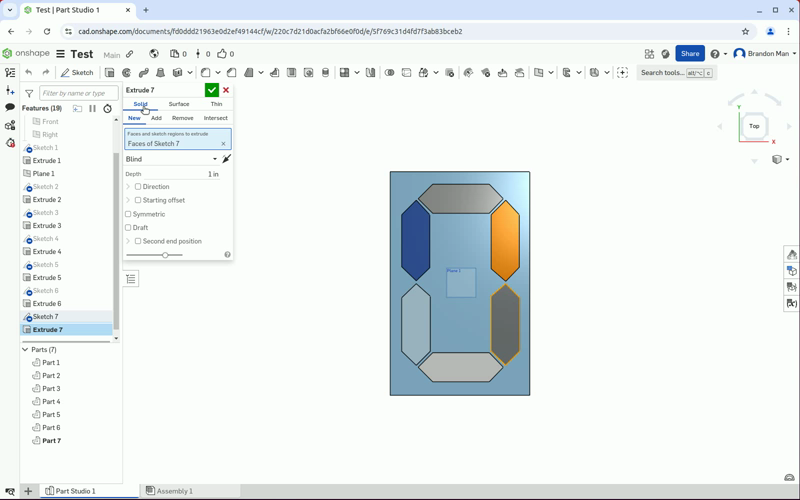
click(143, 106)
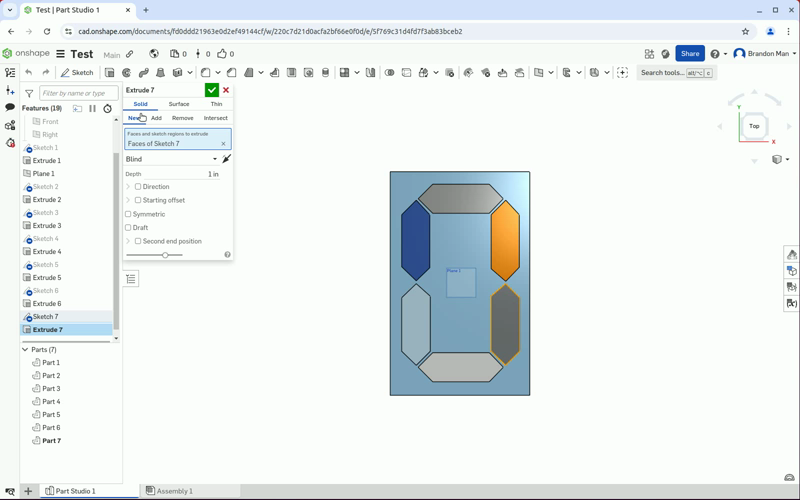
mouse_move(137, 120)
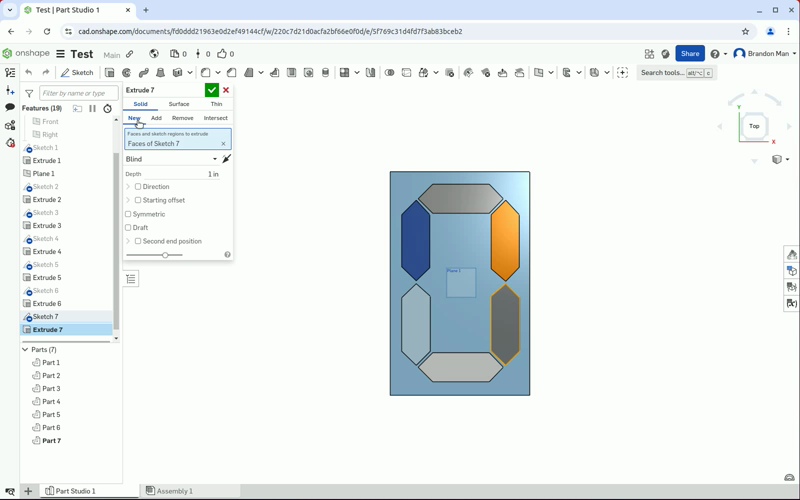
click(137, 120)
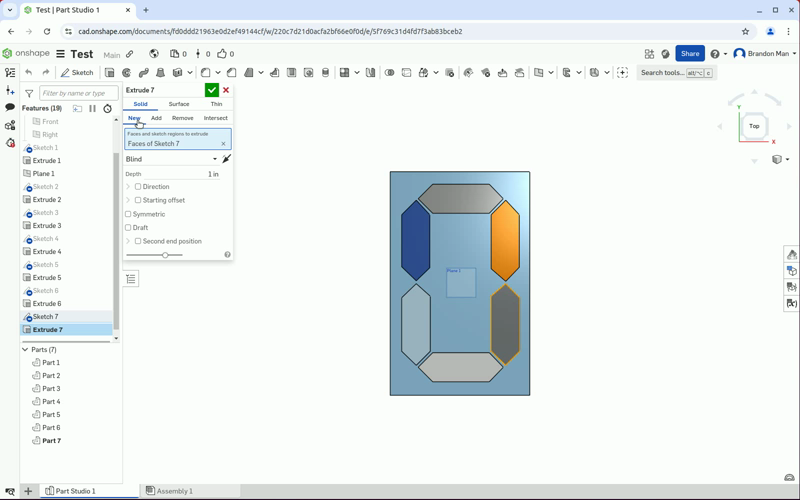
key(tab, 4)
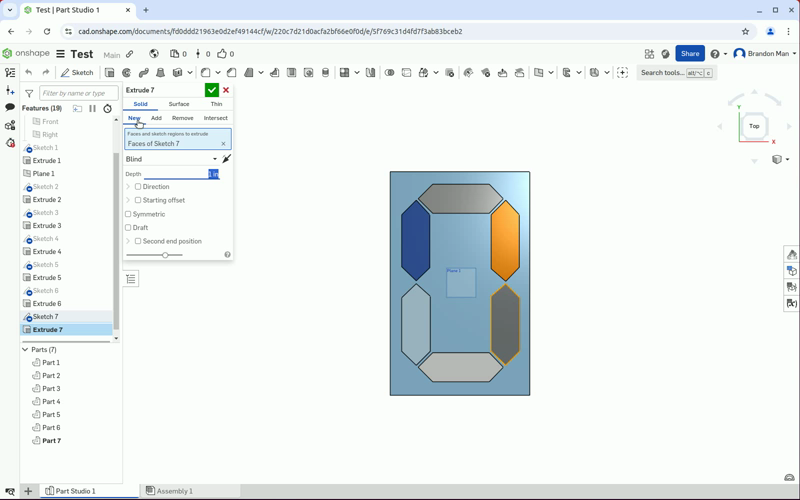
text(5.777)
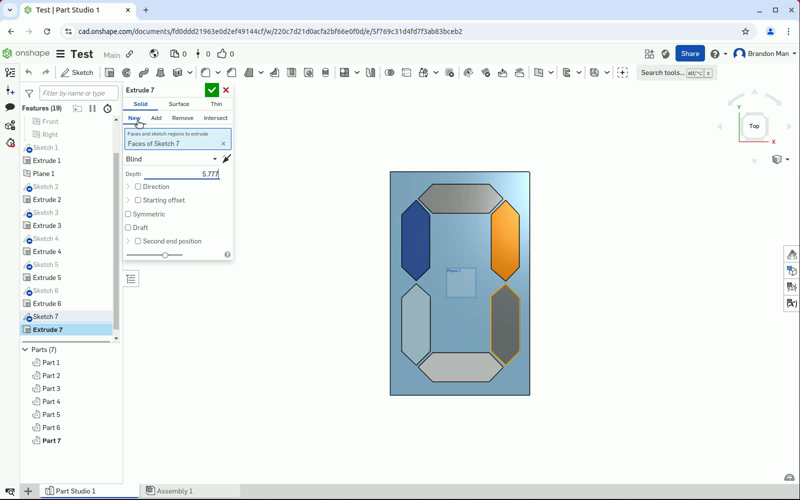
key(enter)
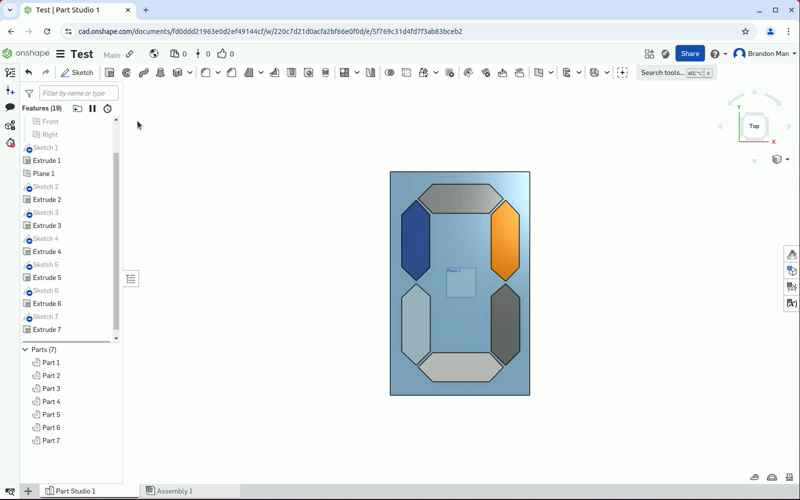
key(shift+h)
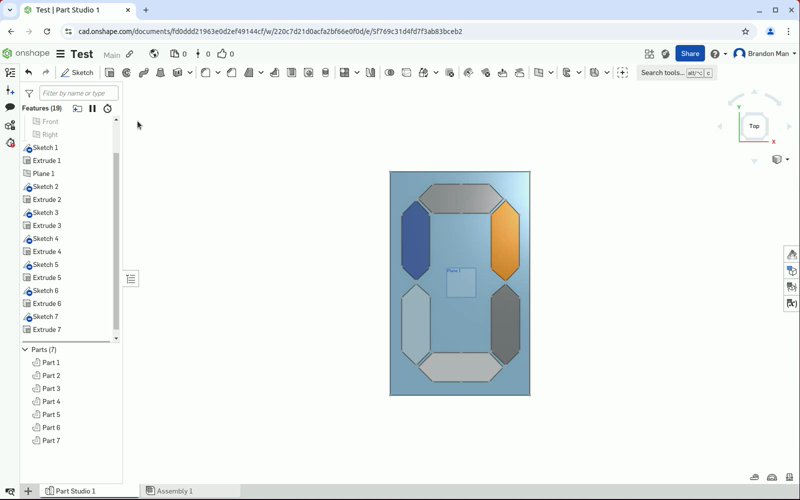
key(shift+h)
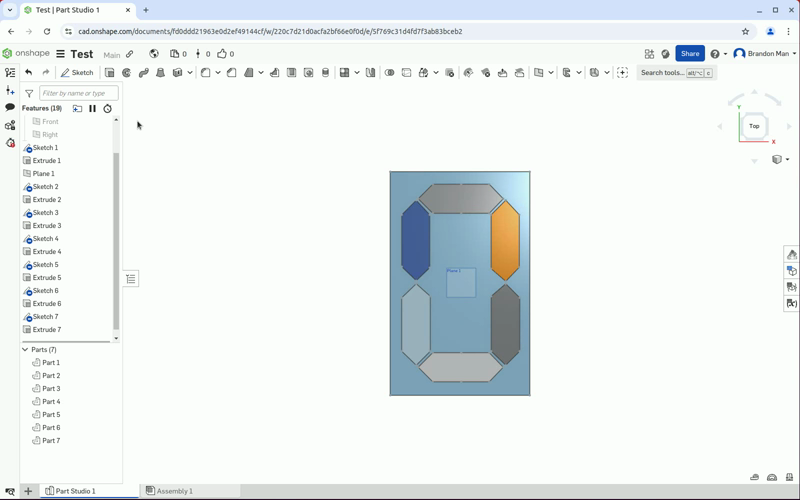
key(shift+7)
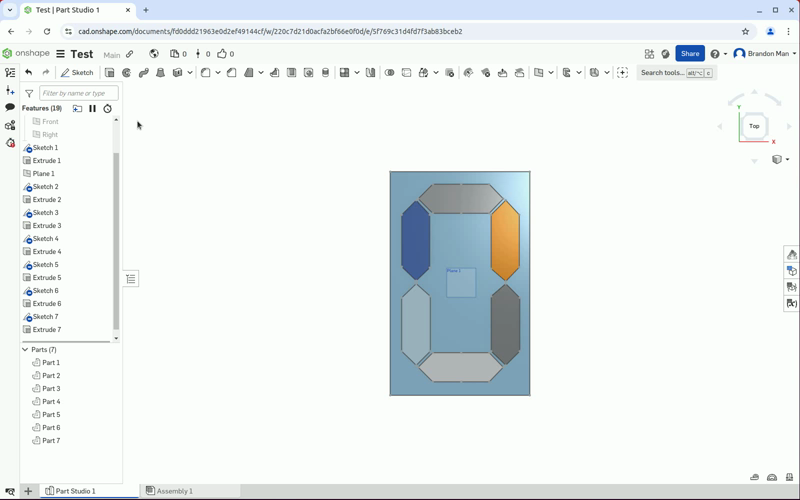
key(up, 3)
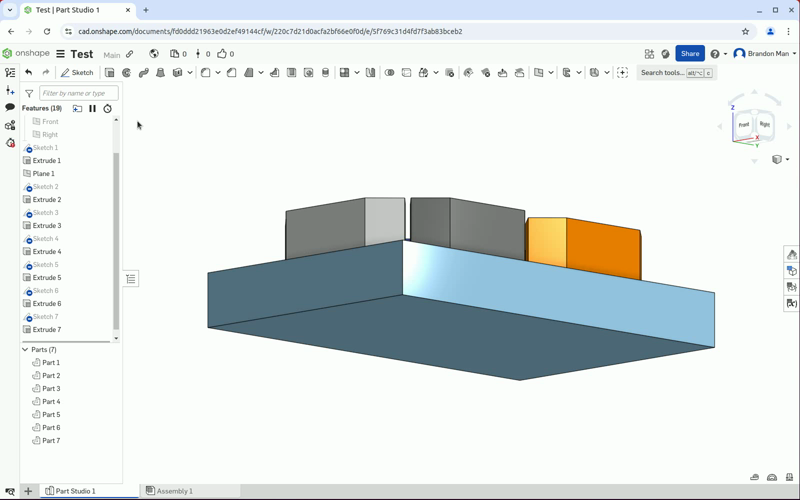
key(left, 3)
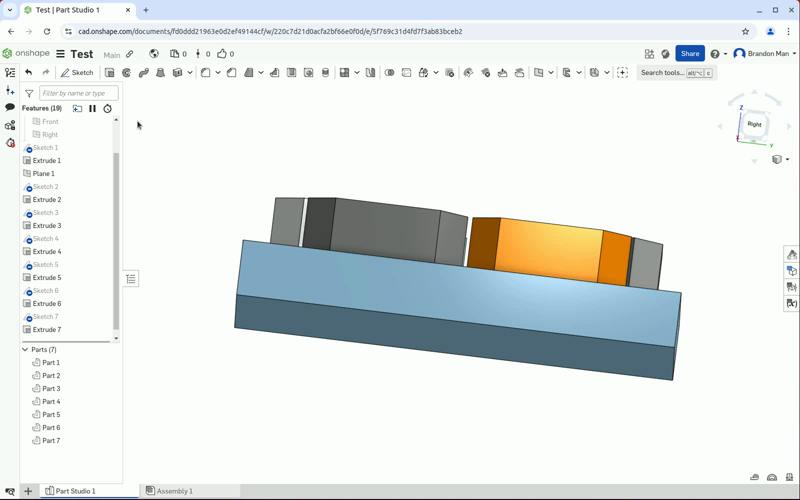
key(right, 3)
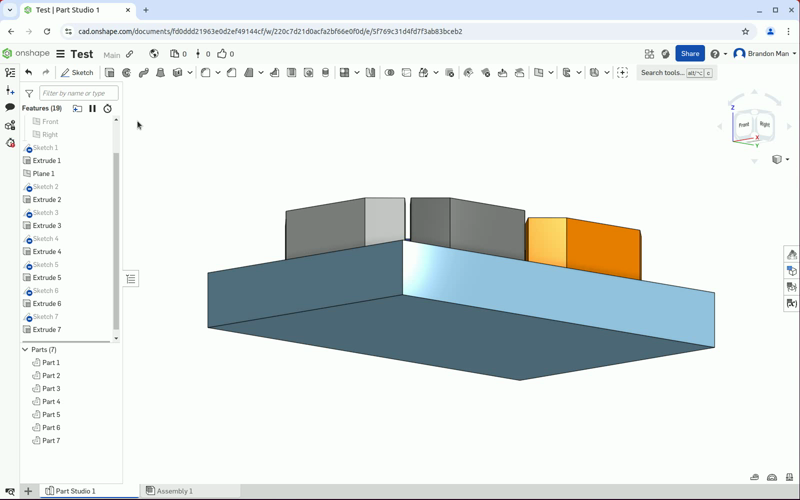
key(down, 3)
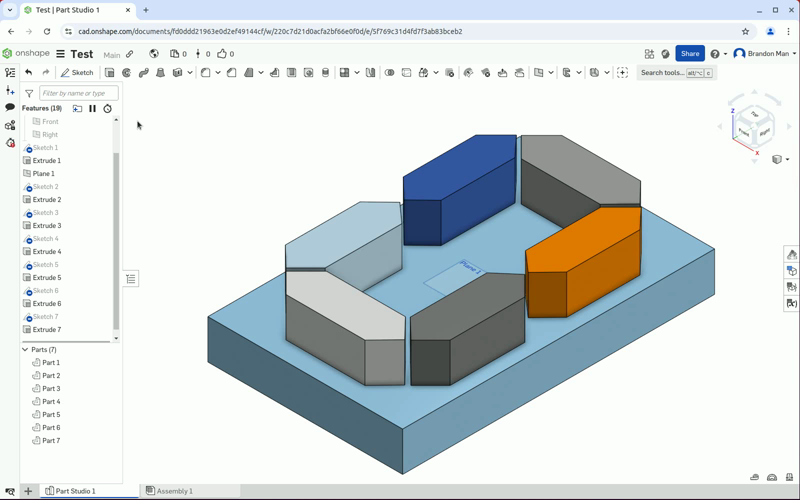
mouse_move(69, 150)
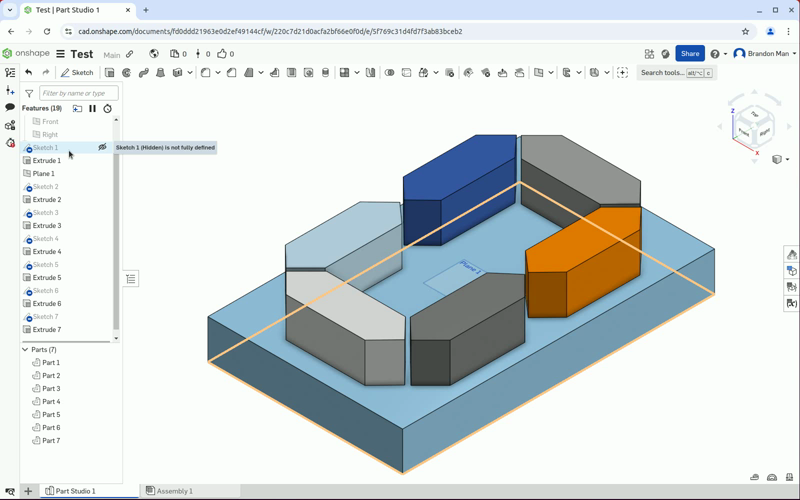
click(69, 150)